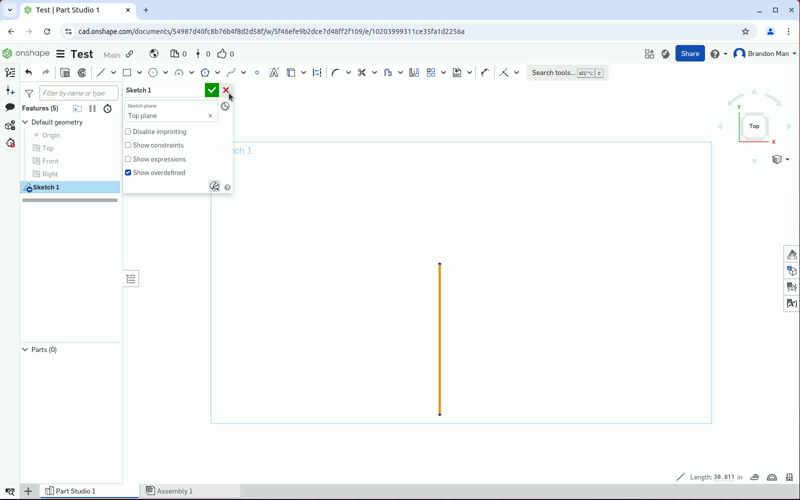
key(shift+h)
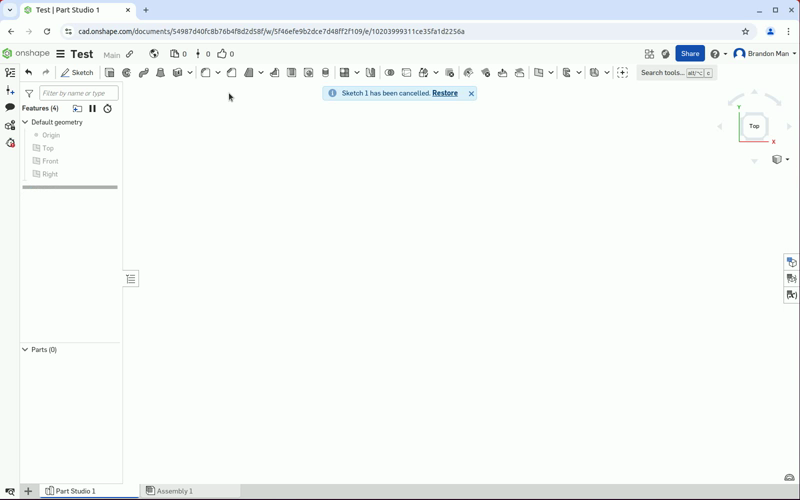
mouse_move(73, 352)
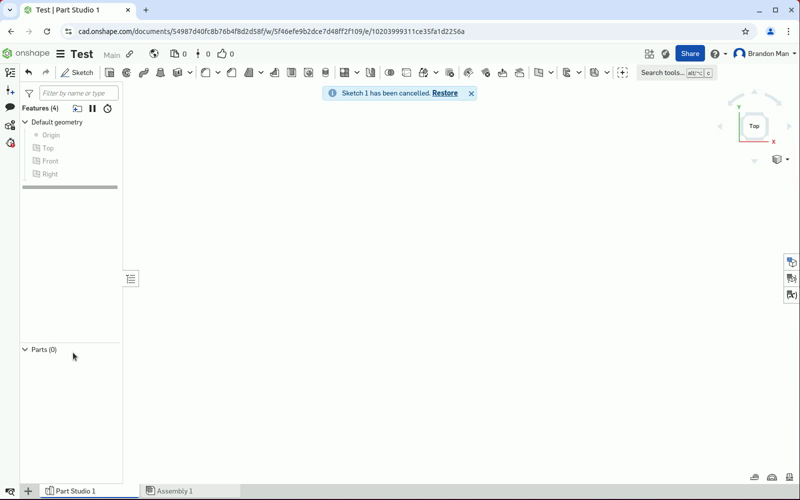
key(y)
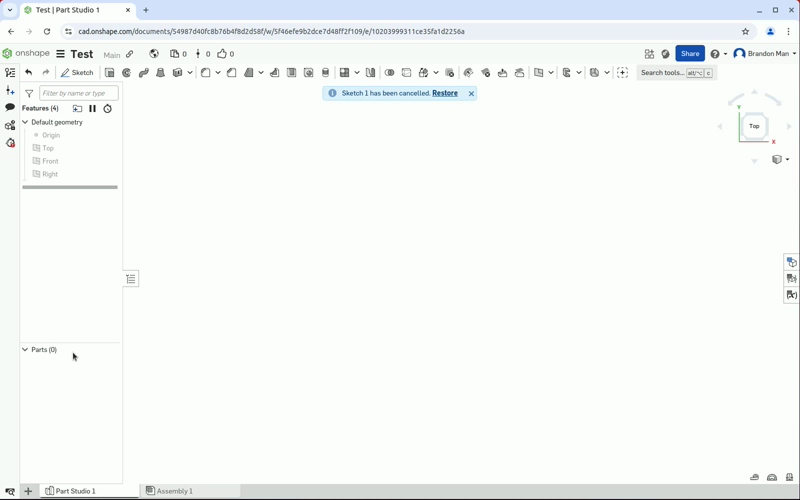
key(shift+p)
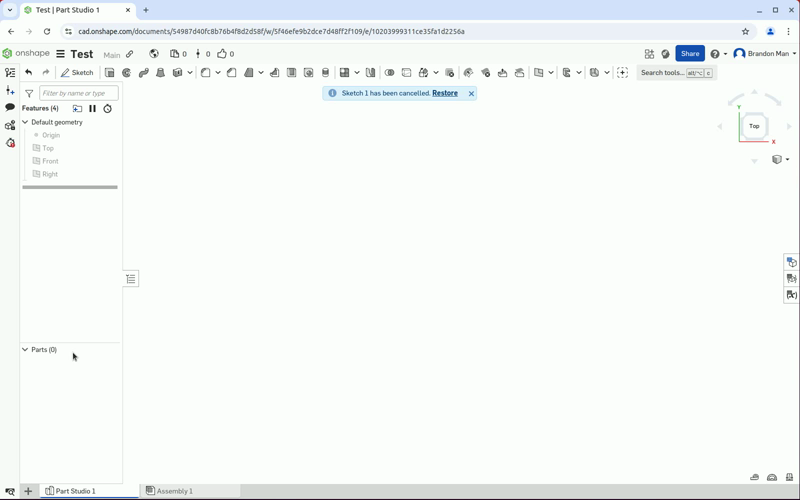
key(space)
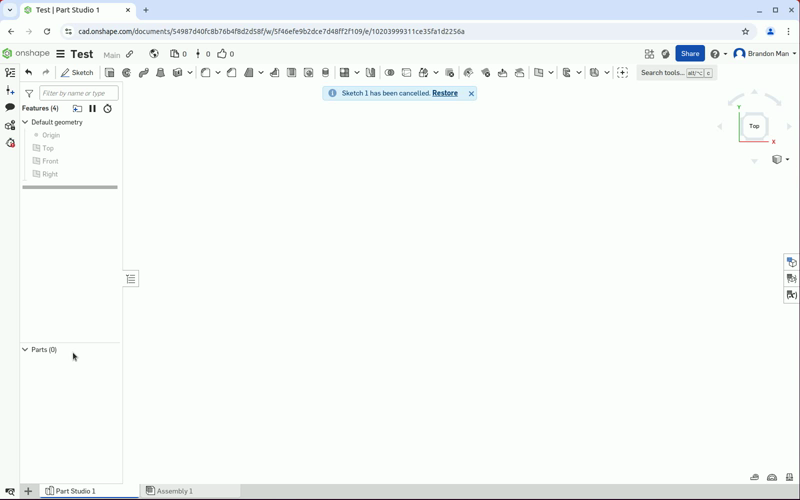
key_down(shift)
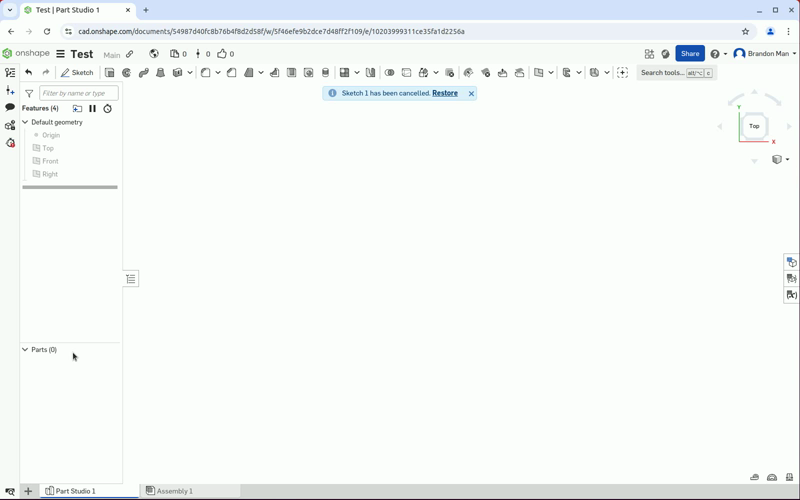
key(up)
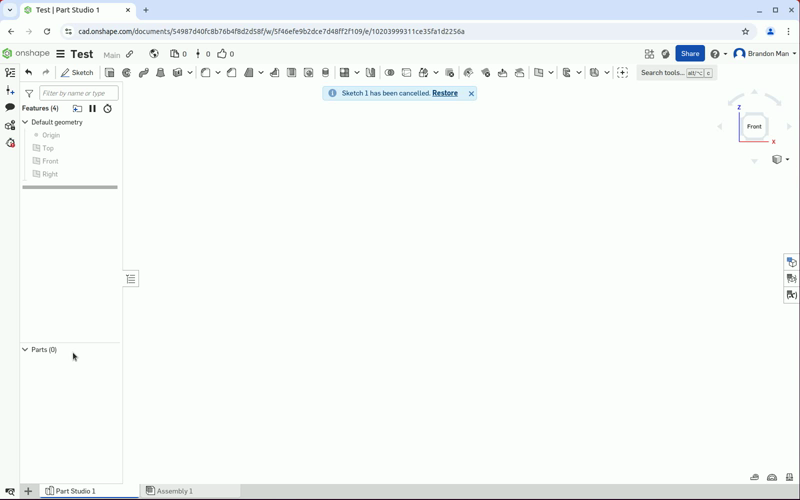
key_up(shift)
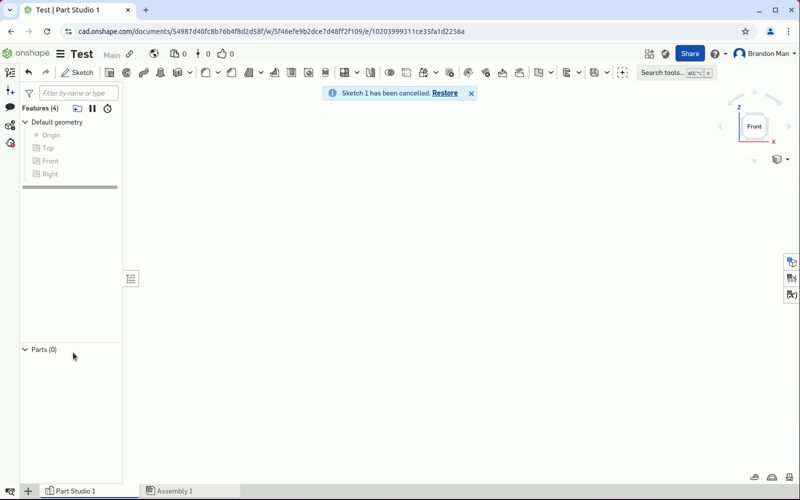
mouse_move(73, 352)
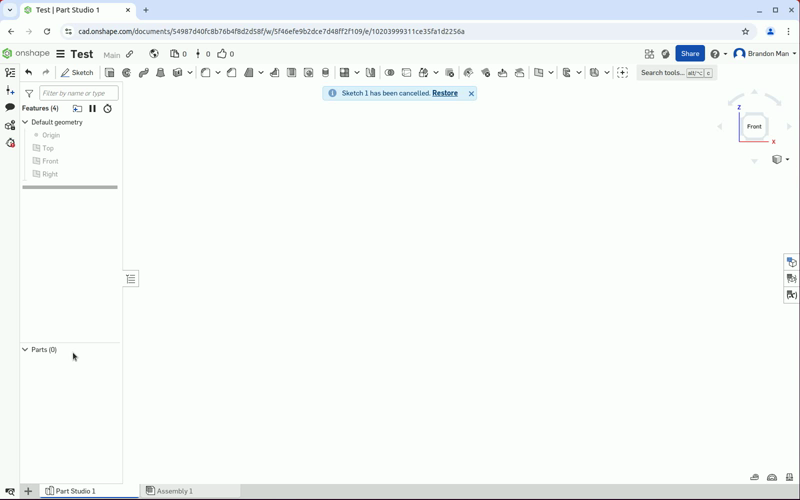
key(shift+y)
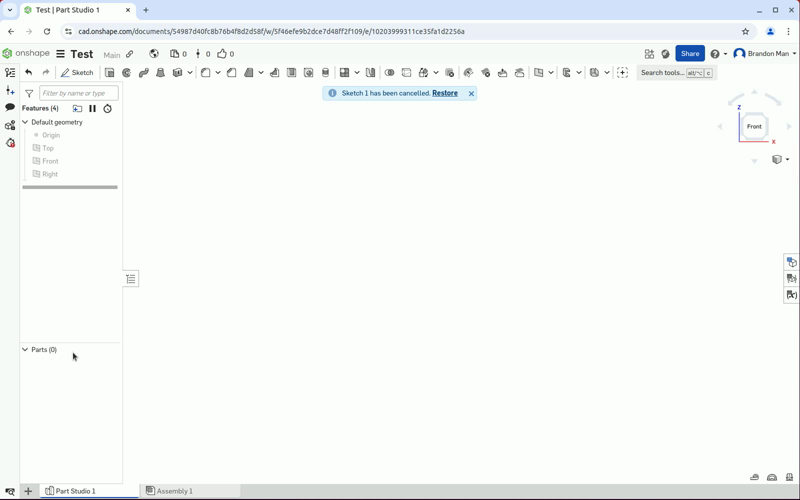
key(shift+s)
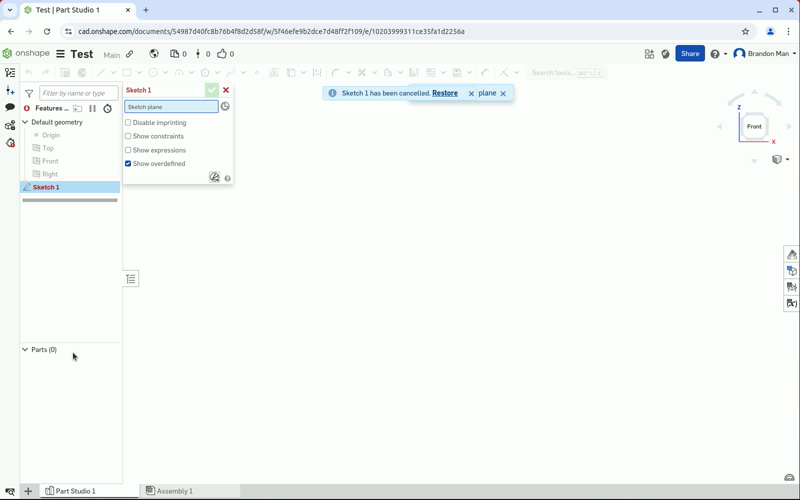
mouse_move(73, 163)
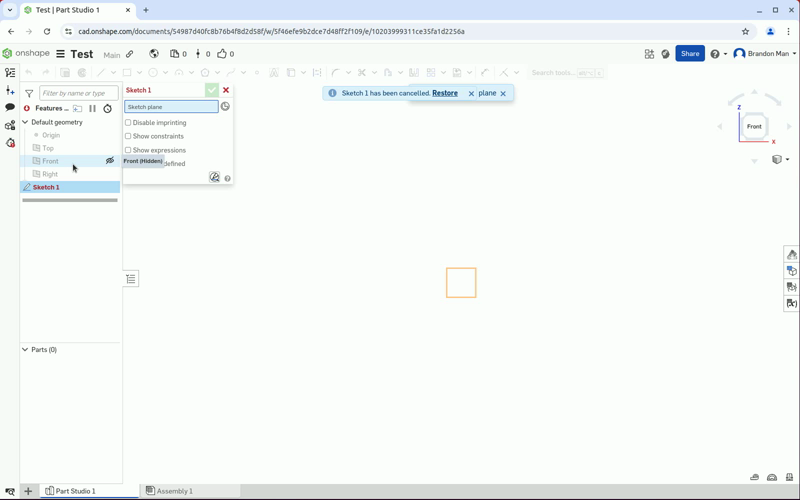
click(73, 163)
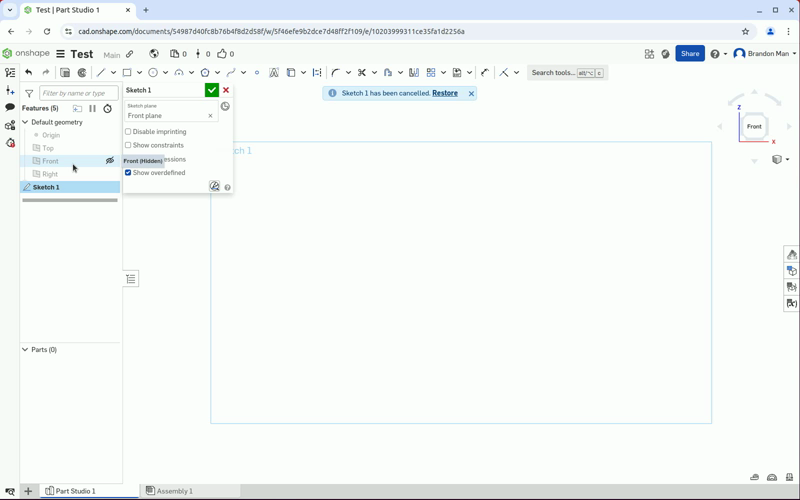
mouse_move(73, 352)
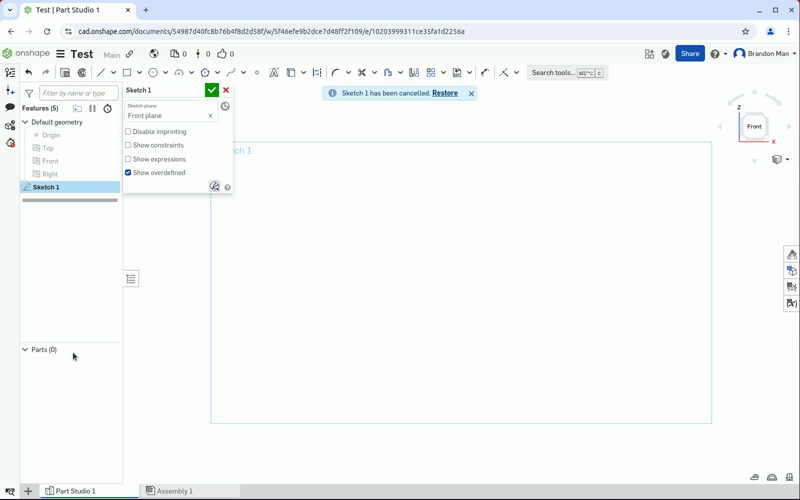
key(y)
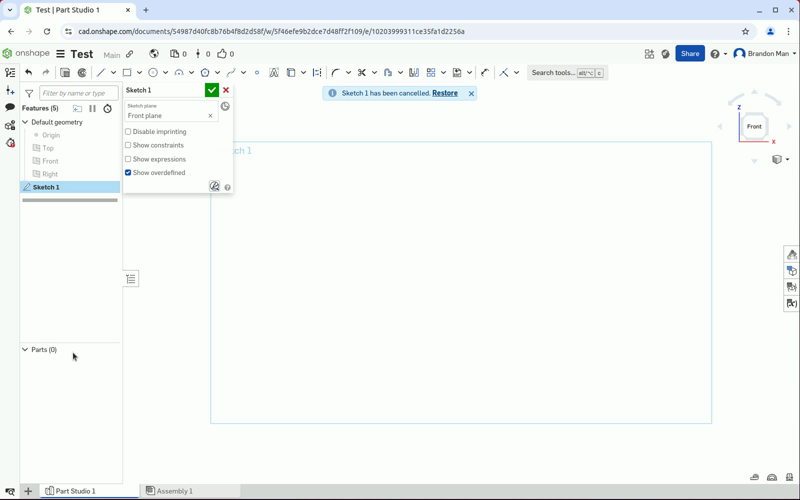
key(l)
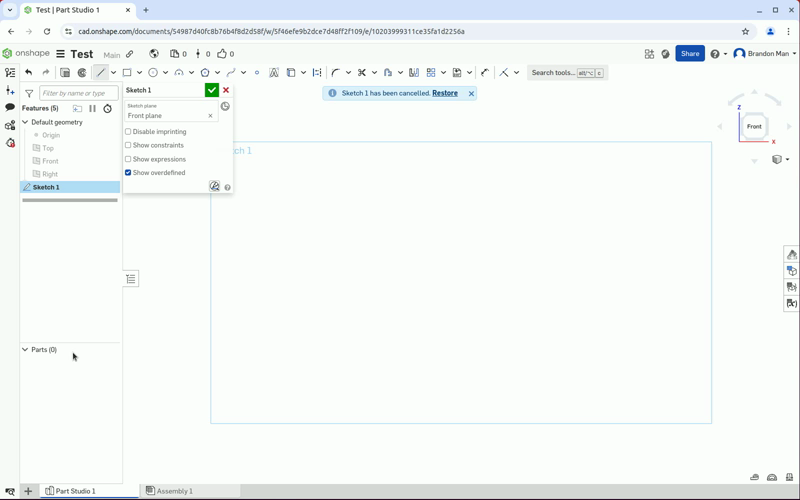
key_down(shift)
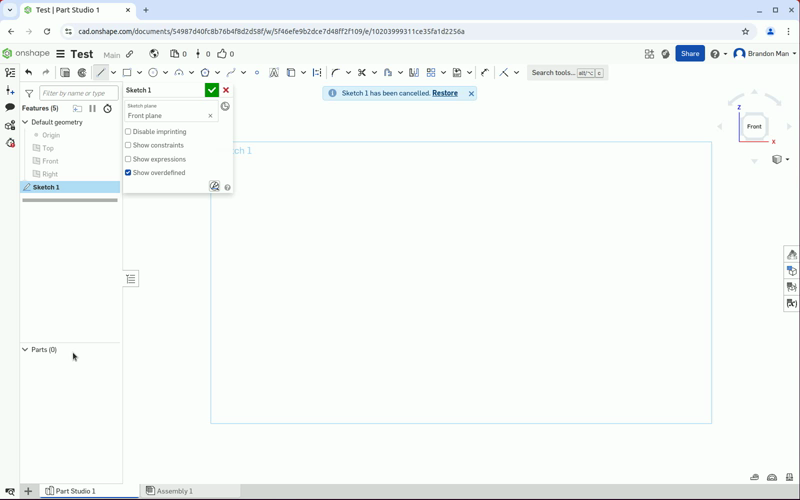
mouse_move(357, 347)
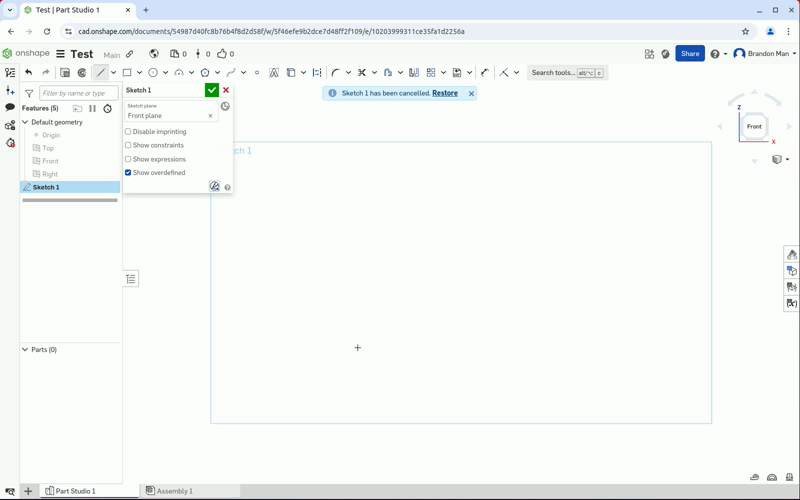
click(357, 347)
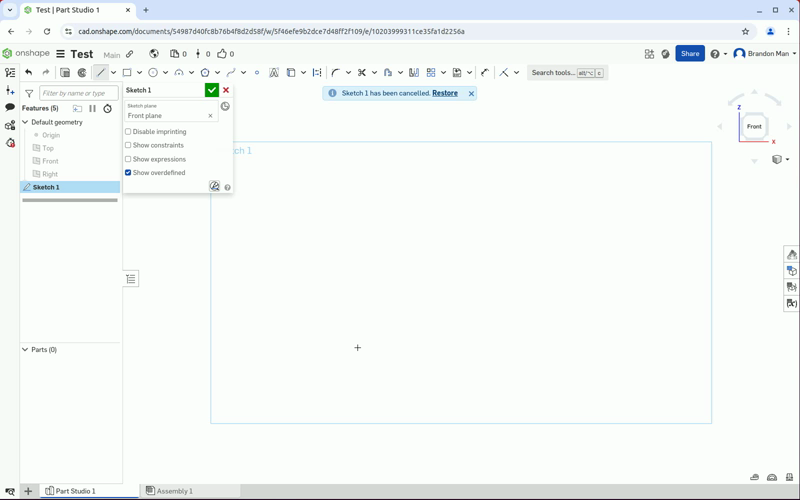
key_up(shift)
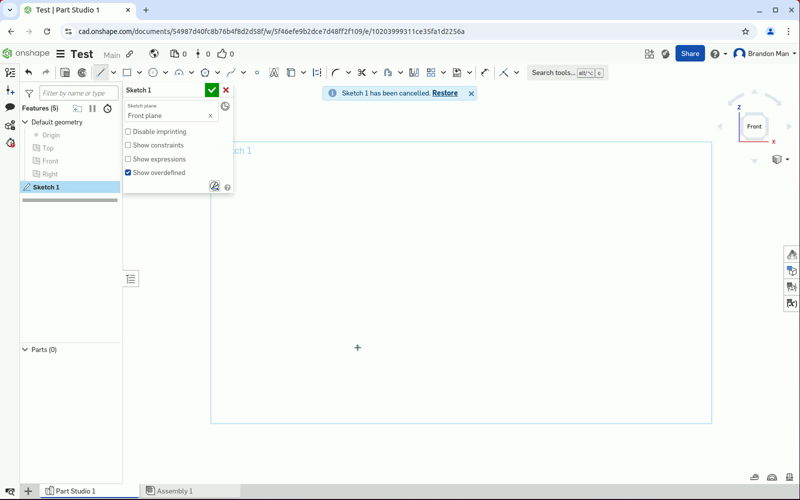
key_down(shift)
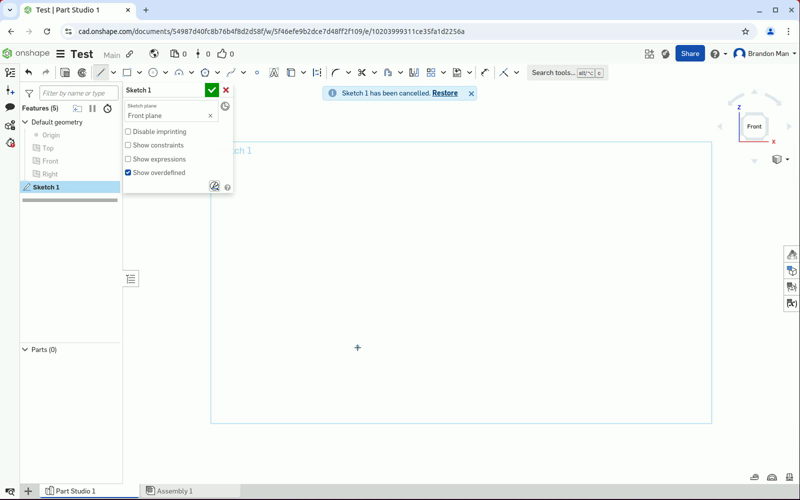
mouse_move(562, 347)
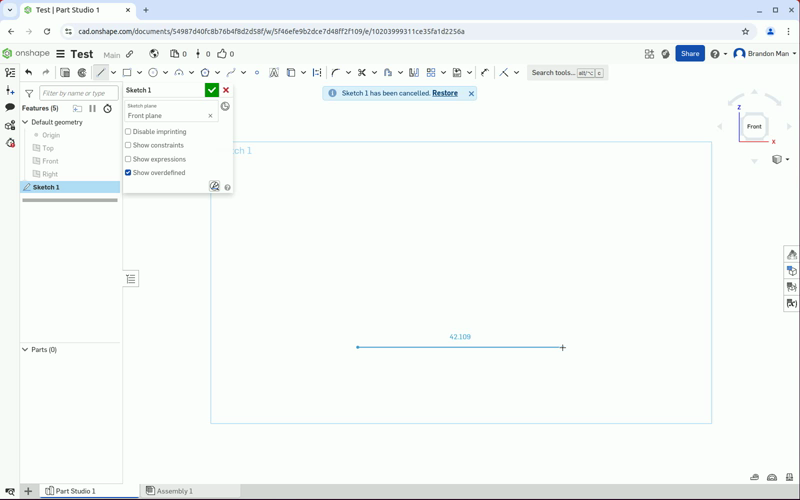
click(562, 347)
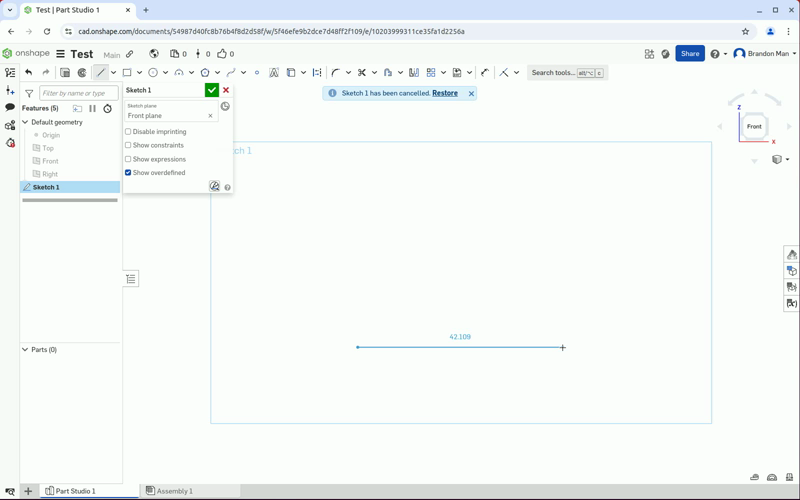
key_up(shift)
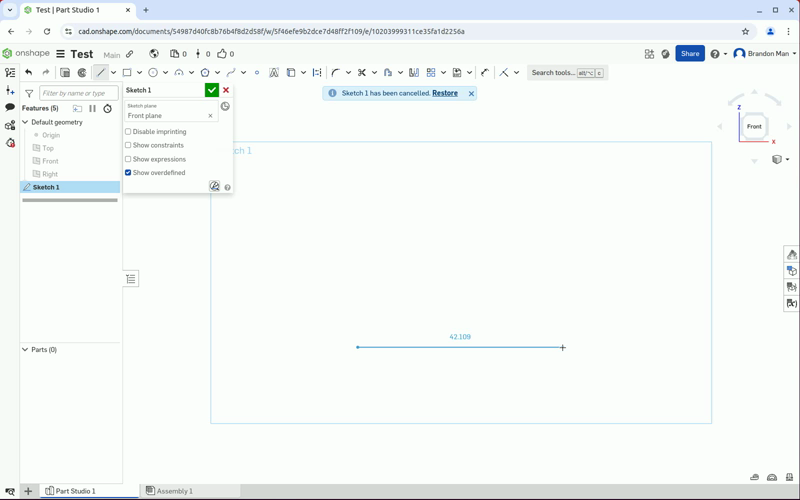
key_down(shift)
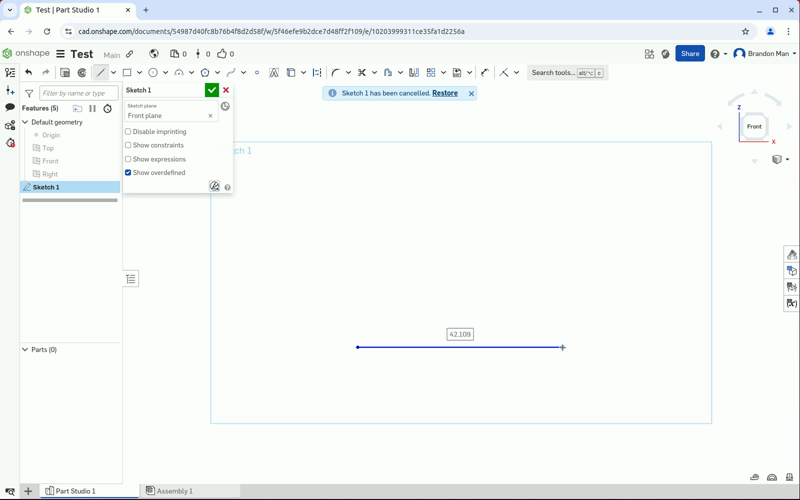
mouse_move(562, 243)
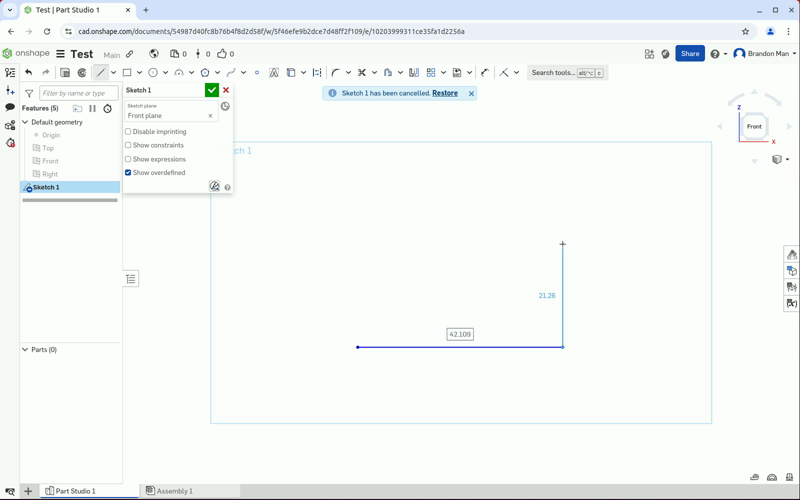
click(562, 243)
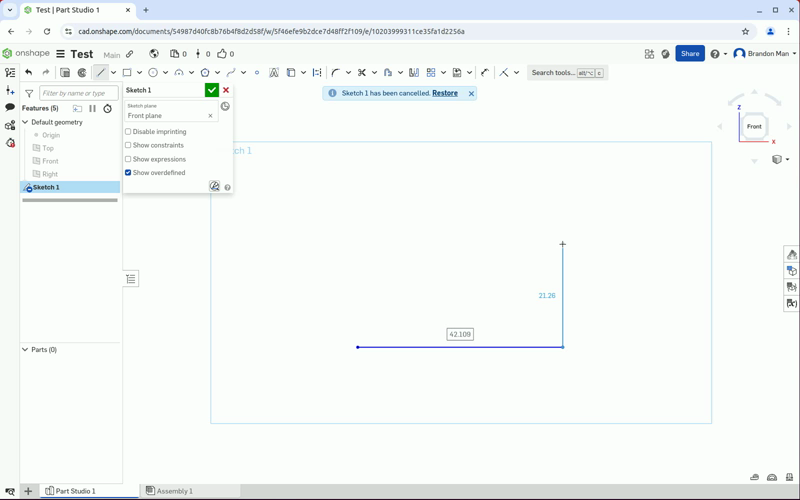
key_up(shift)
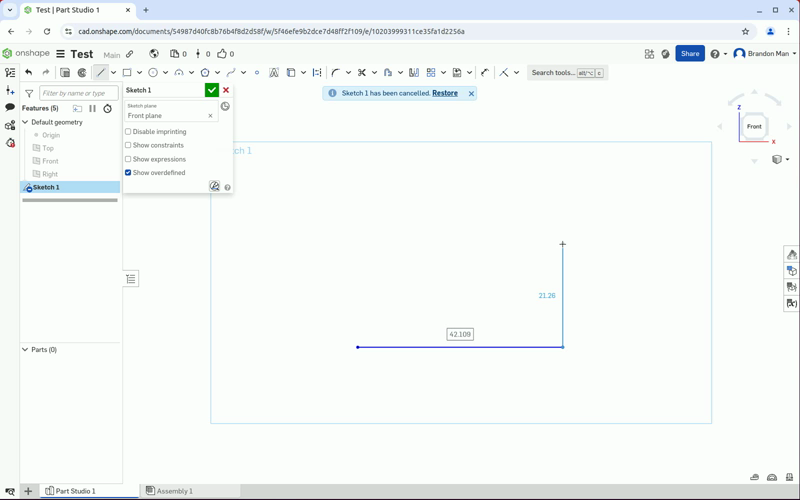
key_down(shift)
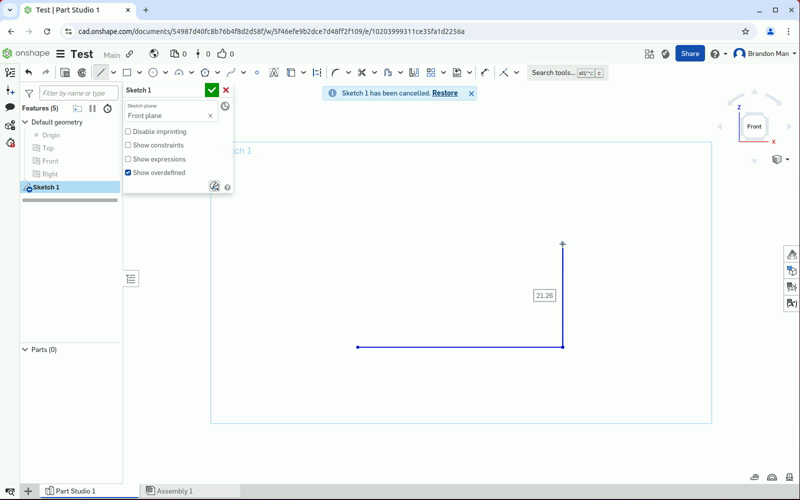
mouse_move(357, 243)
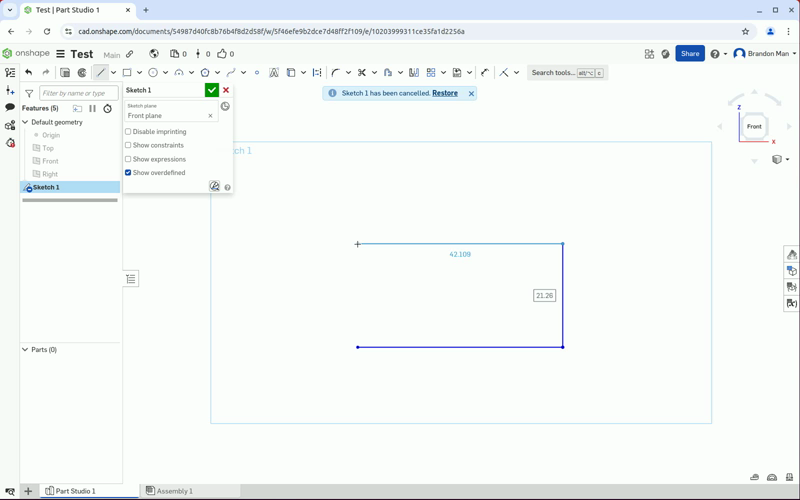
click(357, 243)
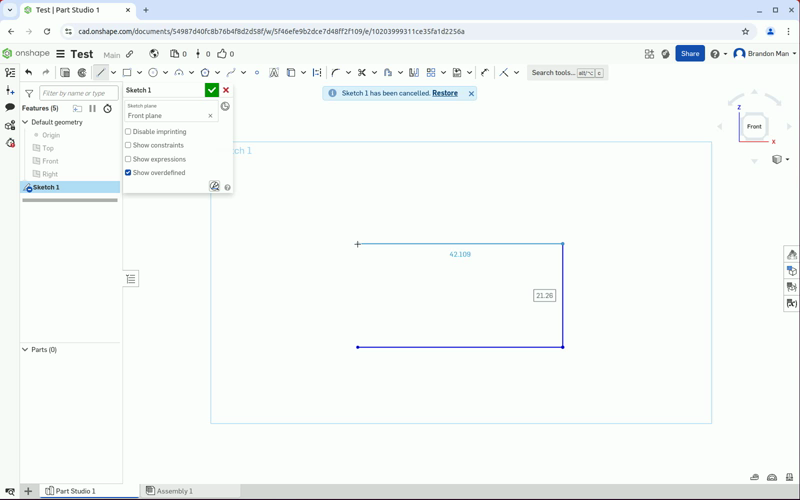
key_up(shift)
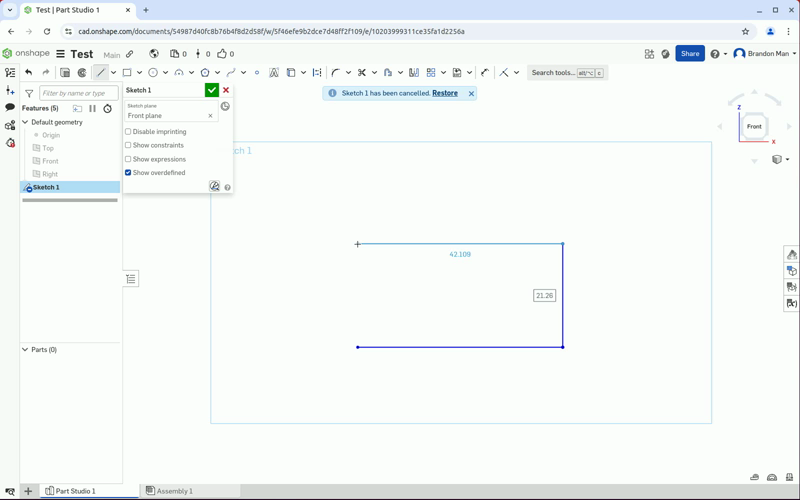
key_down(shift)
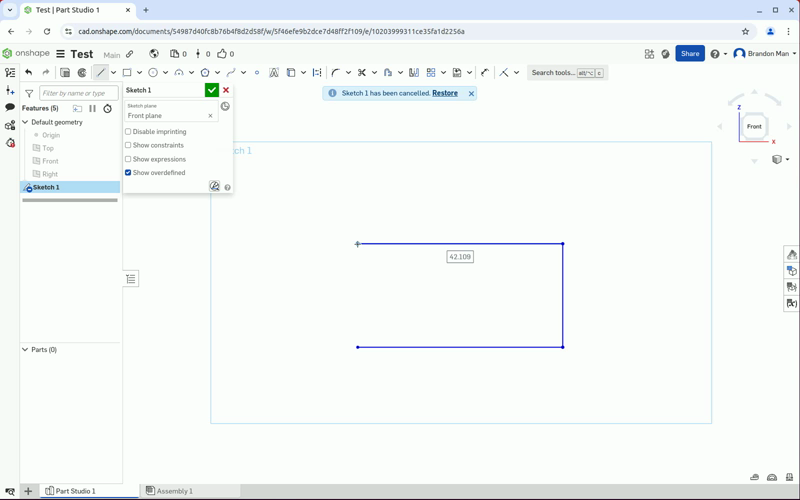
mouse_move(357, 347)
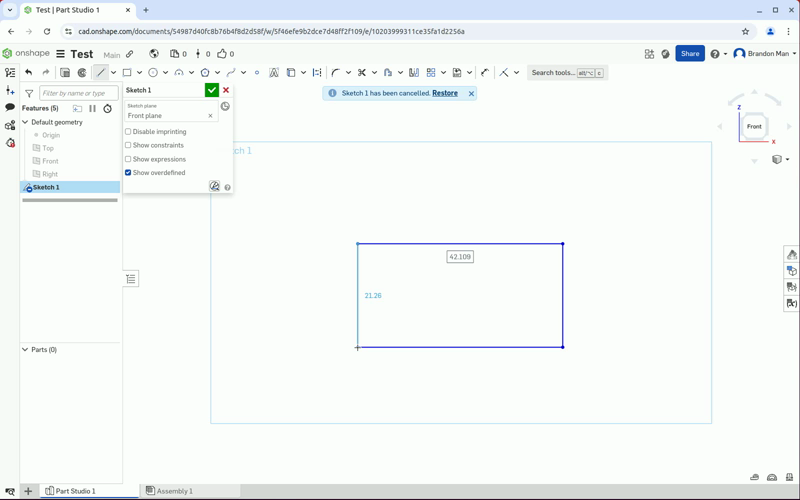
key_up(shift)
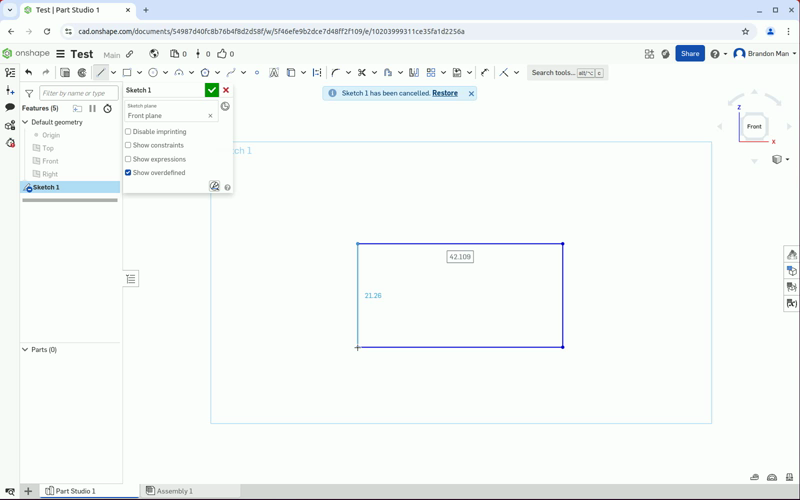
click(357, 347)
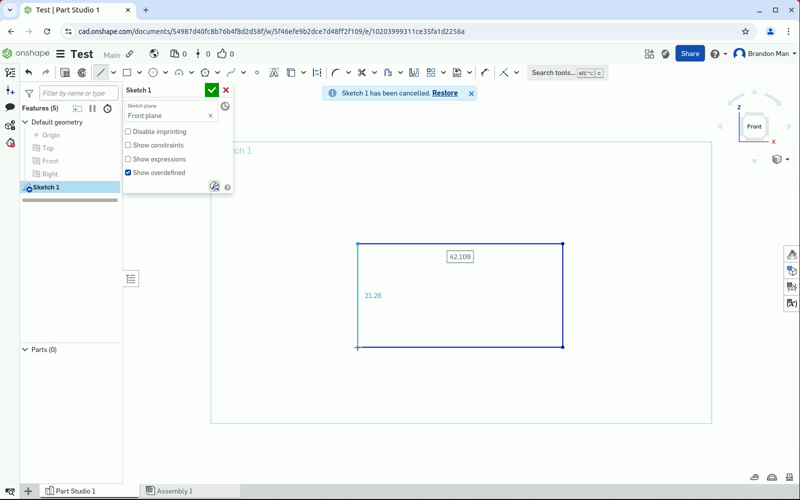
key(esc)
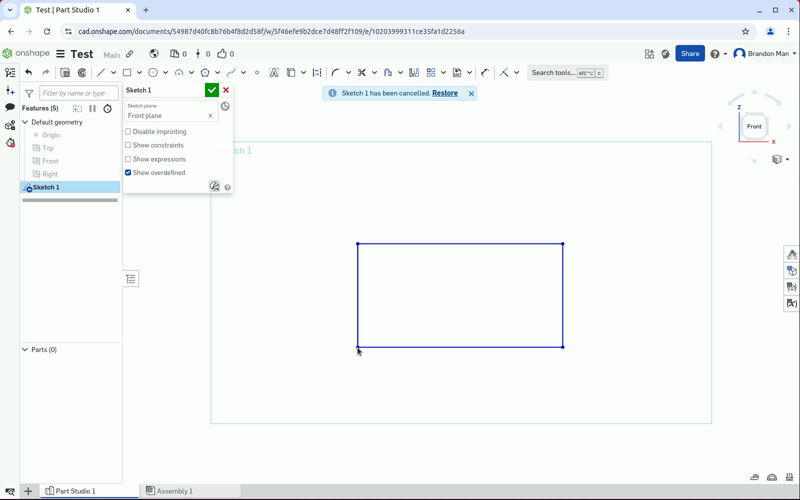
mouse_move(407, 289)
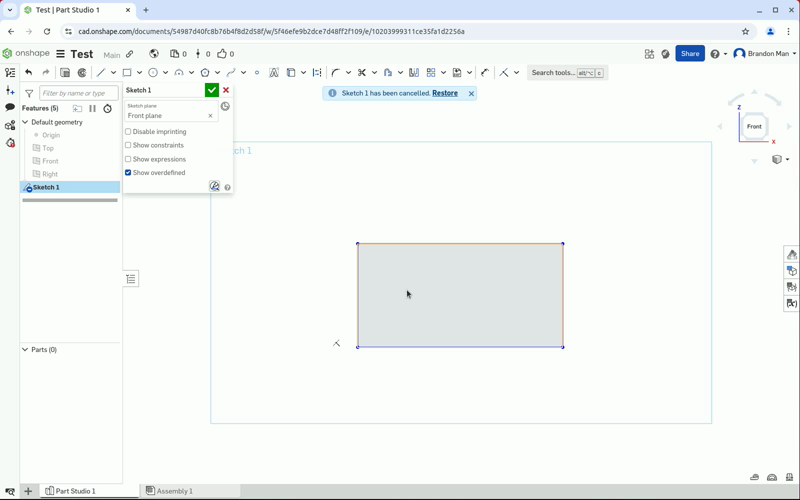
click(407, 289)
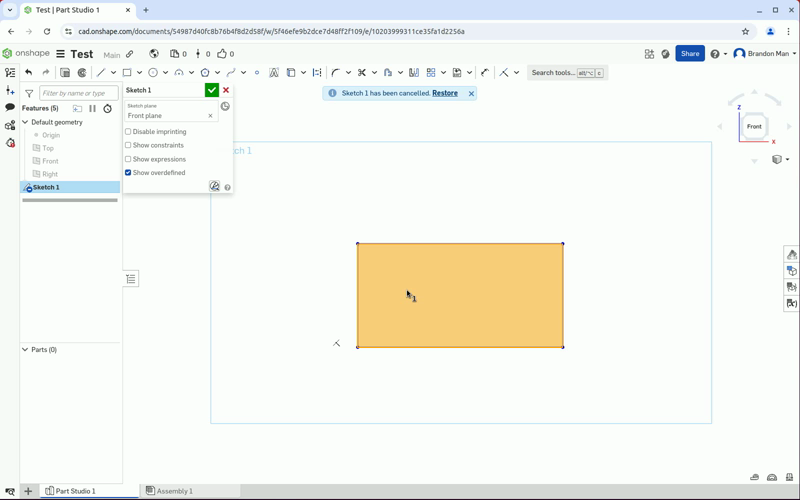
mouse_move(73, 352)
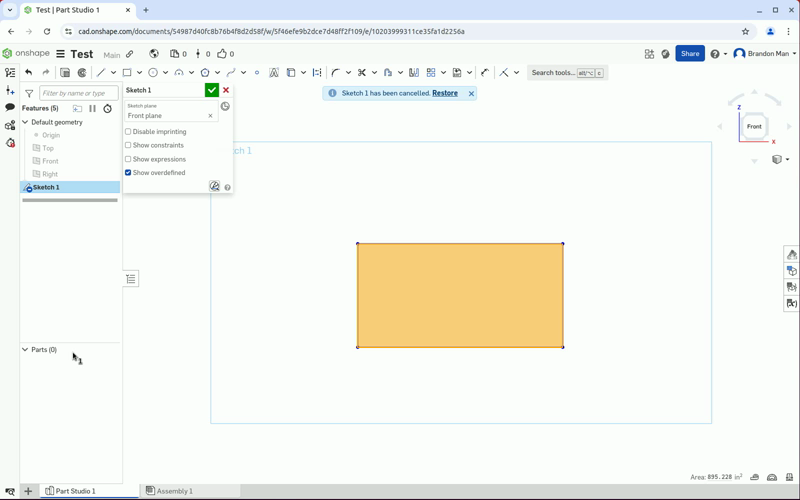
key(shift+y)
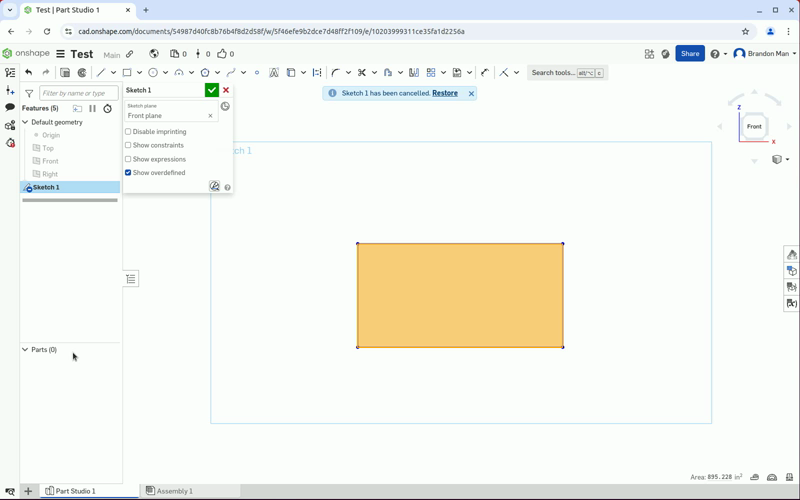
key(shift+e)
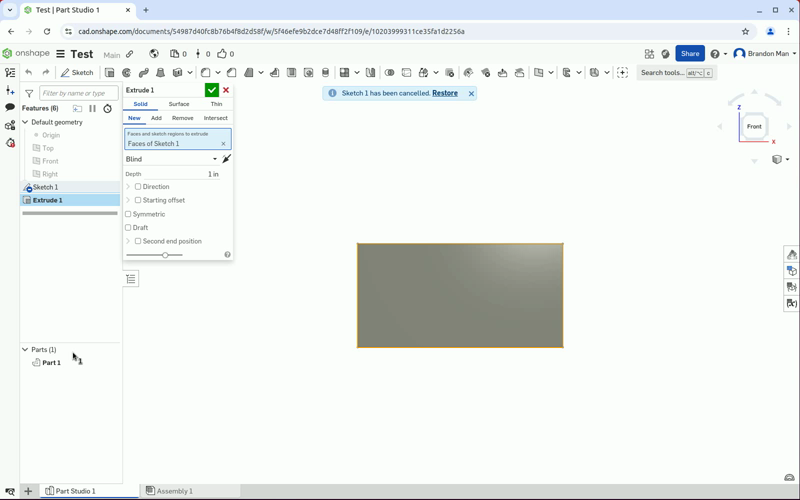
mouse_move(143, 106)
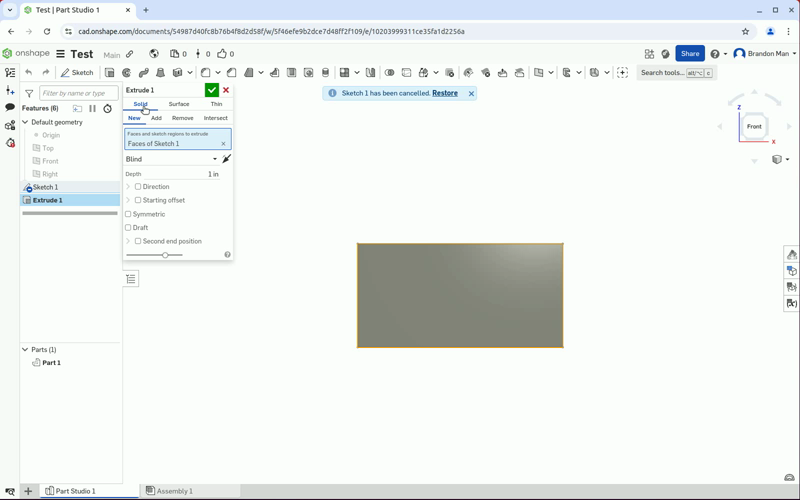
click(143, 106)
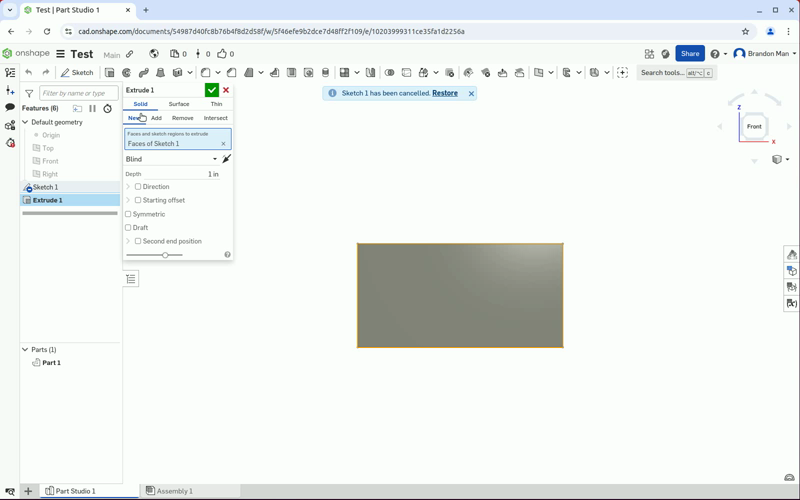
mouse_move(137, 120)
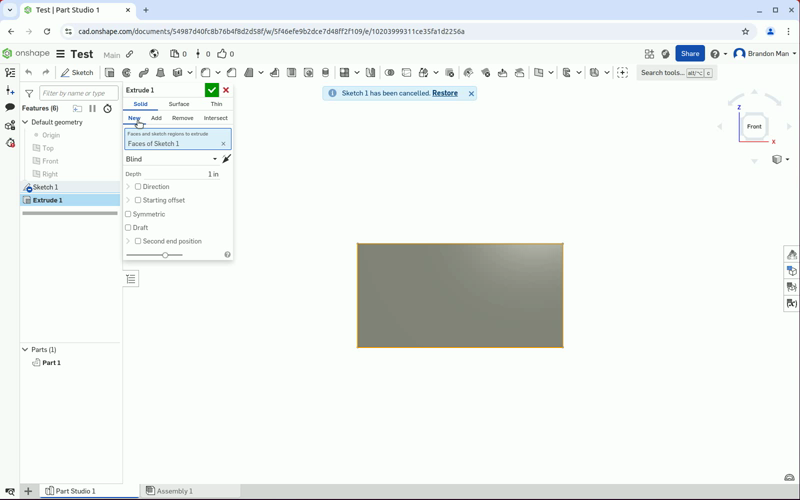
click(137, 120)
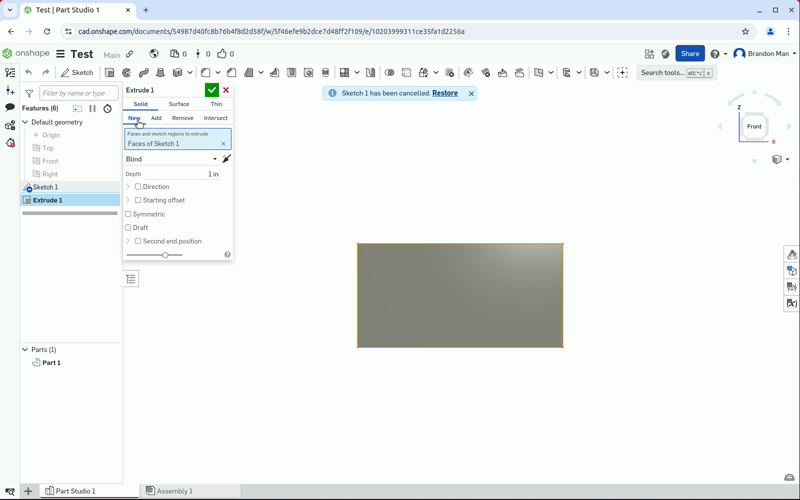
key(tab, 4)
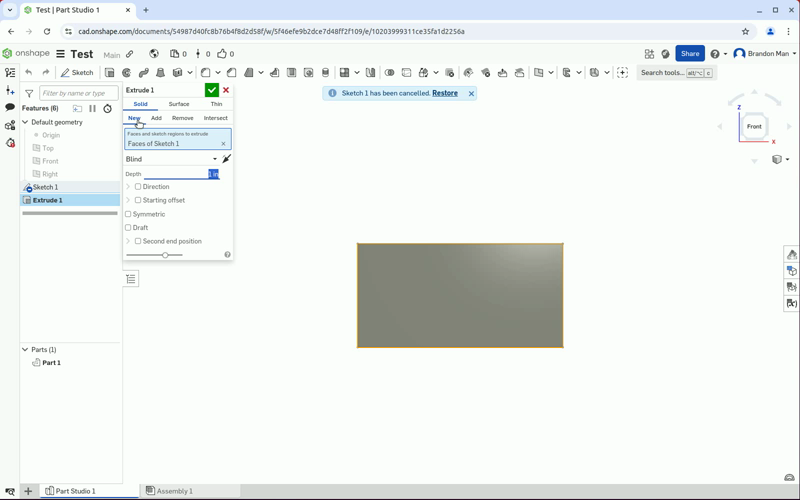
text(0.241)
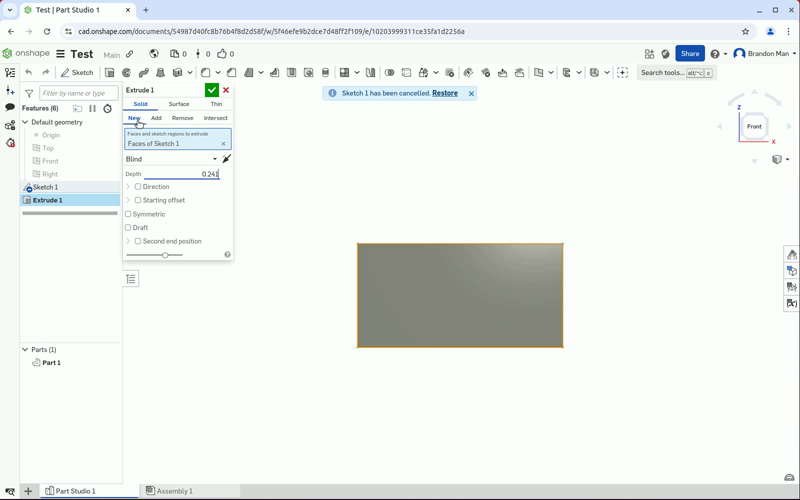
key(enter)
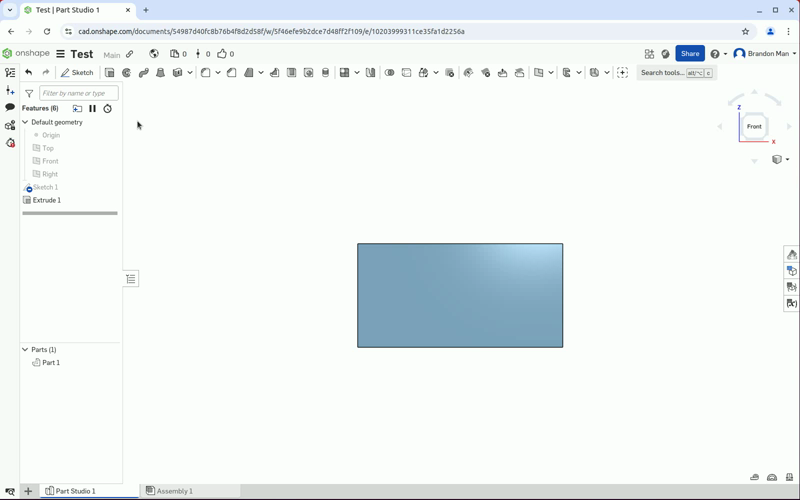
key(shift+h)
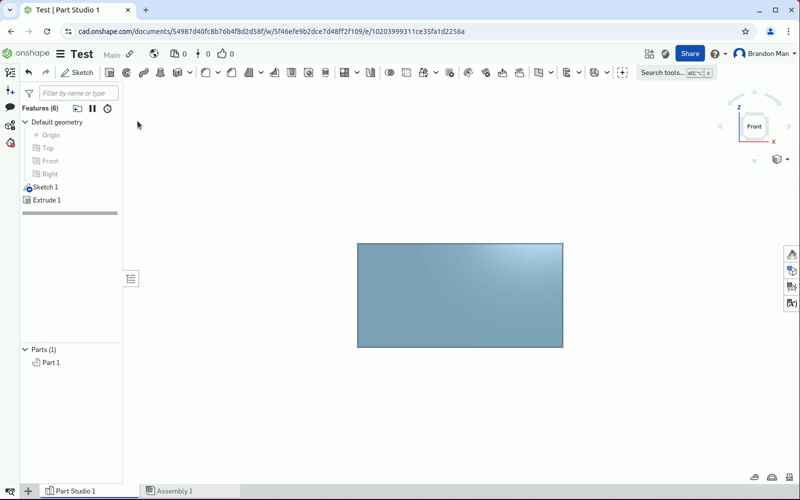
key(shift+h)
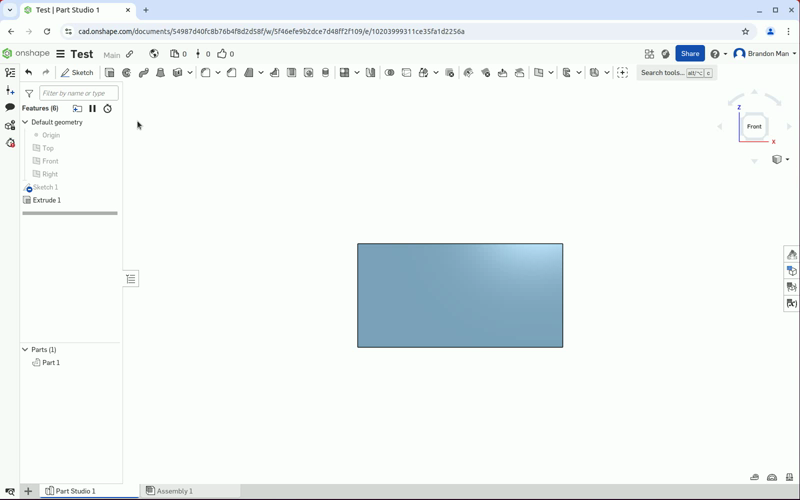
mouse_move(73, 189)
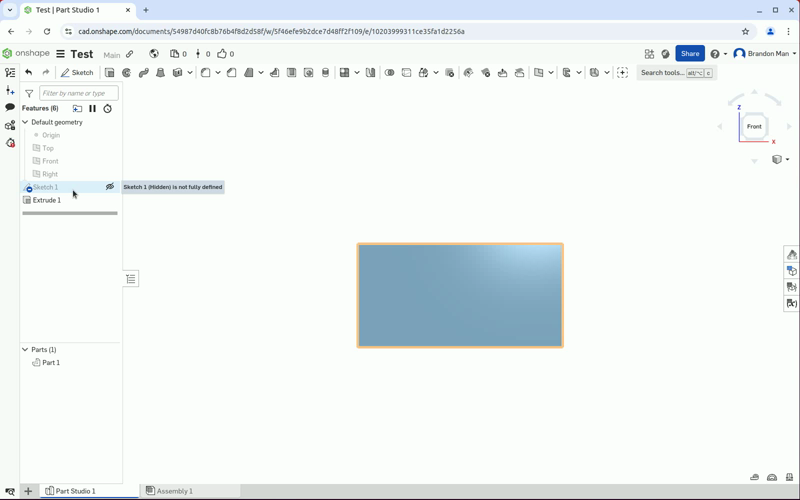
click(73, 189)
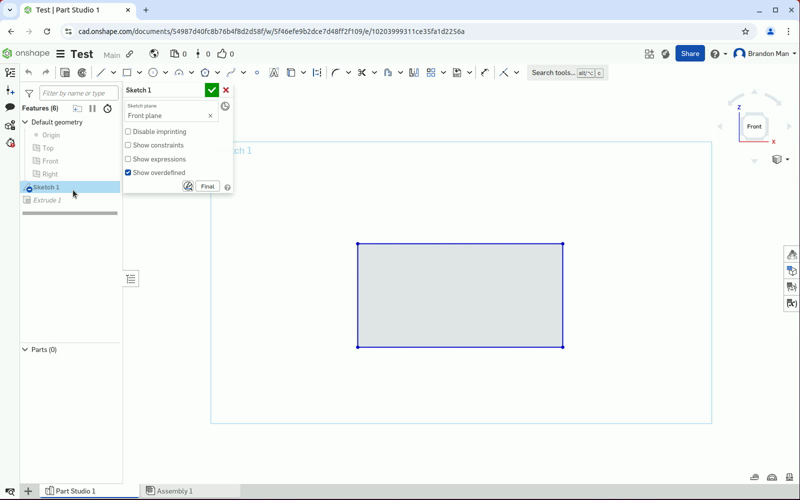
mouse_move(229, 92)
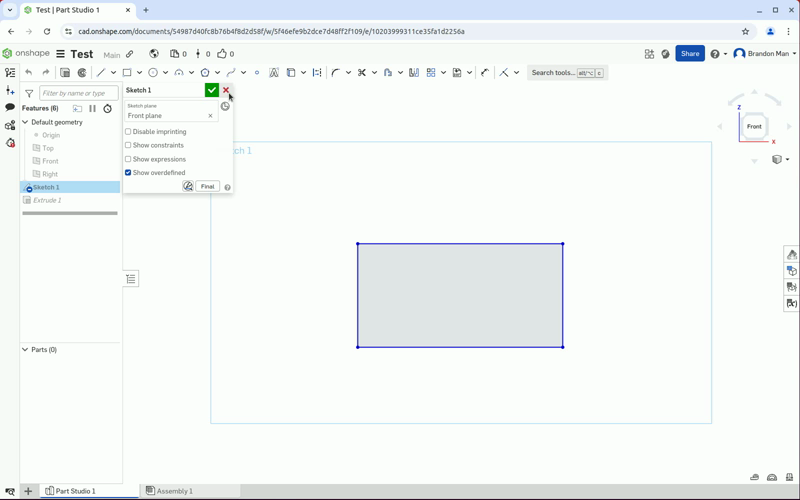
click(229, 92)
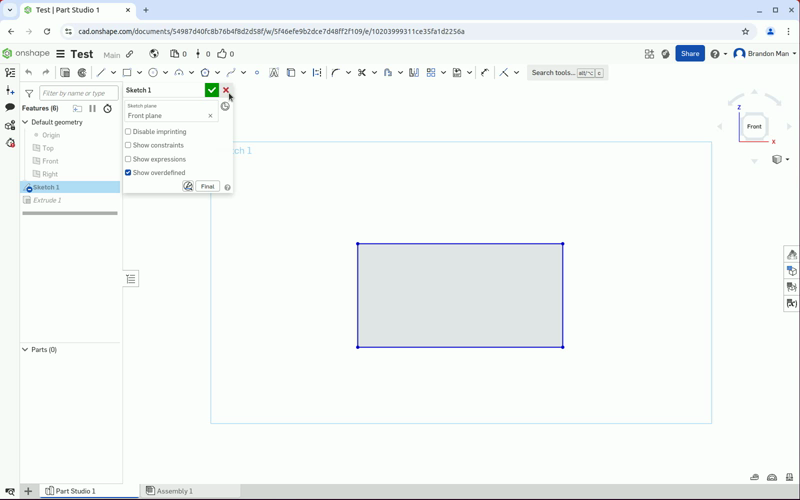
key(shift+s)
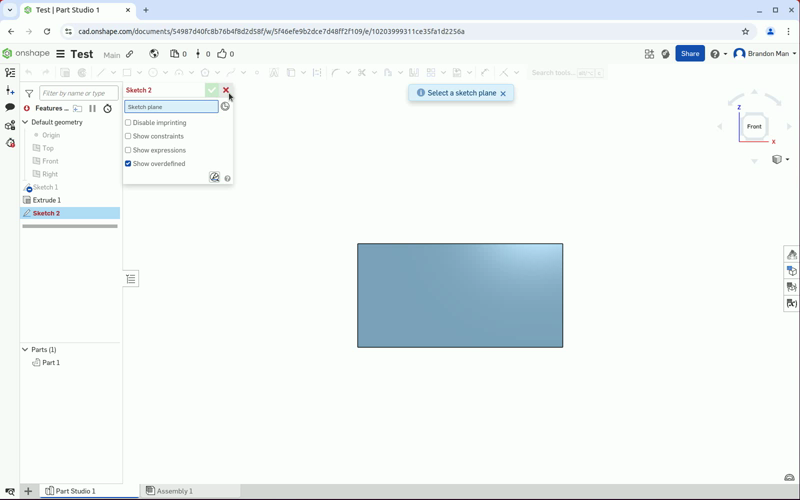
mouse_move(73, 163)
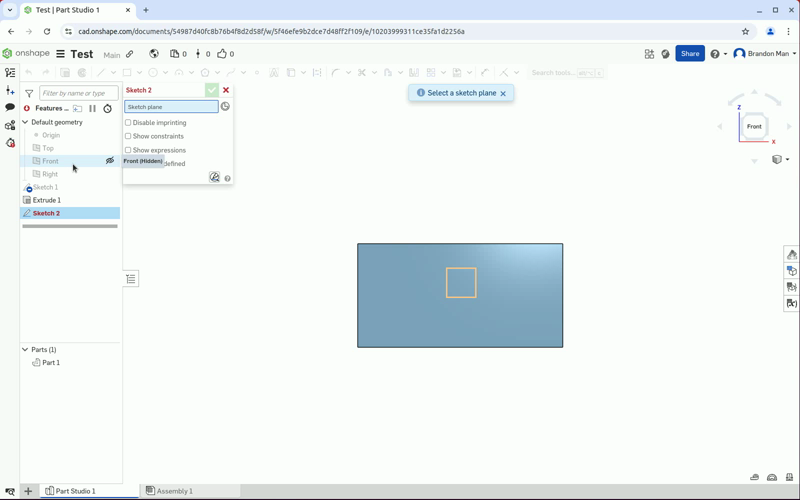
click(73, 163)
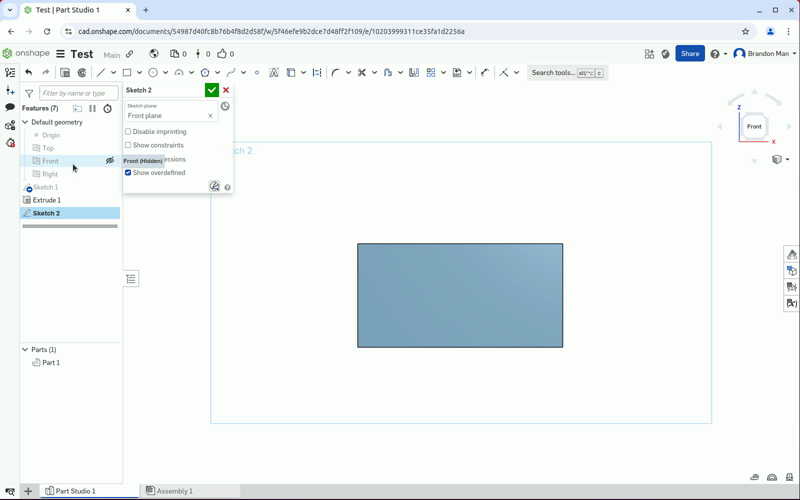
mouse_move(73, 352)
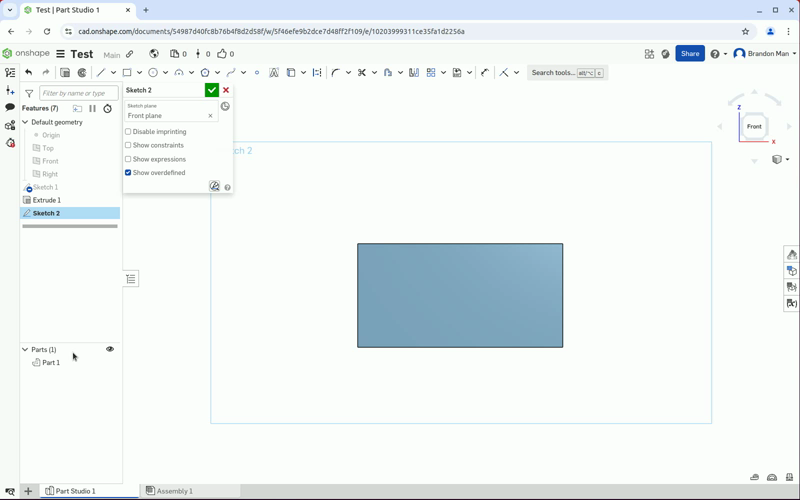
key(y)
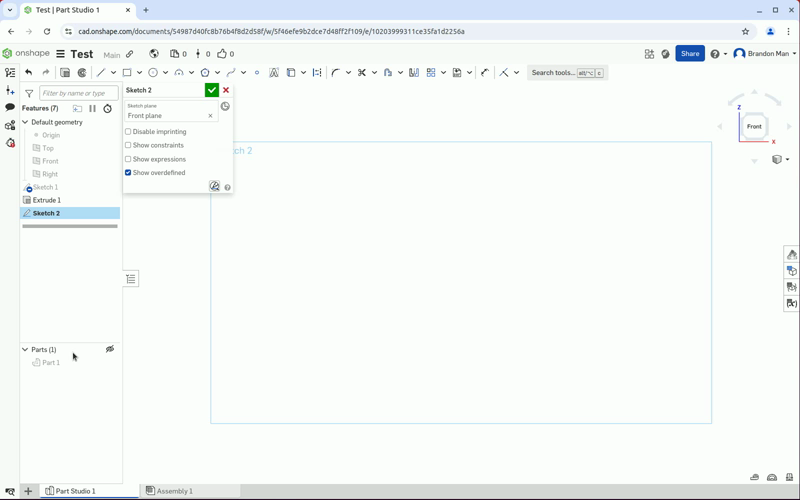
key(l)
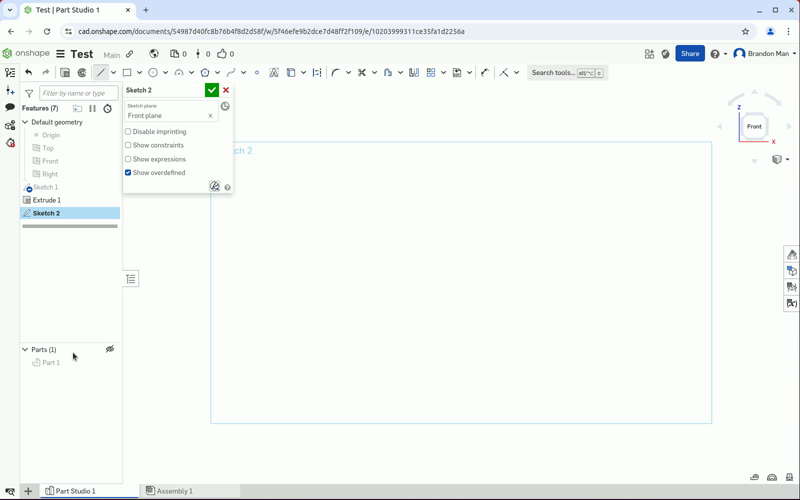
key_down(shift)
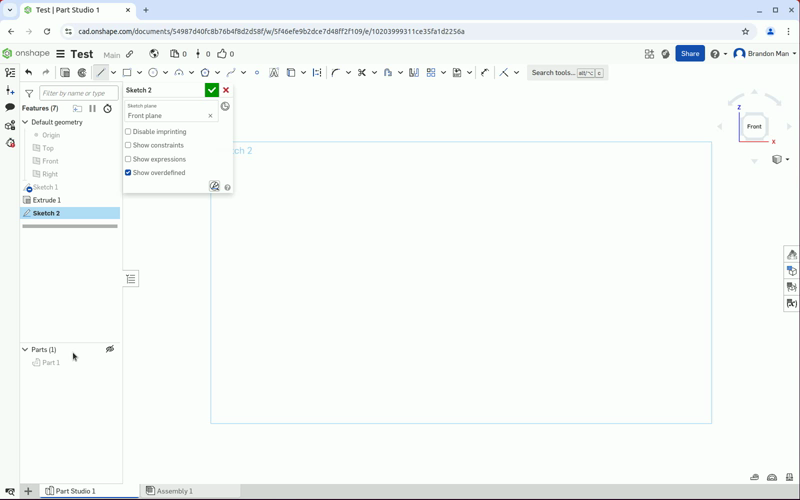
mouse_move(357, 347)
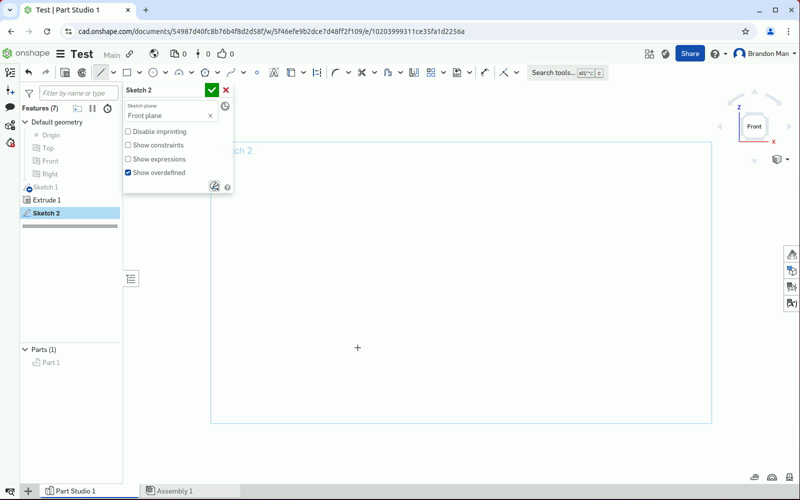
click(357, 347)
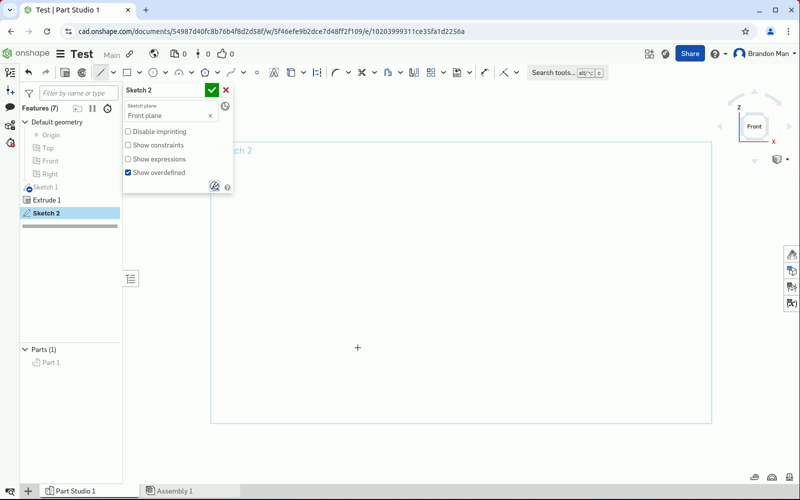
key_up(shift)
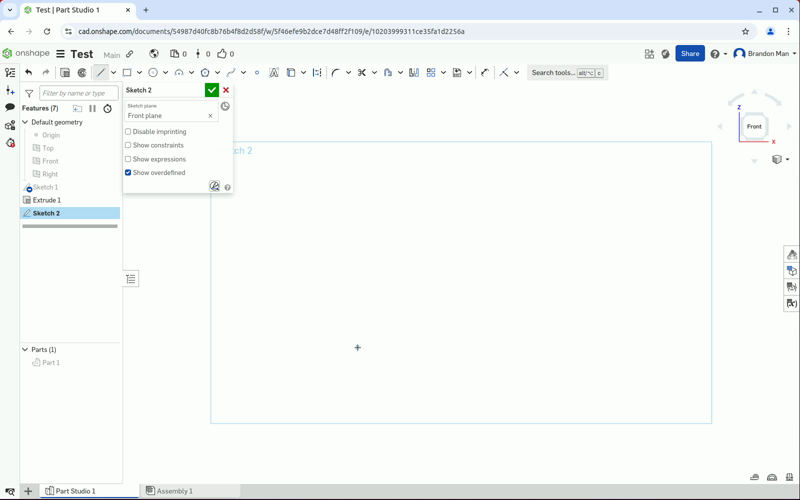
key_down(shift)
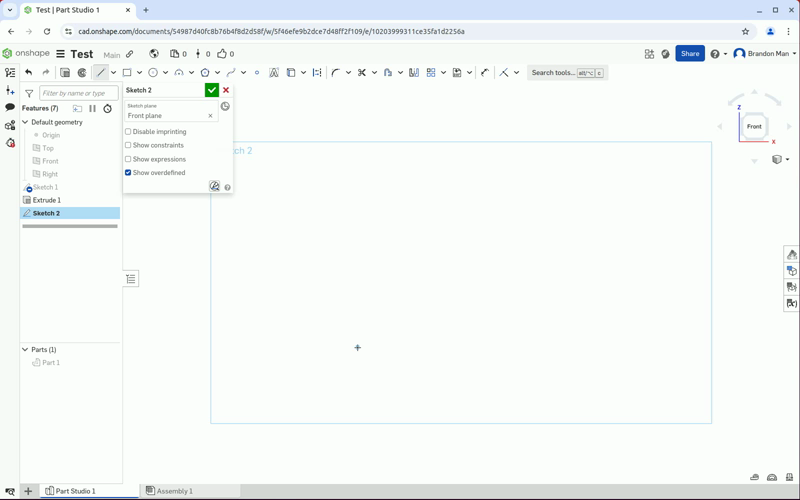
mouse_move(562, 347)
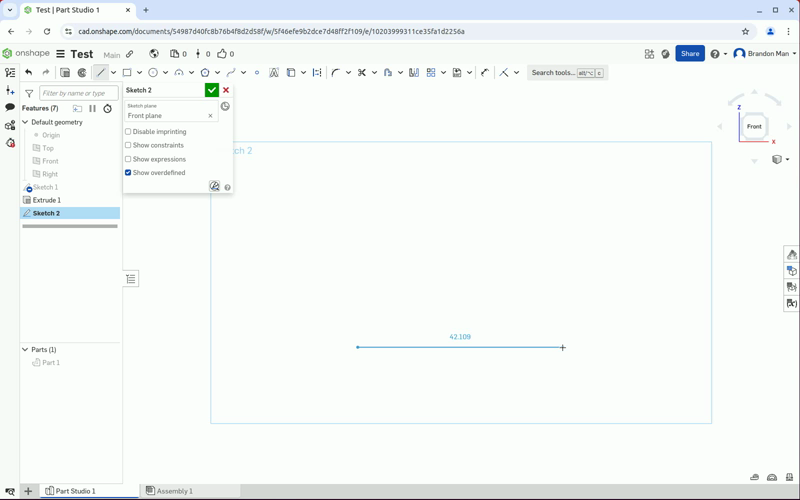
click(562, 347)
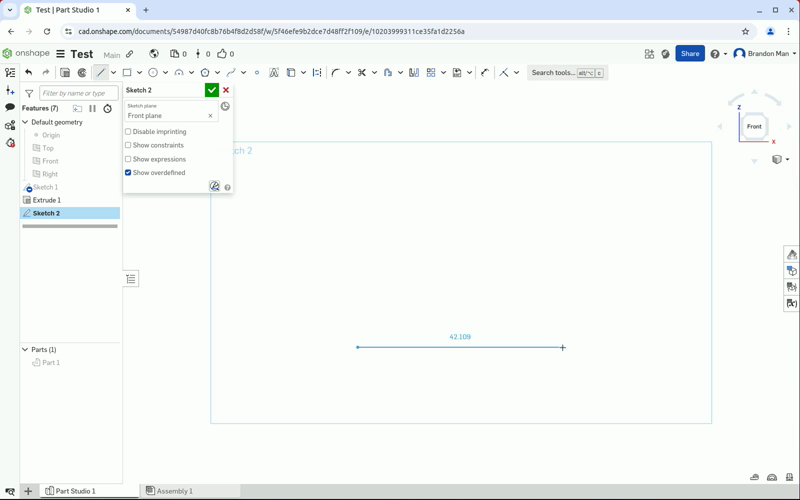
key_up(shift)
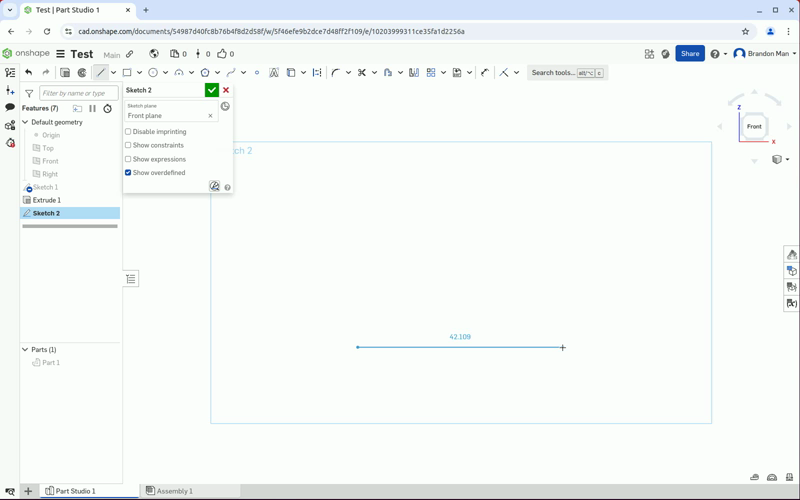
key_down(shift)
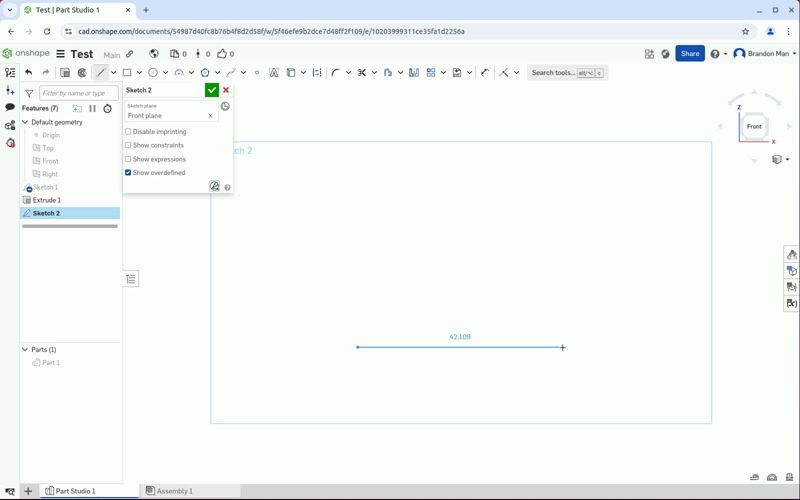
mouse_move(562, 243)
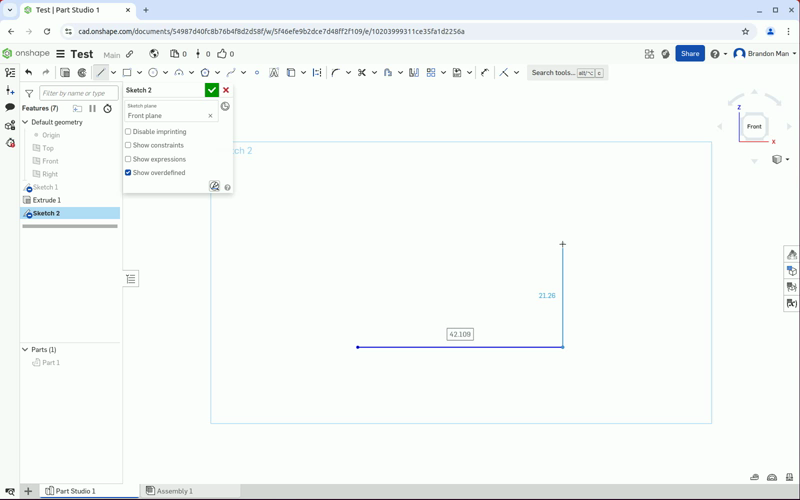
click(562, 243)
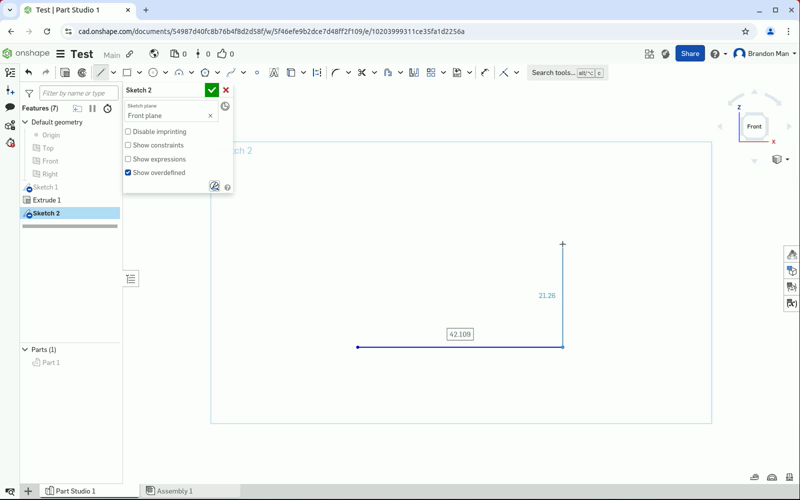
key_up(shift)
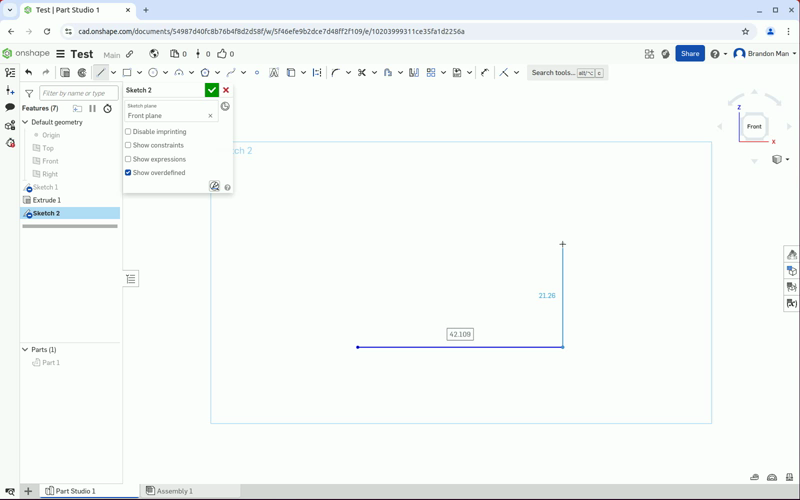
key_down(shift)
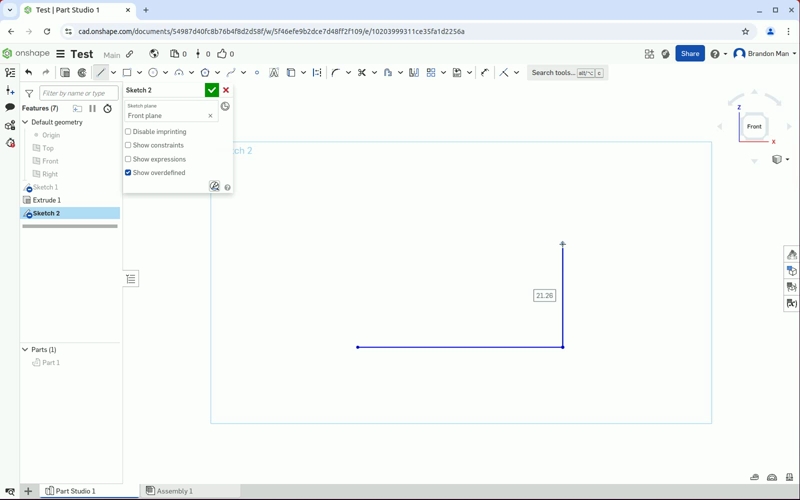
mouse_move(357, 243)
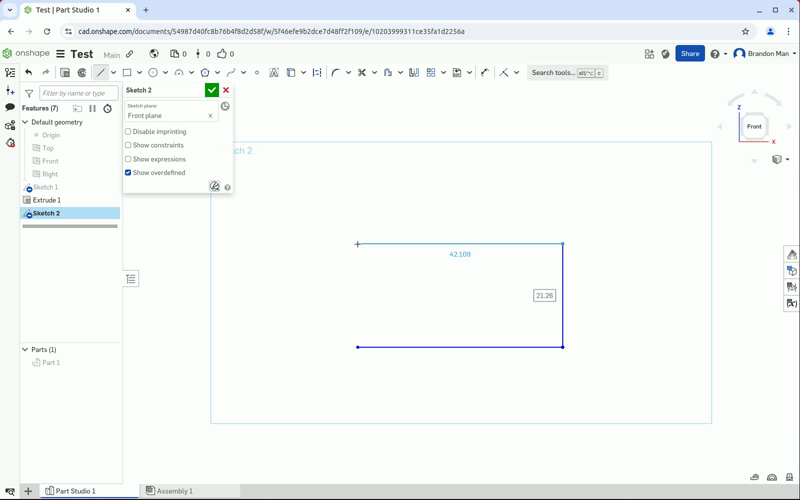
click(357, 243)
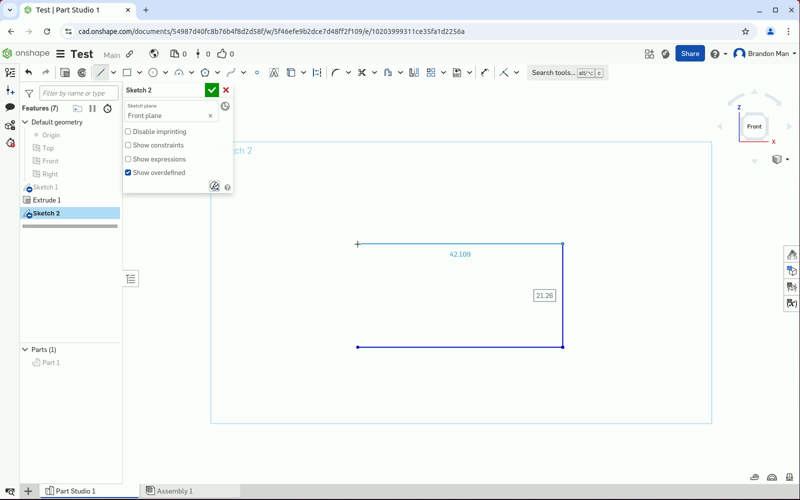
key_up(shift)
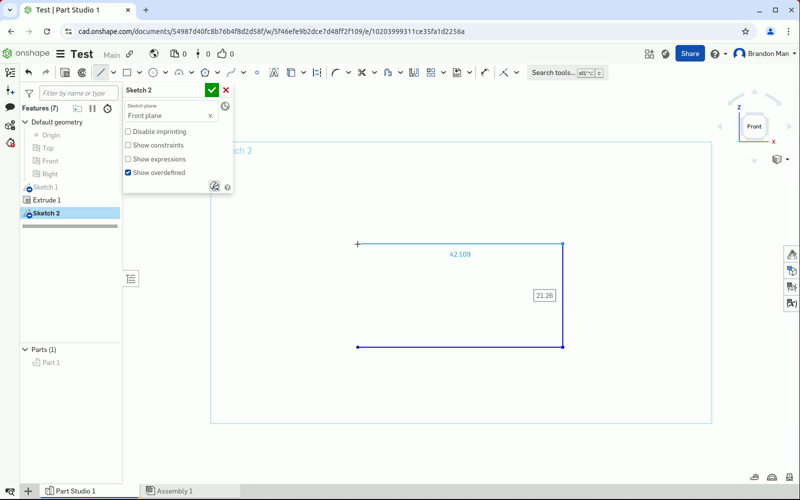
key_down(shift)
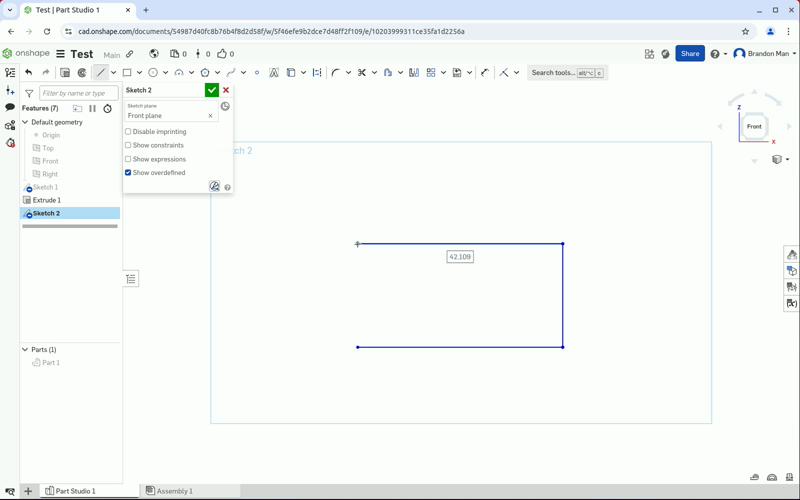
mouse_move(357, 347)
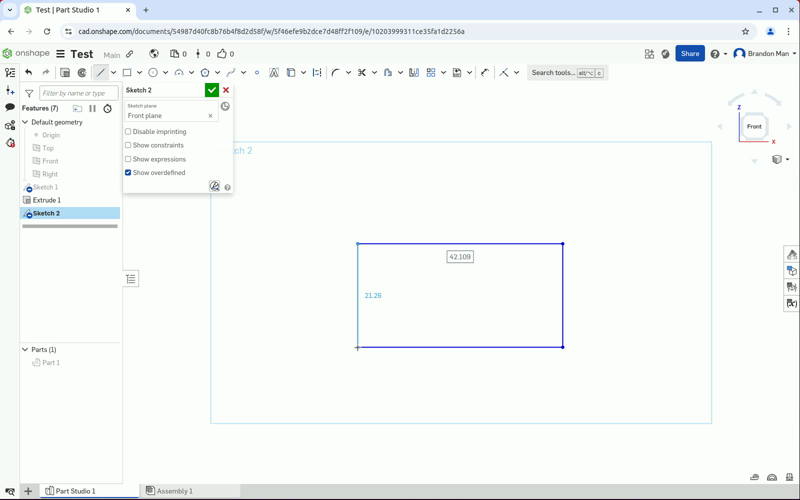
key_up(shift)
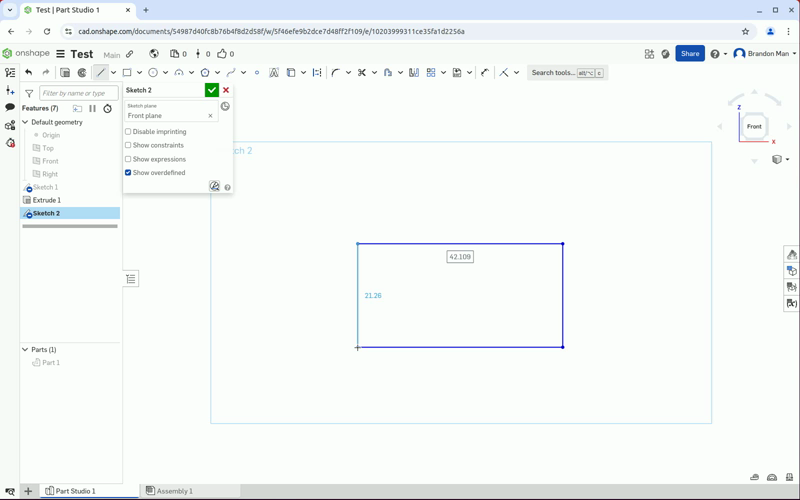
click(357, 347)
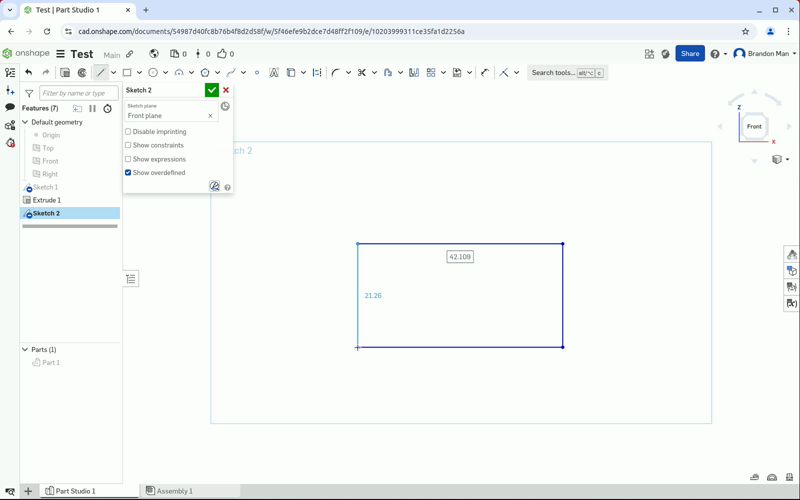
key(esc)
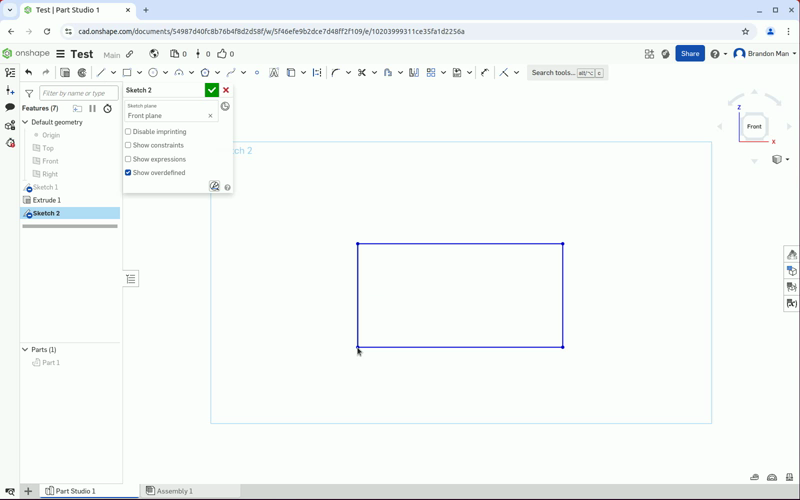
mouse_move(494, 312)
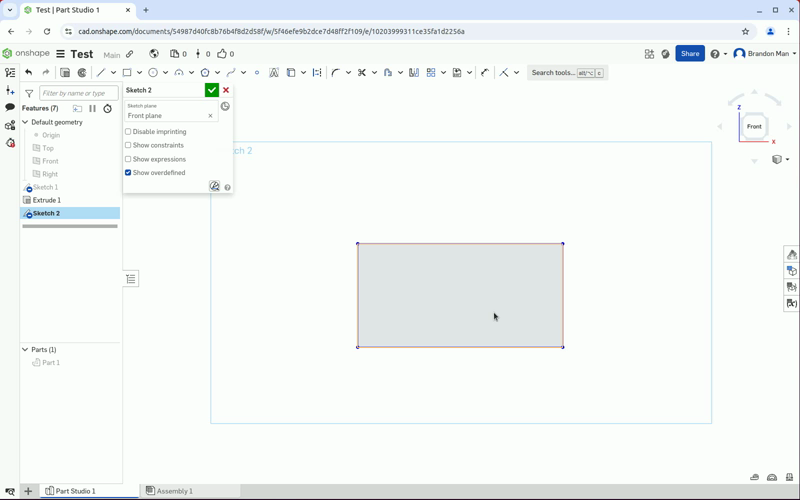
click(494, 312)
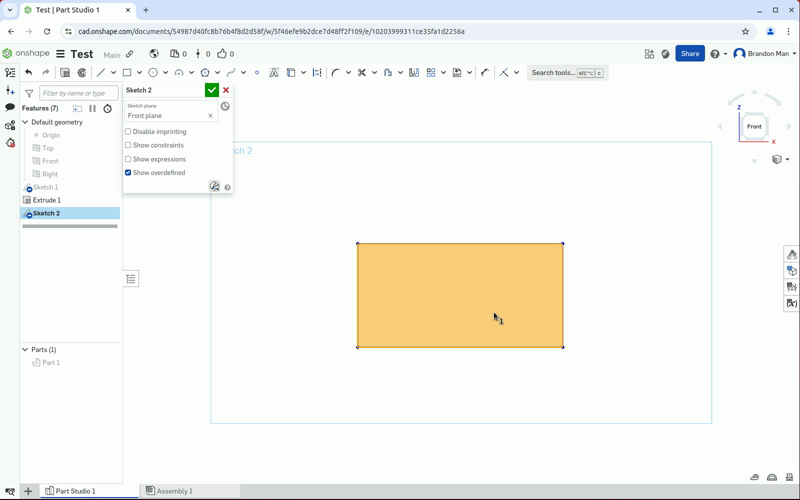
mouse_move(73, 352)
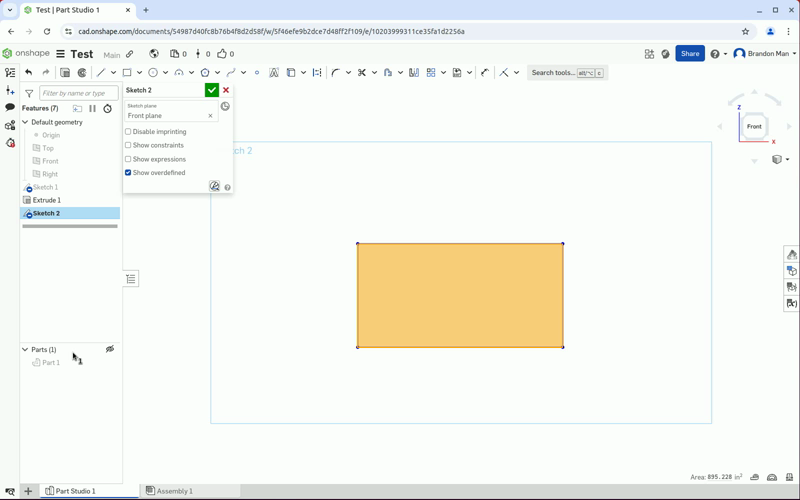
key(shift+y)
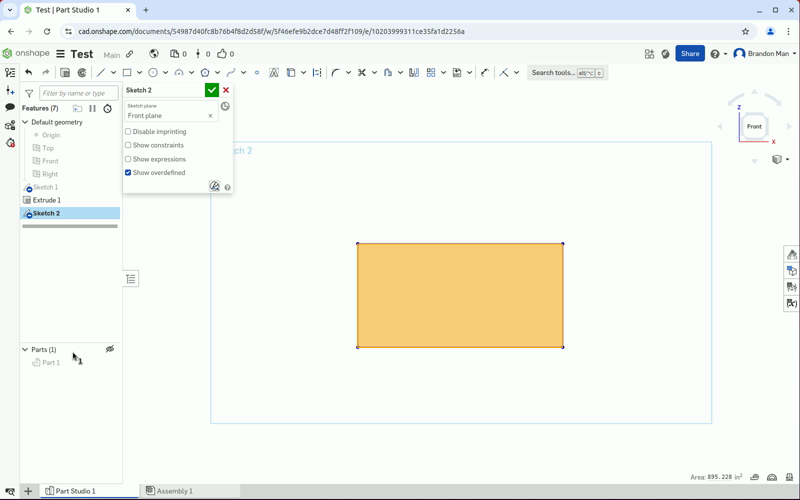
key(shift+e)
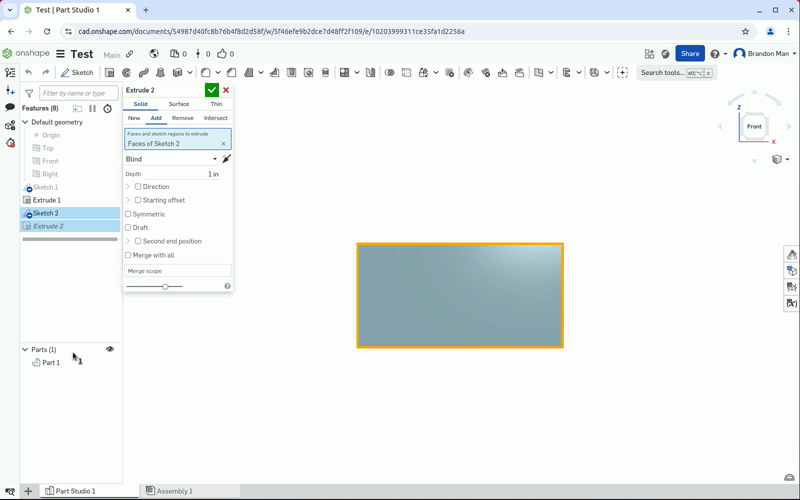
mouse_move(143, 106)
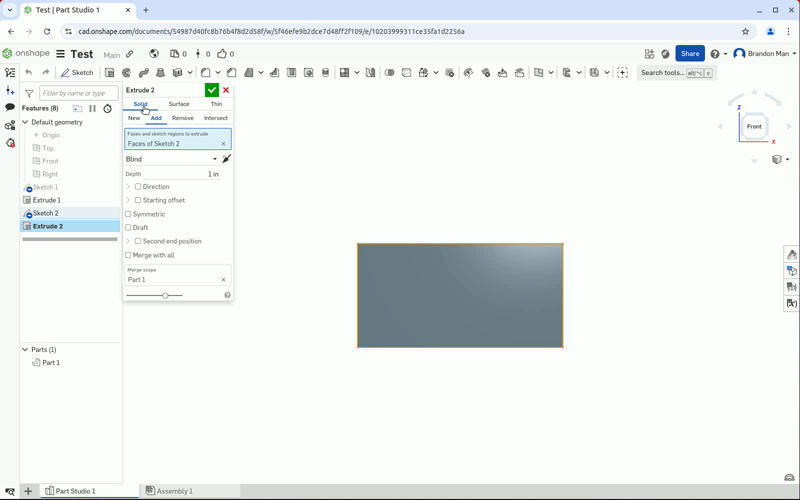
click(143, 106)
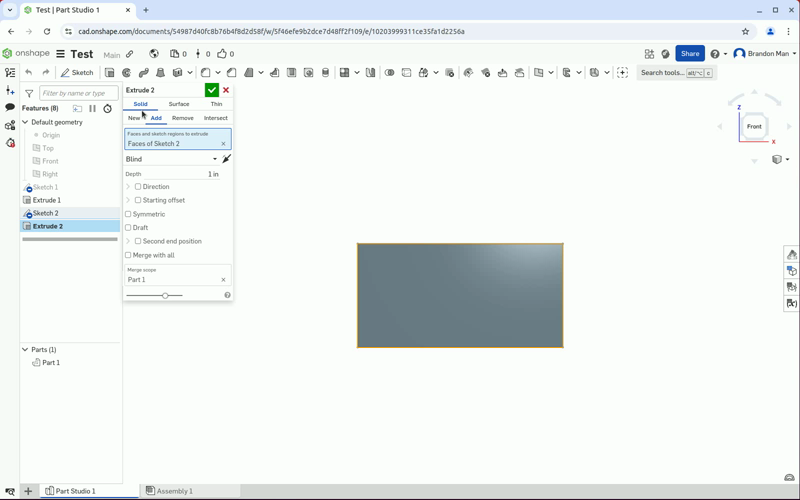
mouse_move(137, 120)
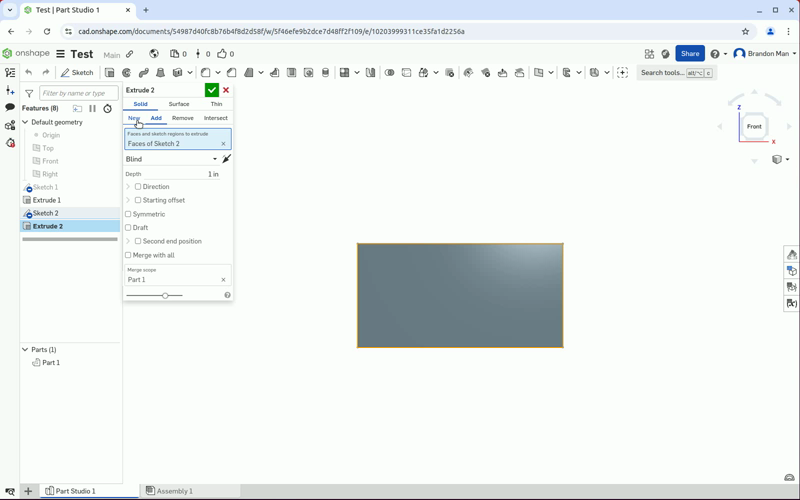
click(137, 120)
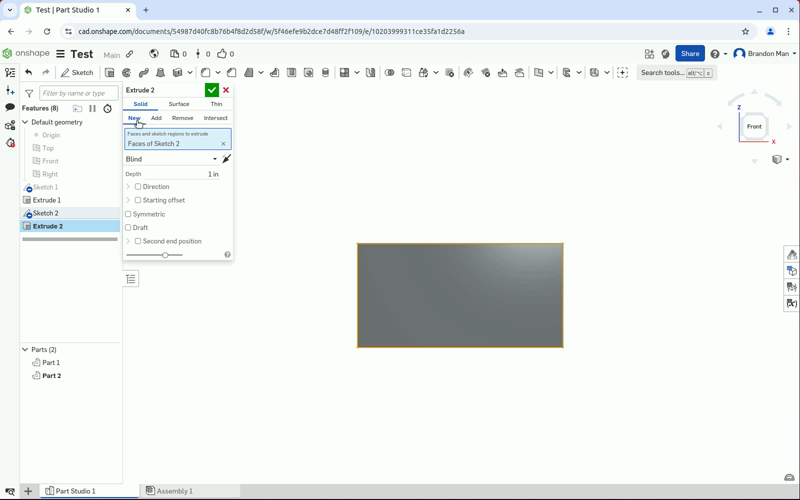
key(tab, 4)
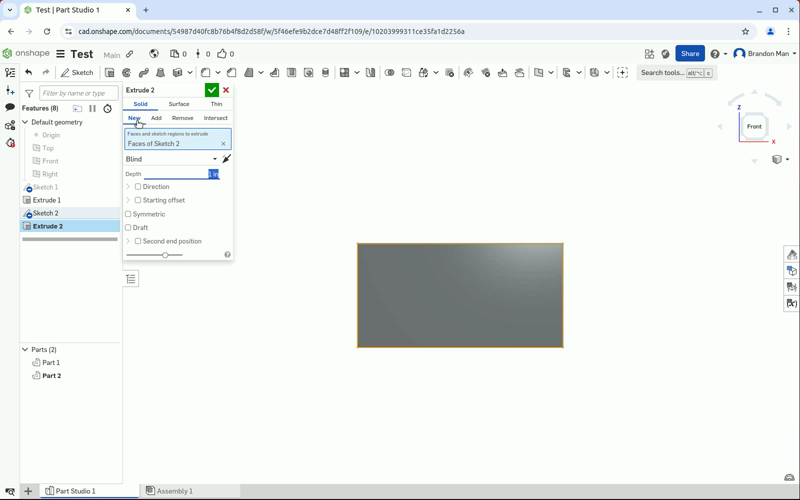
text(0.241)
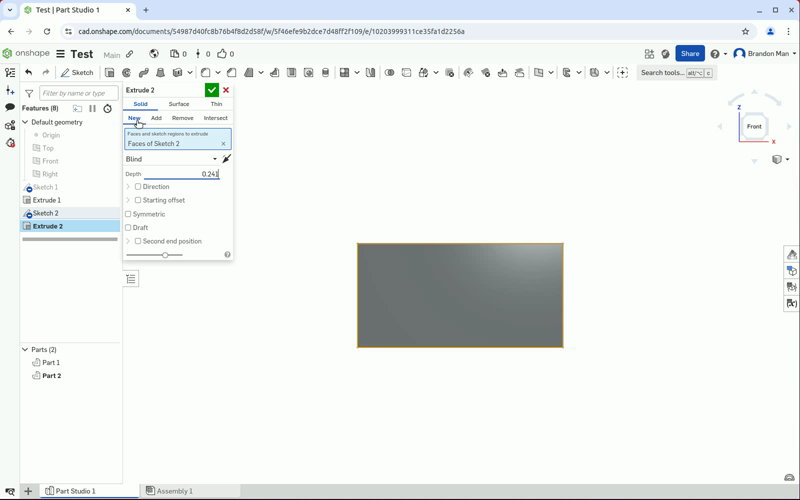
key(enter)
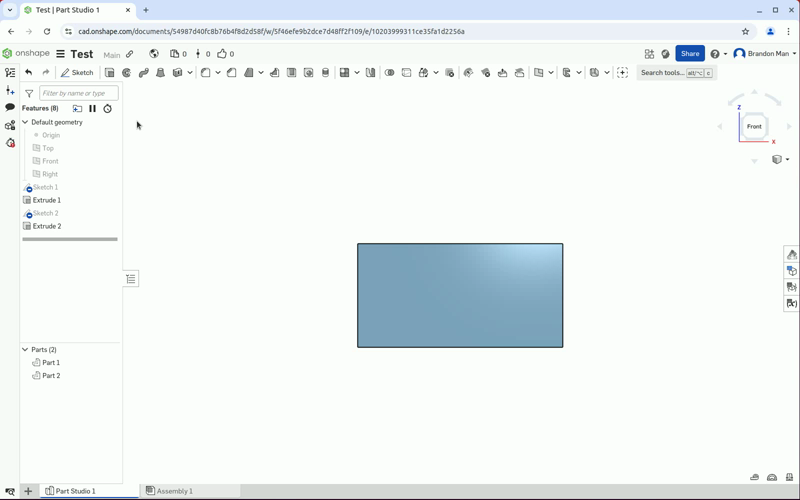
key(shift+h)
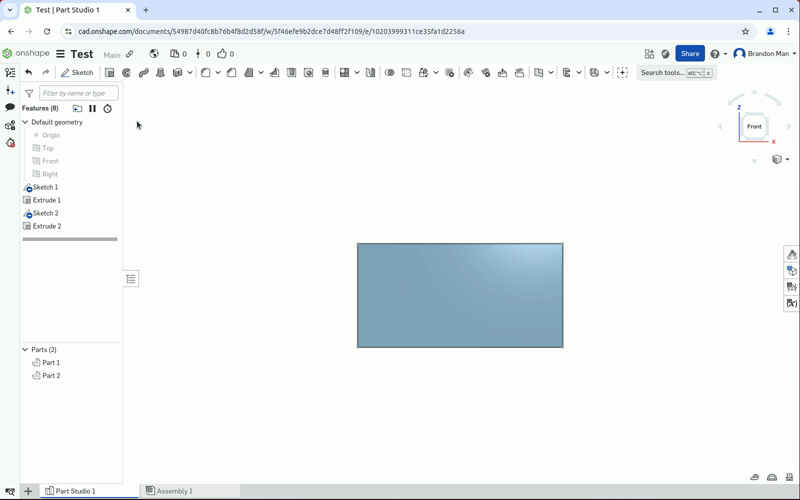
key(shift+h)
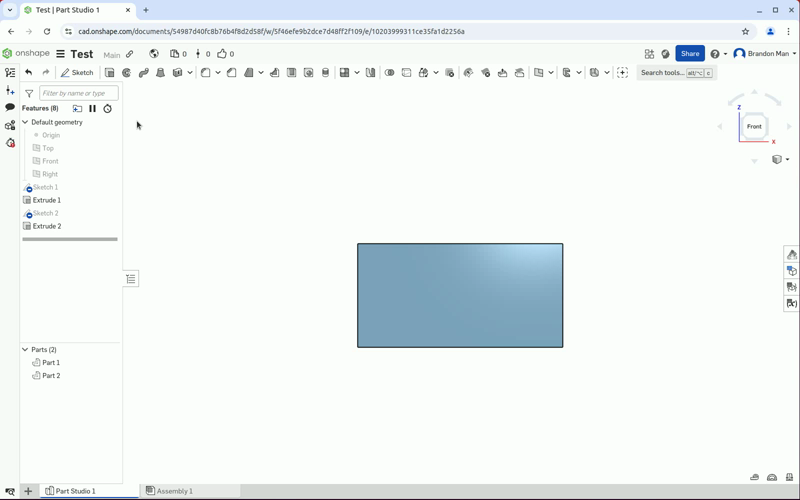
mouse_move(73, 189)
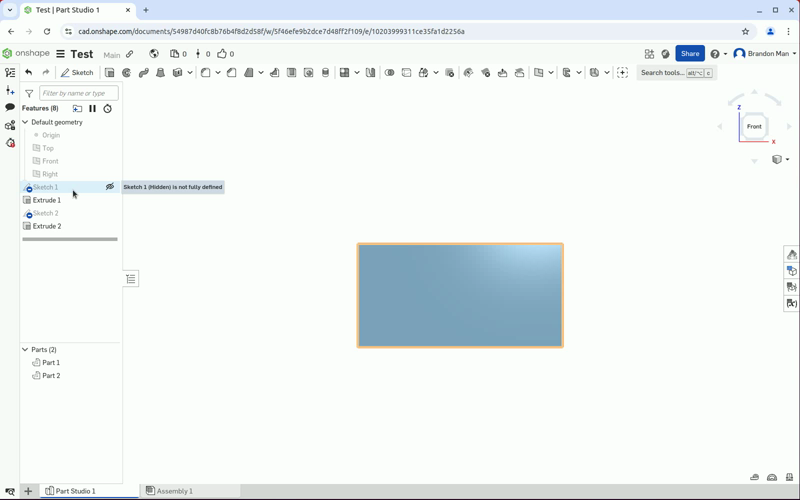
click(73, 189)
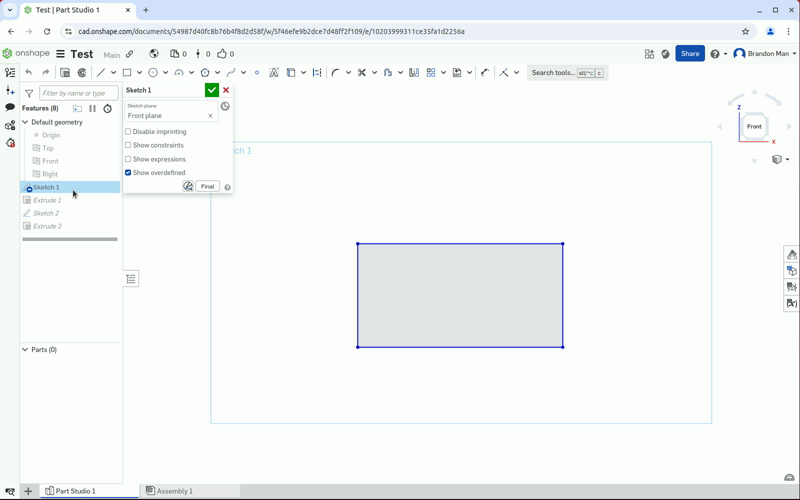
mouse_move(229, 92)
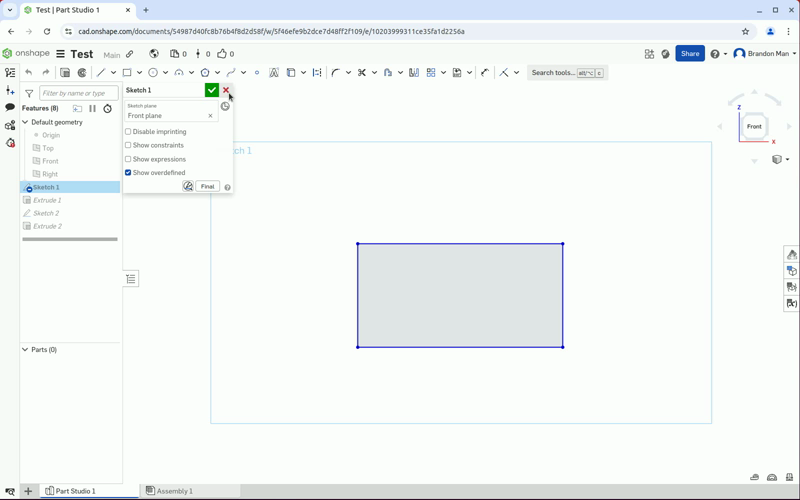
click(229, 92)
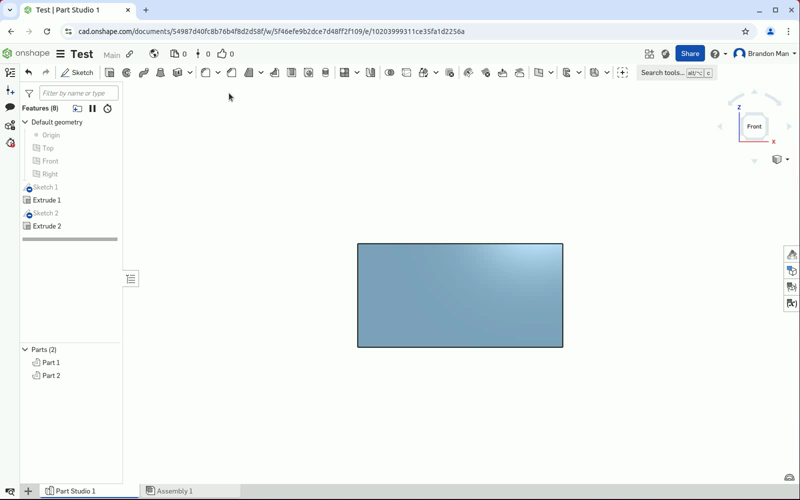
mouse_move(541, 75)
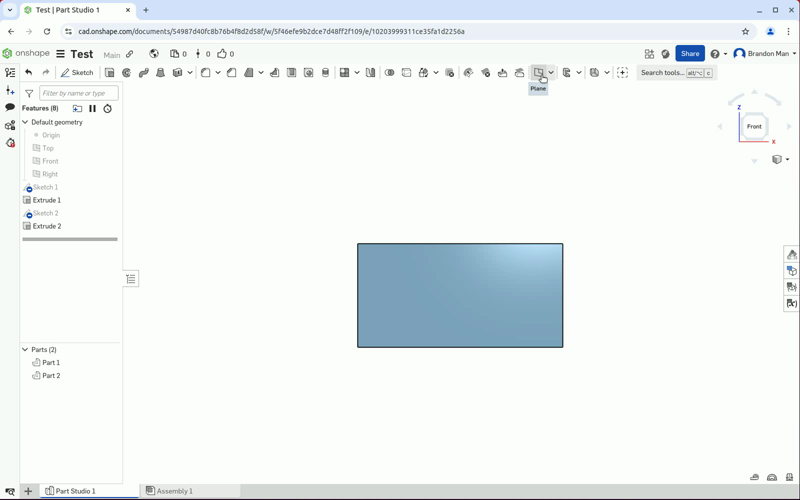
click(541, 75)
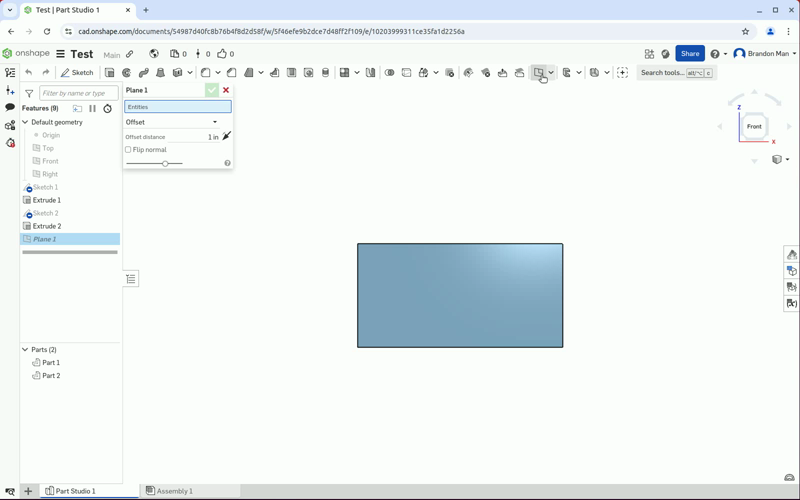
mouse_move(73, 163)
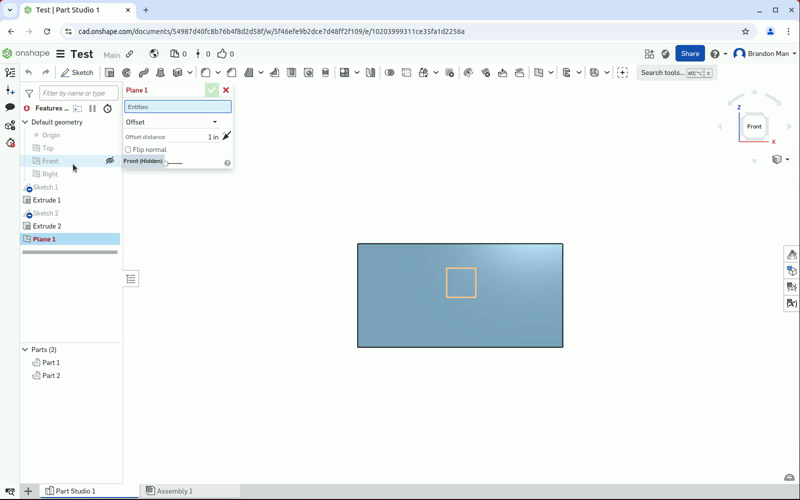
click(73, 163)
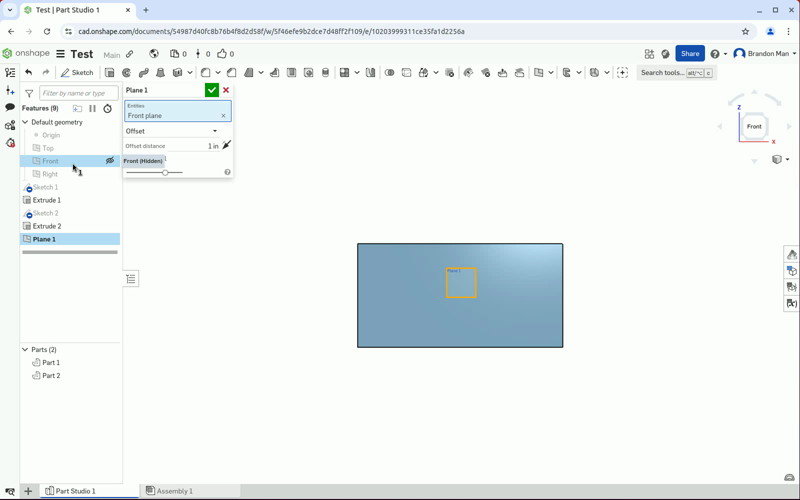
key(tab, 2)
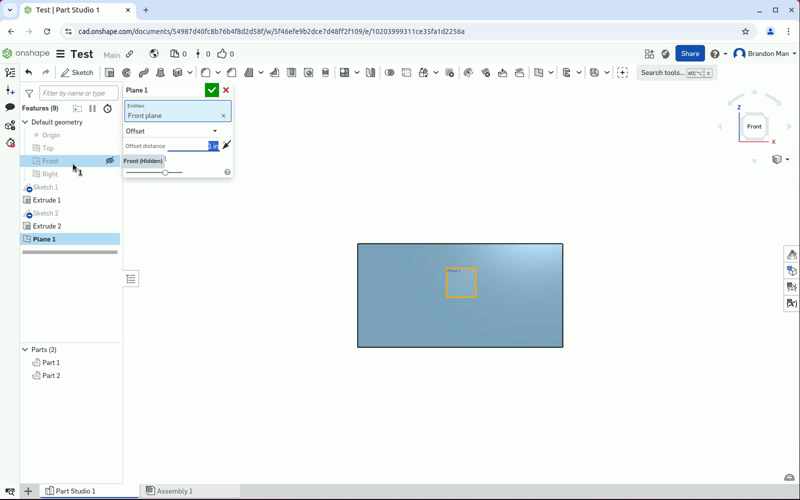
text(0.246)
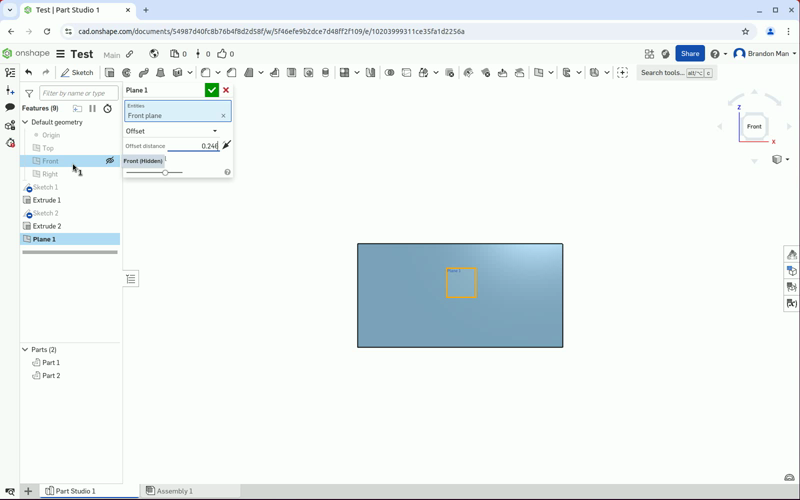
key(enter, 2)
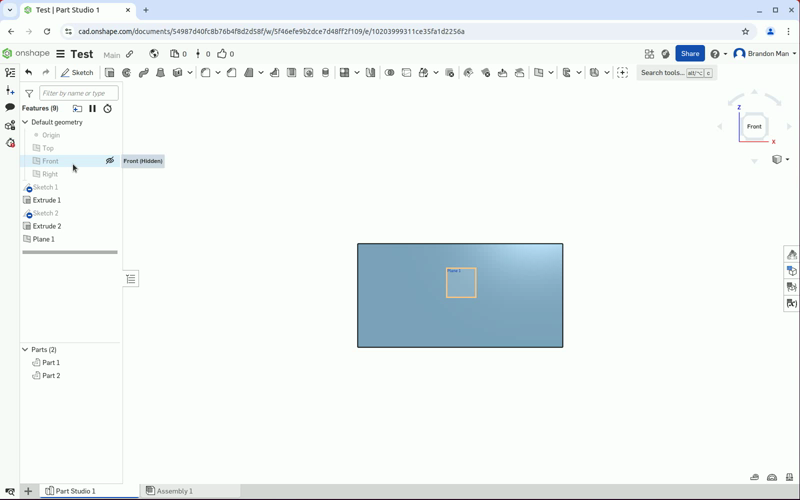
key(shift+s)
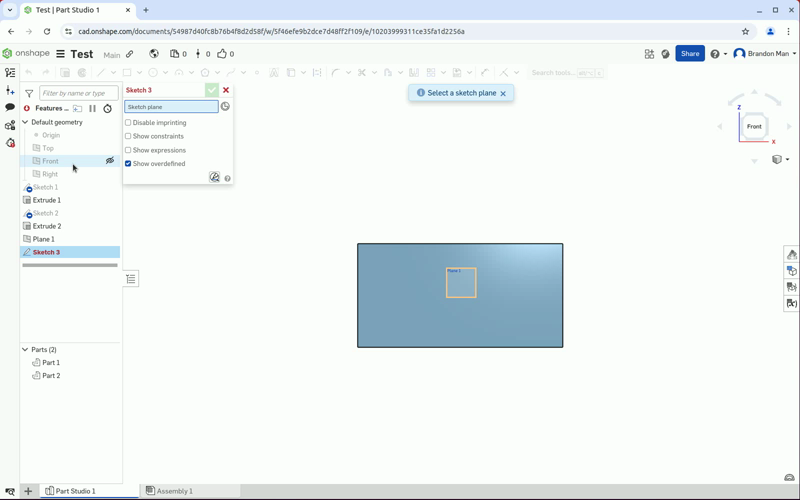
mouse_move(73, 241)
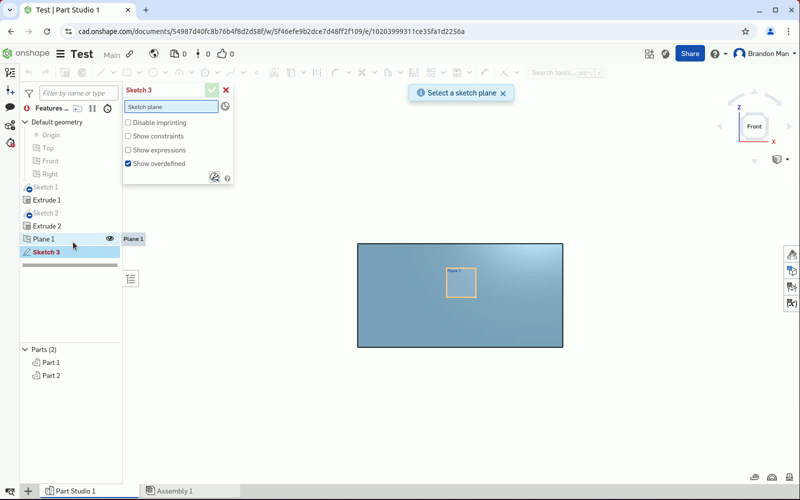
click(73, 241)
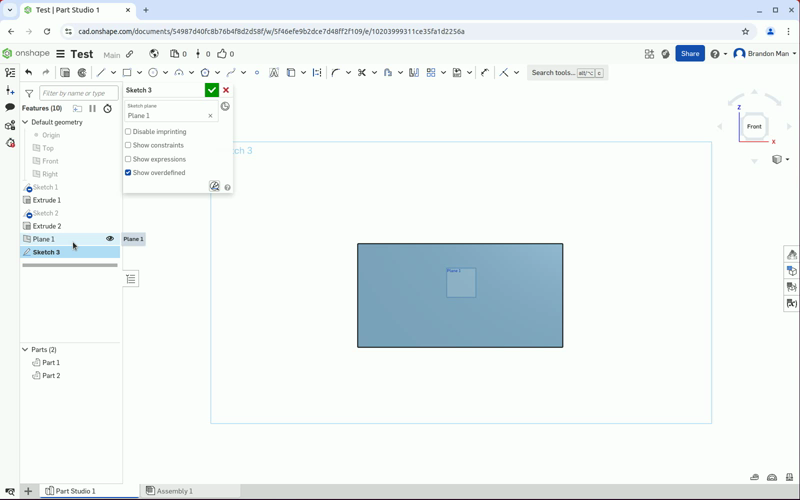
mouse_move(73, 352)
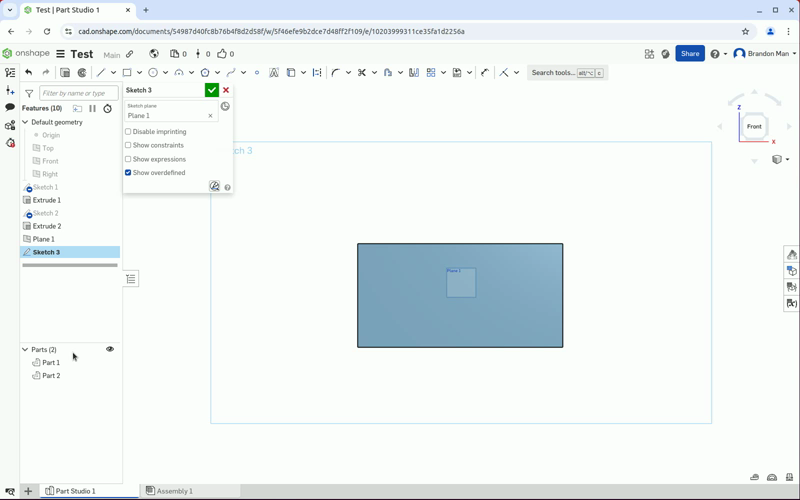
key(y)
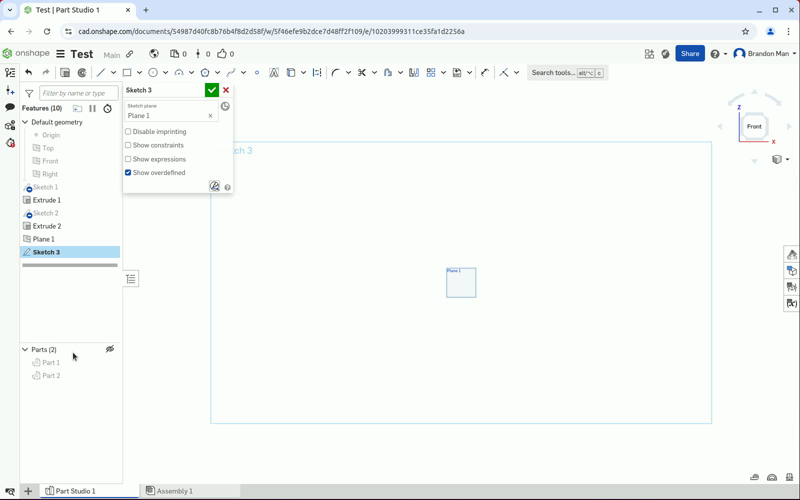
key(l)
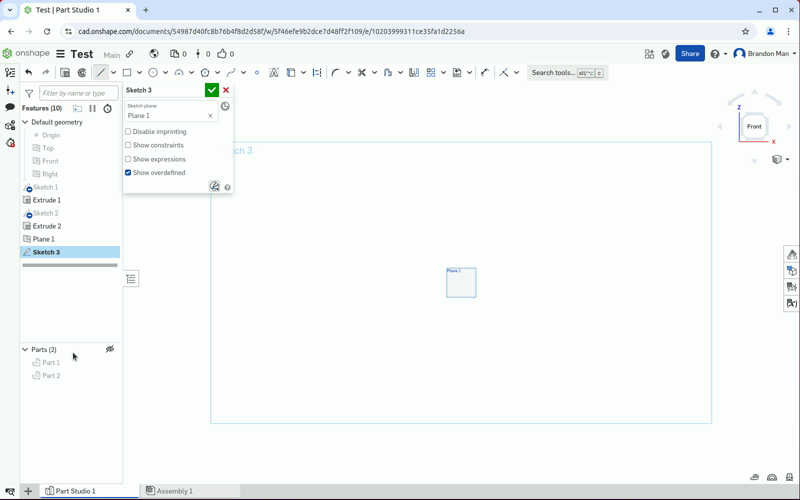
key_down(shift)
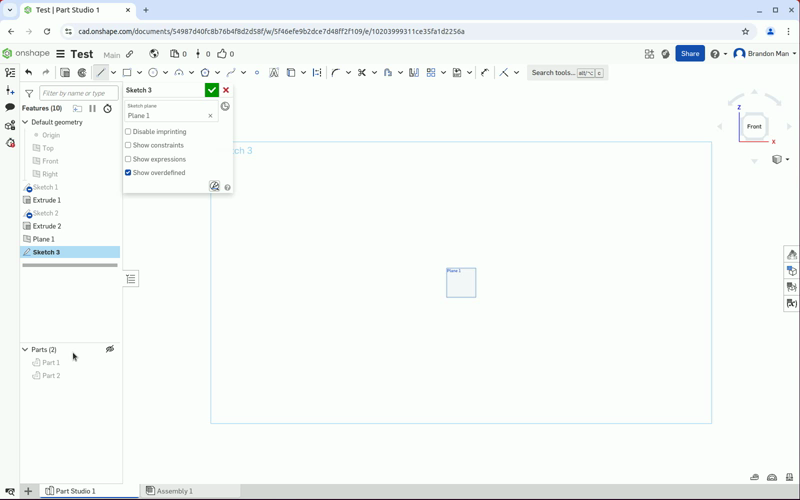
mouse_move(357, 252)
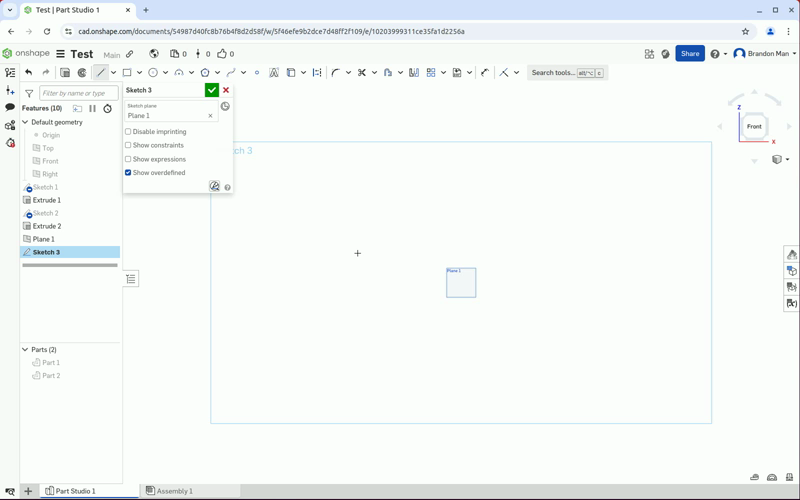
click(357, 252)
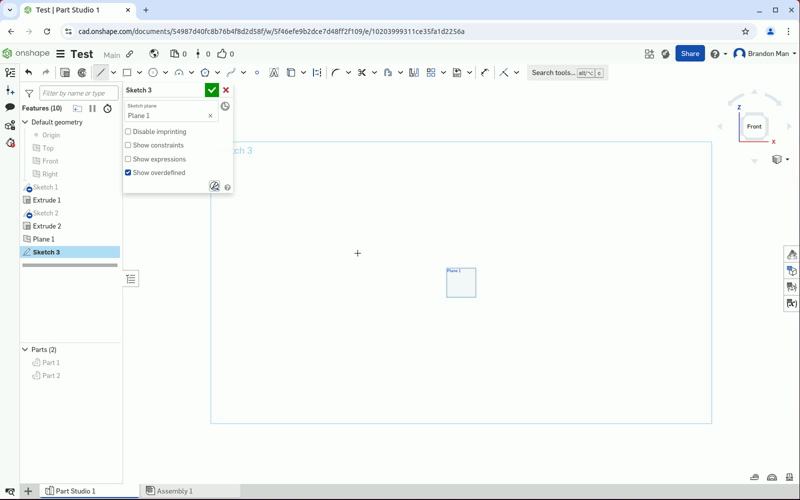
key_up(shift)
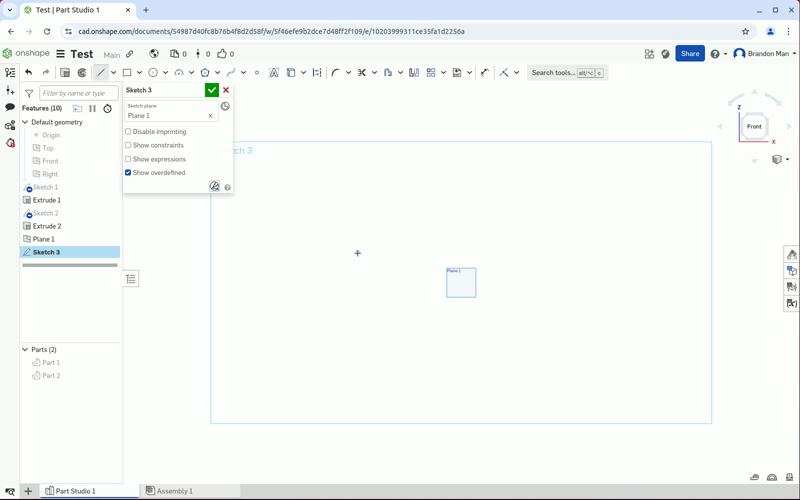
key_down(shift)
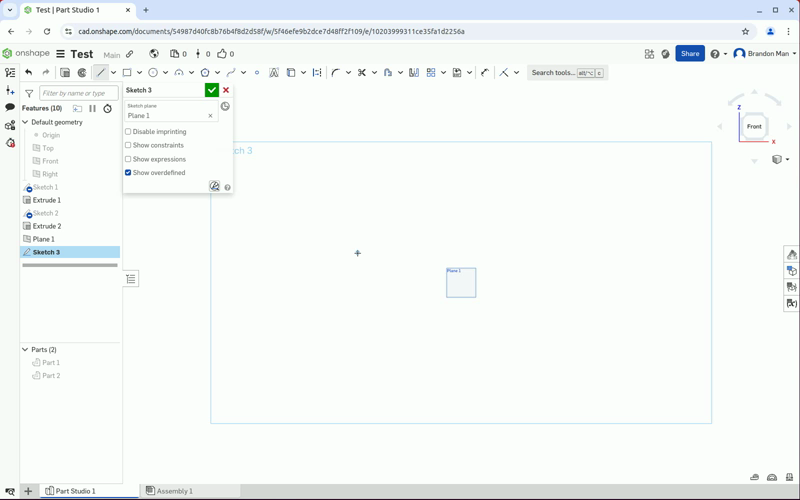
mouse_move(562, 252)
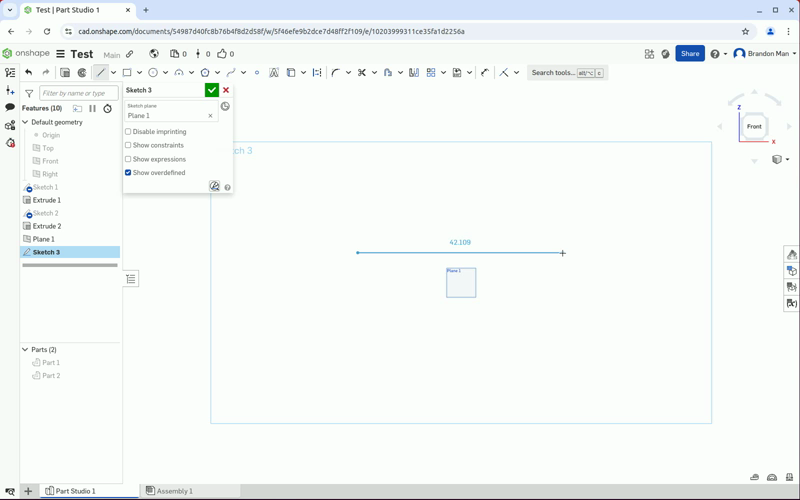
click(562, 252)
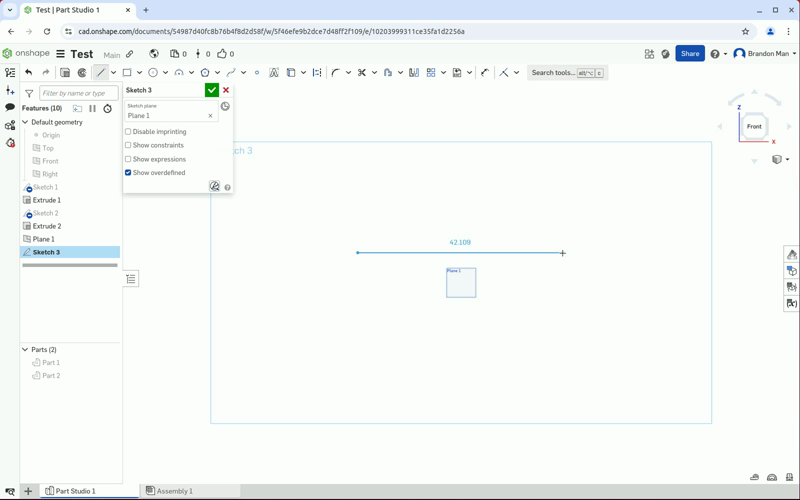
key_up(shift)
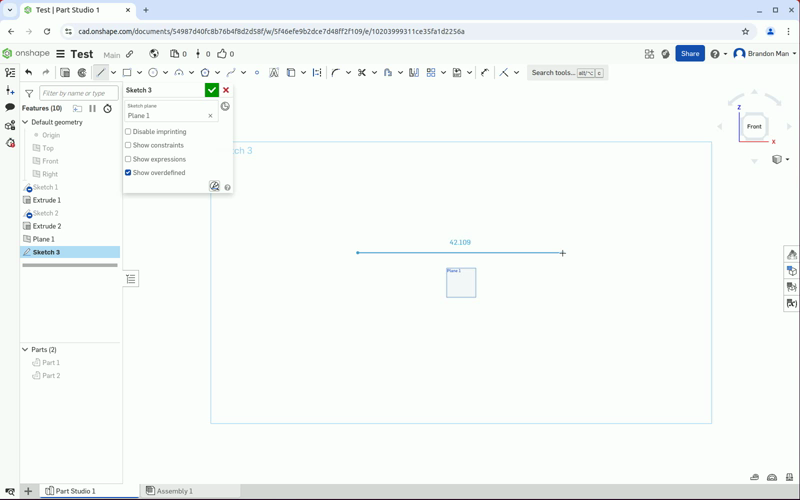
key_down(shift)
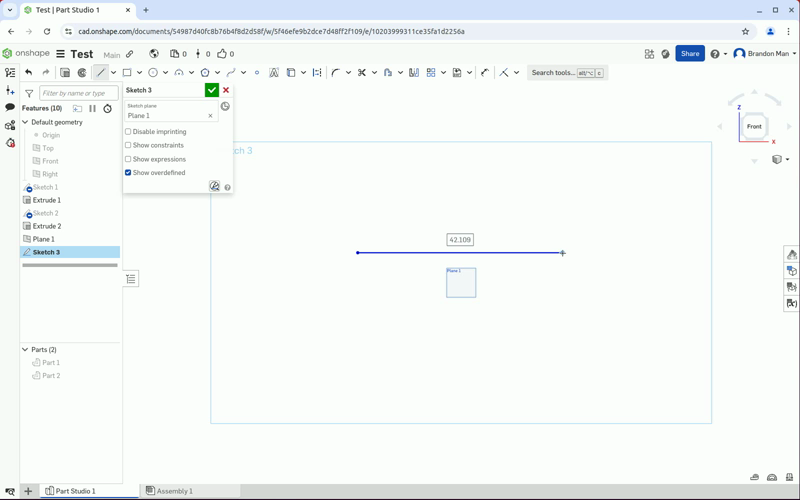
mouse_move(589, 252)
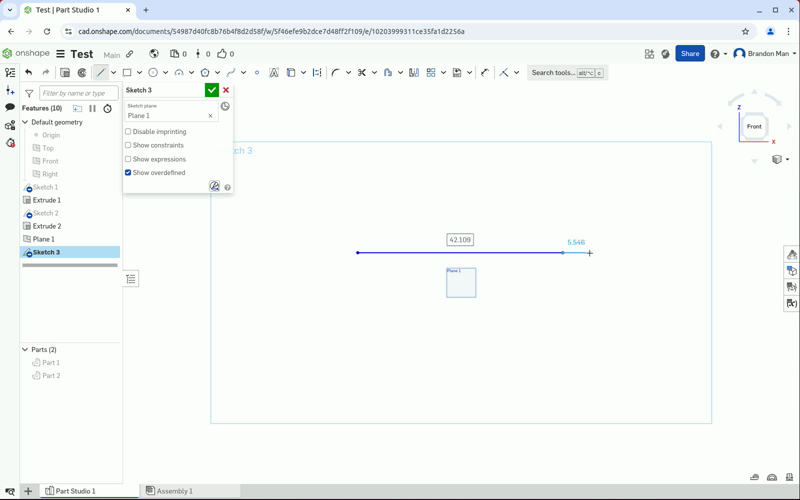
mouse_move(562, 243)
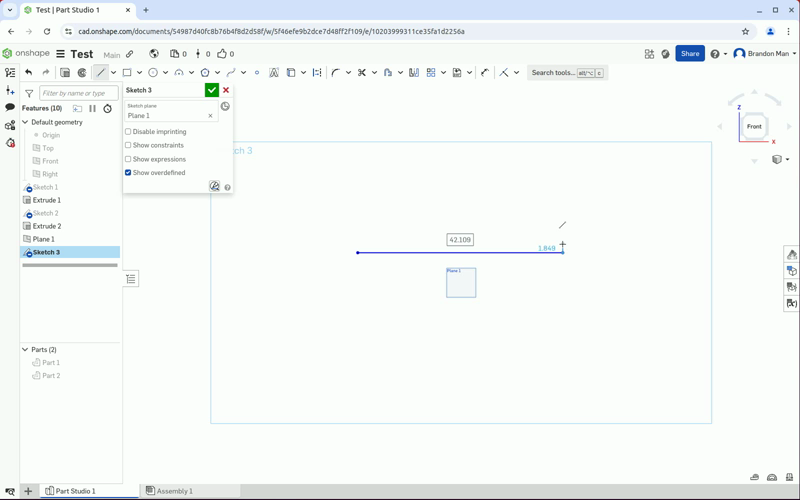
click(562, 243)
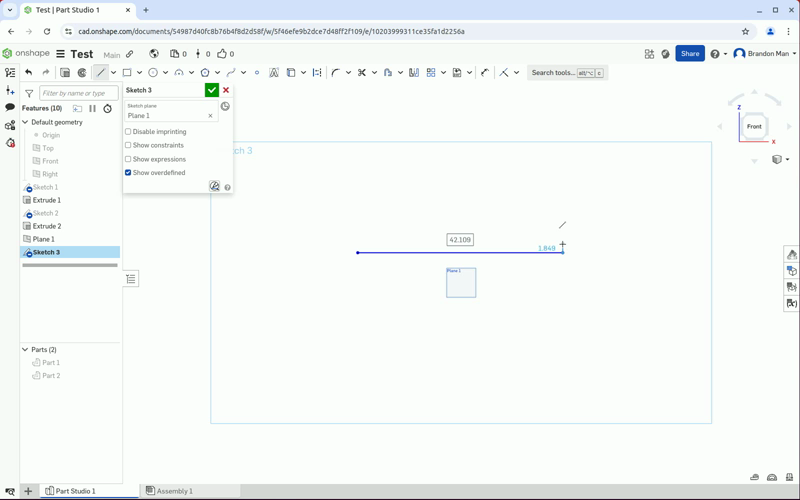
key_up(shift)
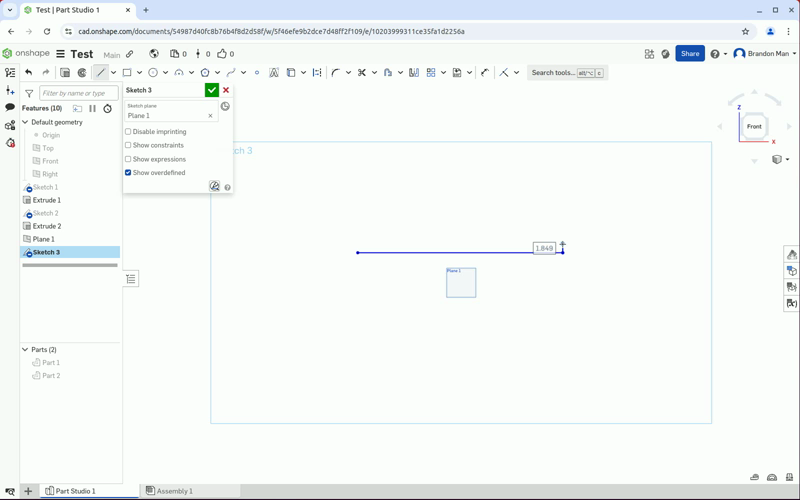
key_down(shift)
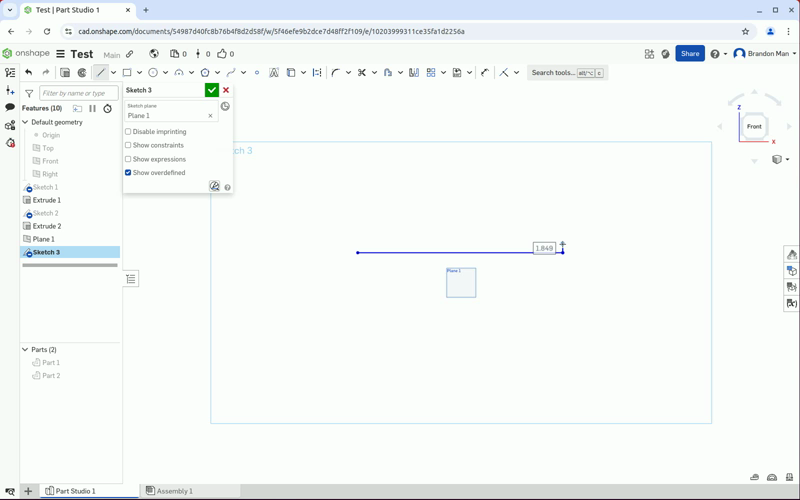
mouse_move(357, 243)
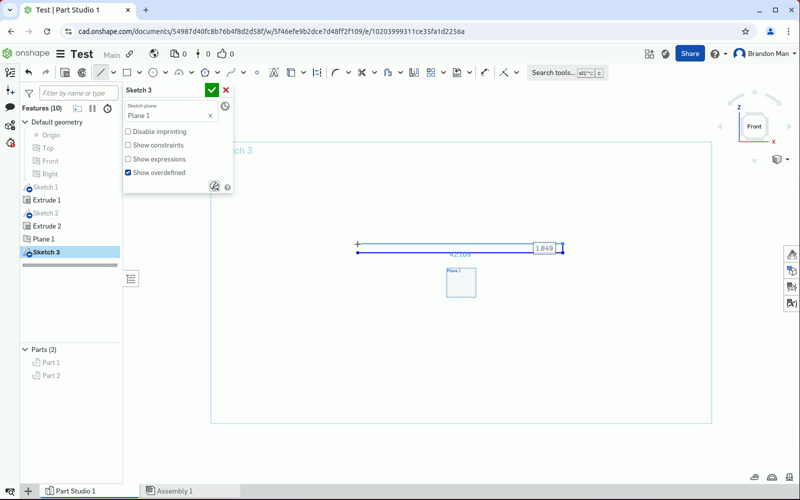
click(357, 243)
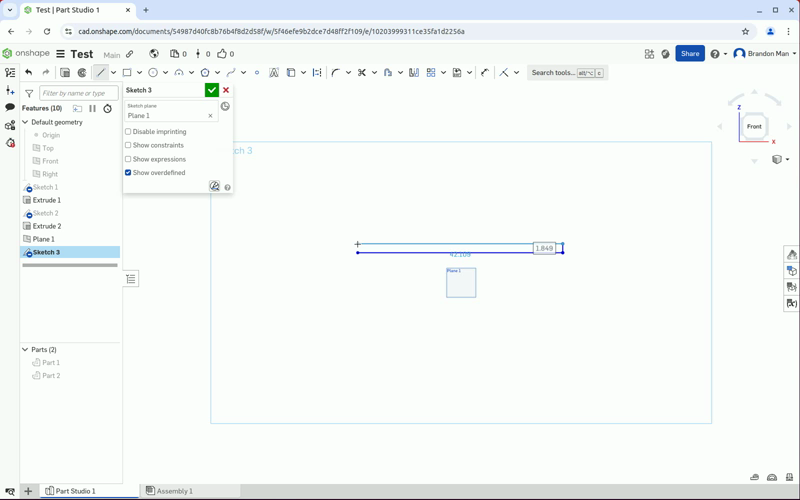
key_up(shift)
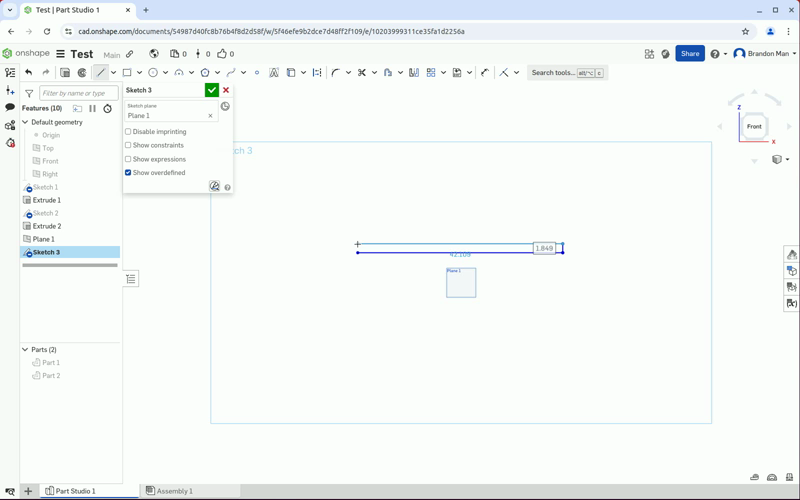
mouse_move(387, 243)
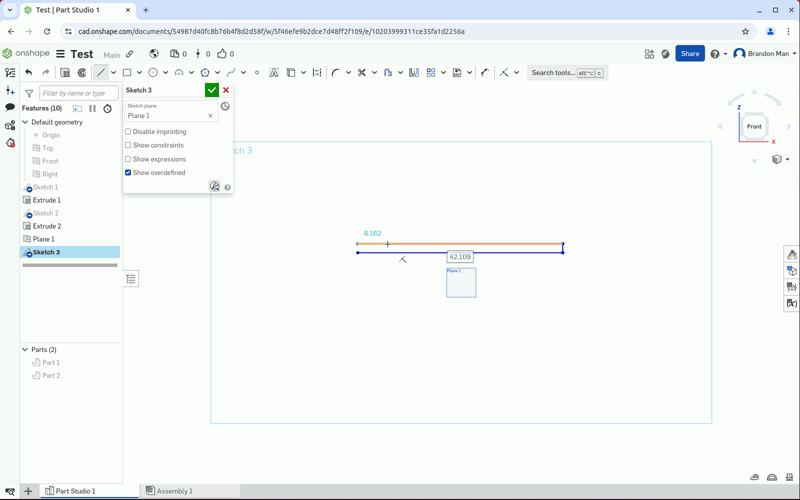
key_down(shift)
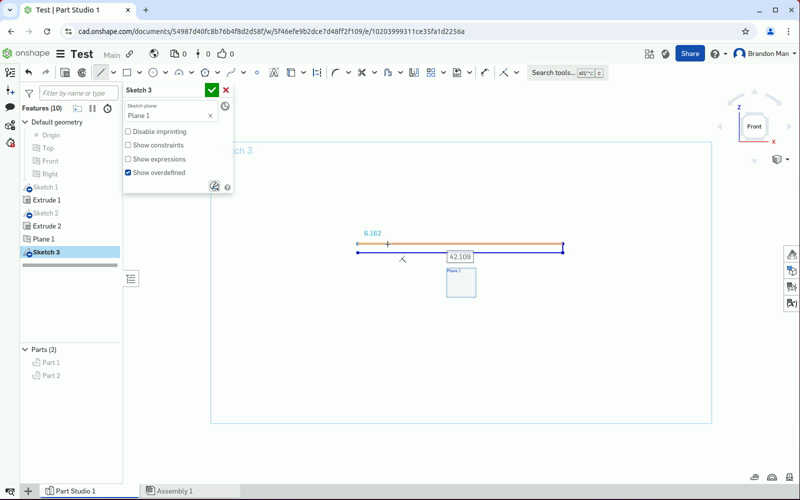
mouse_move(357, 252)
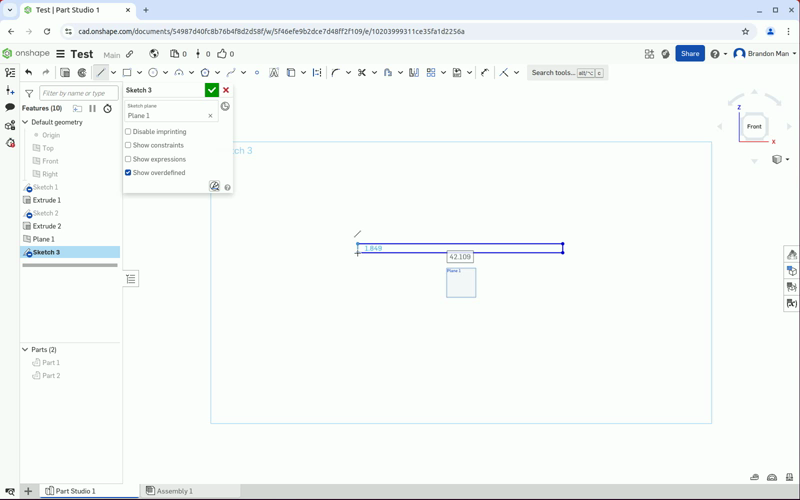
key_up(shift)
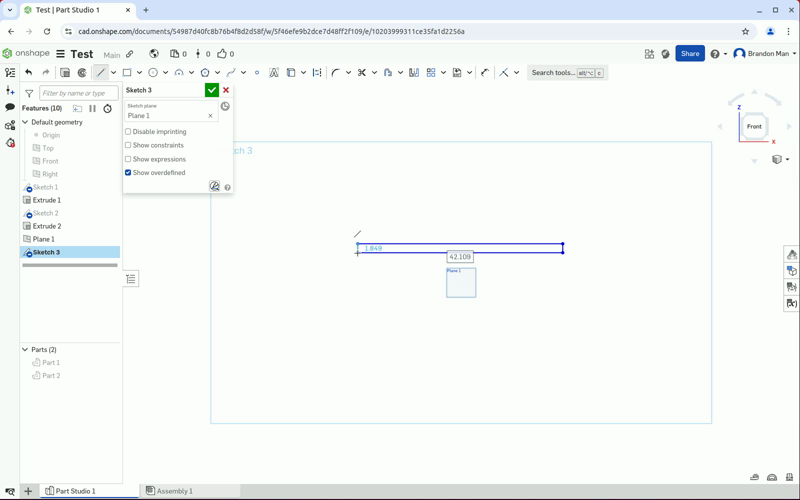
click(357, 252)
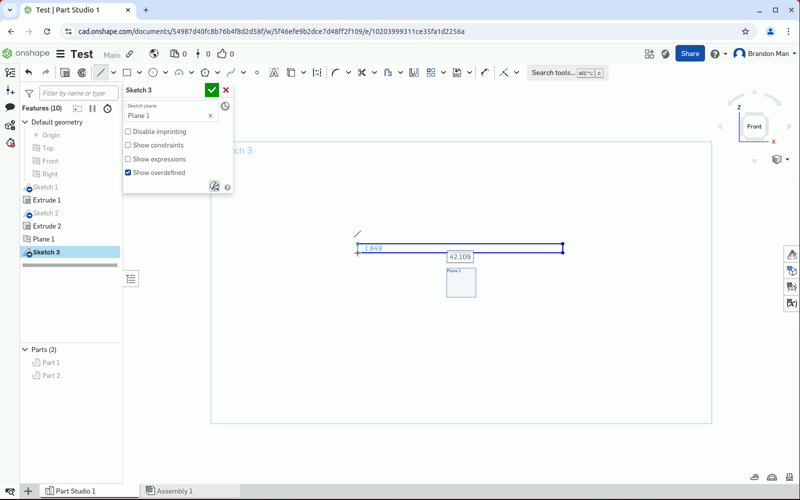
key(esc)
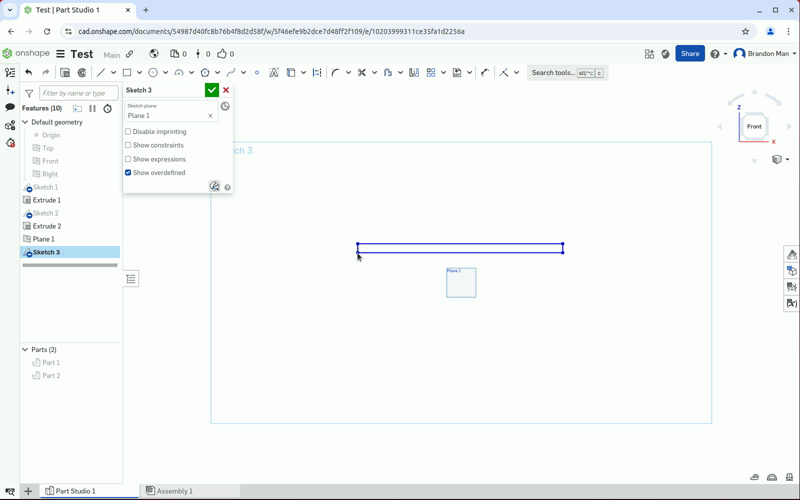
mouse_move(466, 246)
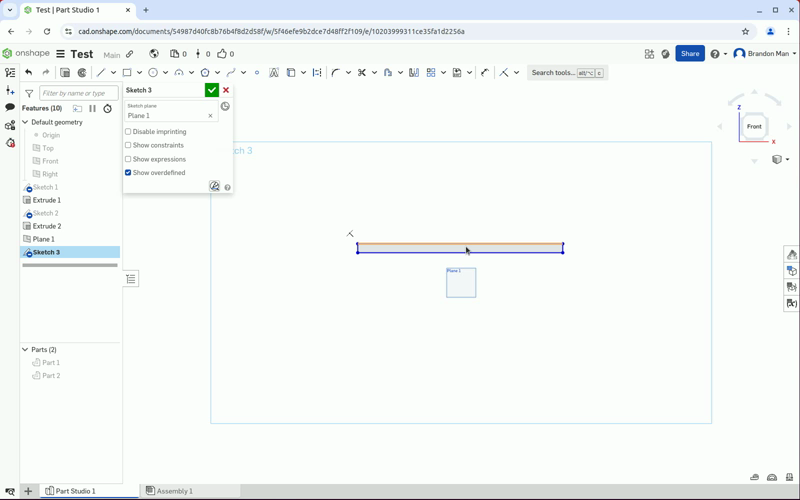
scroll(6)
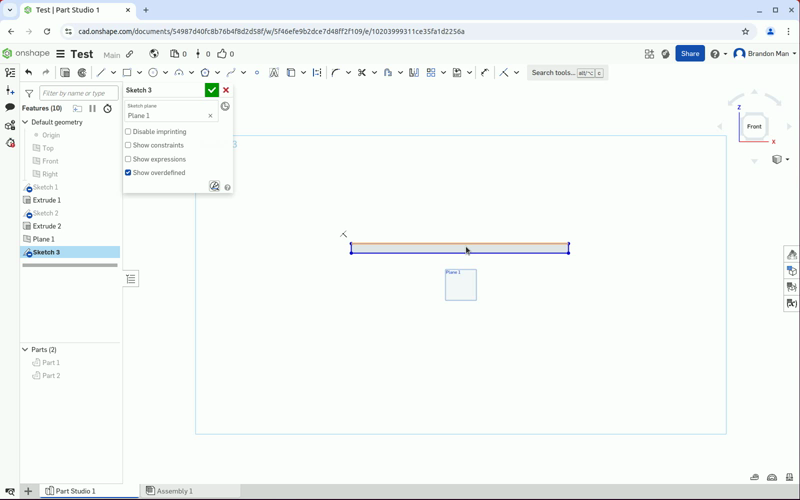
scroll(6)
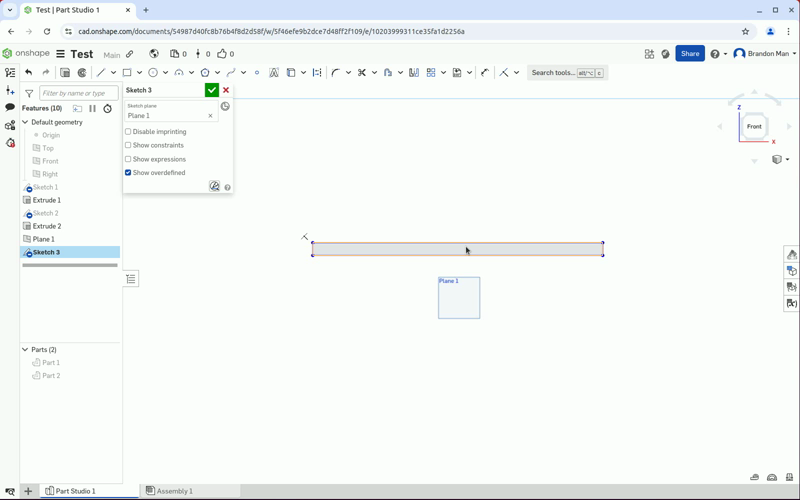
scroll(6)
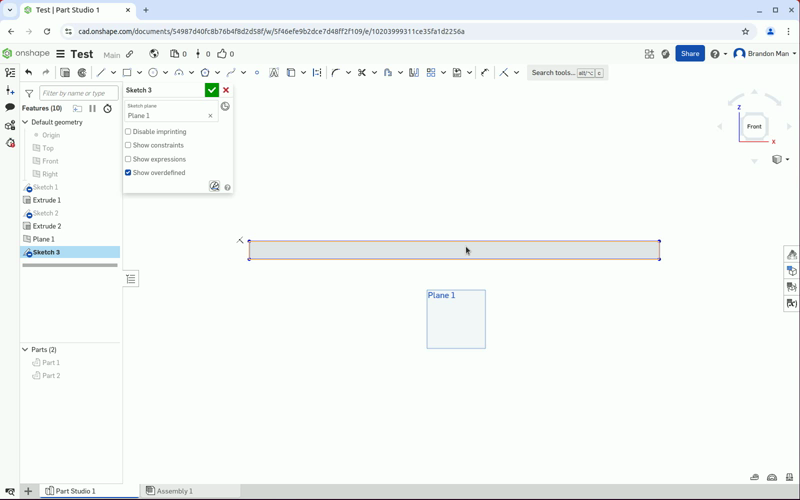
scroll(6)
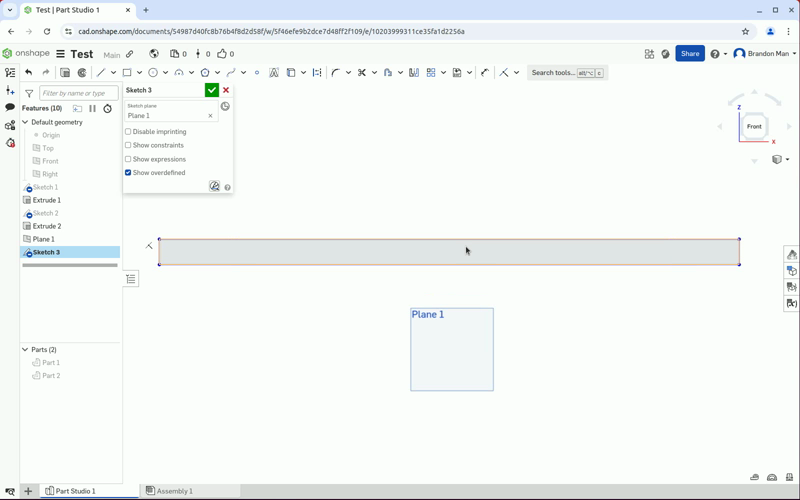
scroll(6)
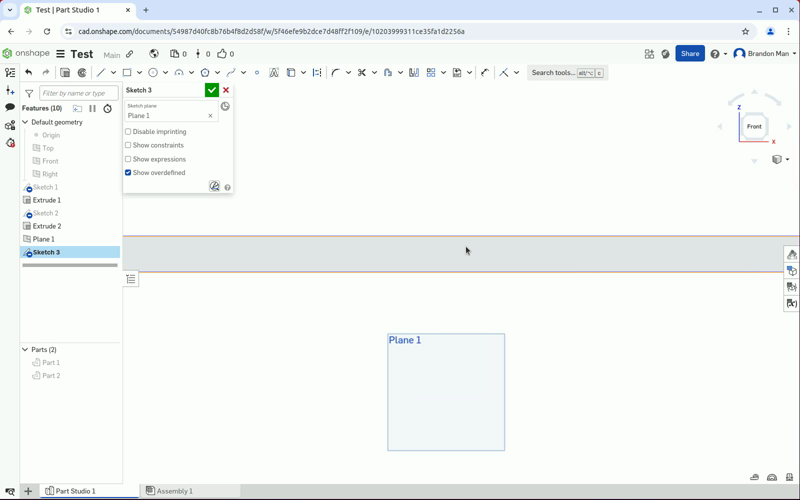
scroll(6)
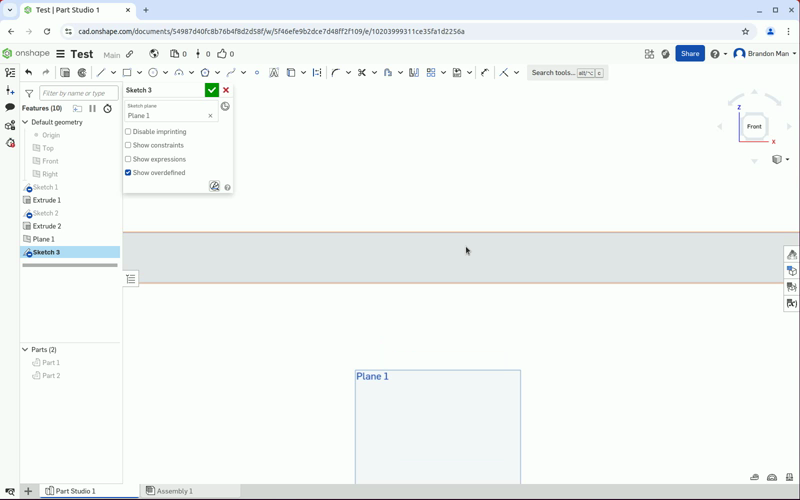
scroll(6)
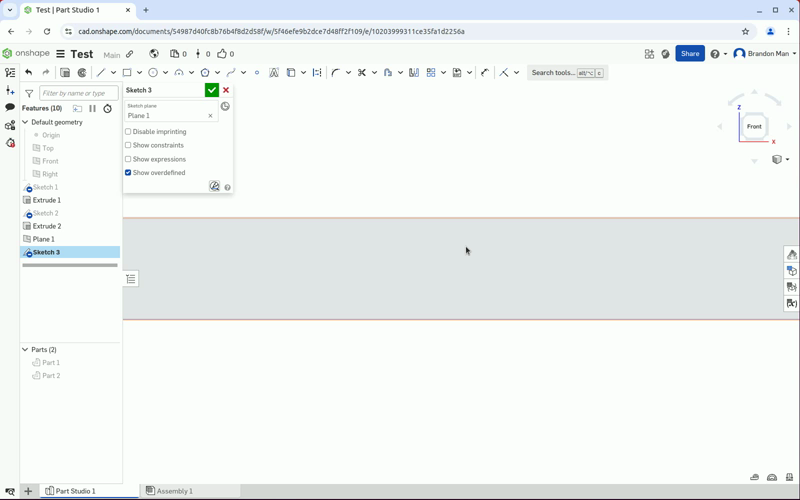
click(466, 246)
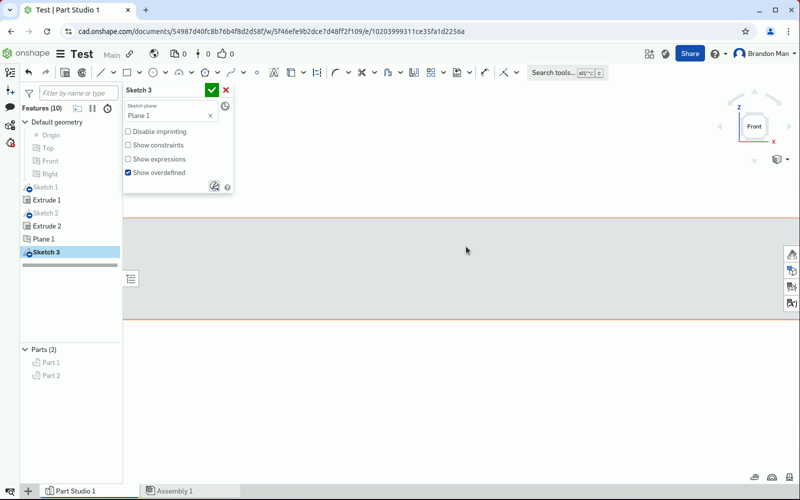
scroll(-6)
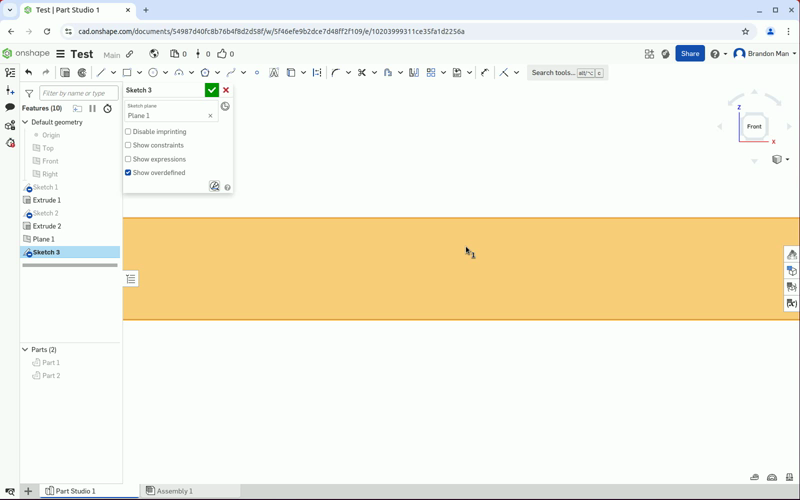
scroll(-6)
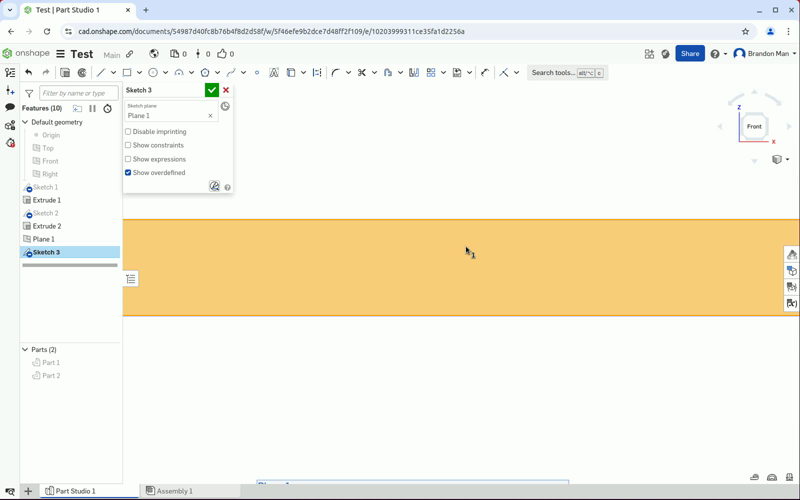
scroll(-6)
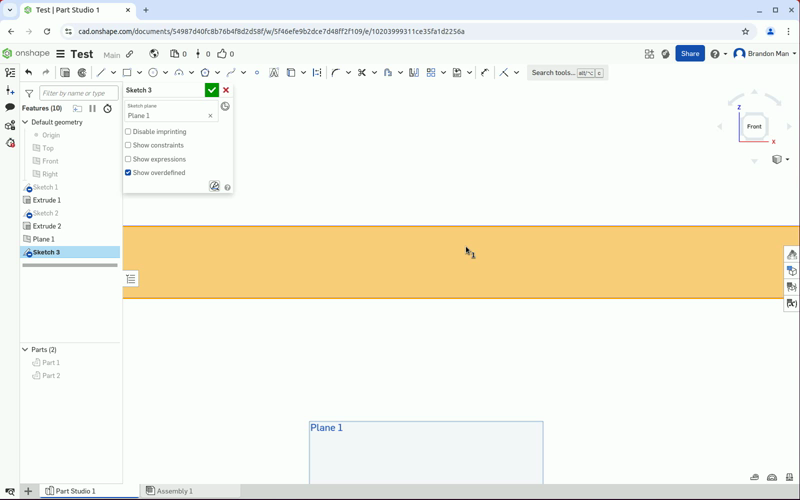
scroll(-6)
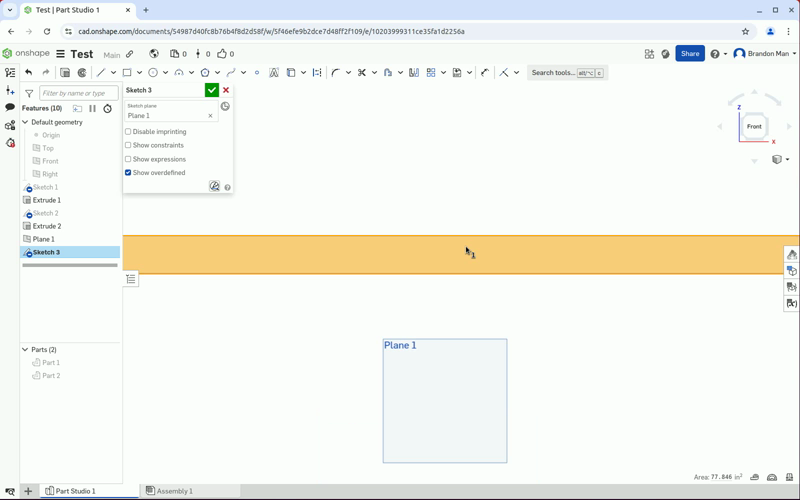
scroll(-6)
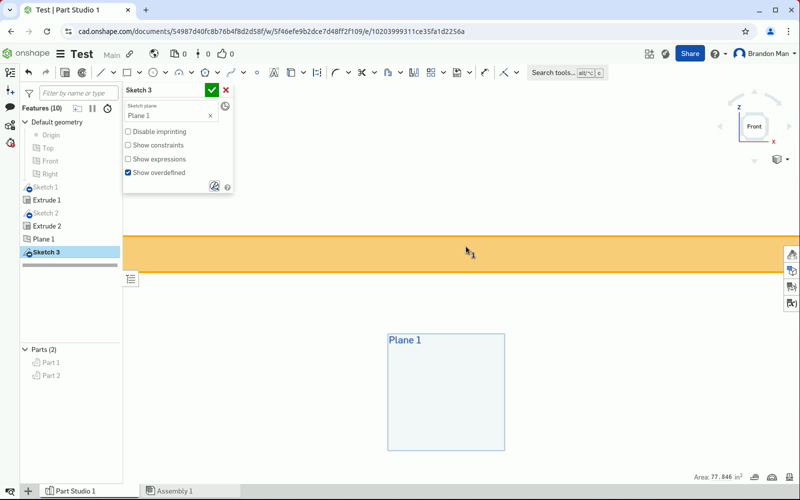
scroll(-6)
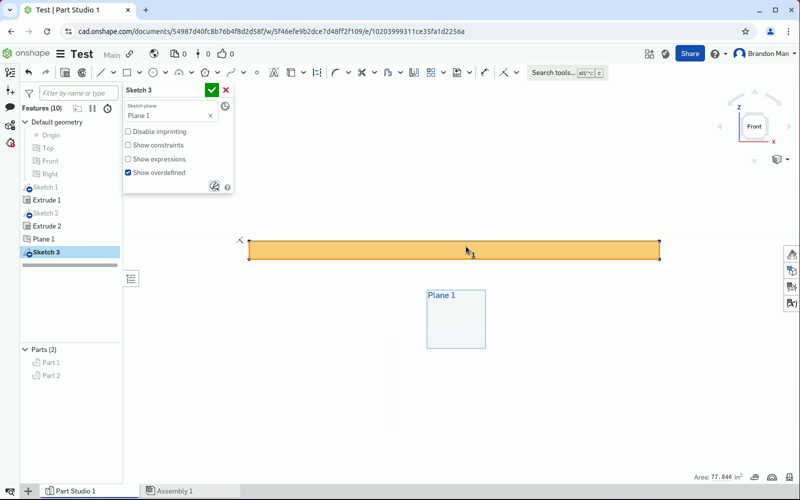
scroll(-6)
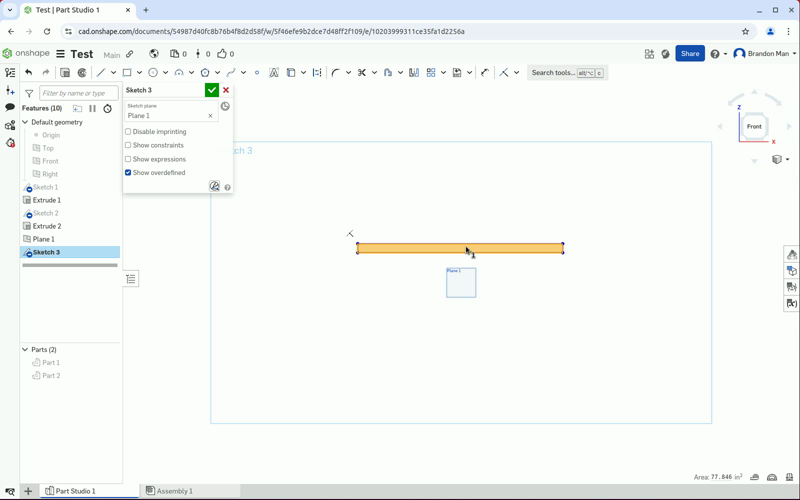
mouse_move(73, 352)
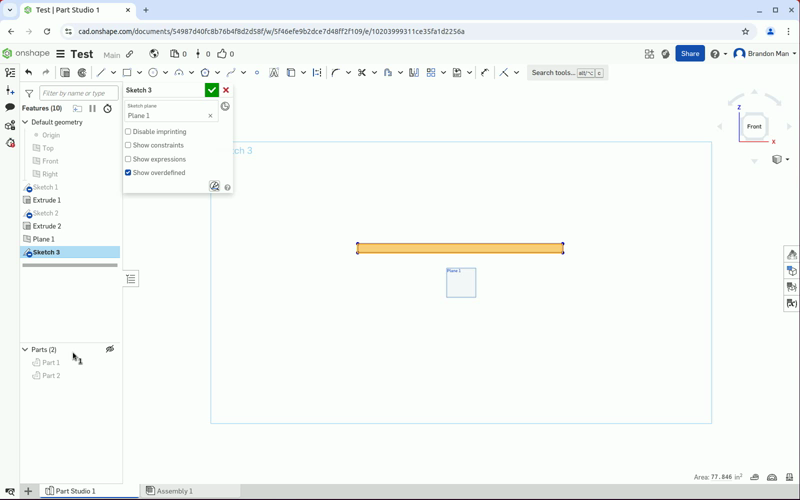
key(shift+y)
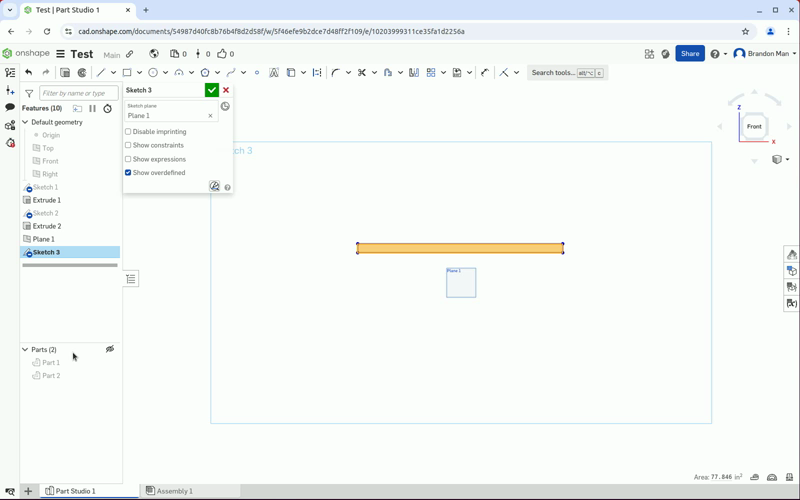
key(shift+e)
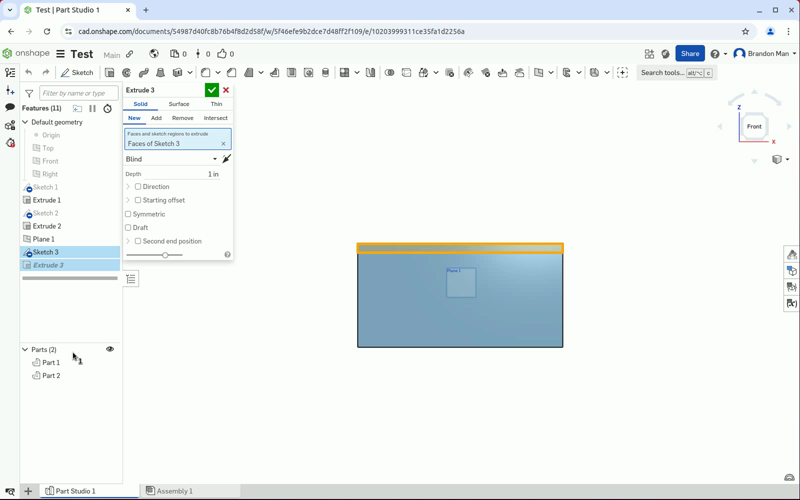
mouse_move(143, 106)
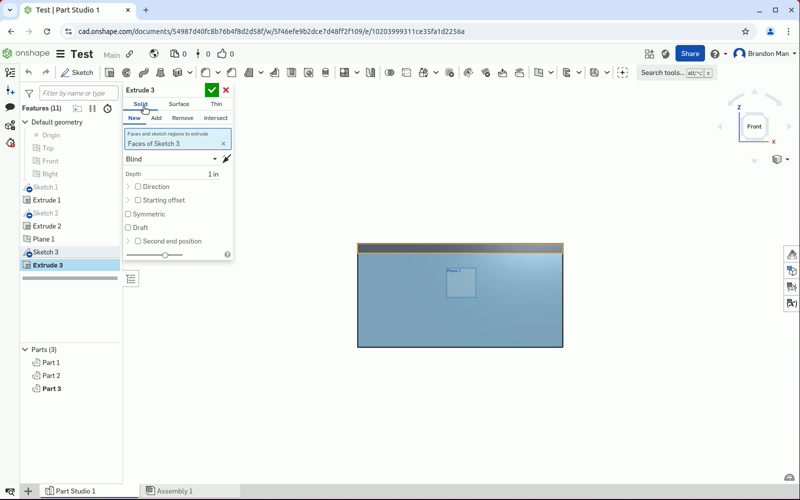
click(143, 106)
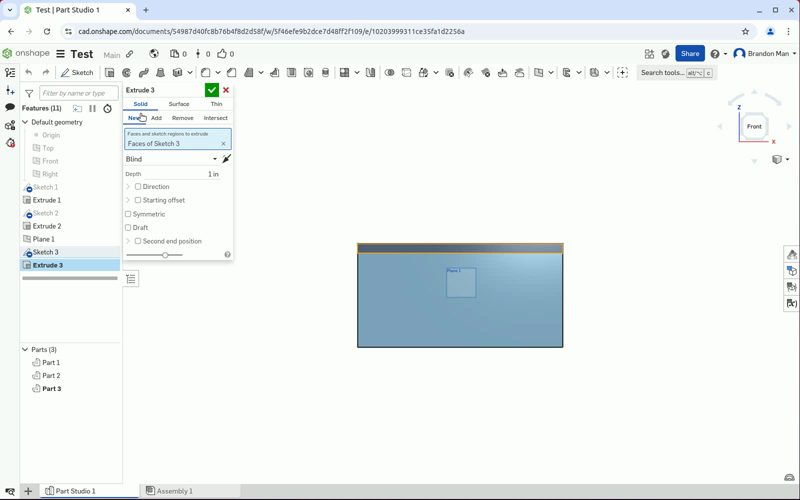
mouse_move(137, 120)
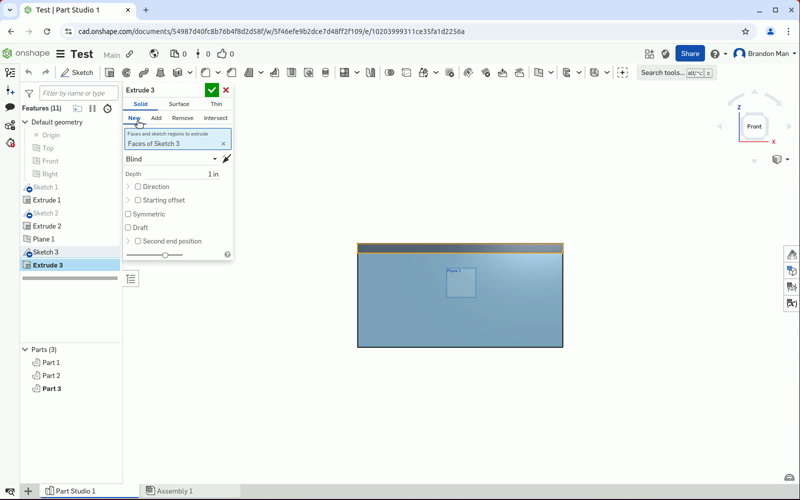
click(137, 120)
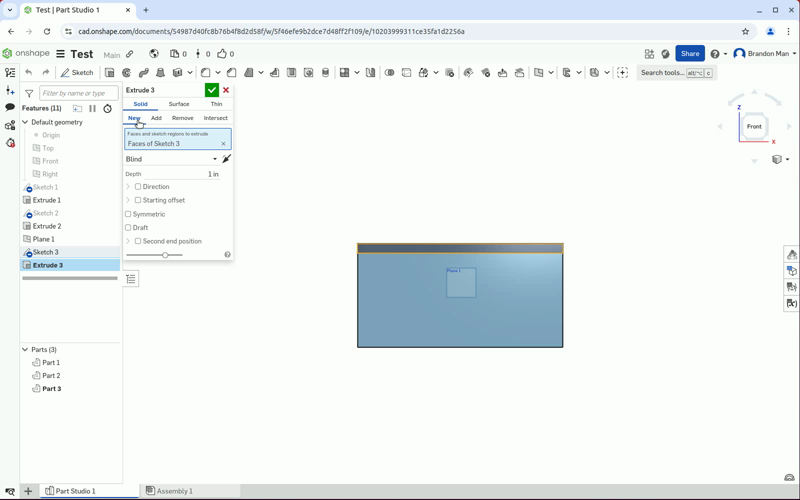
key(tab, 4)
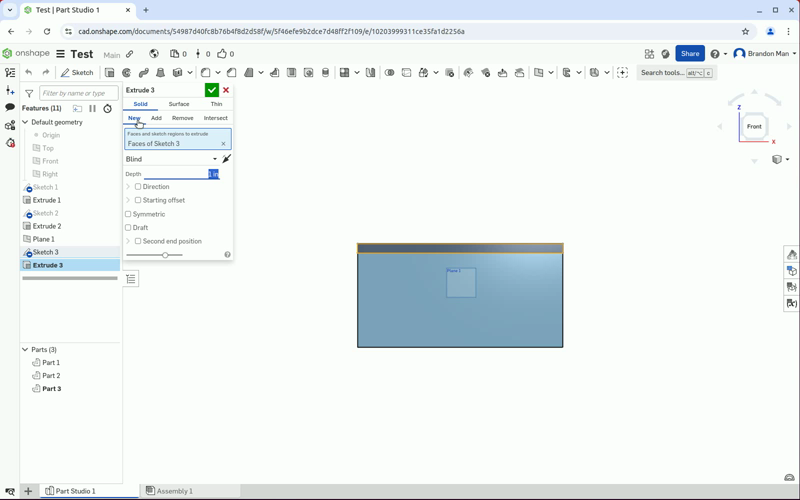
text(0.963)
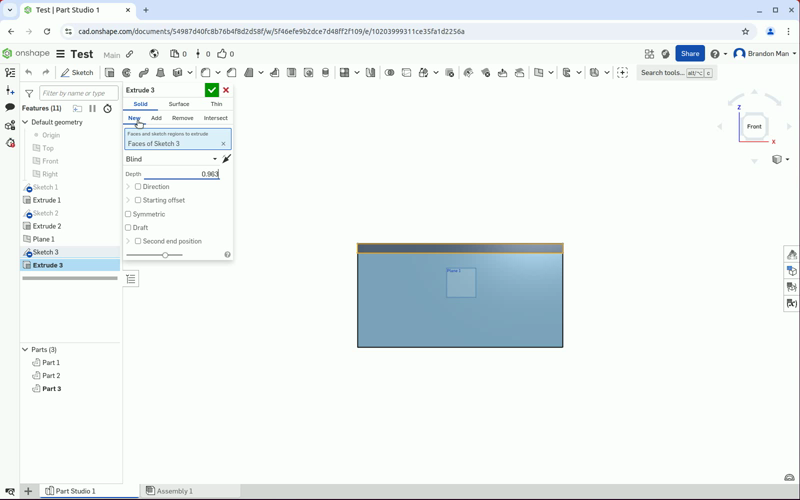
key(enter)
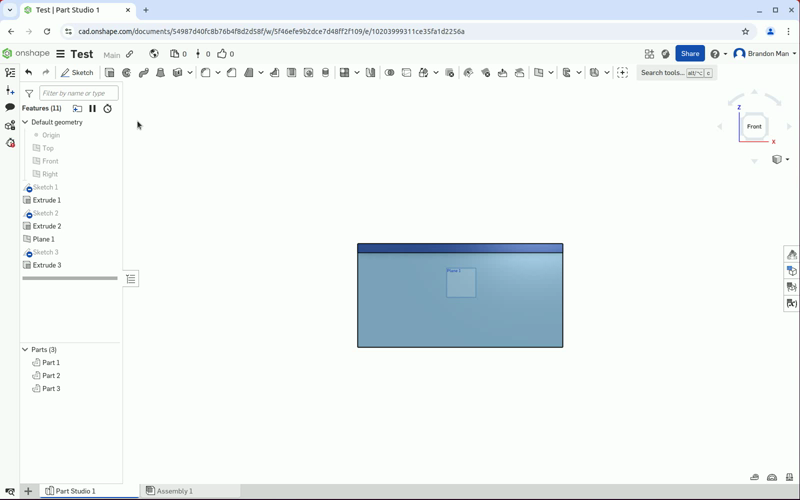
key(shift+h)
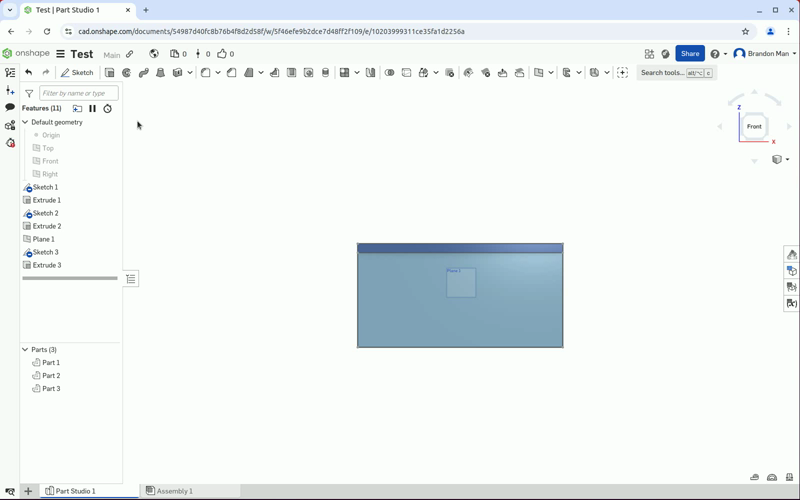
key(shift+h)
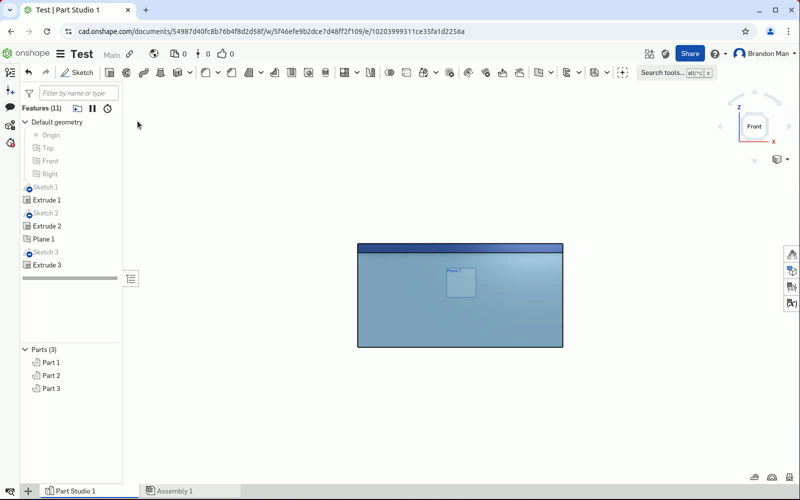
mouse_move(73, 189)
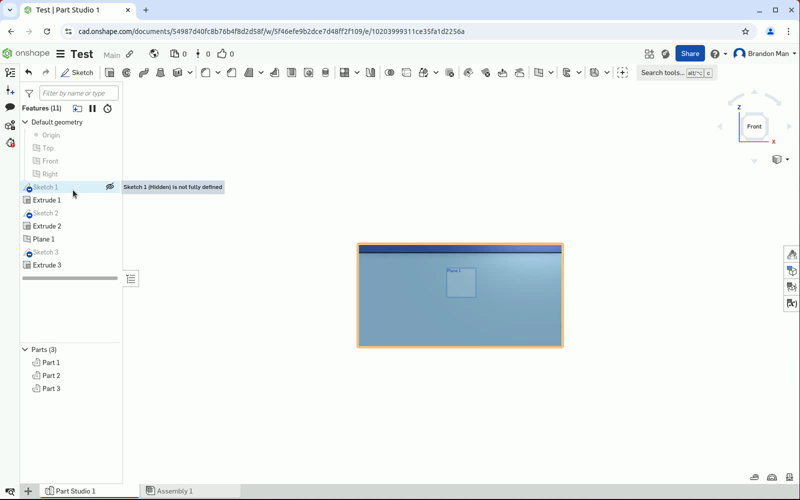
click(73, 189)
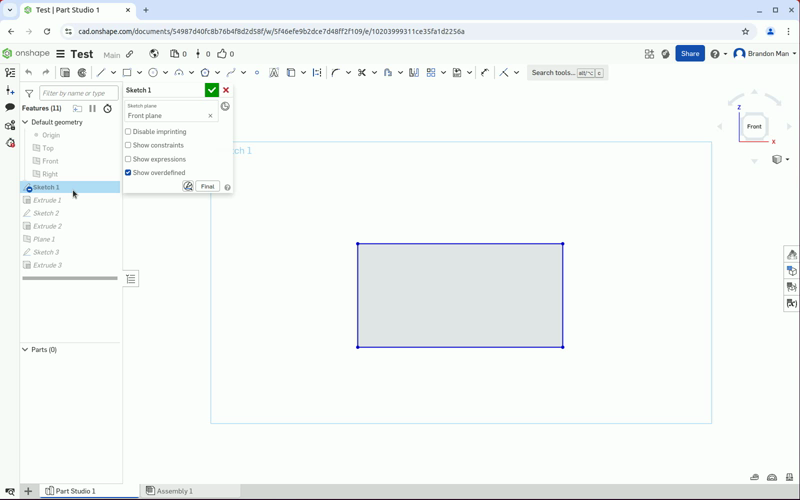
mouse_move(229, 92)
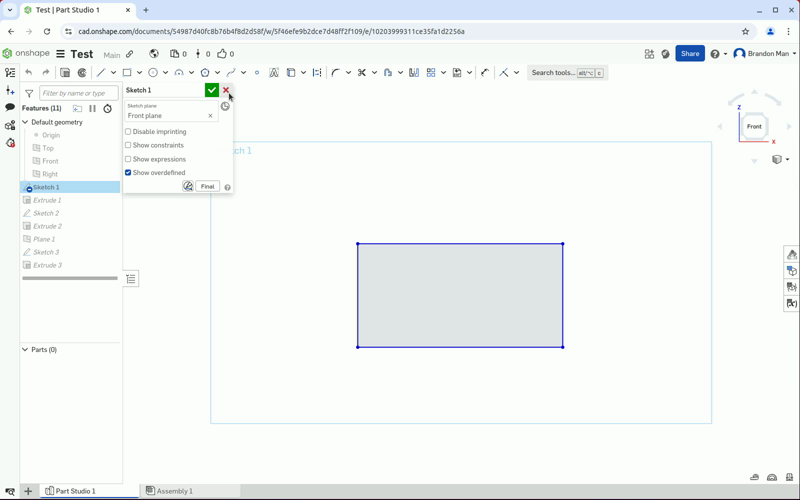
click(229, 92)
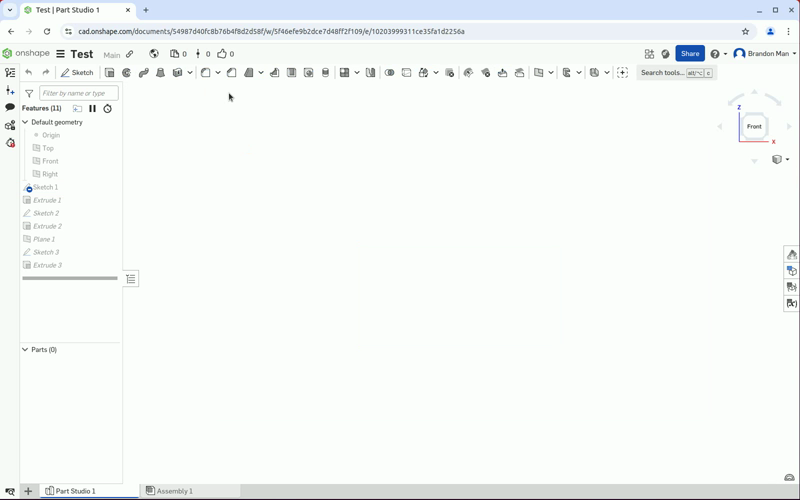
key(shift+s)
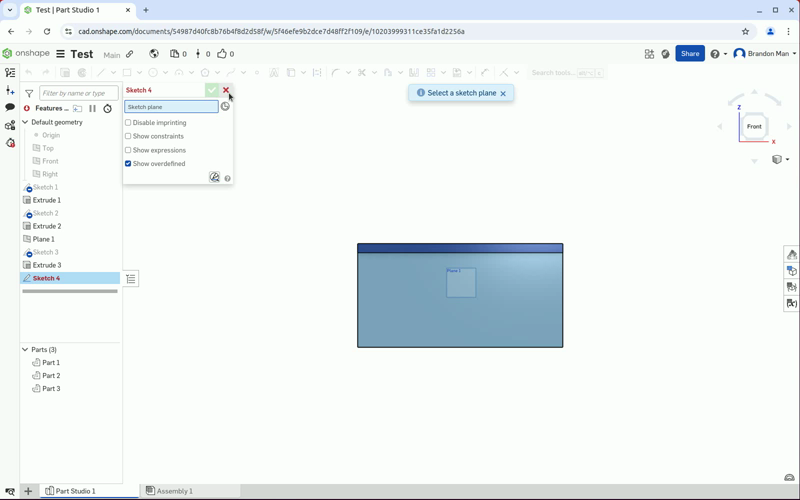
mouse_move(73, 241)
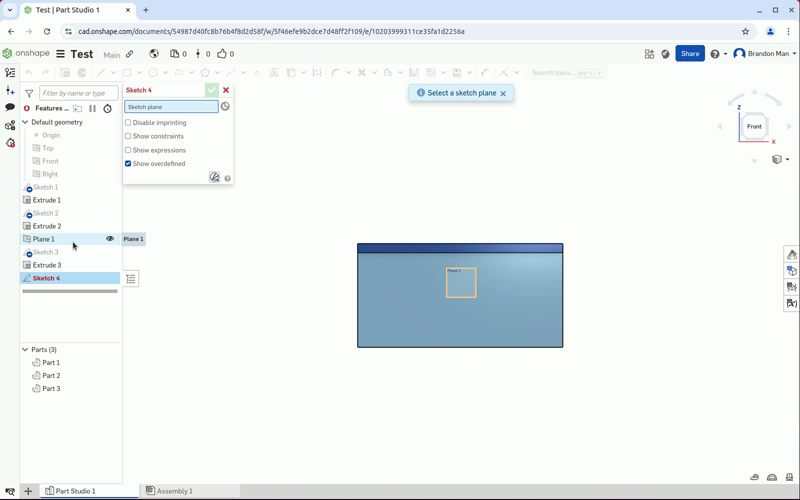
click(73, 241)
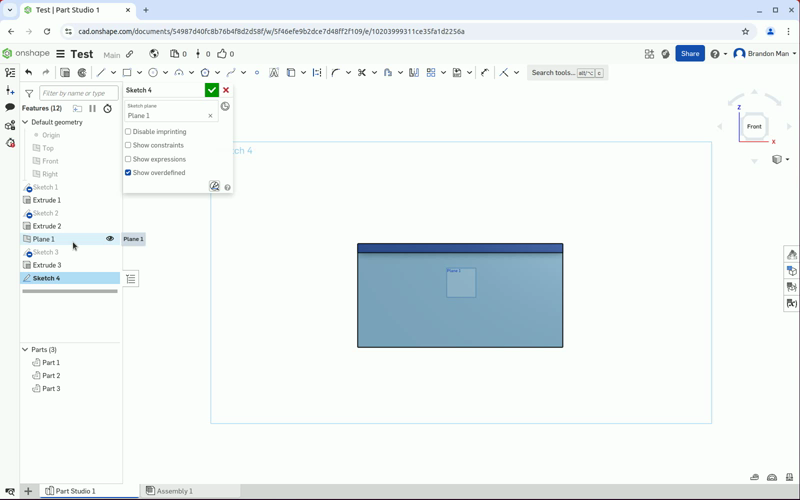
mouse_move(73, 352)
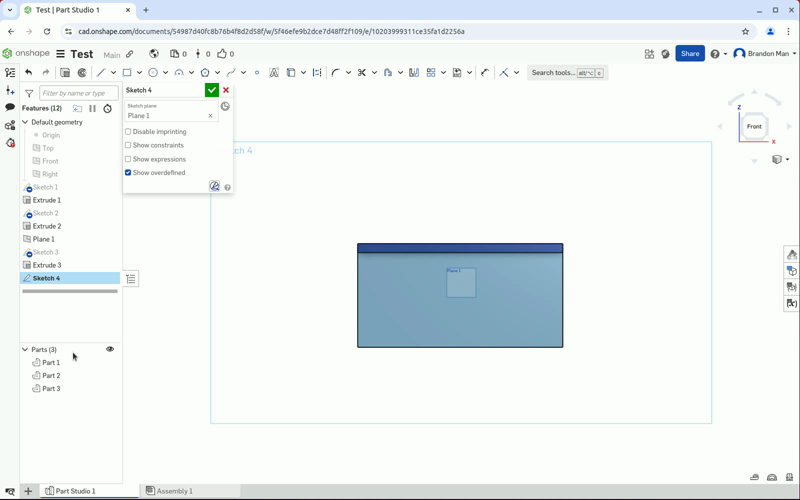
key(y)
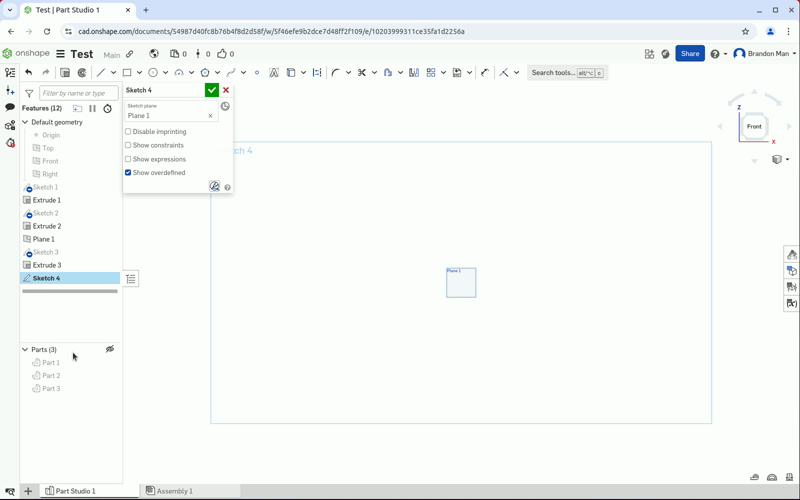
key(l)
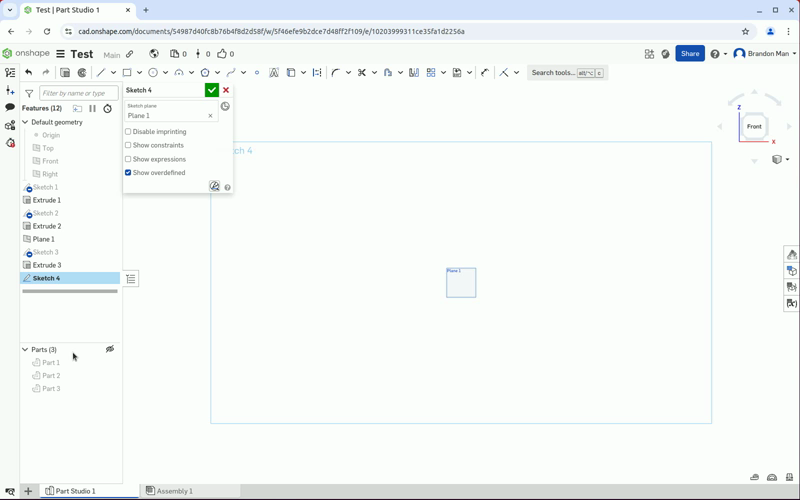
key_down(shift)
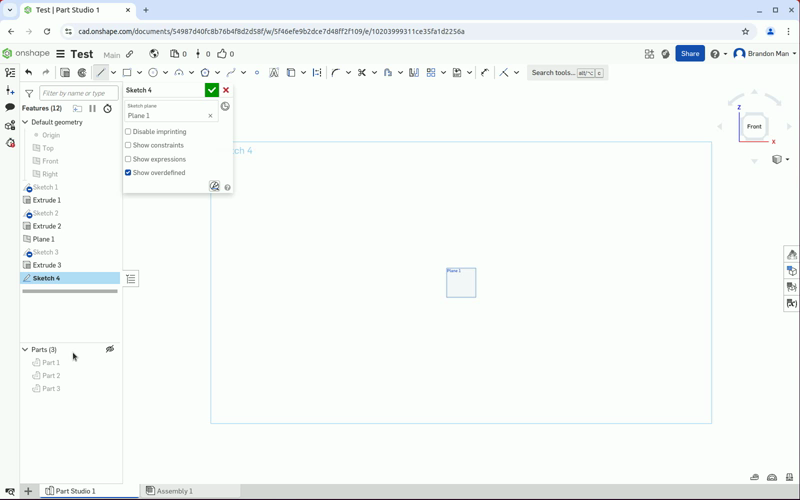
mouse_move(349, 252)
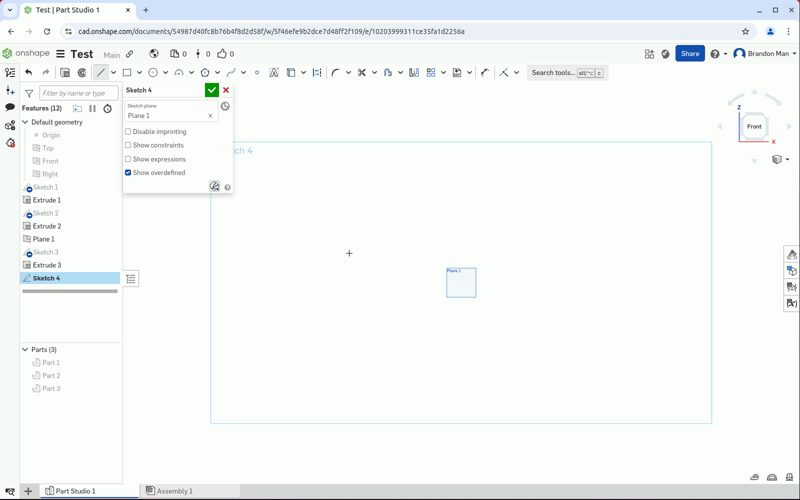
click(349, 252)
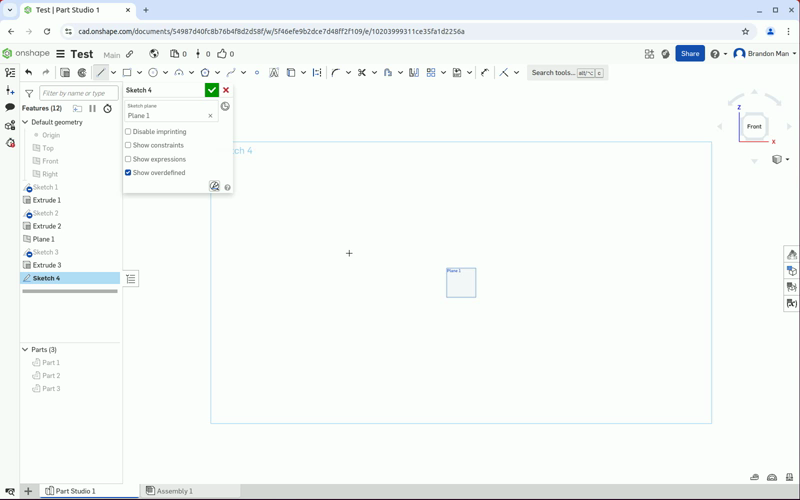
key_up(shift)
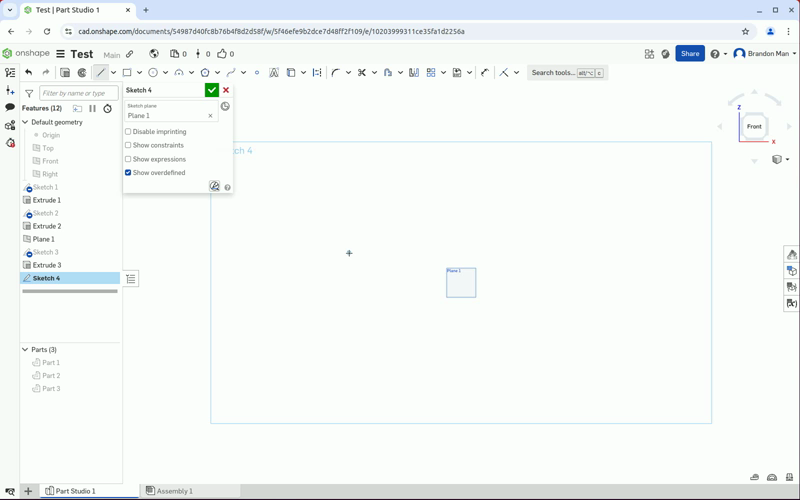
key_down(shift)
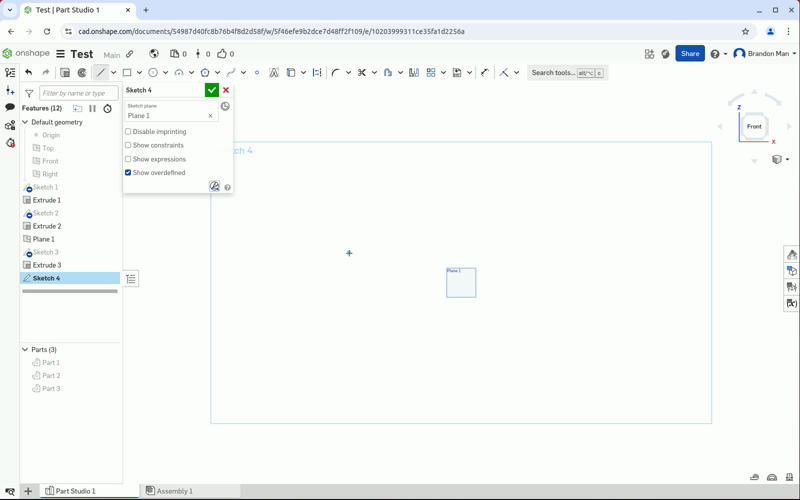
mouse_move(379, 252)
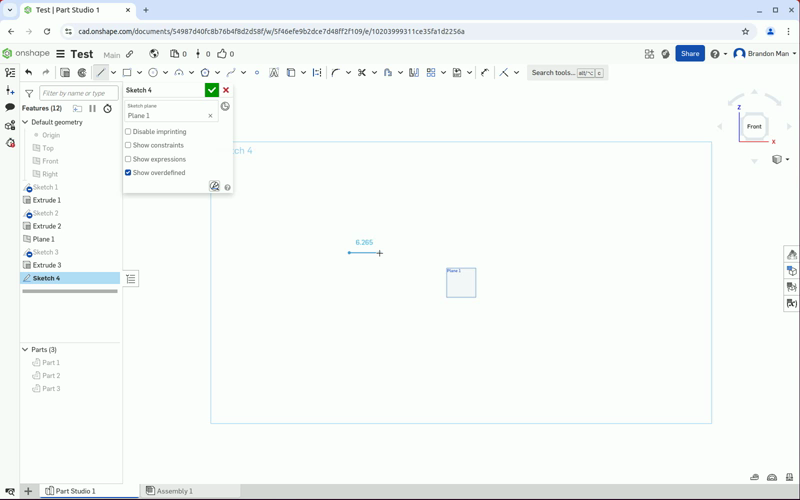
mouse_move(358, 252)
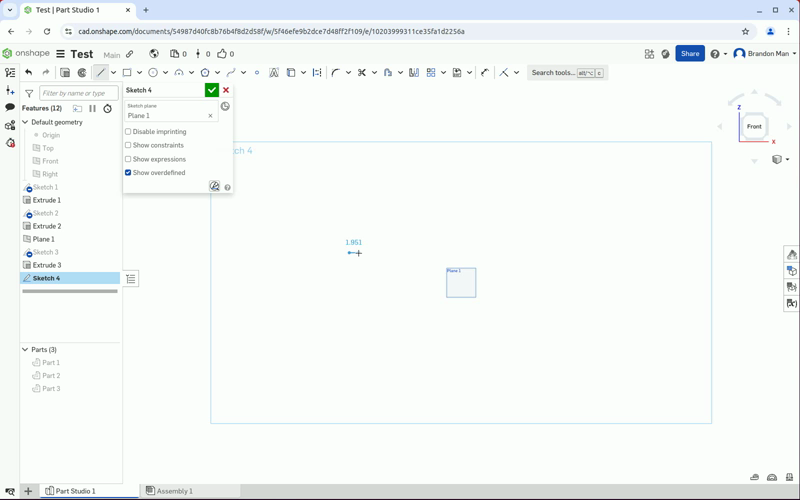
click(358, 252)
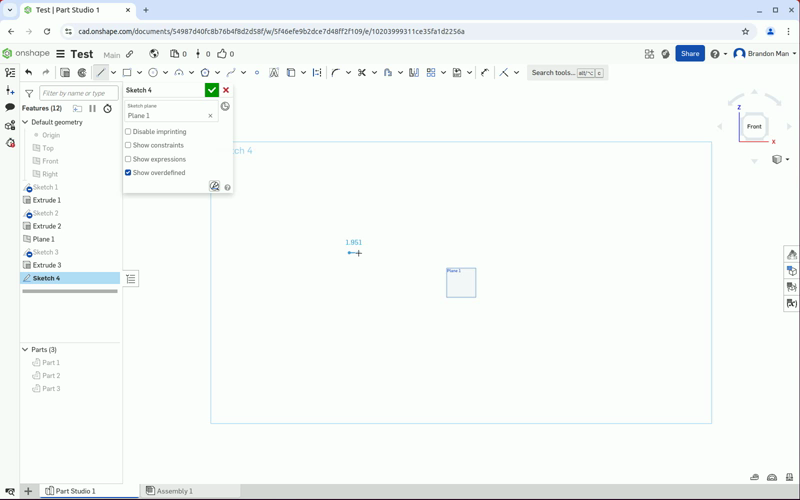
key_up(shift)
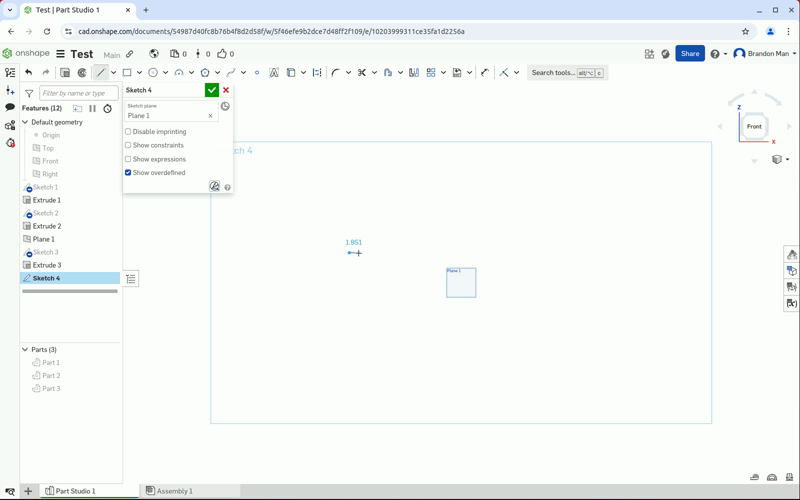
key_down(shift)
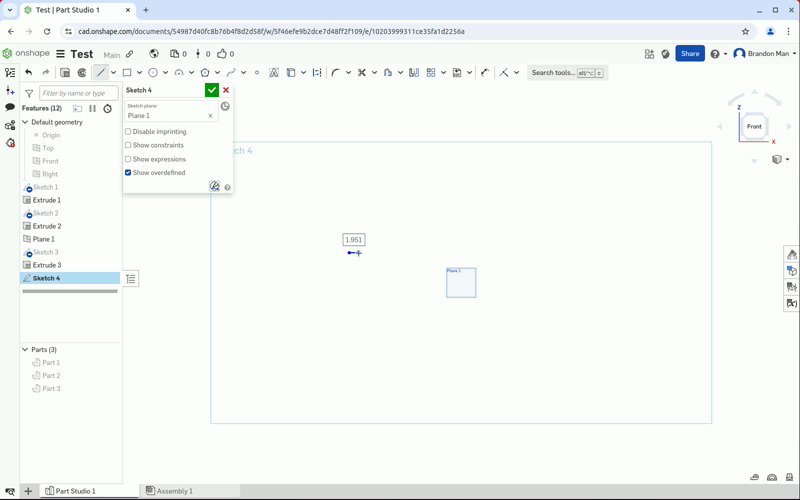
mouse_move(388, 252)
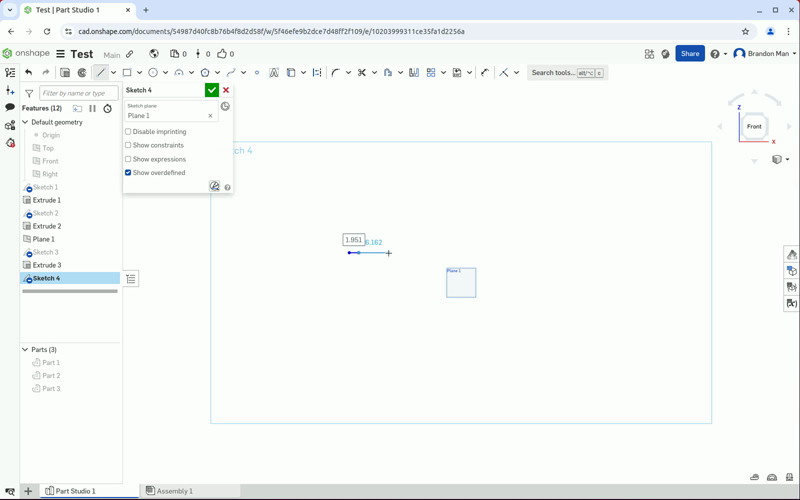
mouse_move(358, 243)
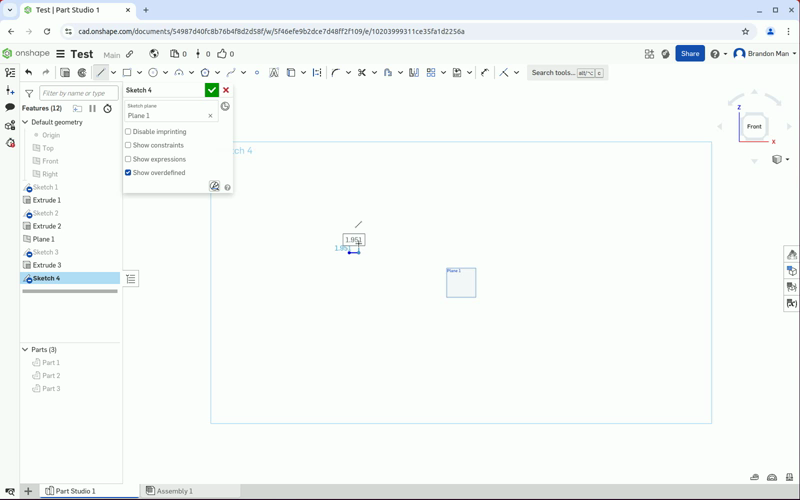
click(358, 243)
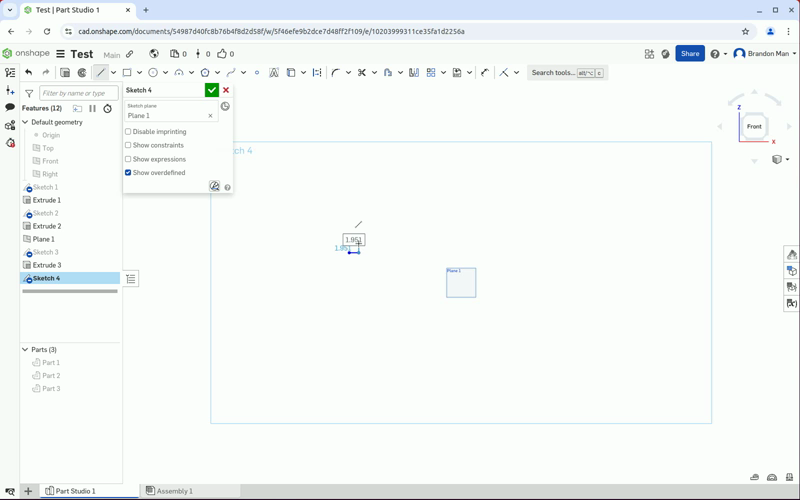
key_up(shift)
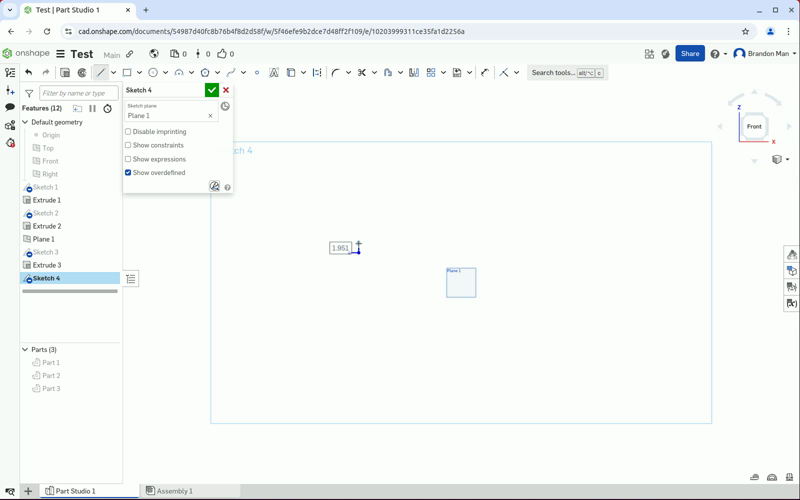
key_down(shift)
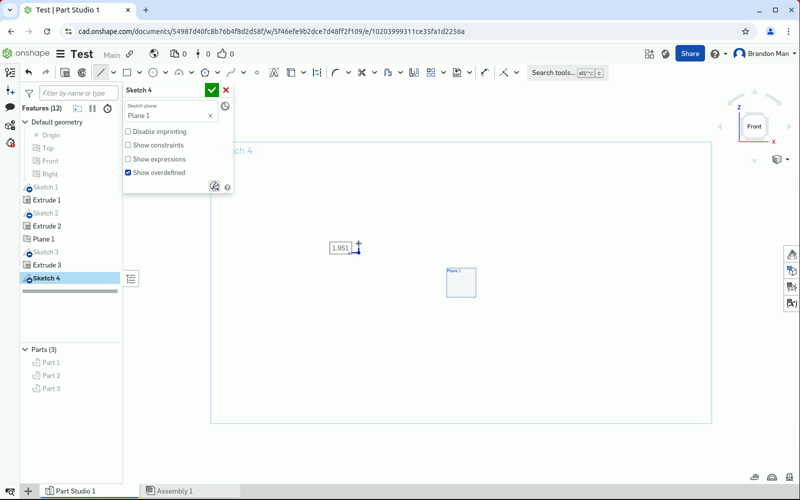
mouse_move(562, 243)
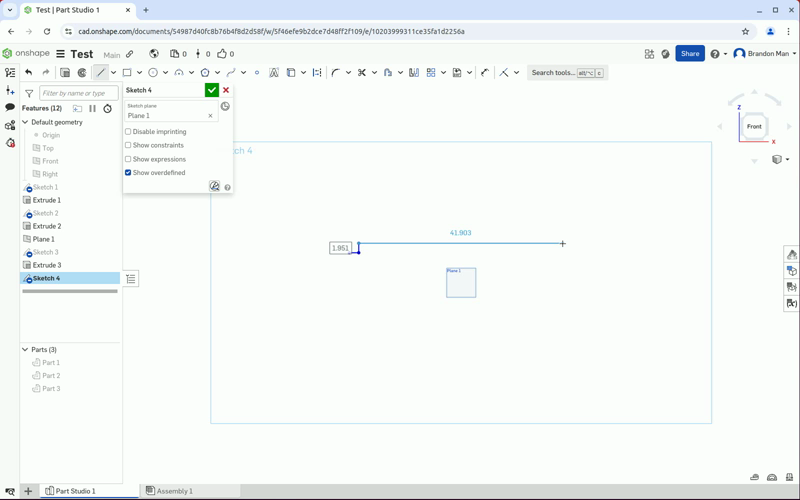
click(562, 243)
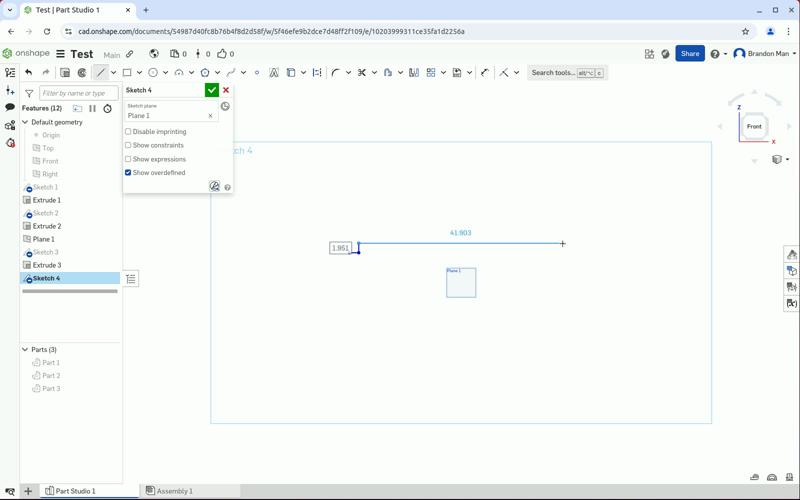
key_up(shift)
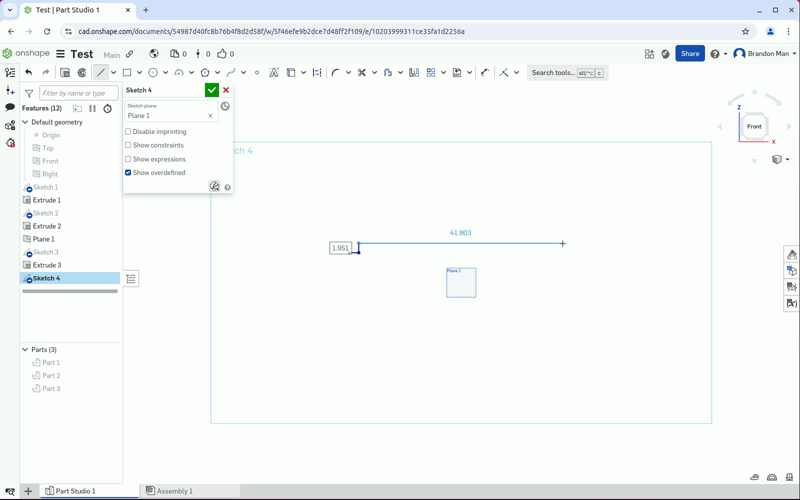
key_down(shift)
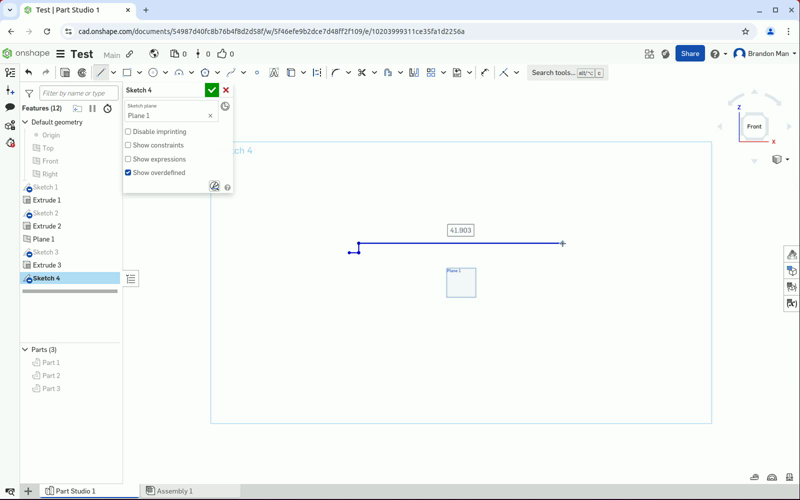
mouse_move(589, 243)
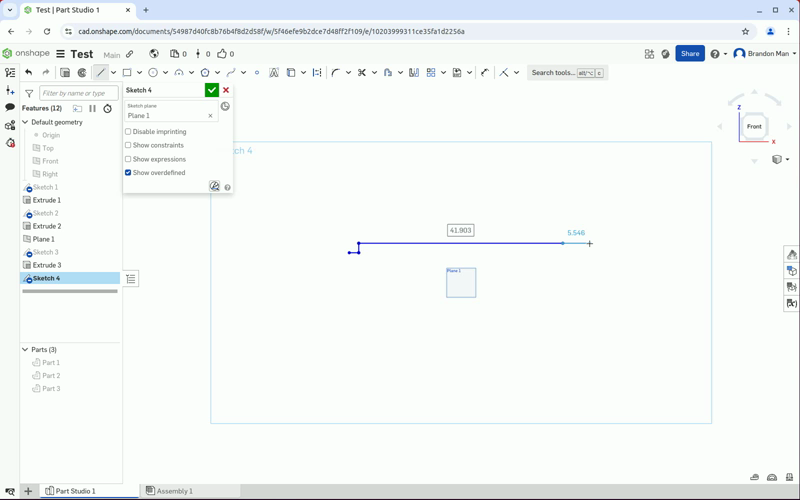
mouse_move(562, 252)
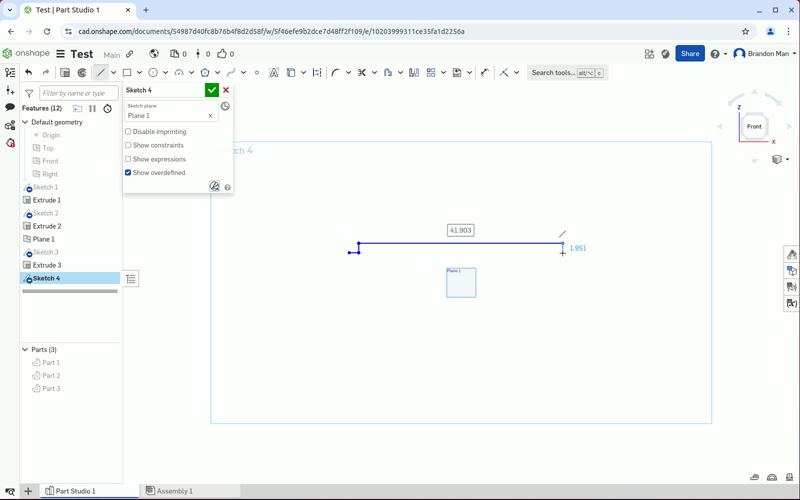
click(562, 252)
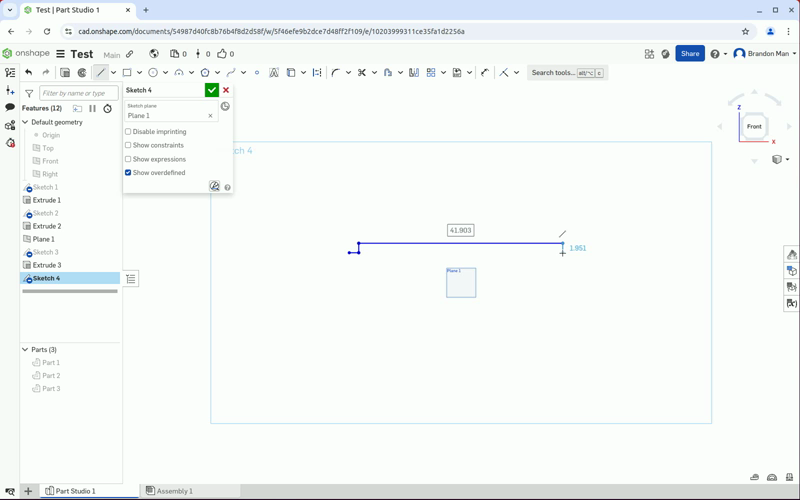
key_up(shift)
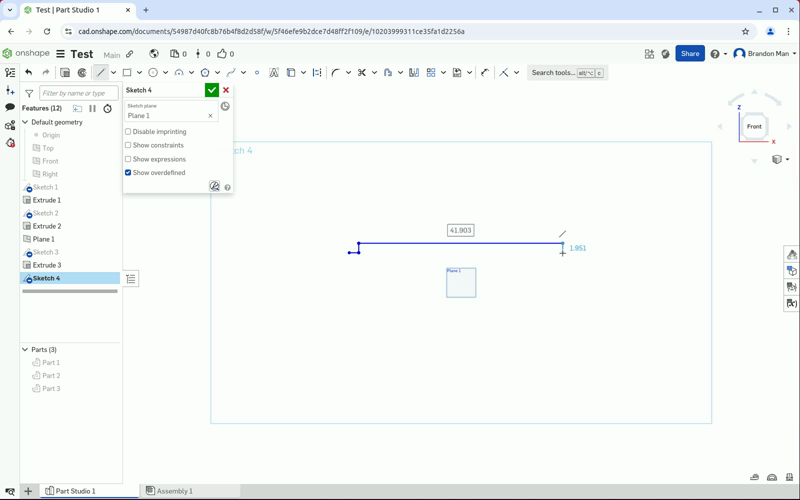
key_down(shift)
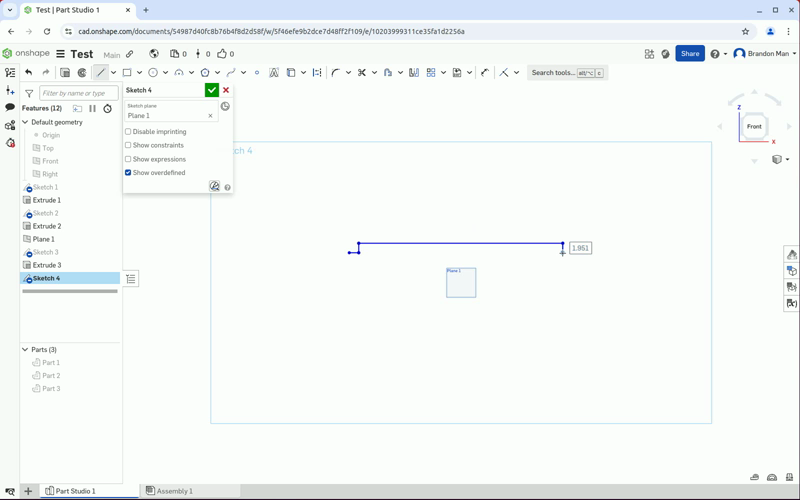
mouse_move(589, 252)
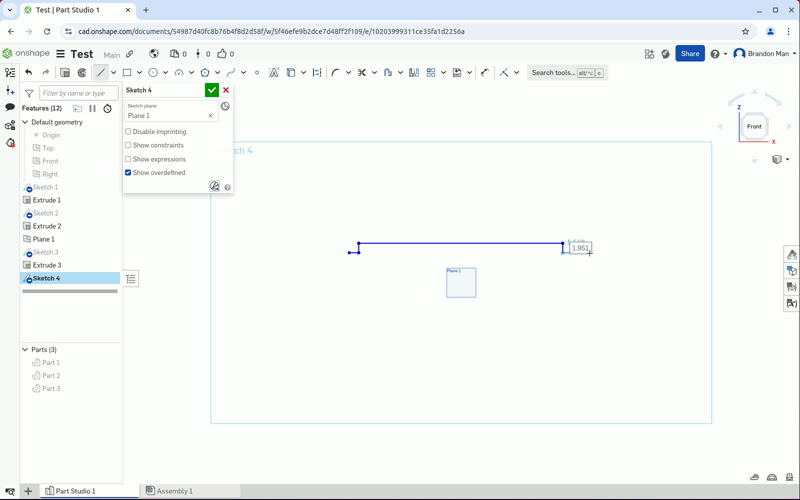
mouse_move(572, 252)
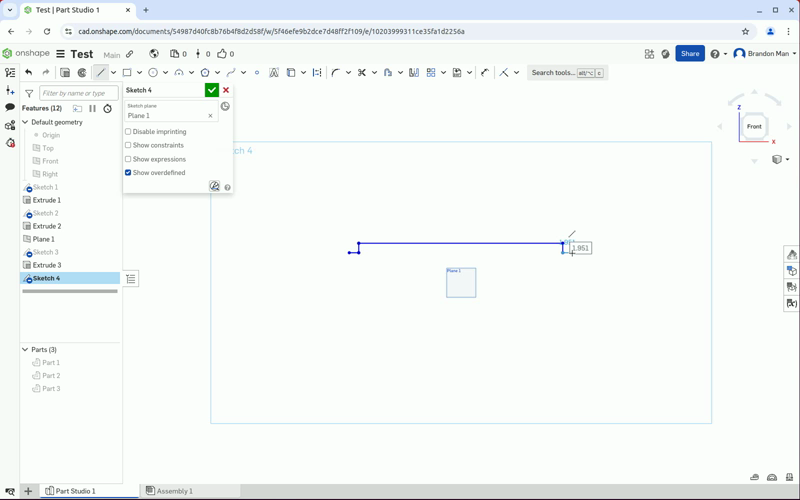
click(572, 252)
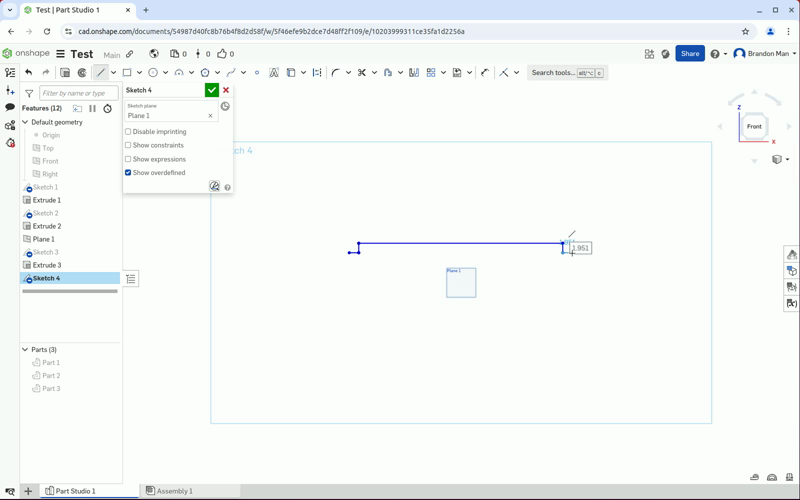
key_up(shift)
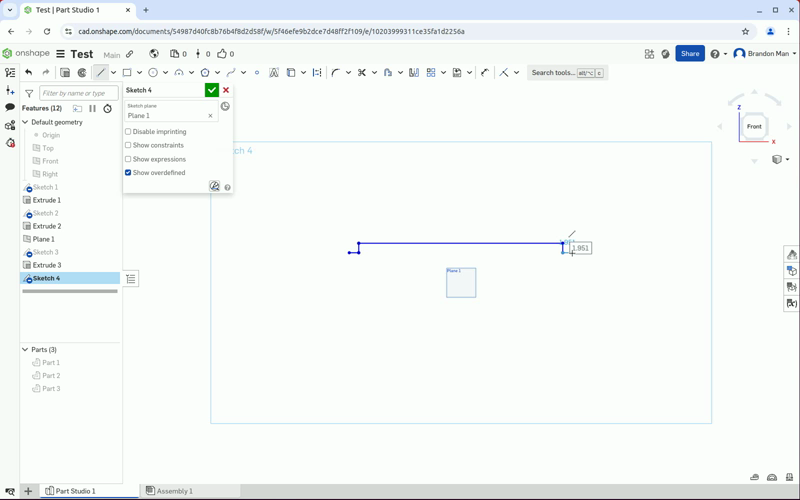
key_down(shift)
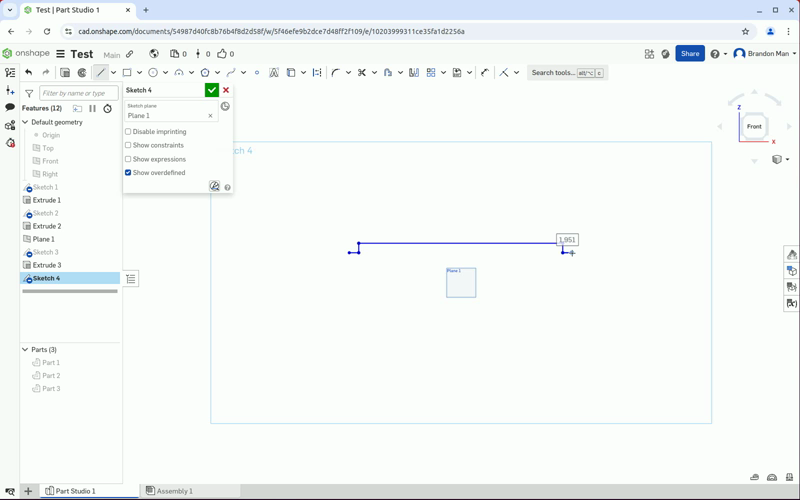
mouse_move(589, 252)
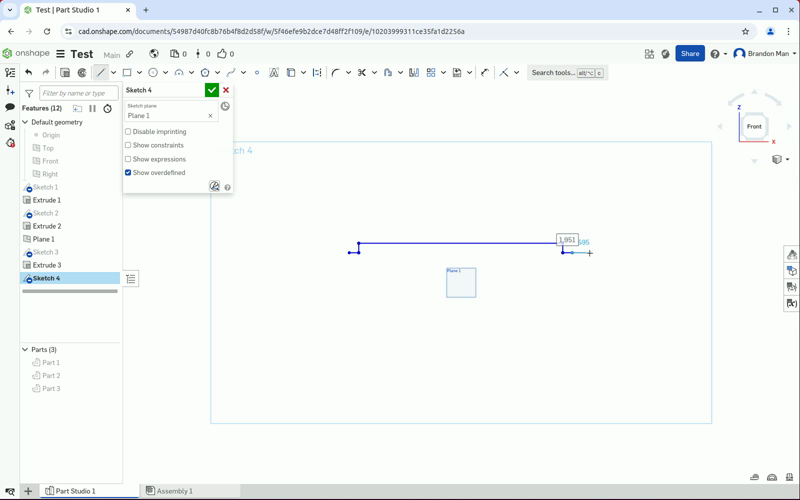
mouse_move(572, 236)
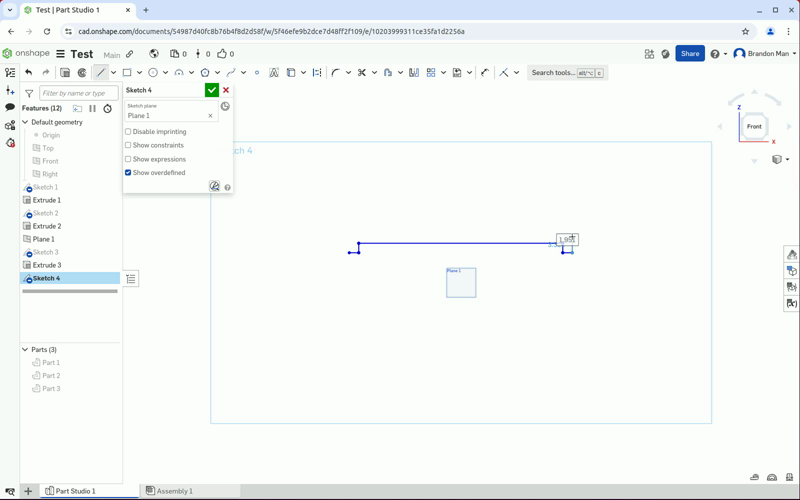
click(572, 236)
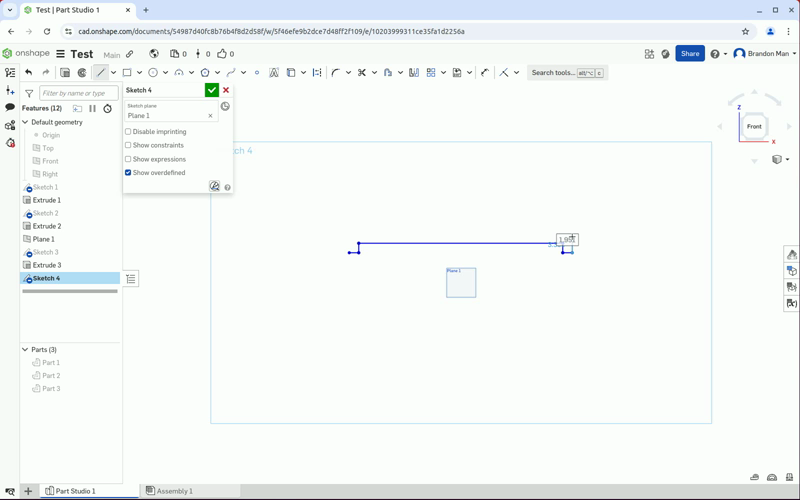
key_up(shift)
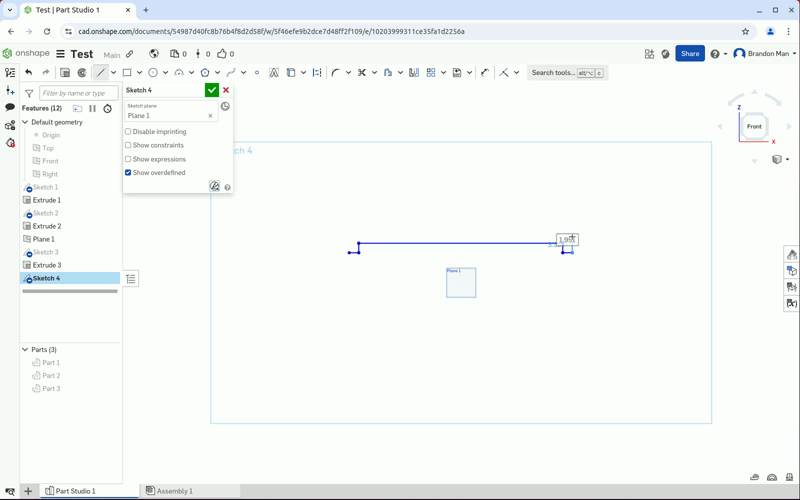
key_down(shift)
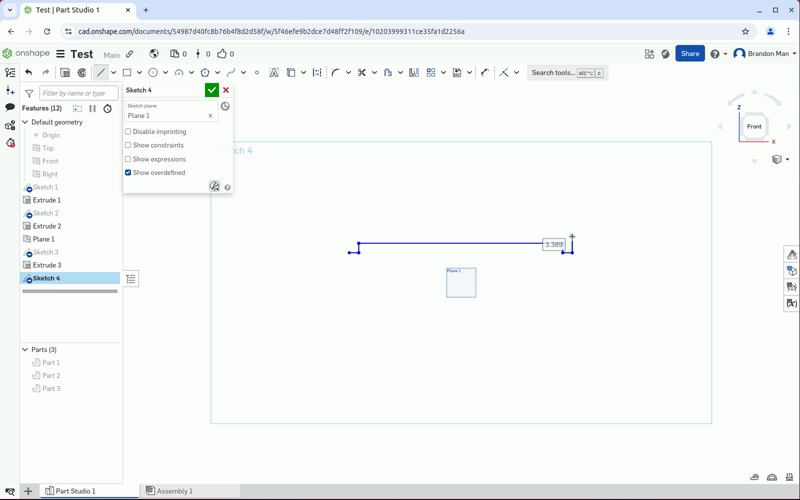
mouse_move(349, 236)
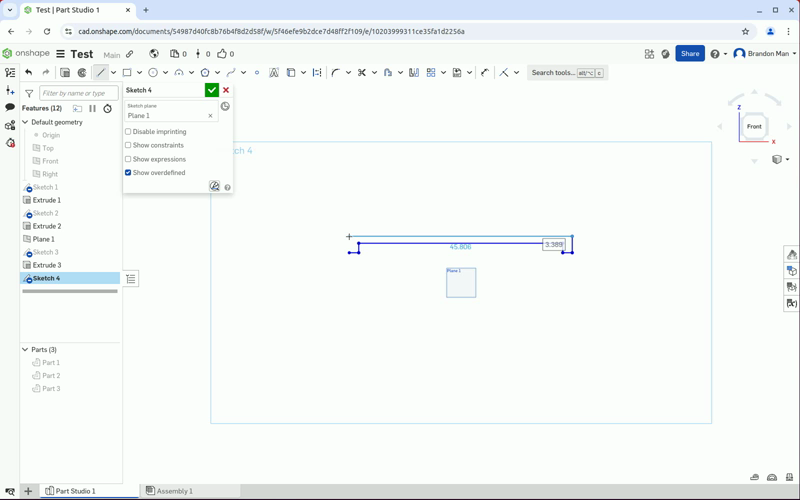
click(349, 236)
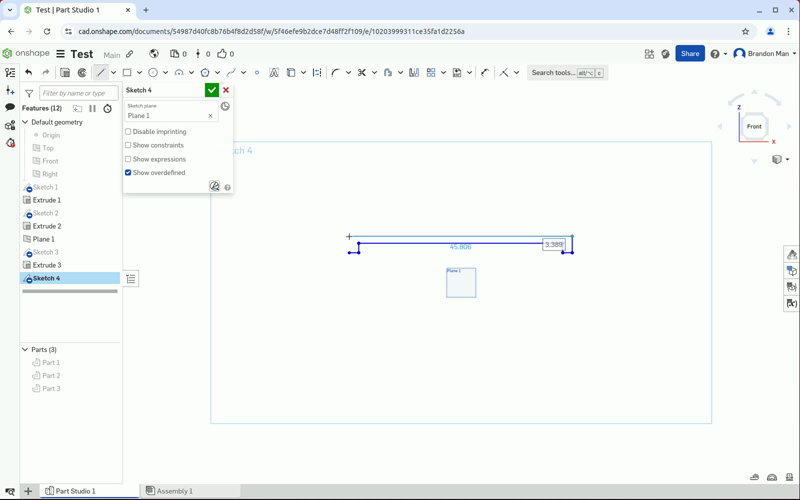
key_up(shift)
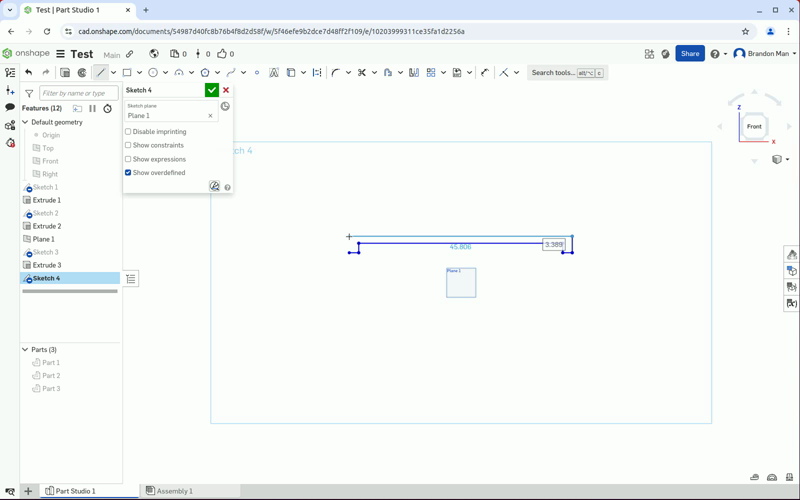
mouse_move(379, 236)
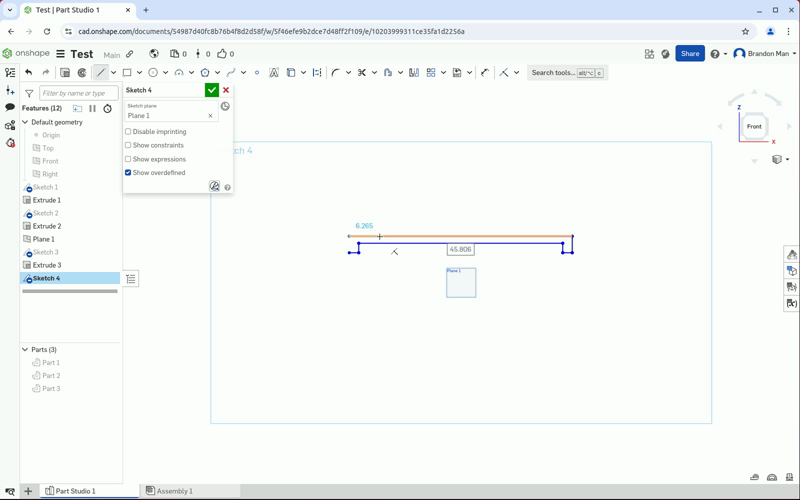
key_down(shift)
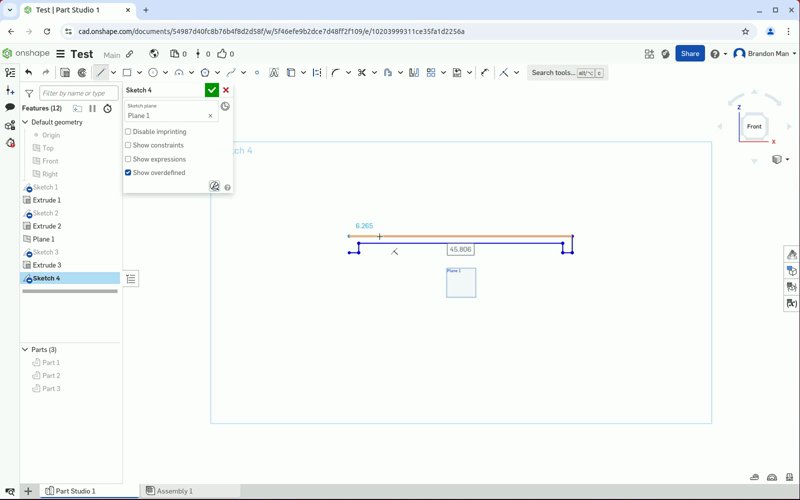
mouse_move(349, 252)
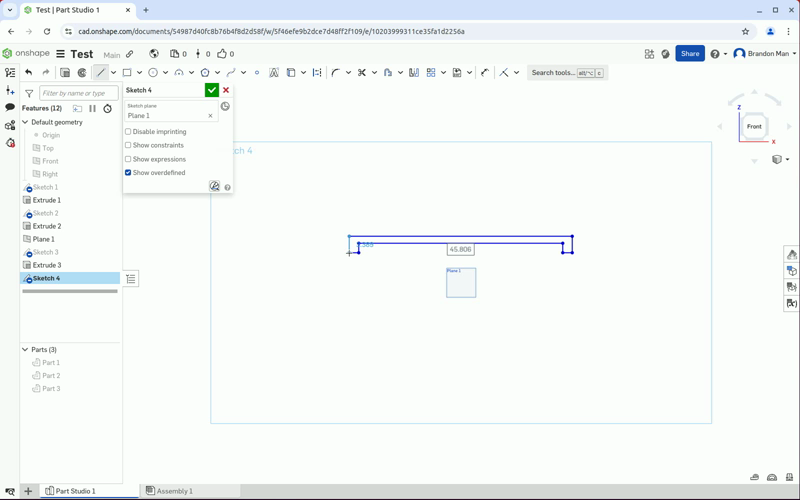
key_up(shift)
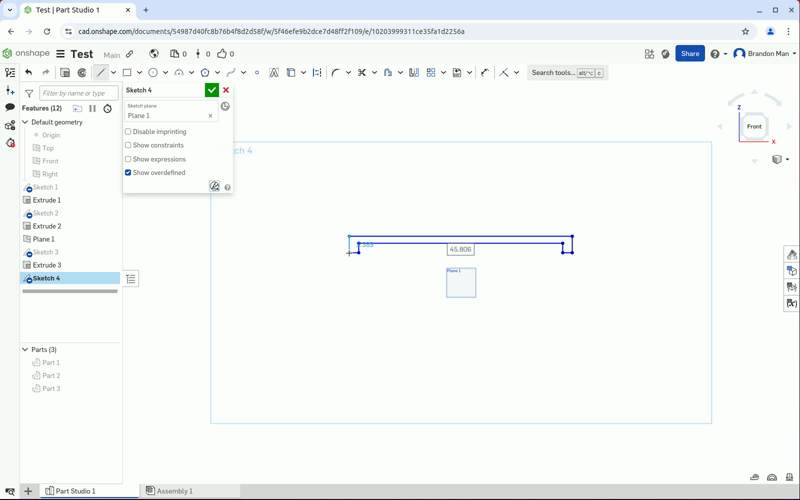
click(349, 252)
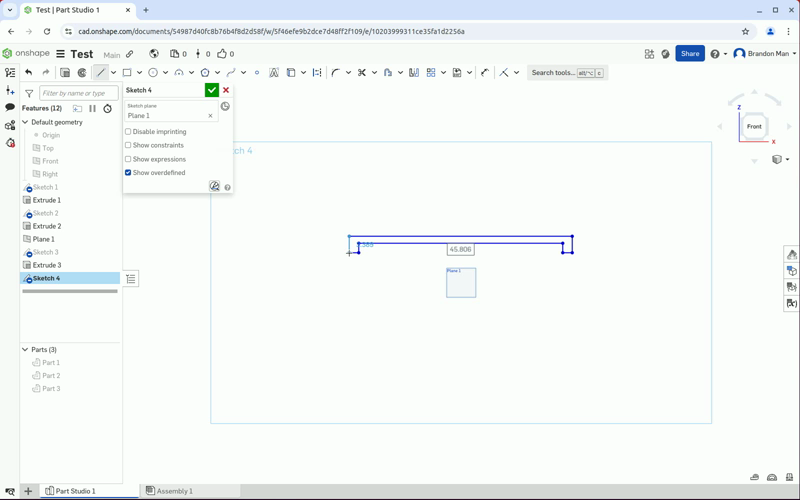
key(esc)
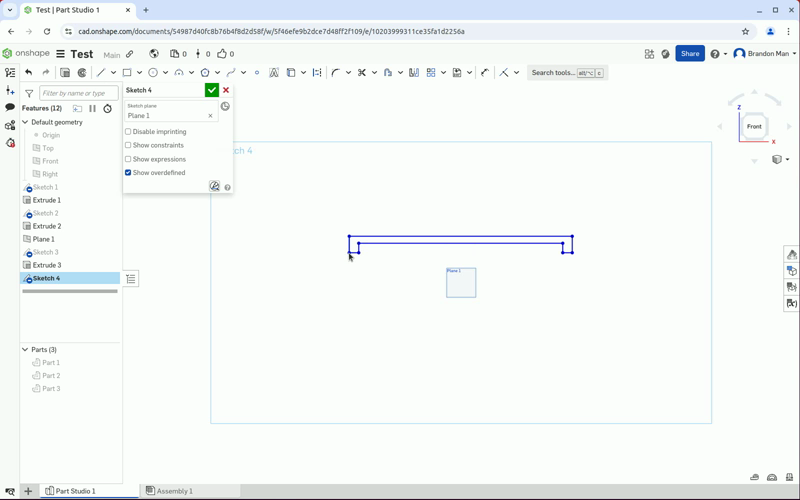
mouse_move(484, 238)
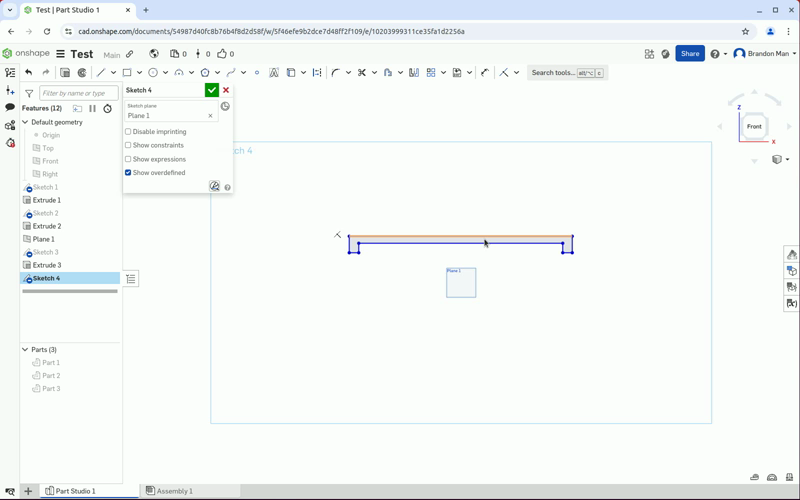
scroll(6)
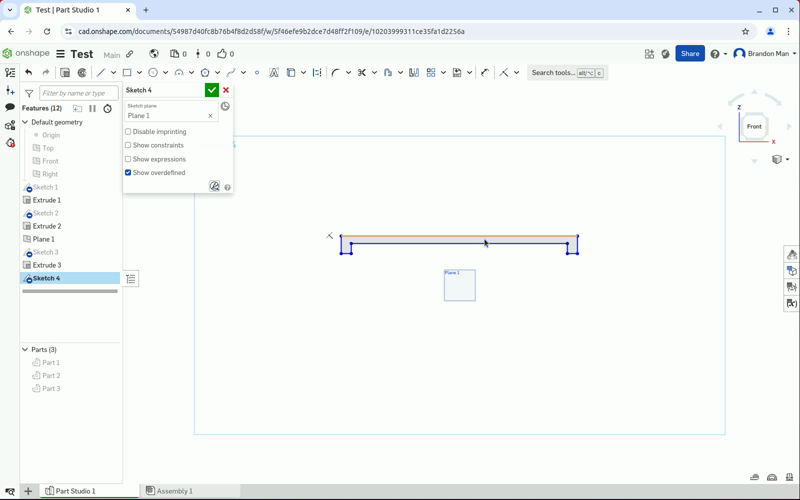
scroll(6)
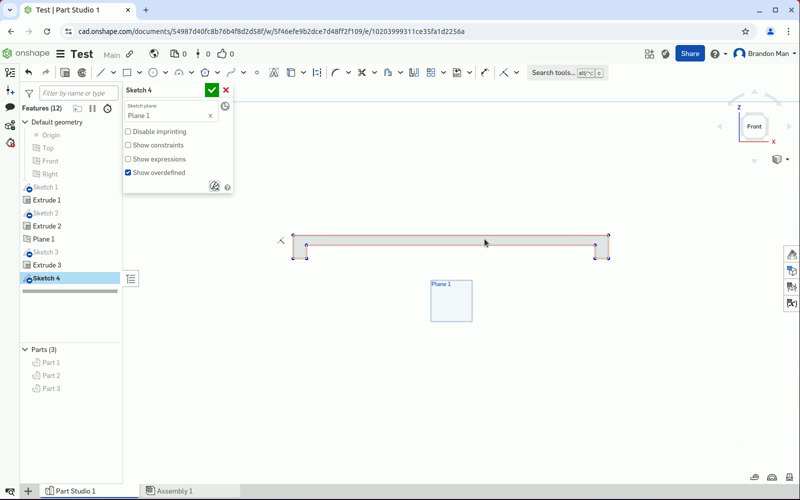
scroll(6)
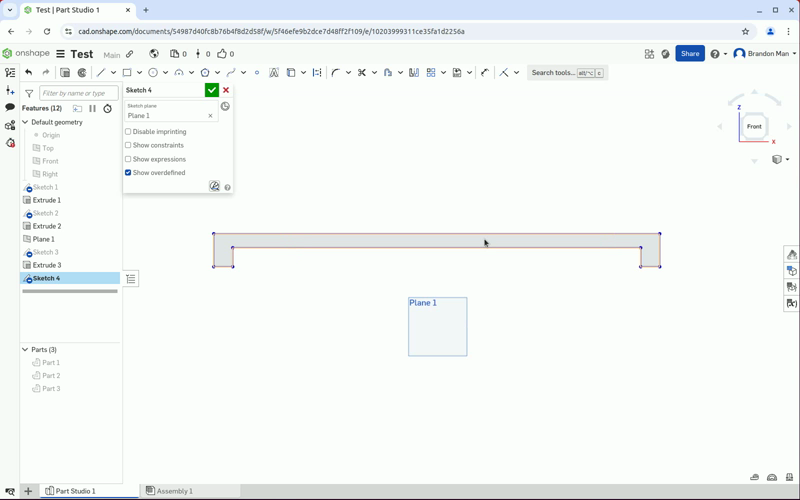
scroll(6)
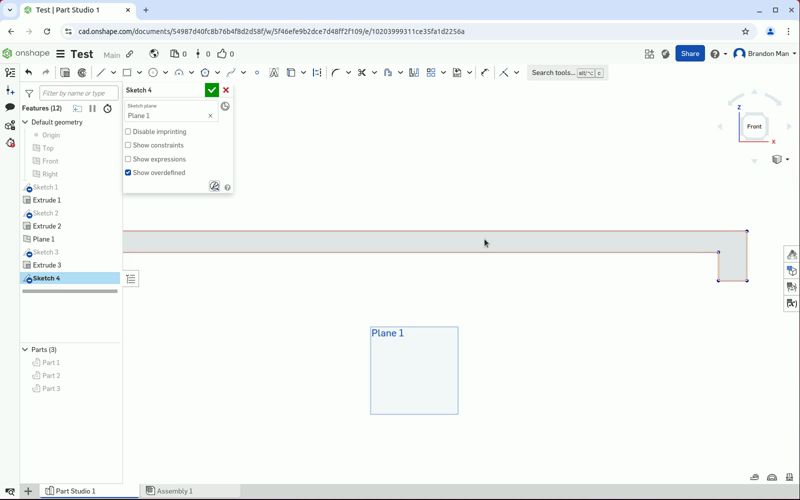
scroll(6)
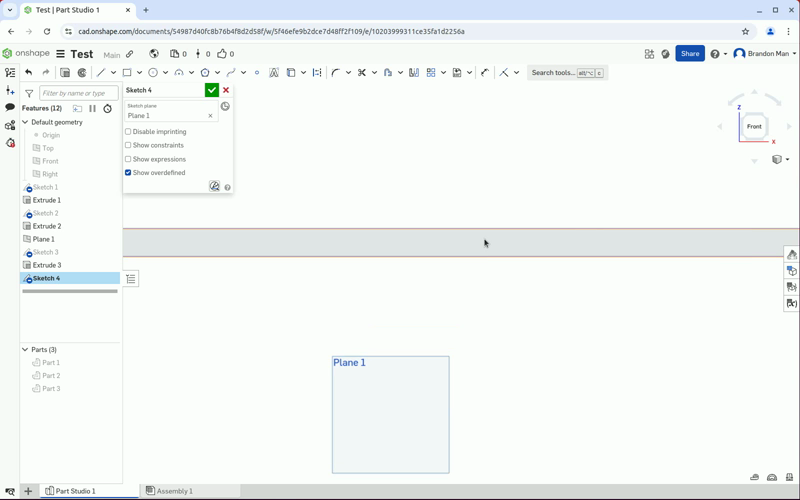
scroll(6)
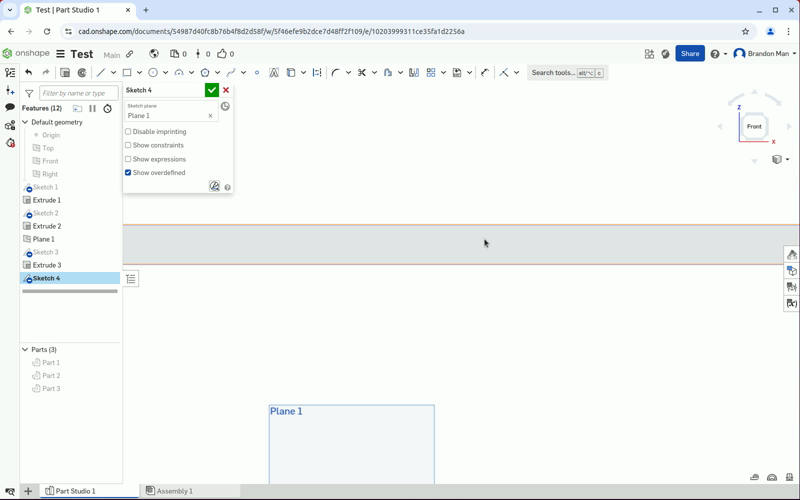
scroll(6)
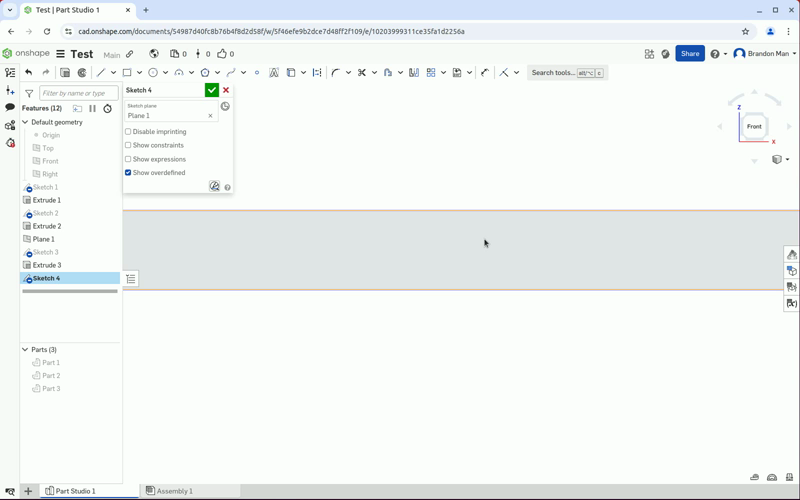
click(484, 238)
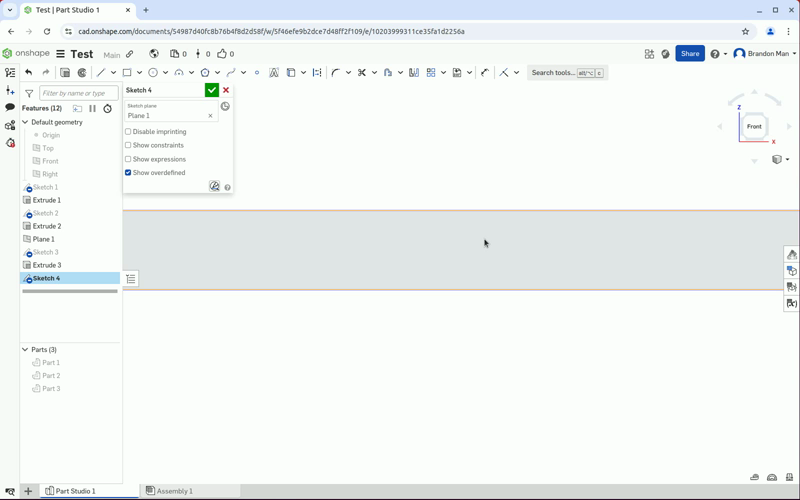
scroll(-6)
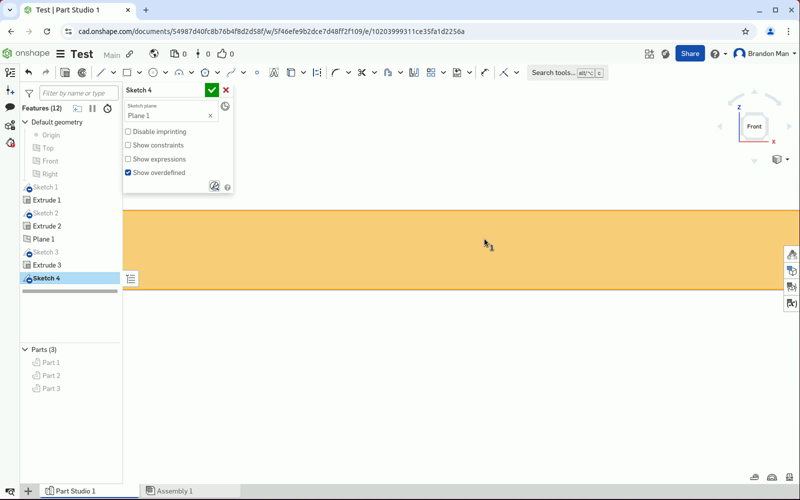
scroll(-6)
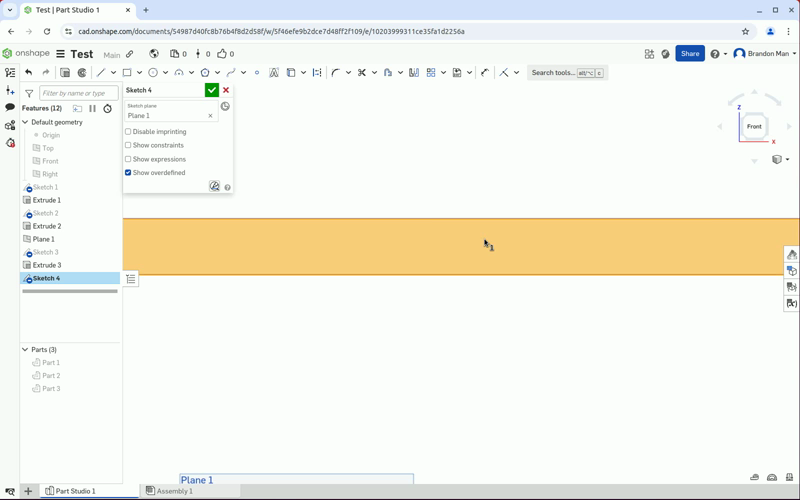
scroll(-6)
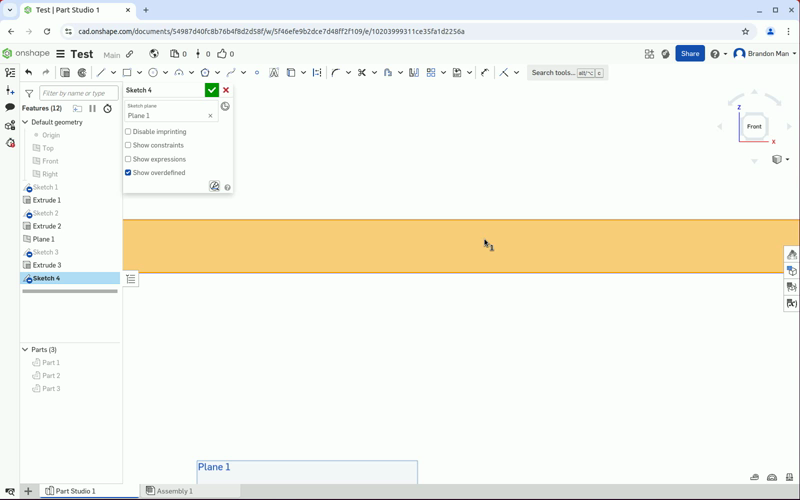
scroll(-6)
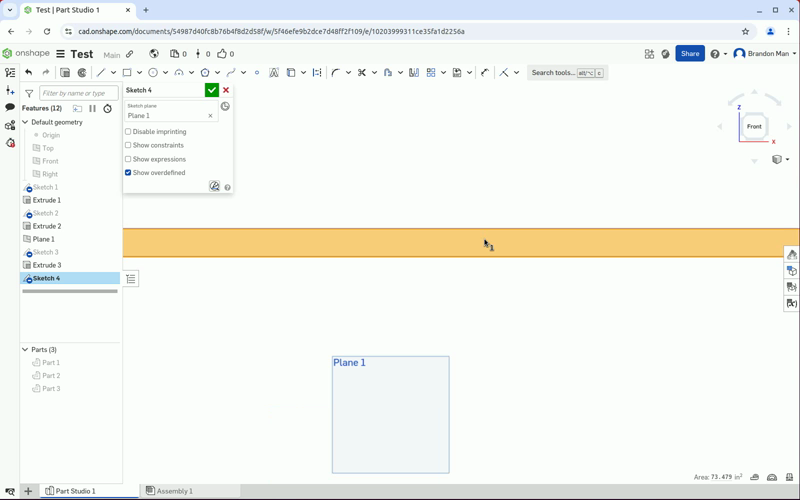
scroll(-6)
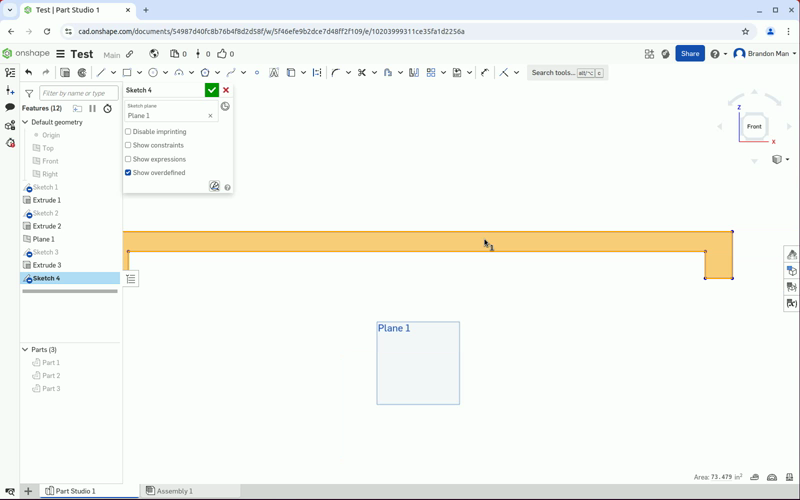
scroll(-6)
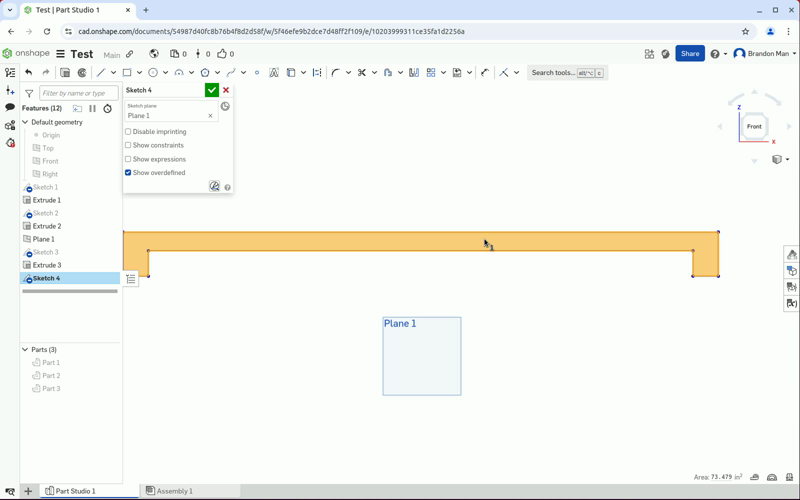
scroll(-6)
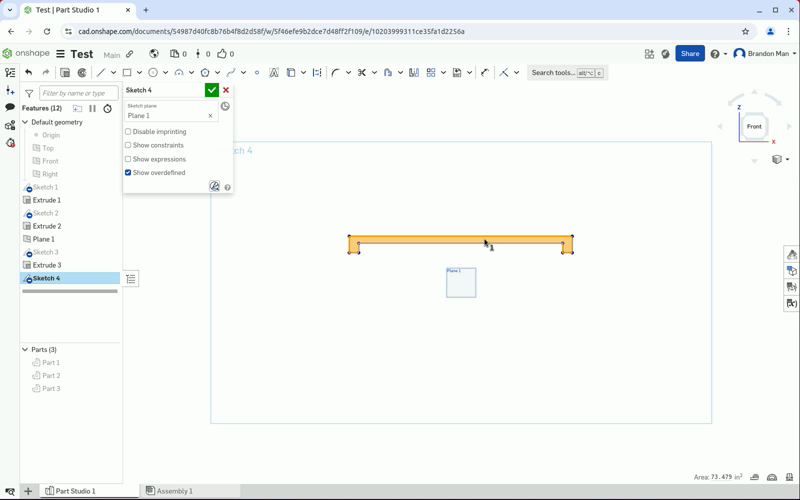
mouse_move(73, 352)
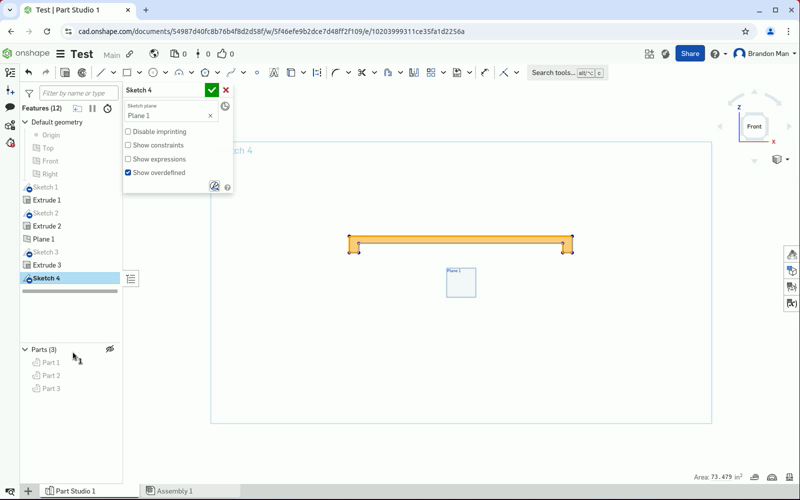
key(shift+y)
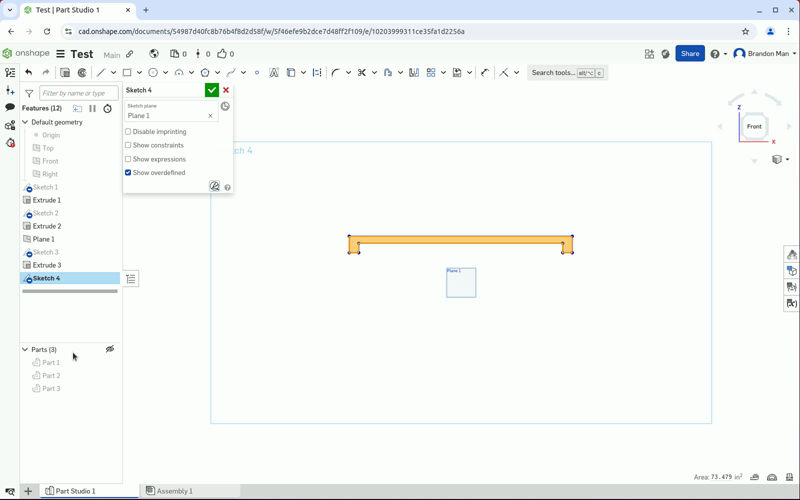
key(shift+e)
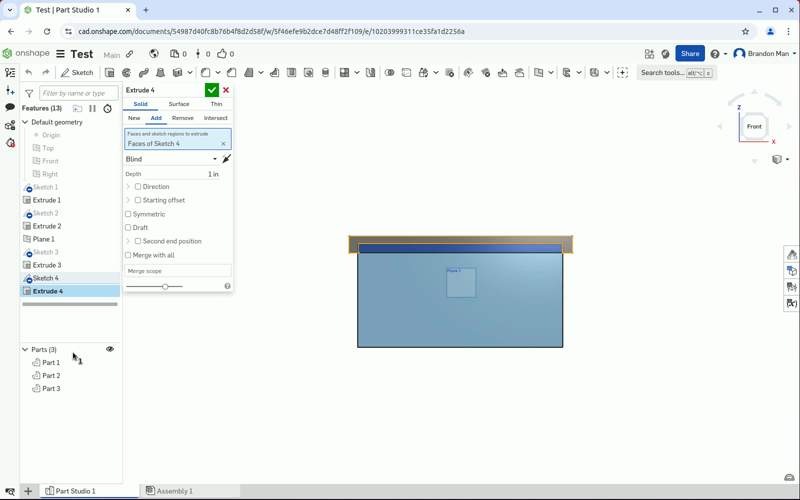
mouse_move(143, 106)
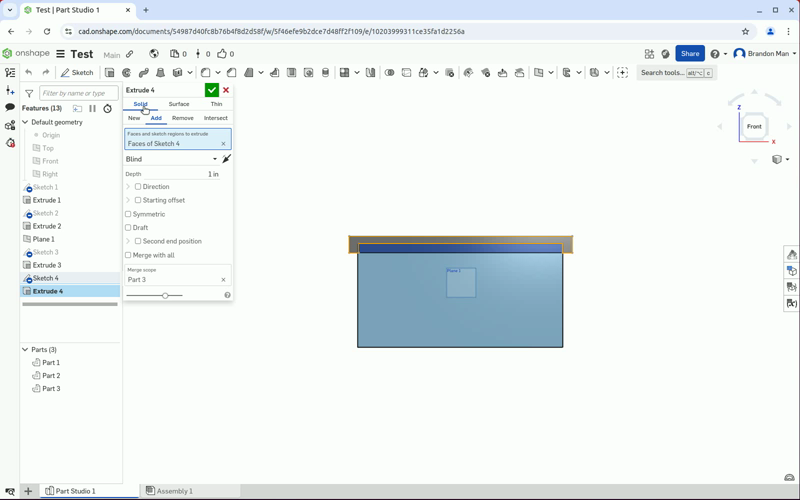
click(143, 106)
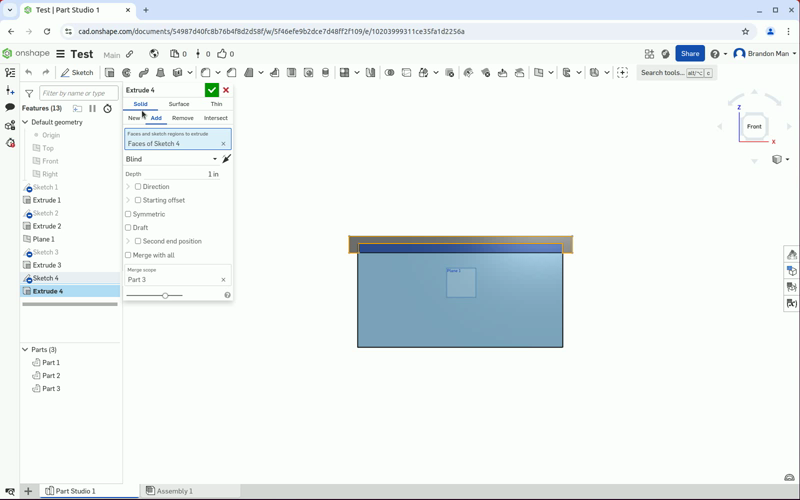
mouse_move(137, 120)
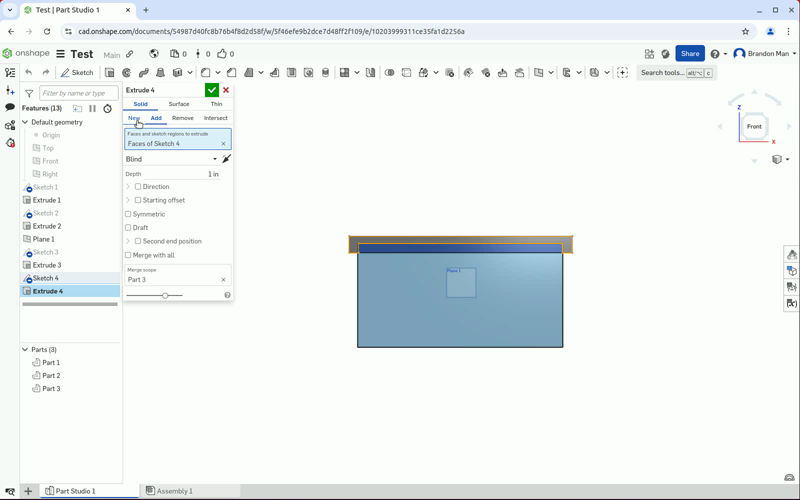
click(137, 120)
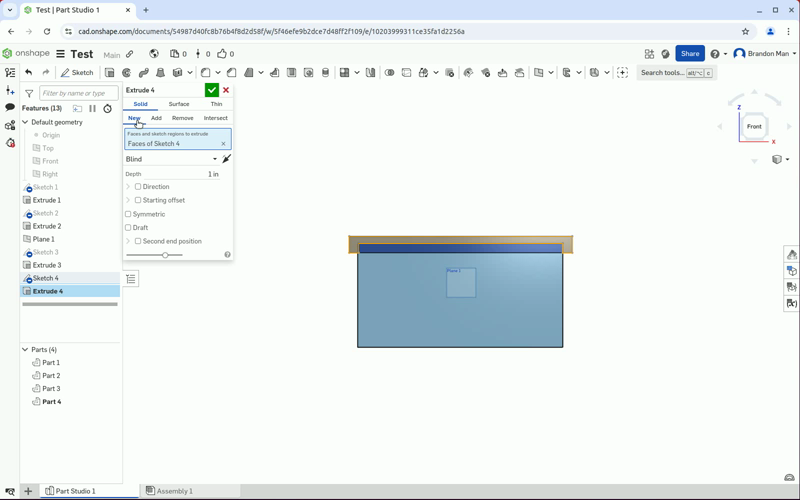
key(tab, 4)
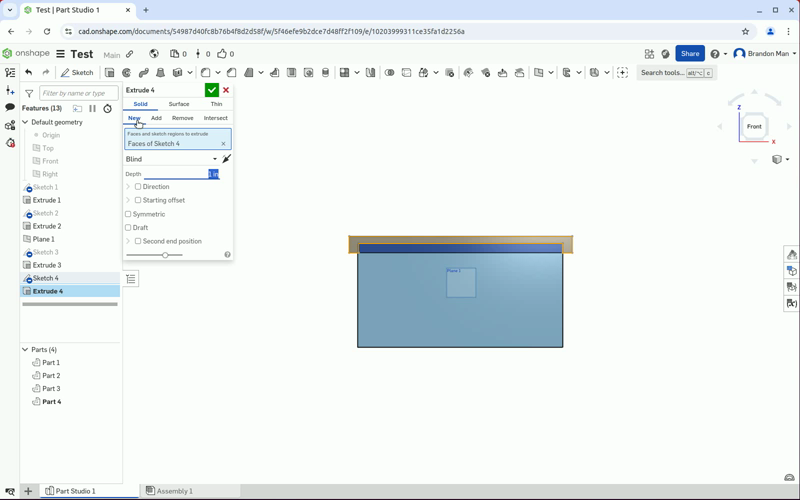
text(0.963)
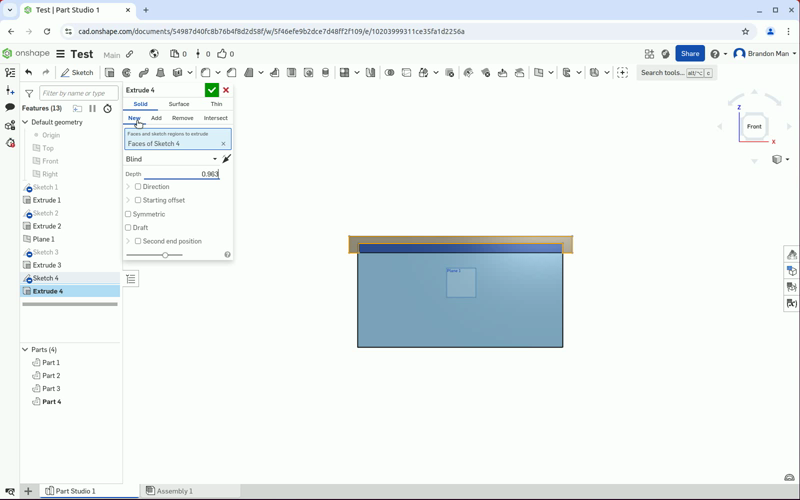
key(enter)
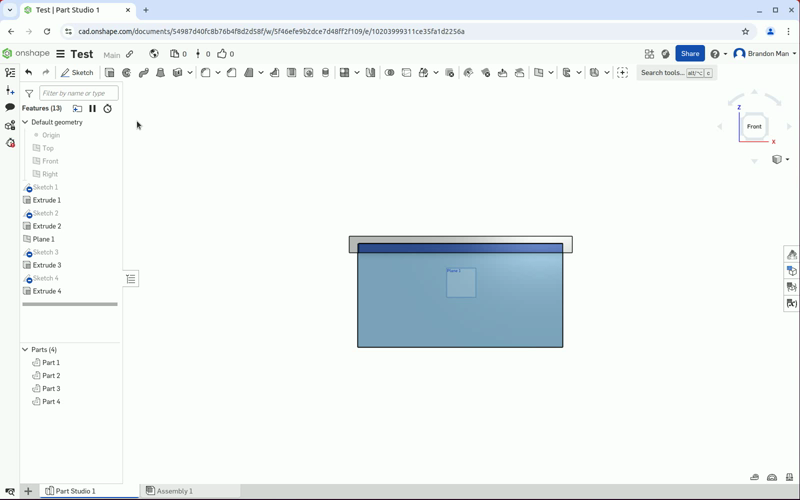
key(shift+h)
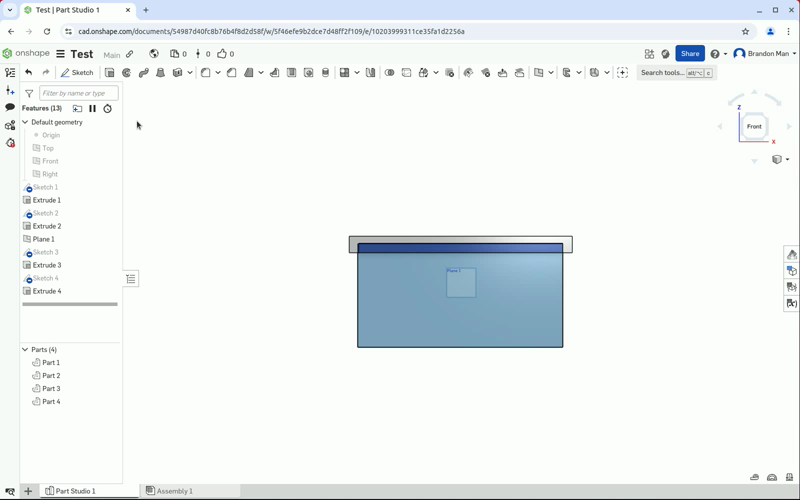
key(shift+h)
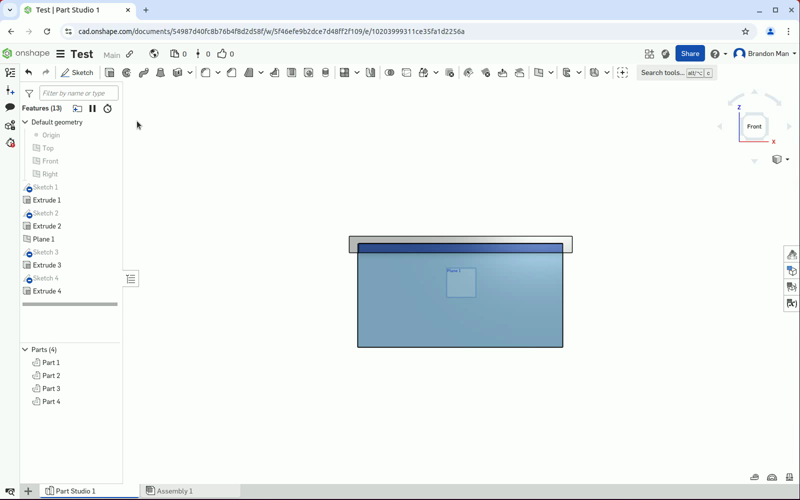
mouse_move(73, 189)
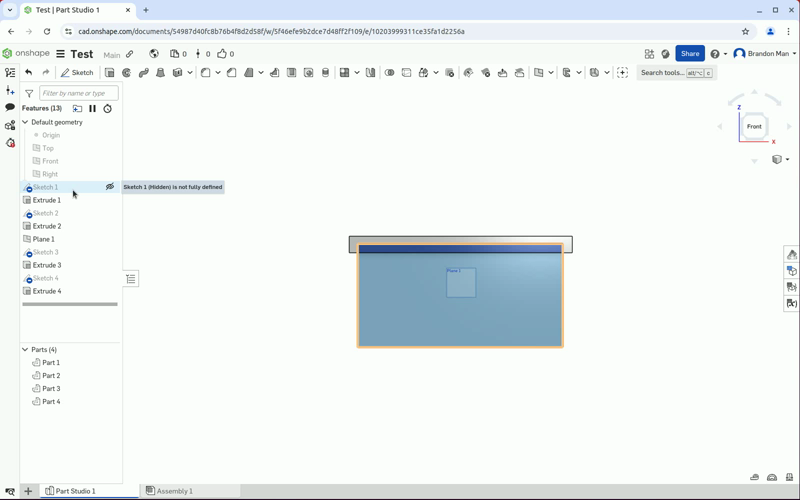
click(73, 189)
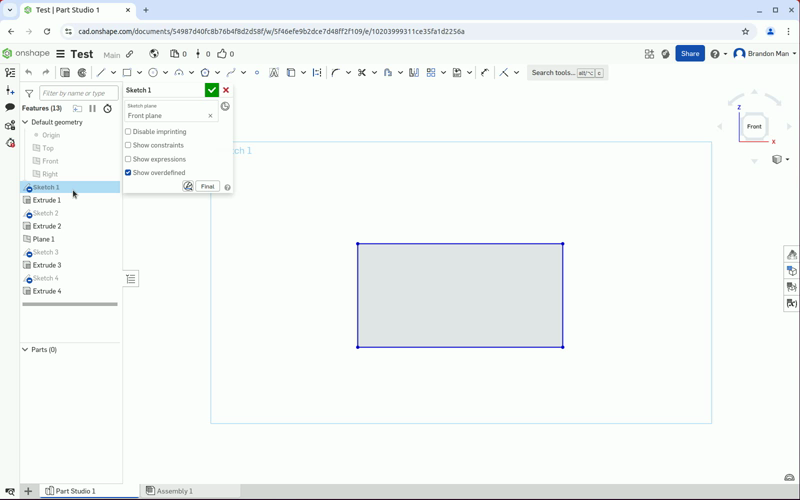
mouse_move(229, 92)
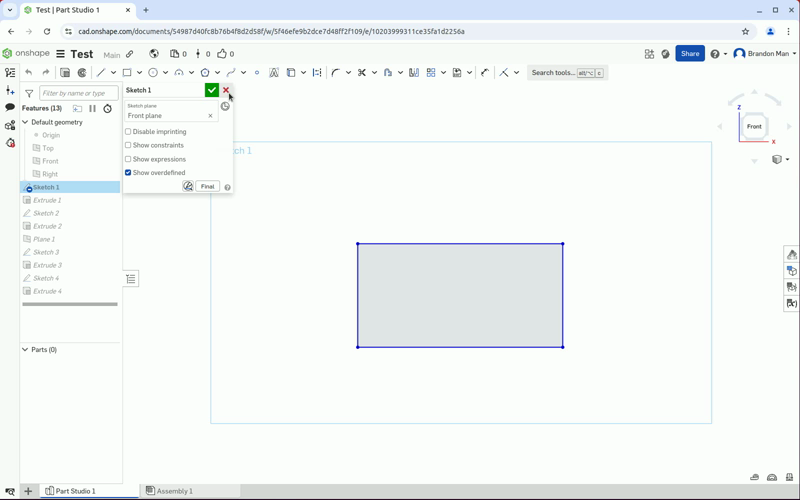
click(229, 92)
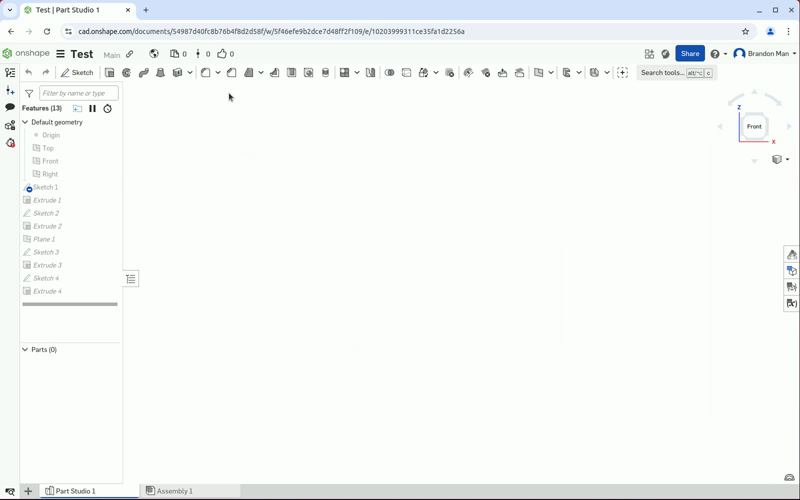
key(shift+s)
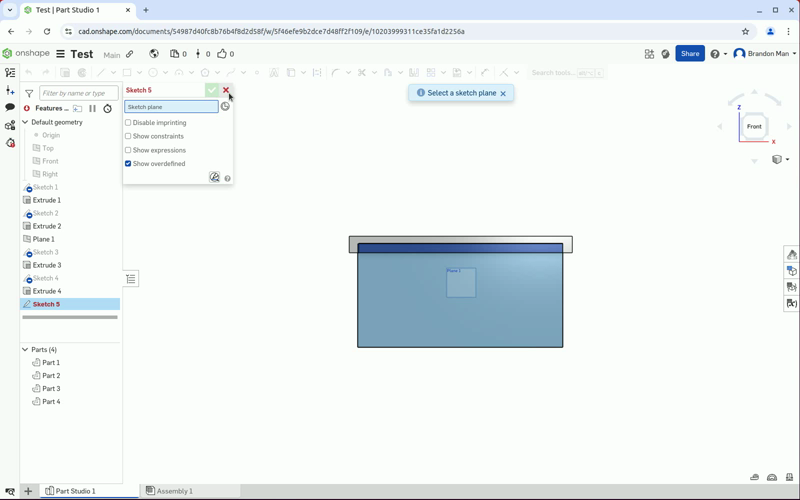
mouse_move(73, 241)
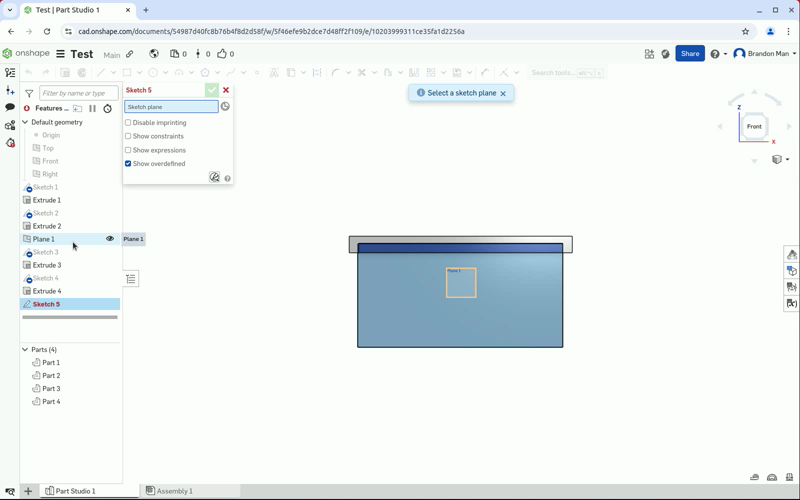
click(73, 241)
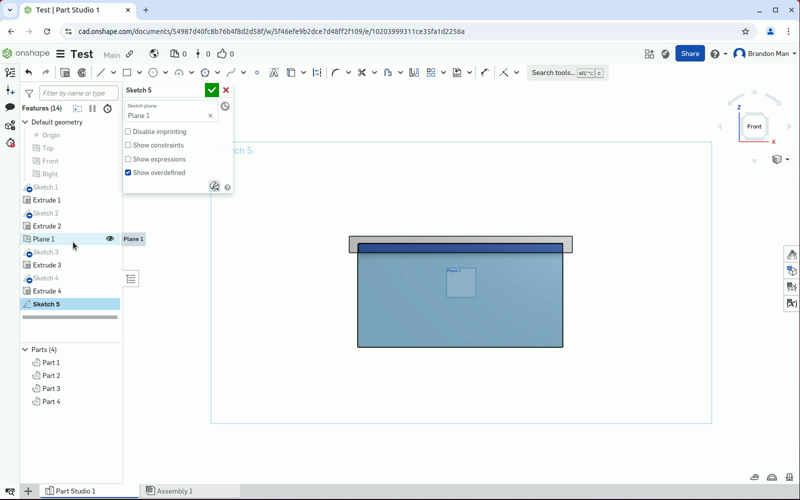
mouse_move(73, 352)
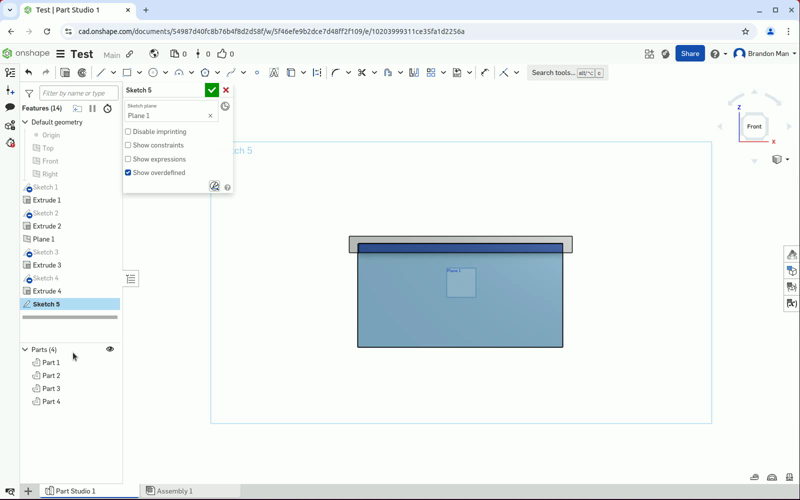
key(y)
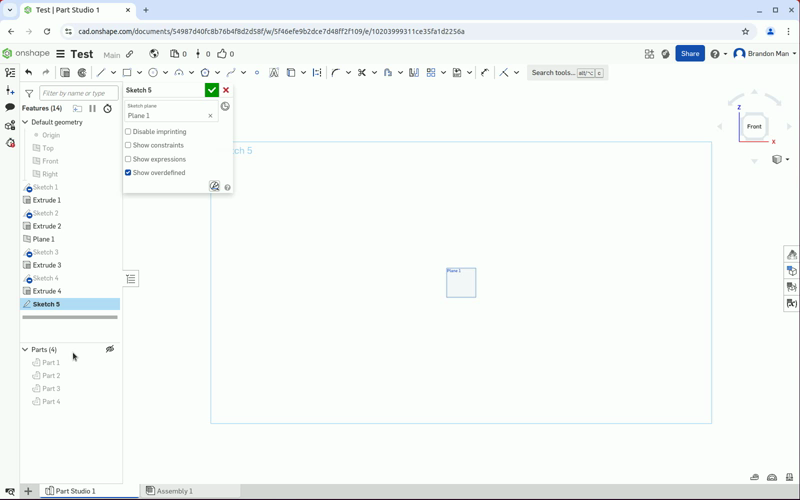
key(l)
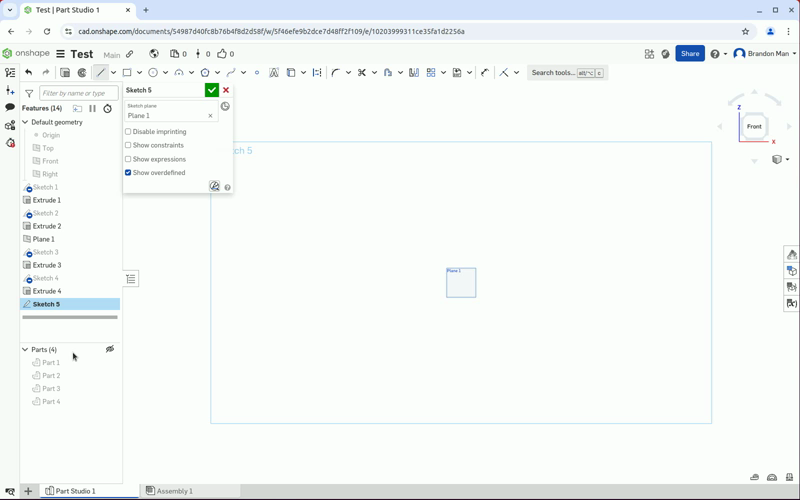
key_down(shift)
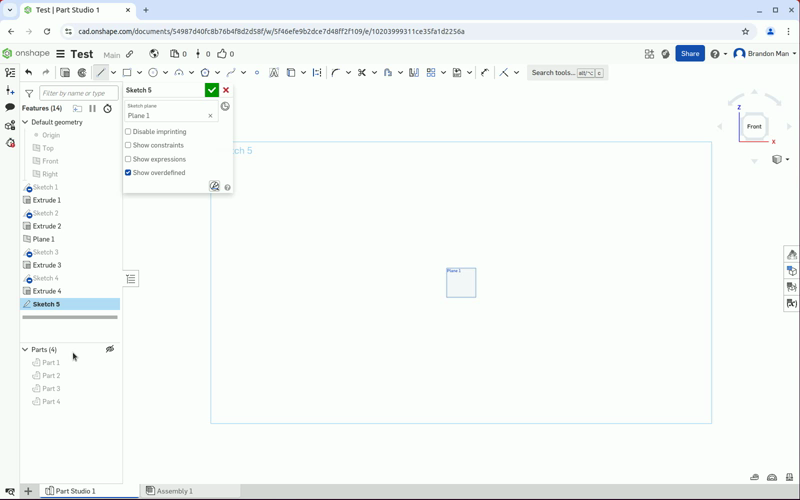
mouse_move(349, 355)
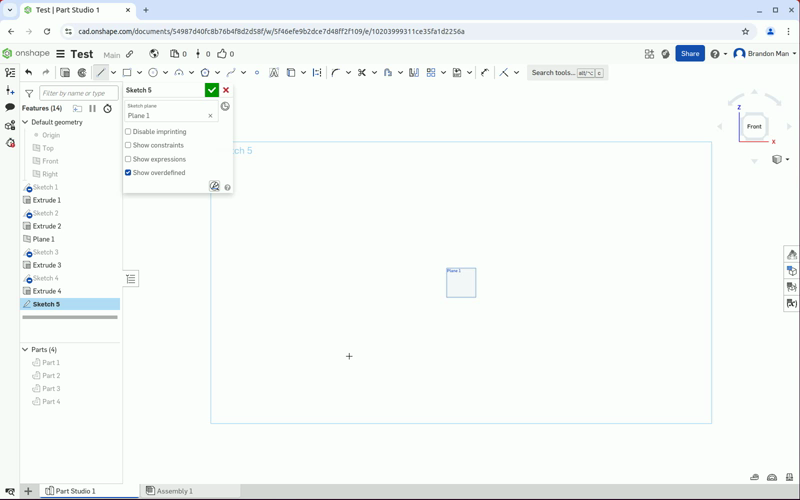
click(349, 355)
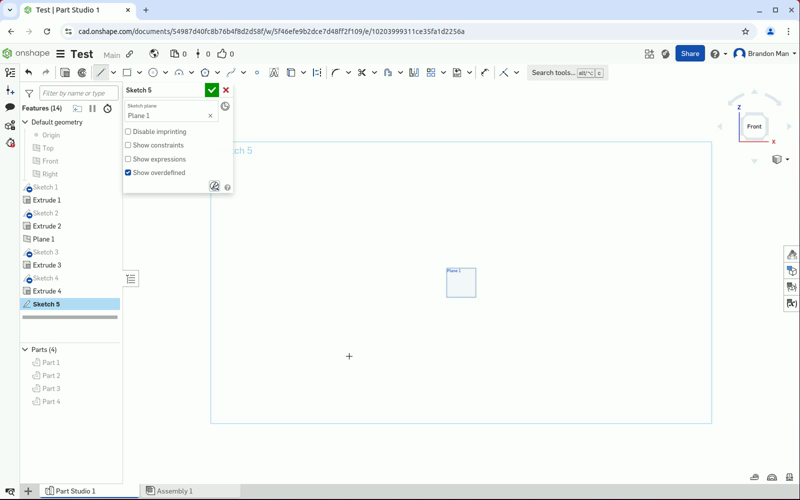
key_up(shift)
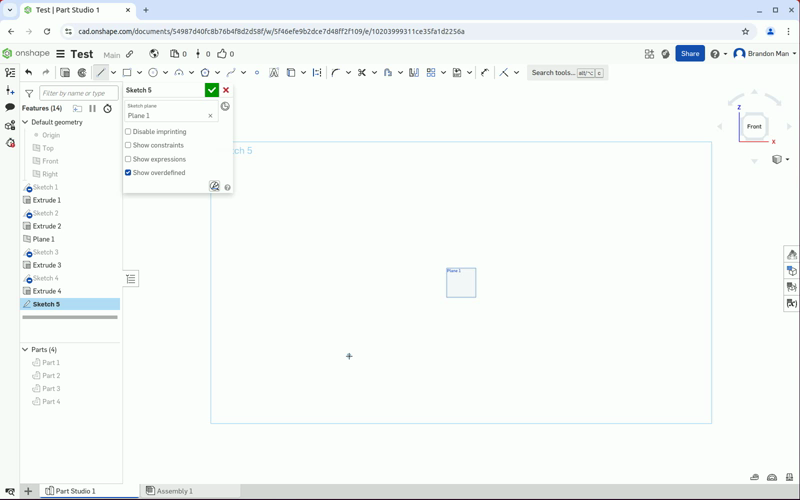
key_down(shift)
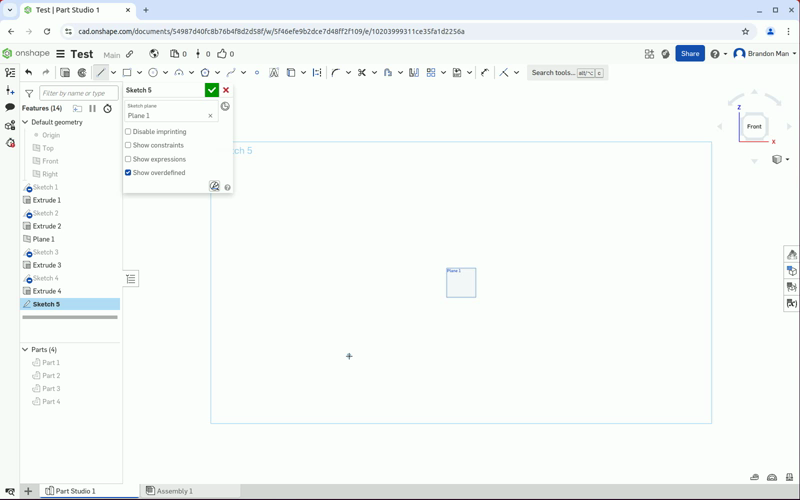
mouse_move(572, 355)
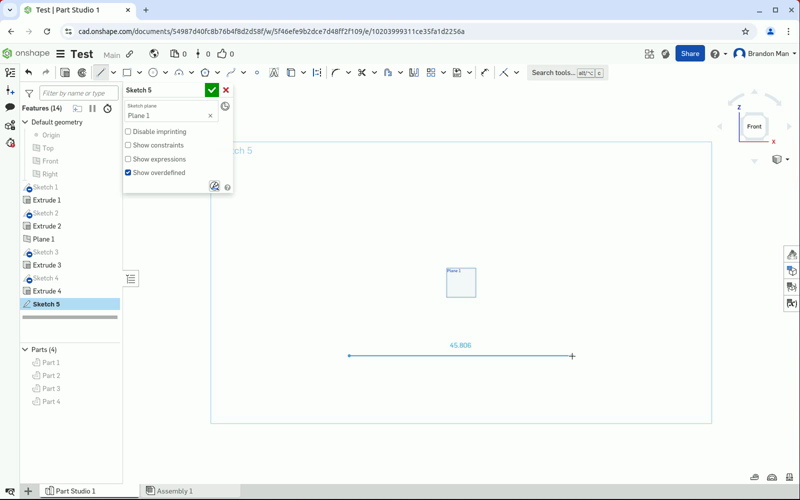
click(572, 355)
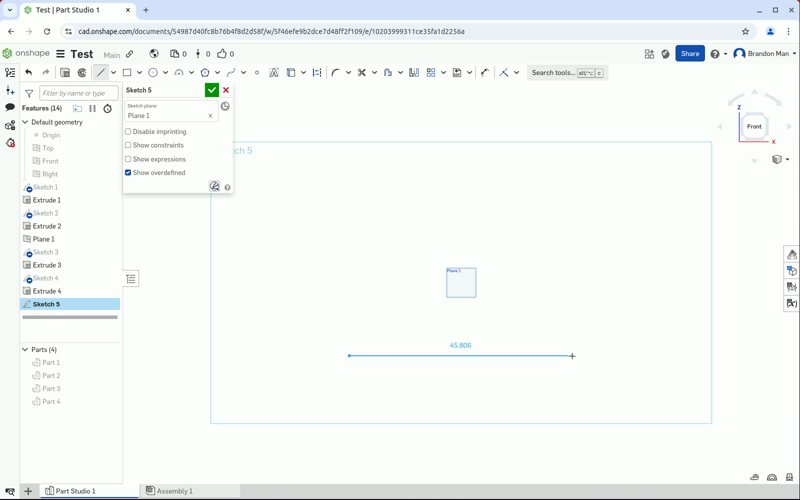
key_up(shift)
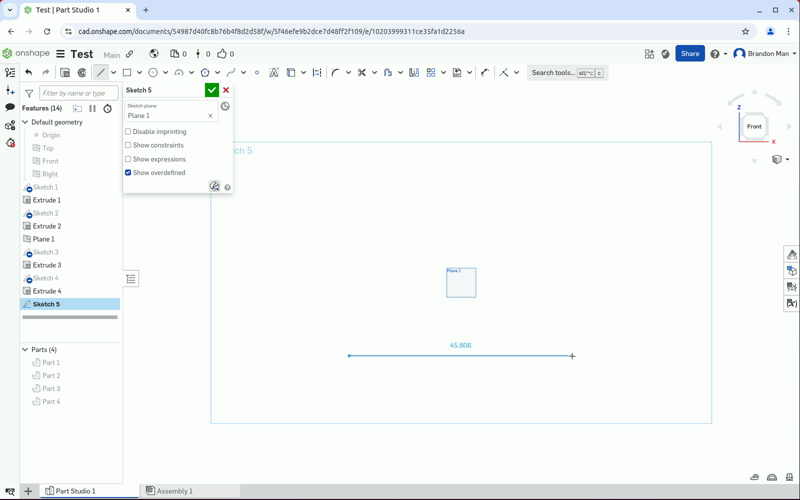
key_down(shift)
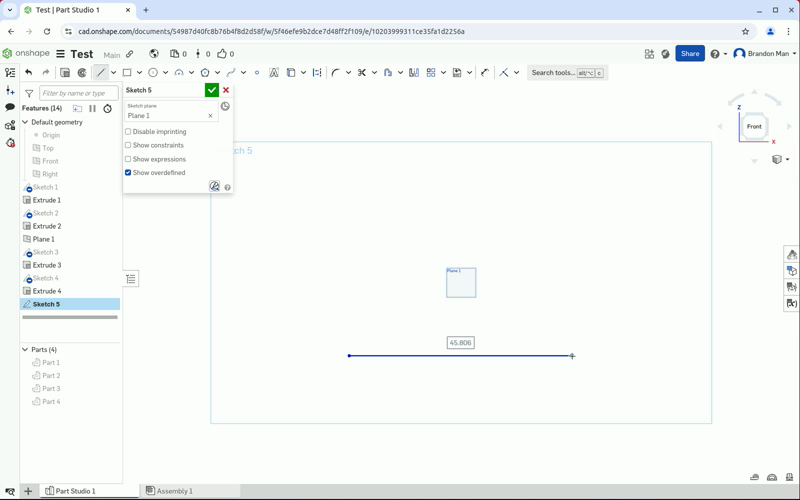
mouse_move(589, 355)
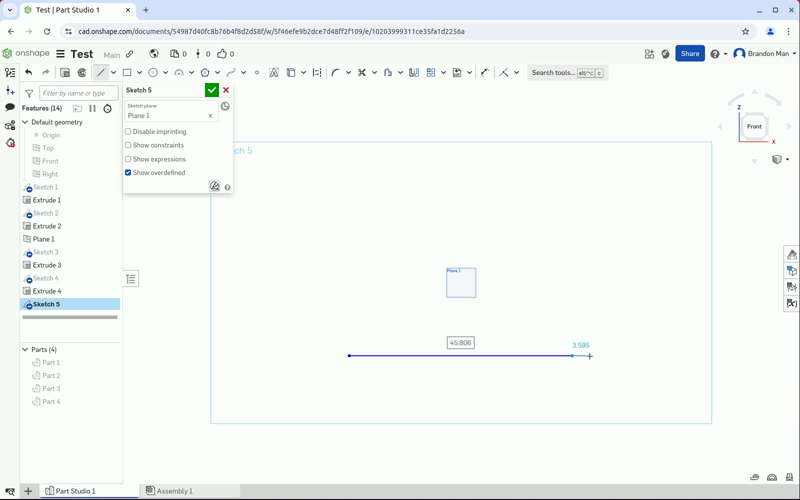
mouse_move(572, 339)
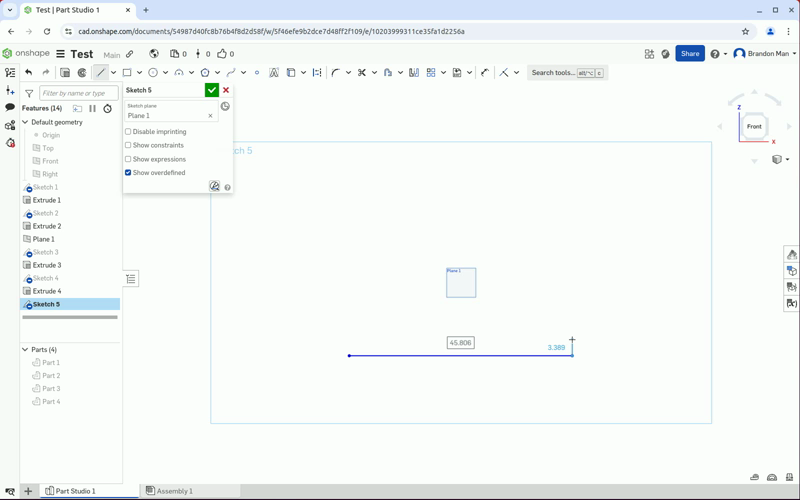
click(572, 339)
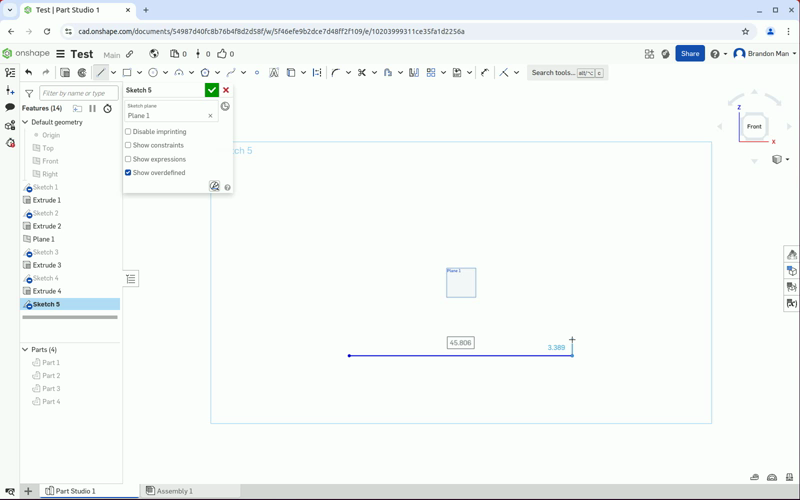
key_up(shift)
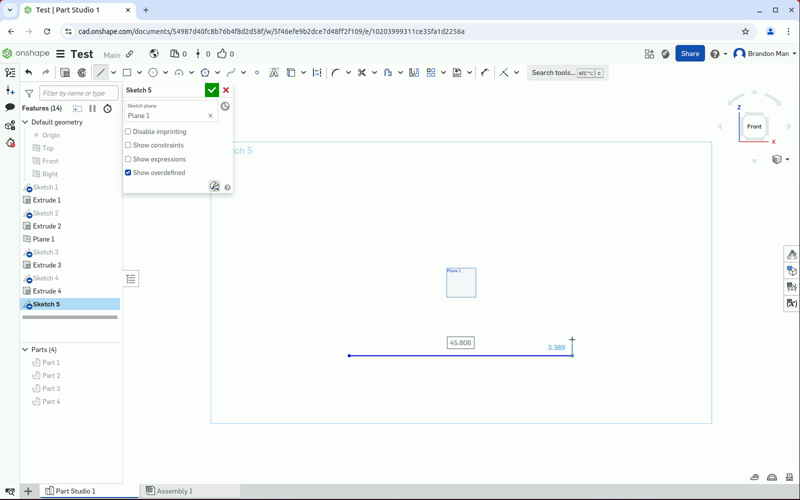
key_down(shift)
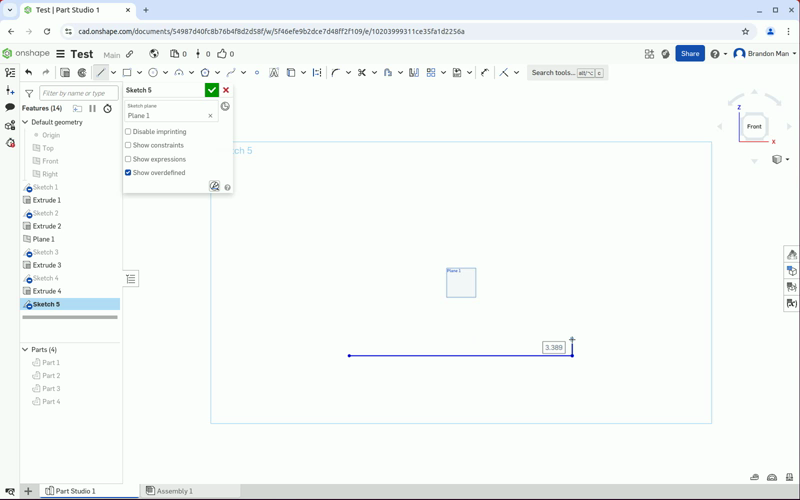
mouse_move(589, 339)
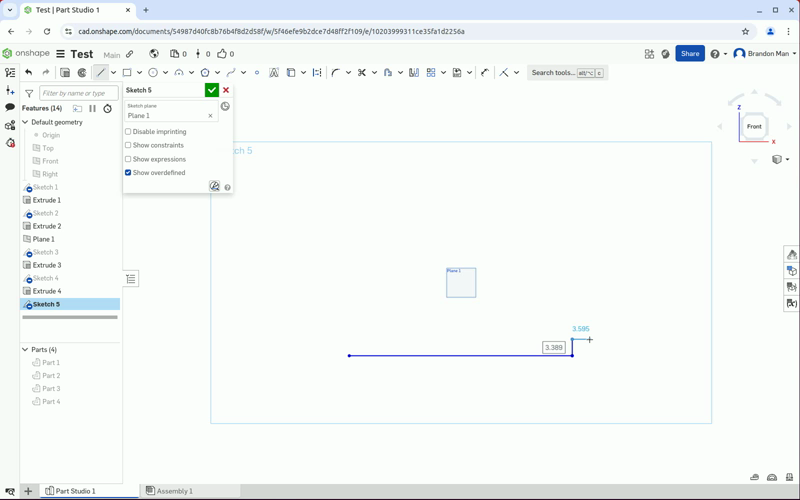
mouse_move(562, 339)
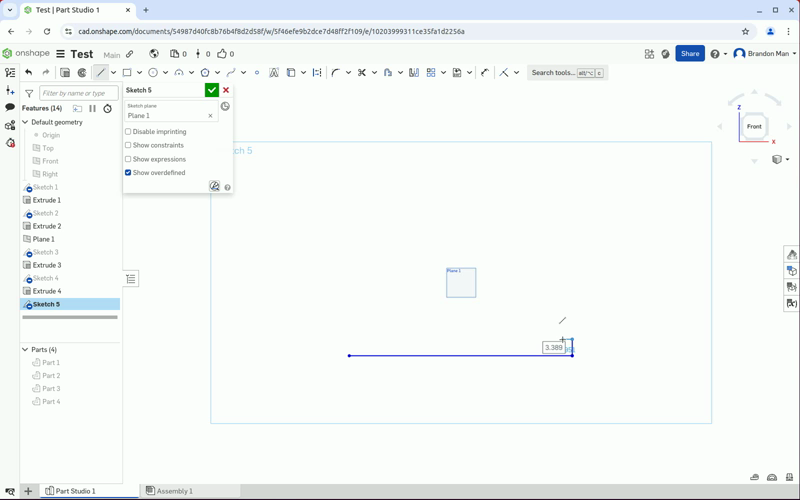
click(562, 339)
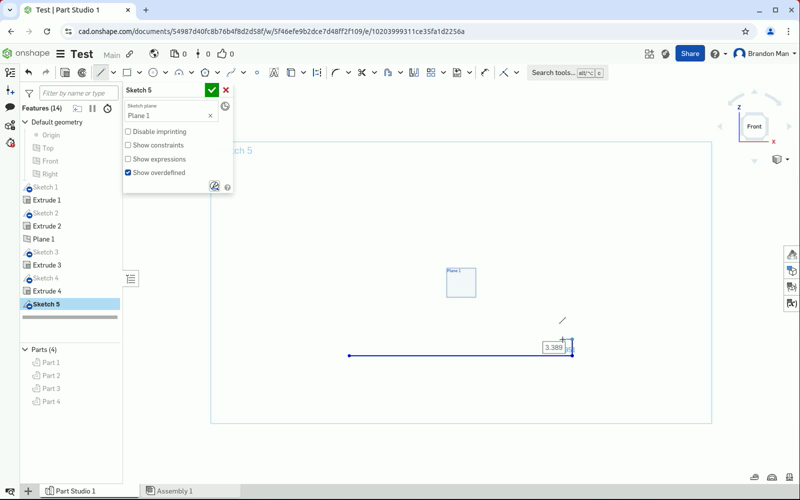
key_up(shift)
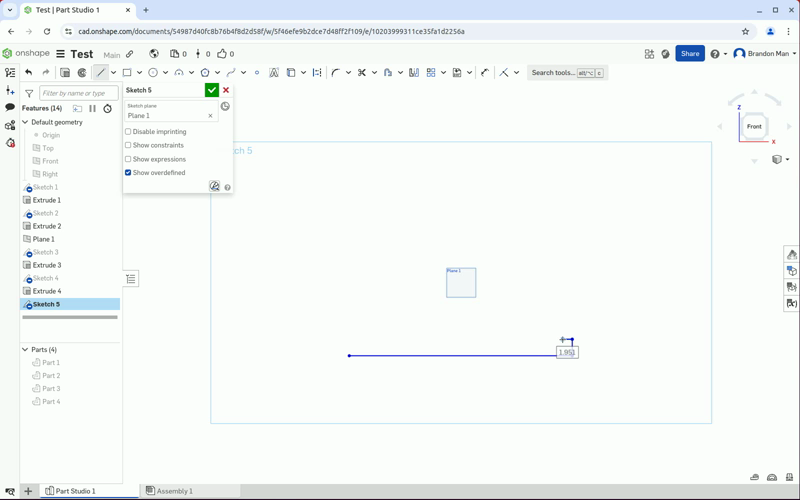
key_down(shift)
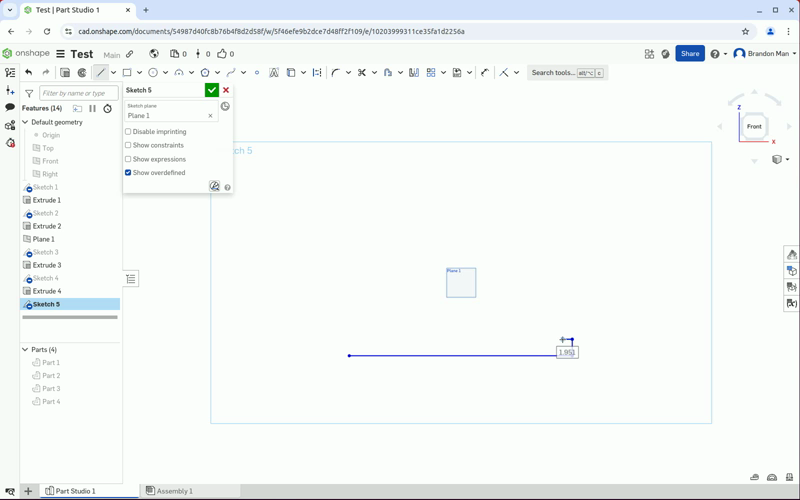
mouse_move(589, 339)
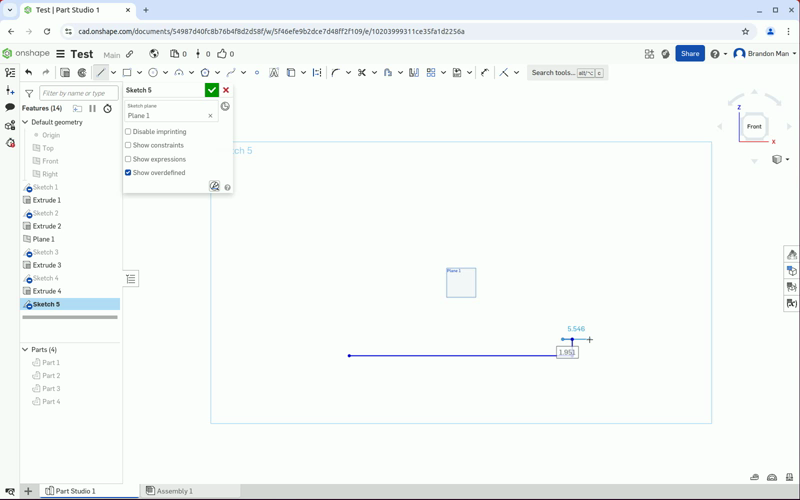
mouse_move(562, 346)
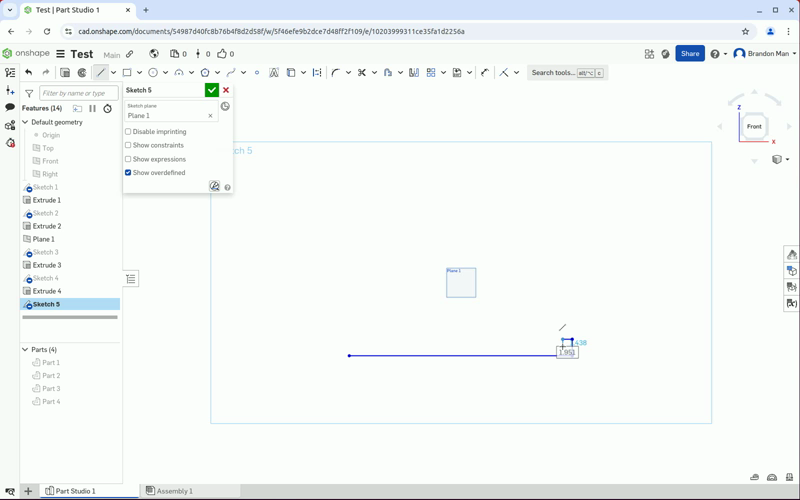
scroll(6)
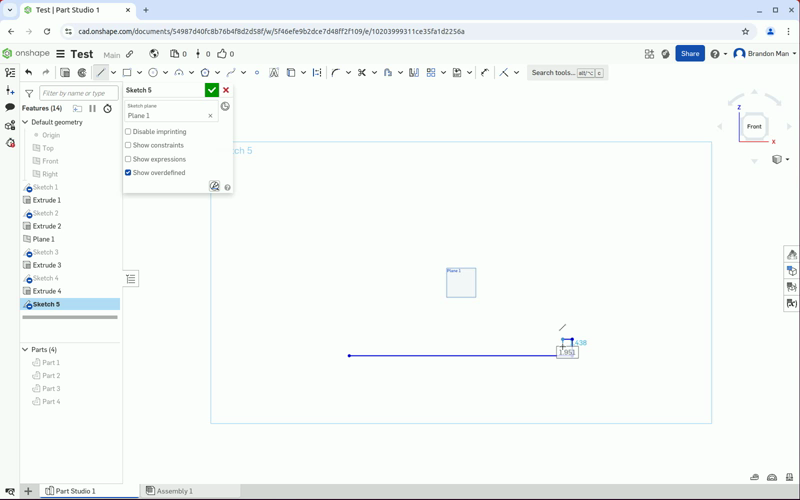
scroll(6)
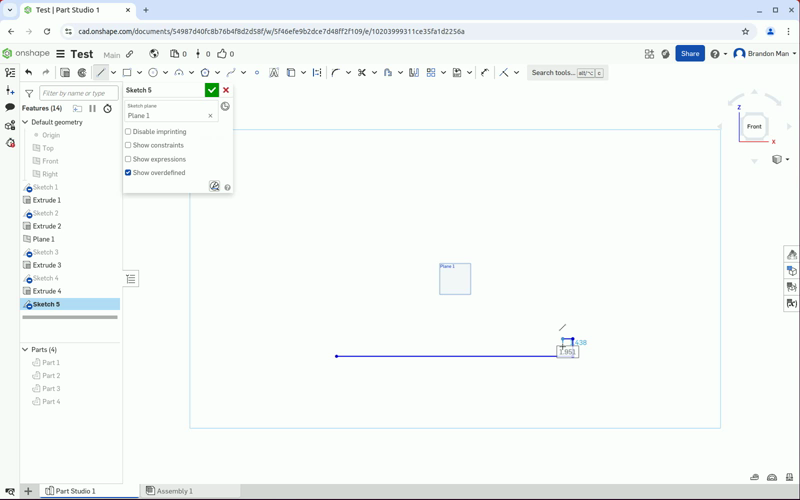
scroll(6)
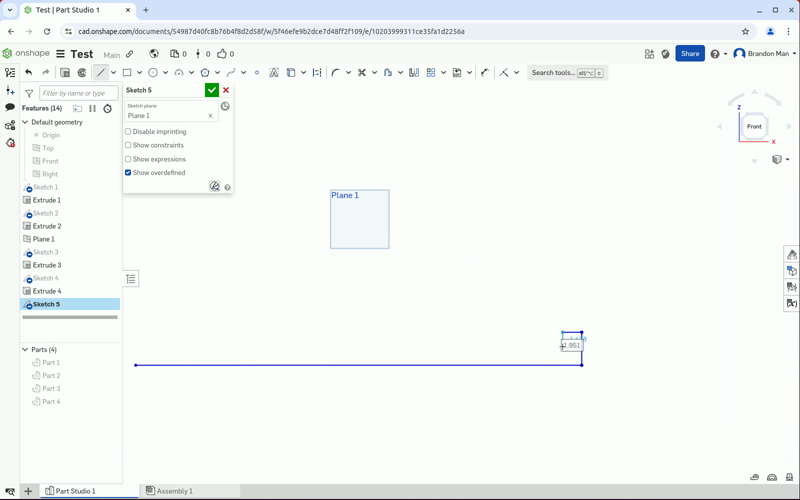
scroll(6)
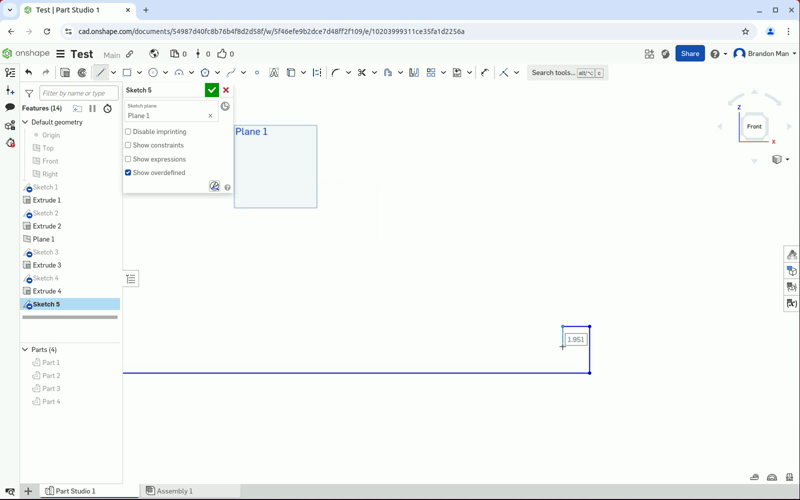
scroll(6)
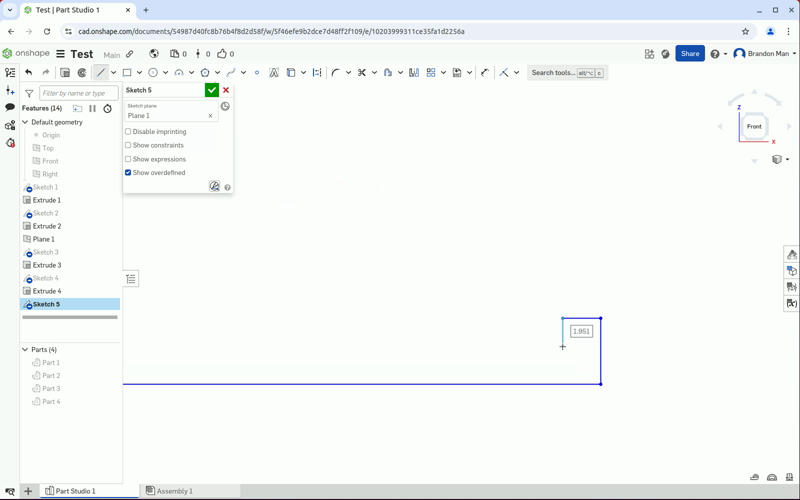
scroll(6)
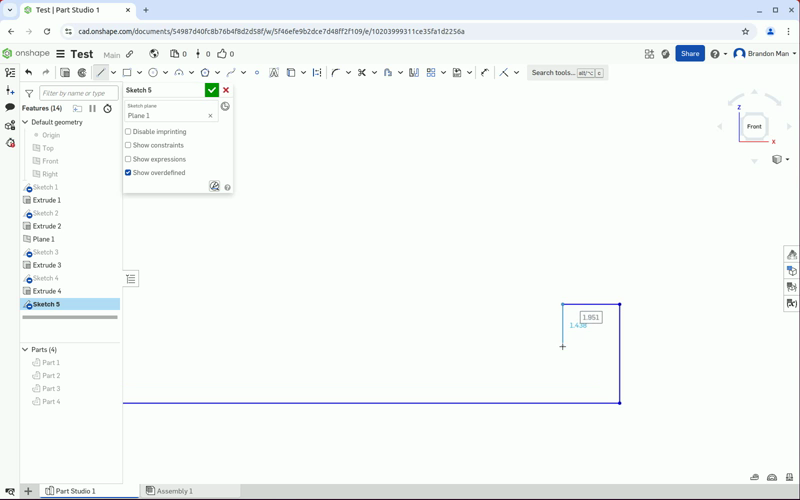
scroll(6)
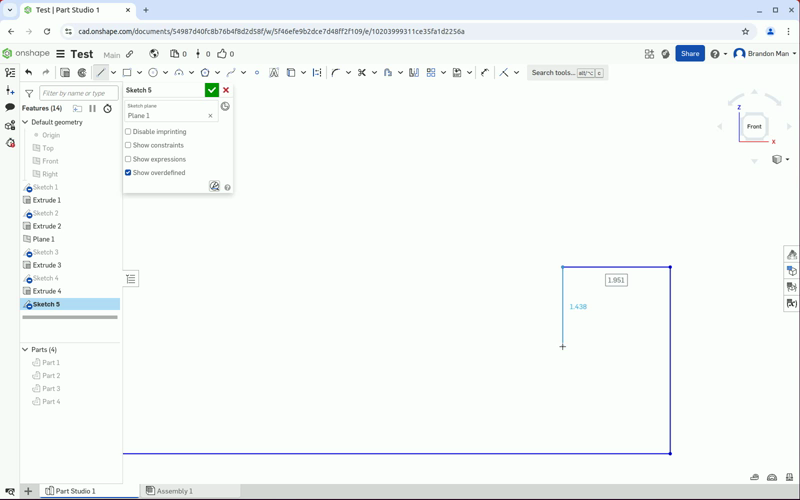
click(562, 346)
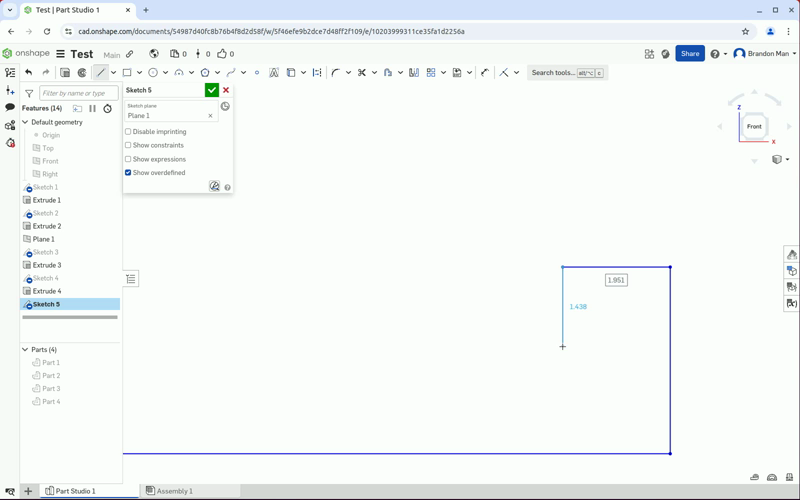
scroll(-6)
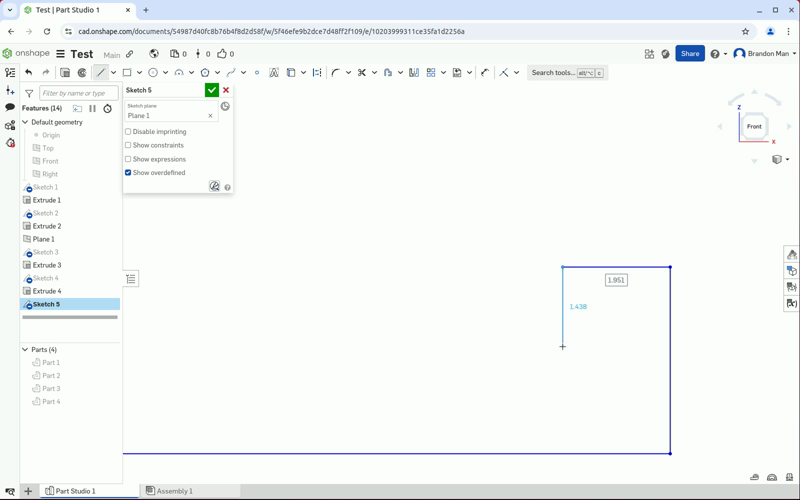
scroll(-6)
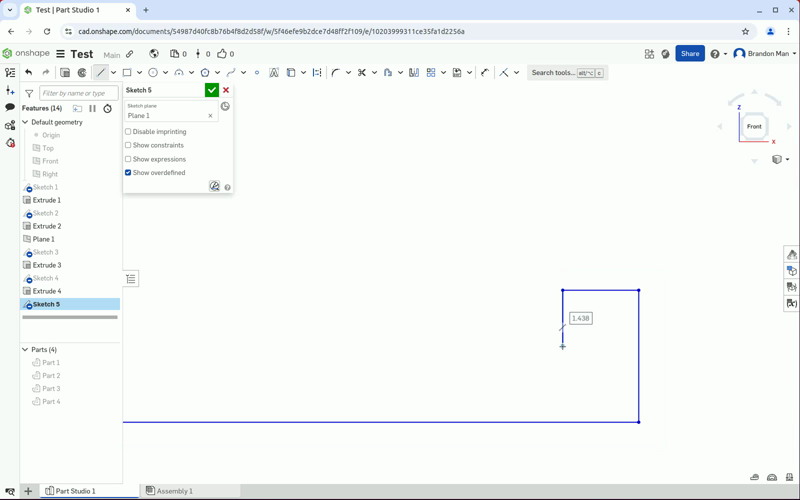
scroll(-6)
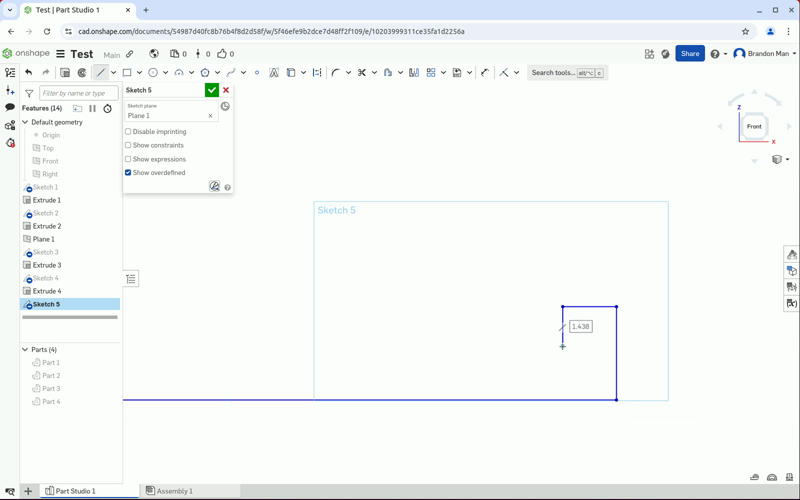
scroll(-6)
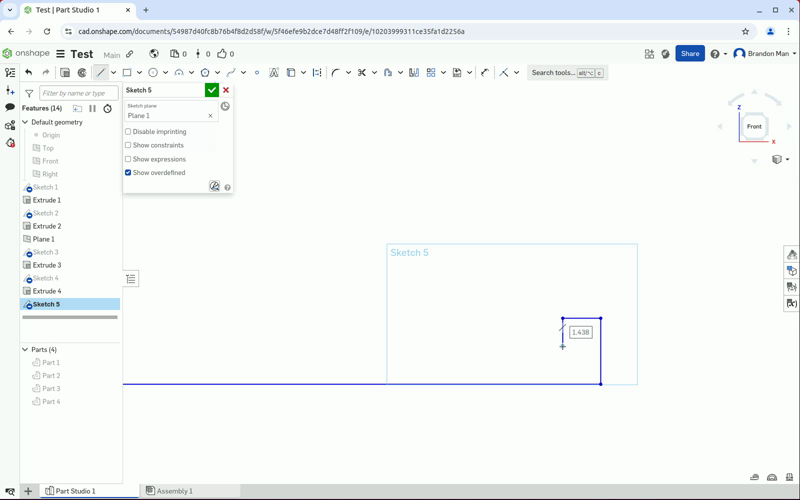
scroll(-6)
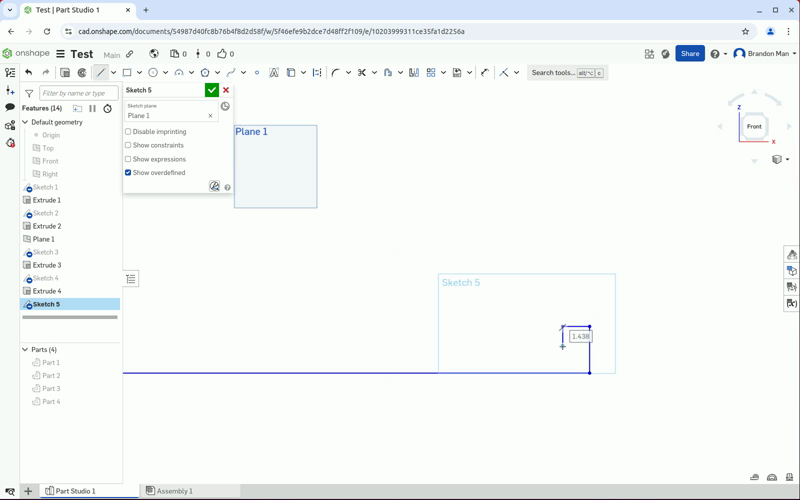
scroll(-6)
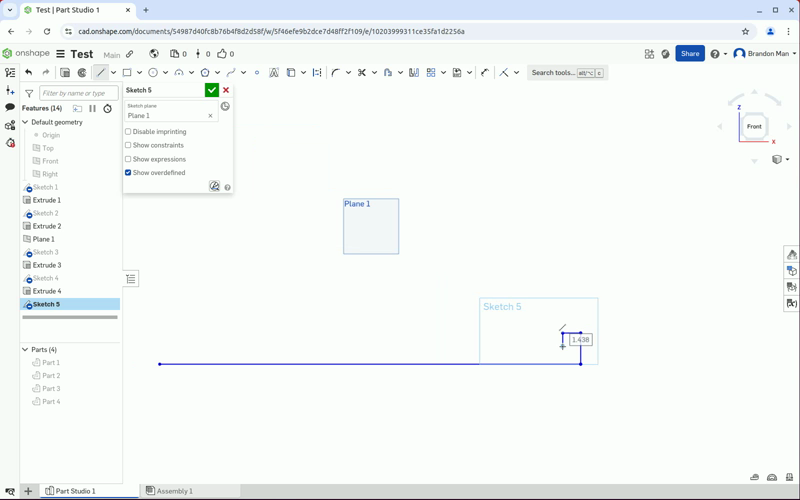
scroll(-6)
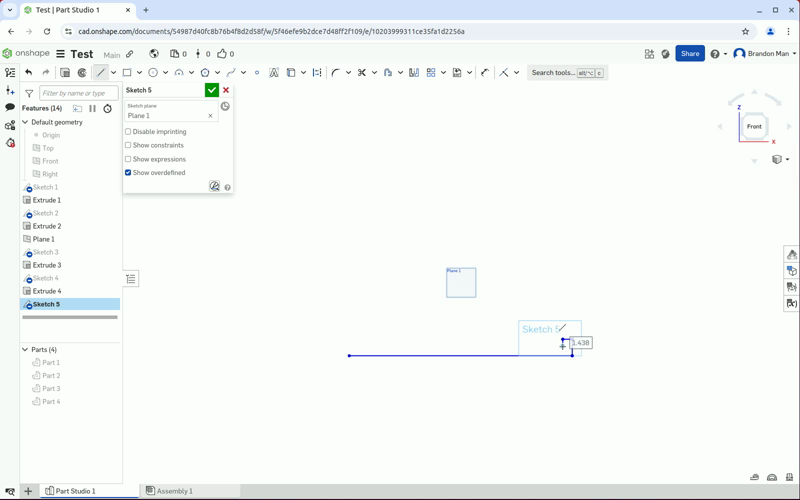
key_up(shift)
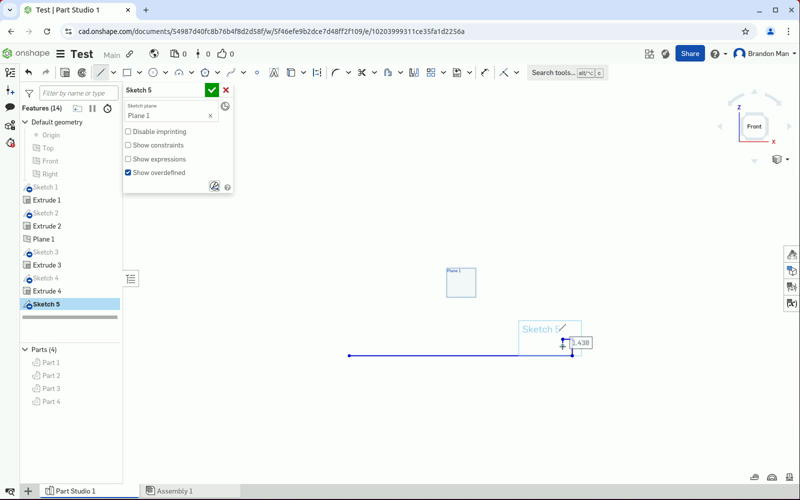
key_down(shift)
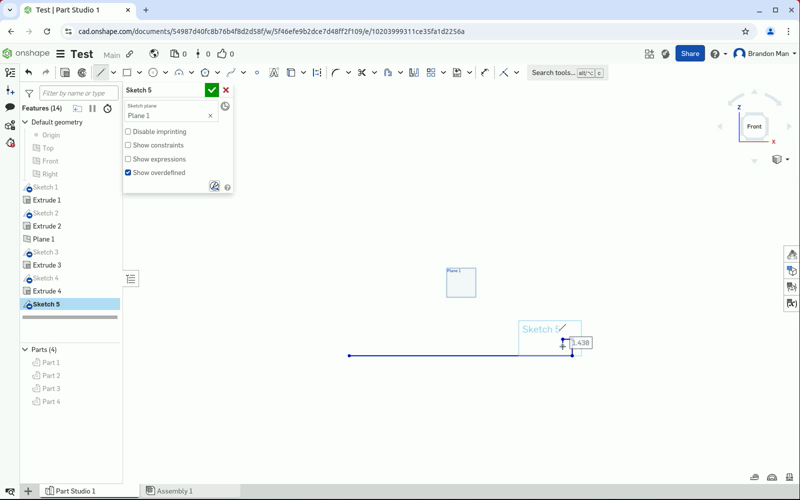
mouse_move(358, 346)
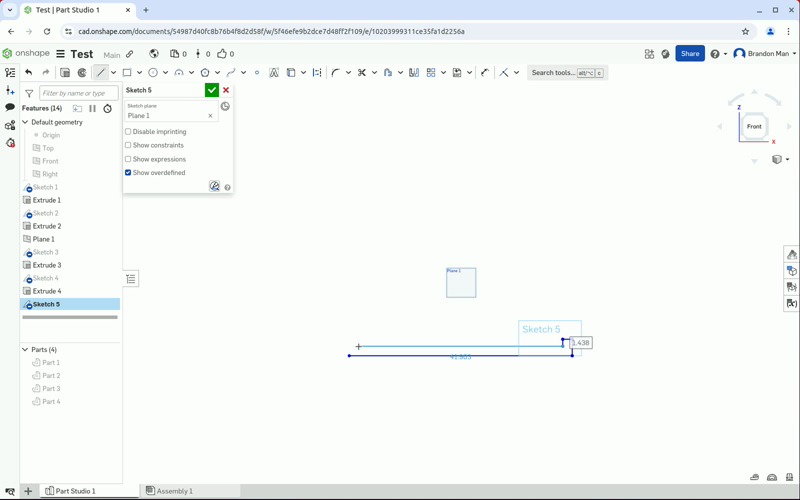
click(358, 346)
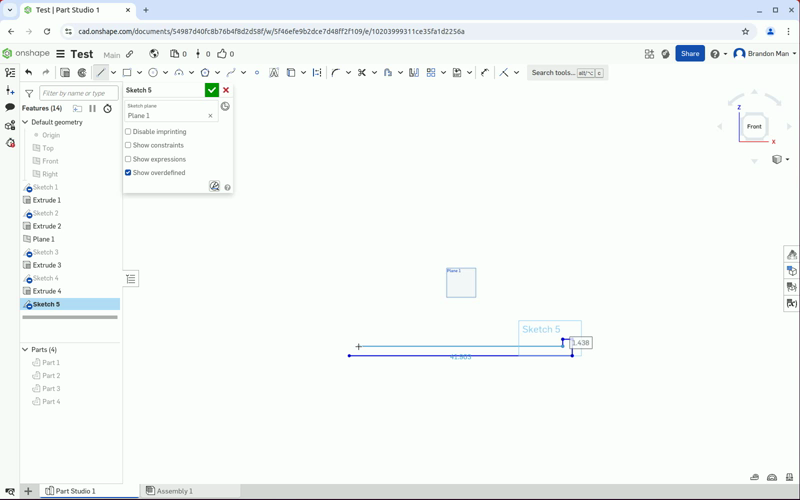
key_up(shift)
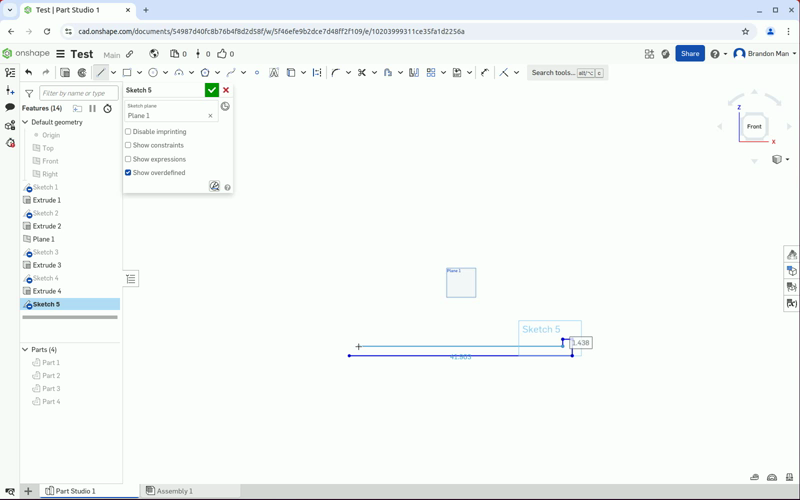
key_down(shift)
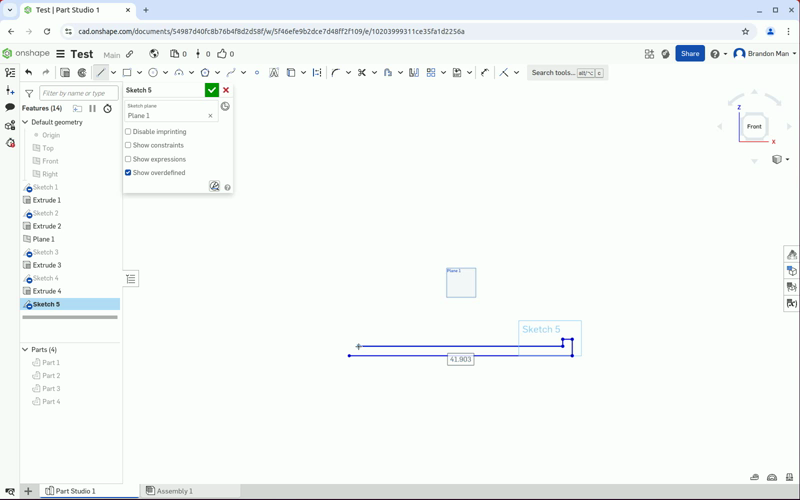
mouse_move(388, 346)
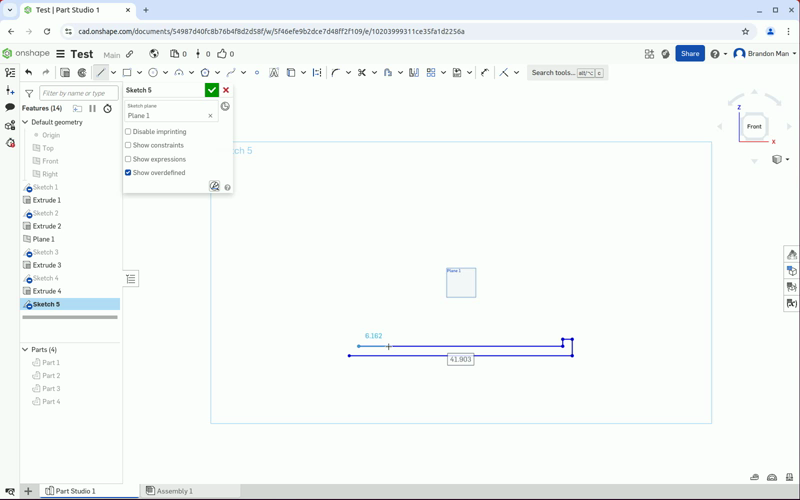
mouse_move(358, 339)
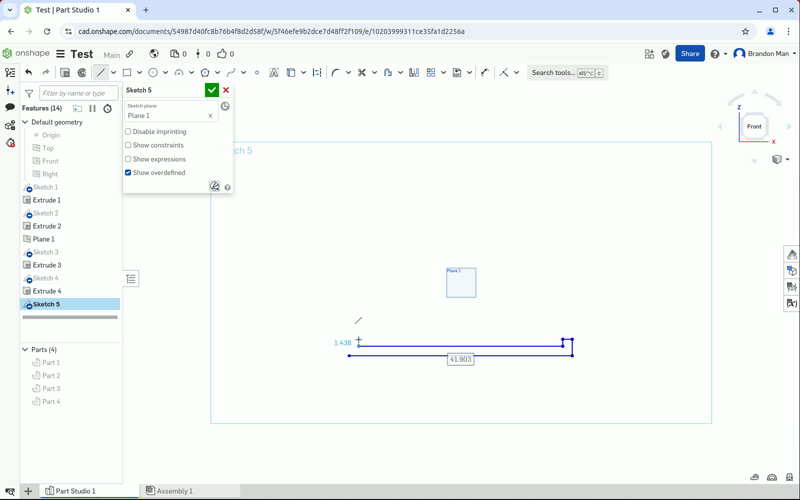
scroll(6)
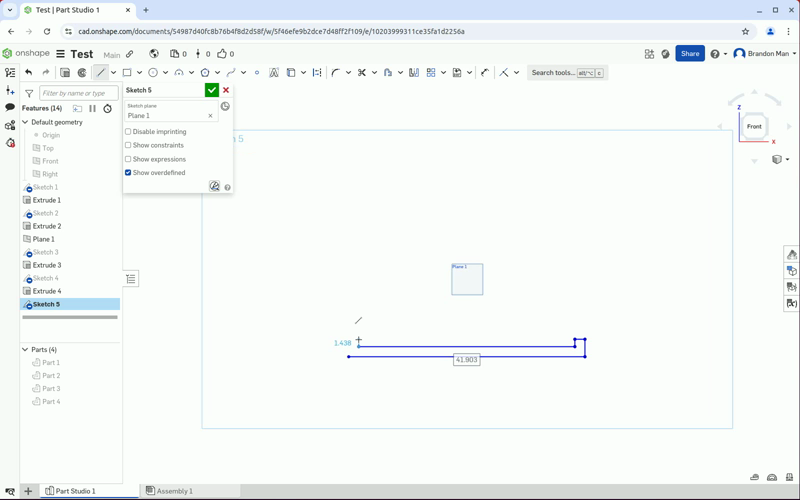
scroll(6)
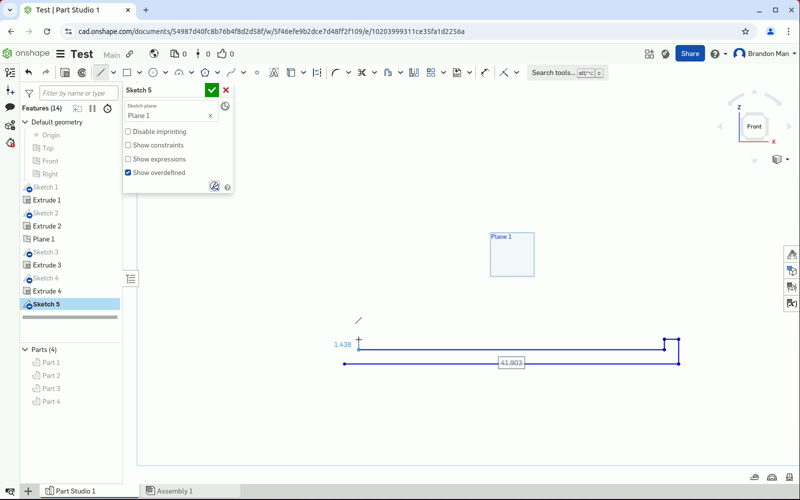
scroll(6)
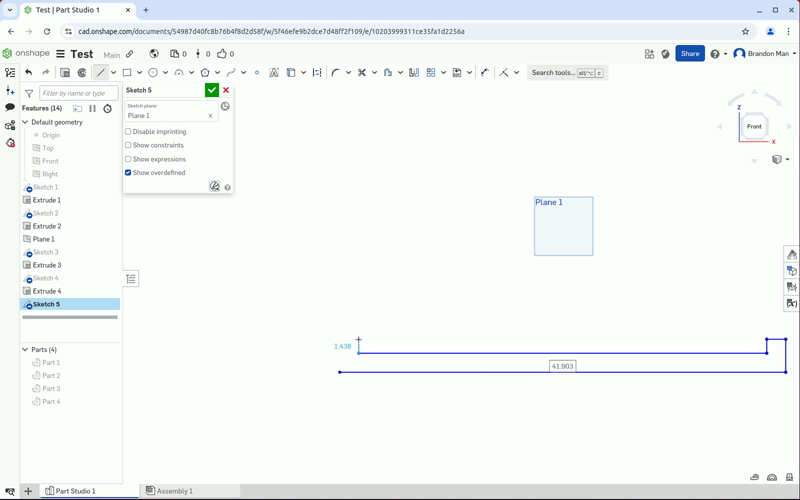
scroll(6)
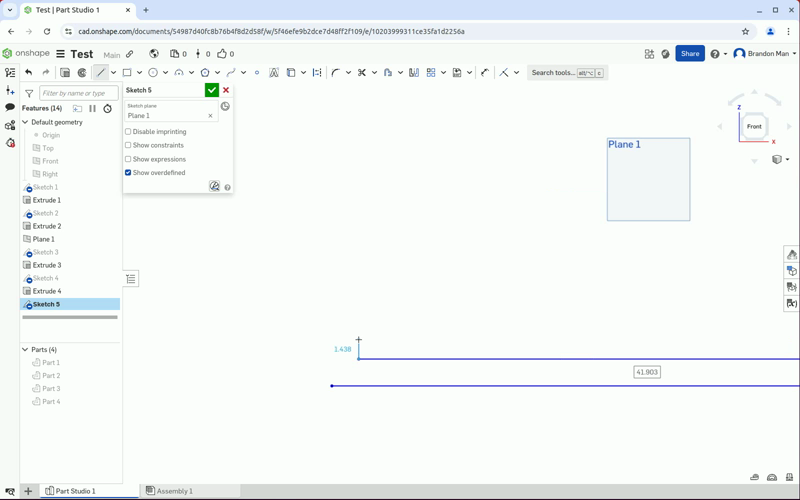
scroll(6)
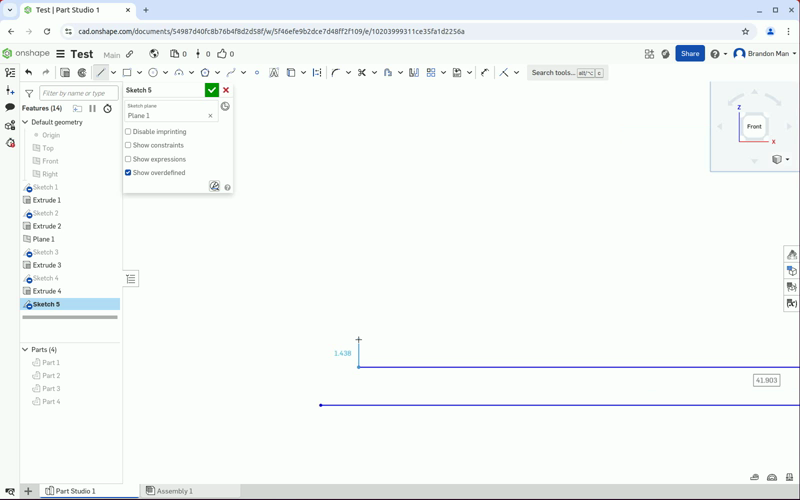
scroll(6)
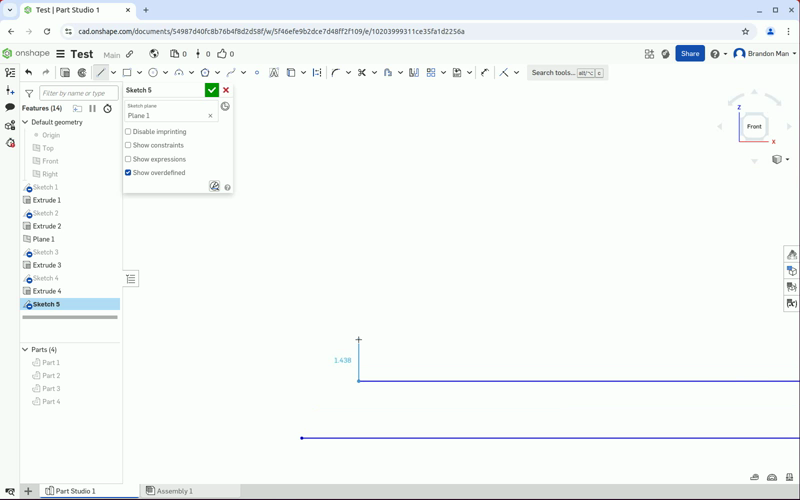
scroll(6)
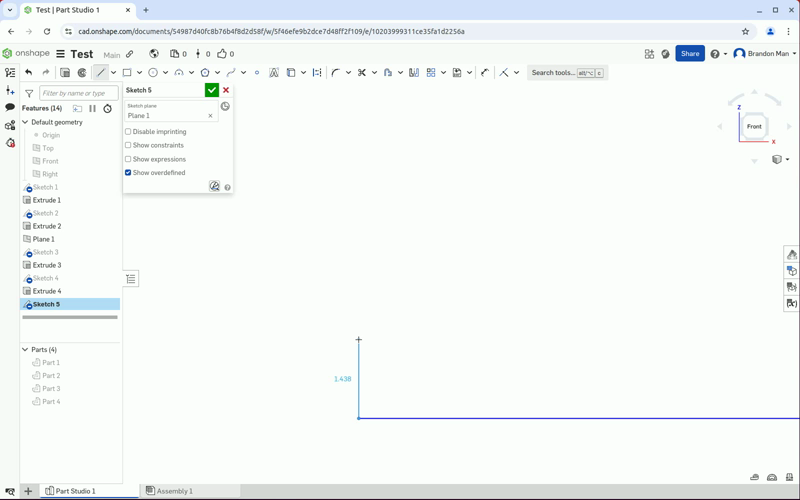
click(358, 339)
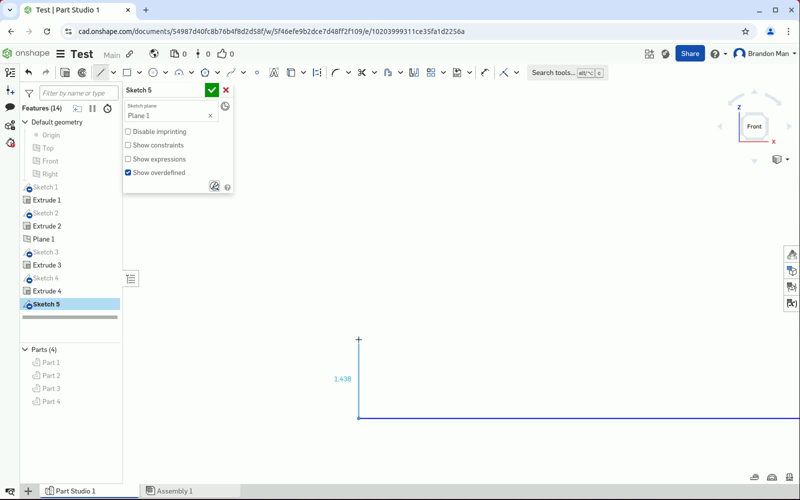
scroll(-6)
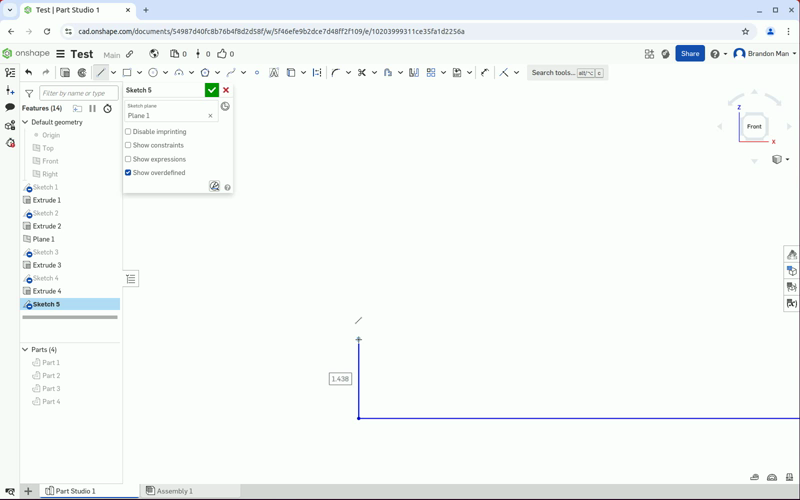
scroll(-6)
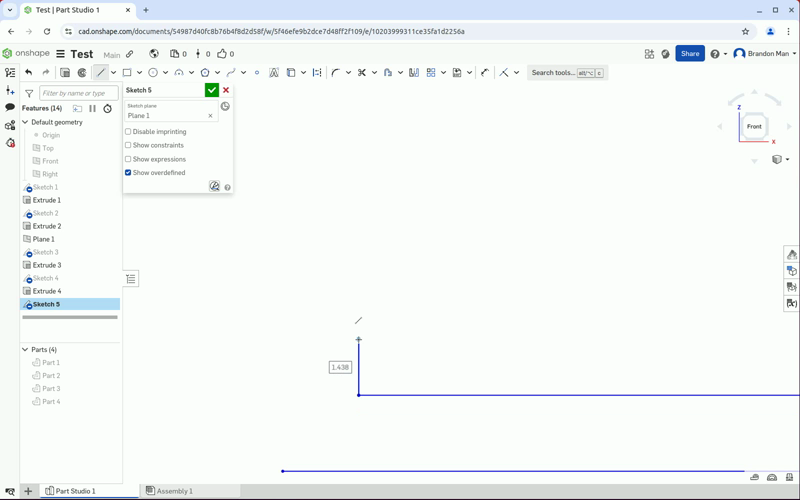
scroll(-6)
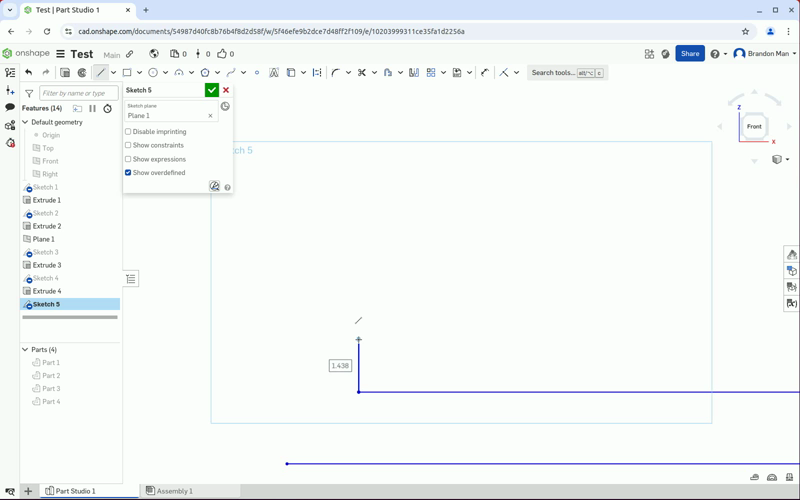
scroll(-6)
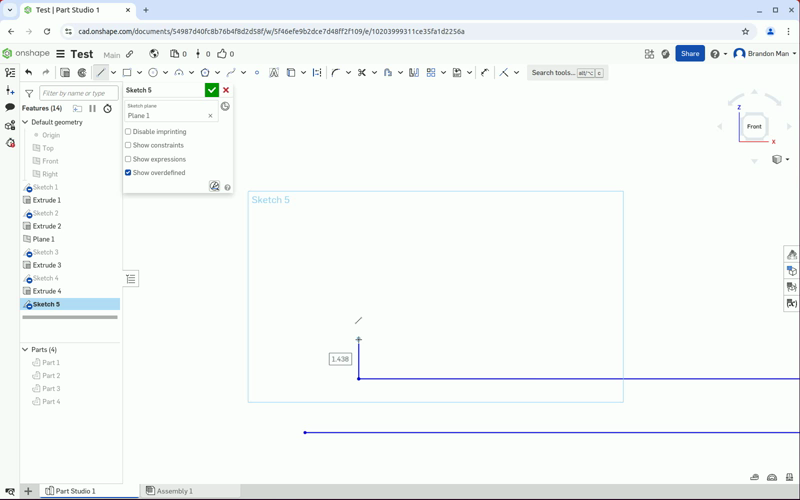
scroll(-6)
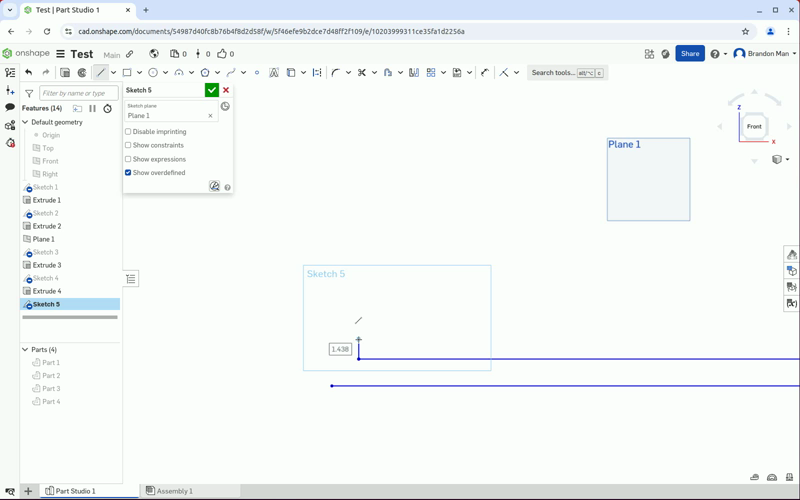
scroll(-6)
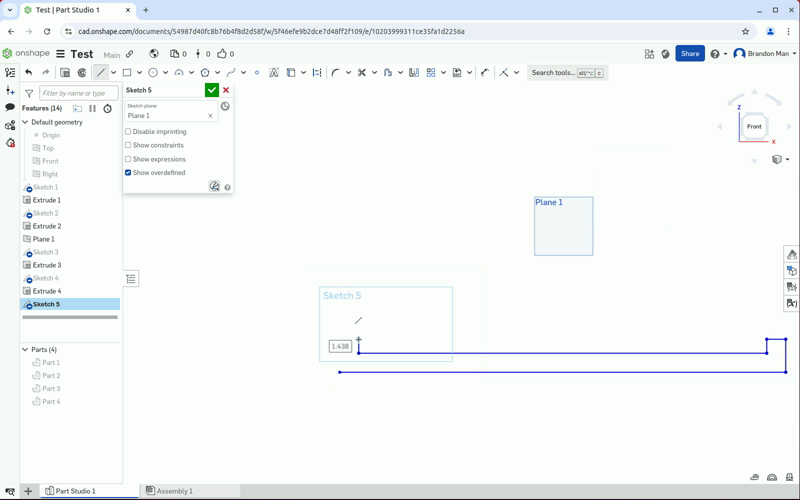
scroll(-6)
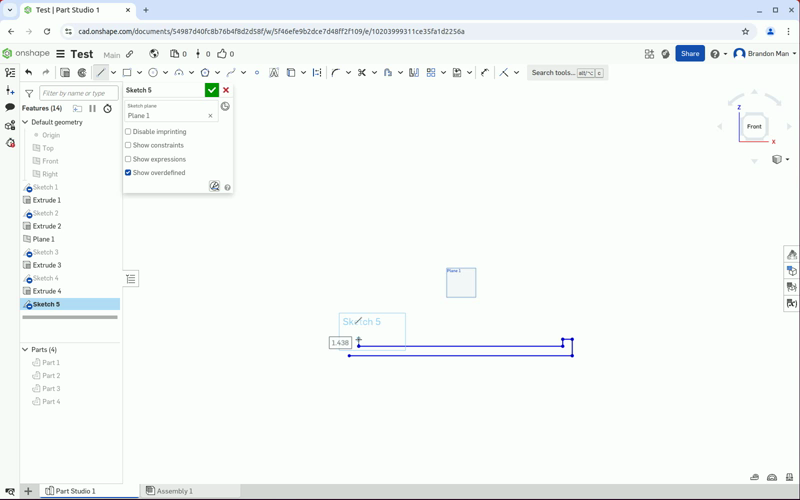
key_up(shift)
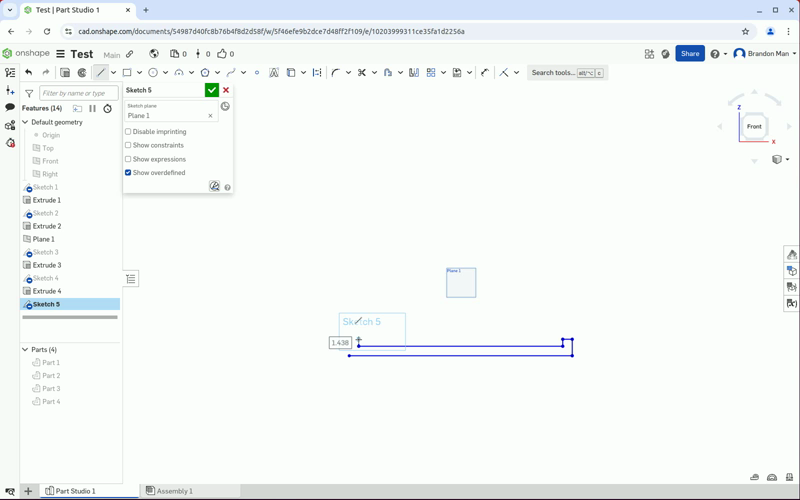
key_down(shift)
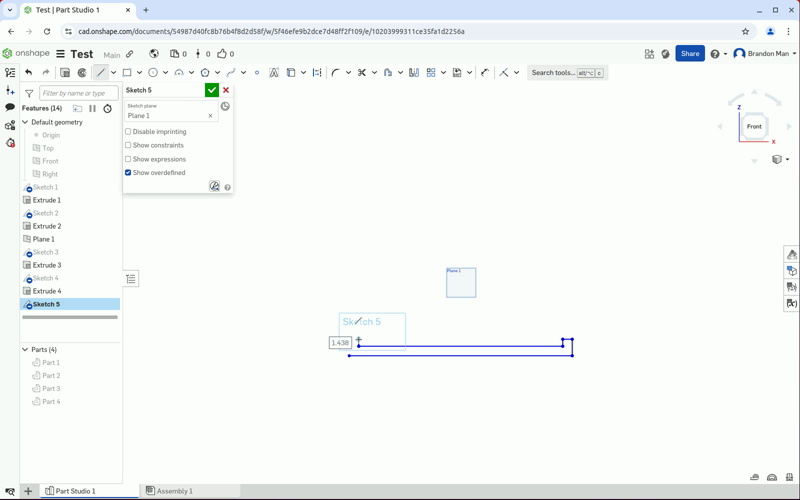
mouse_move(388, 339)
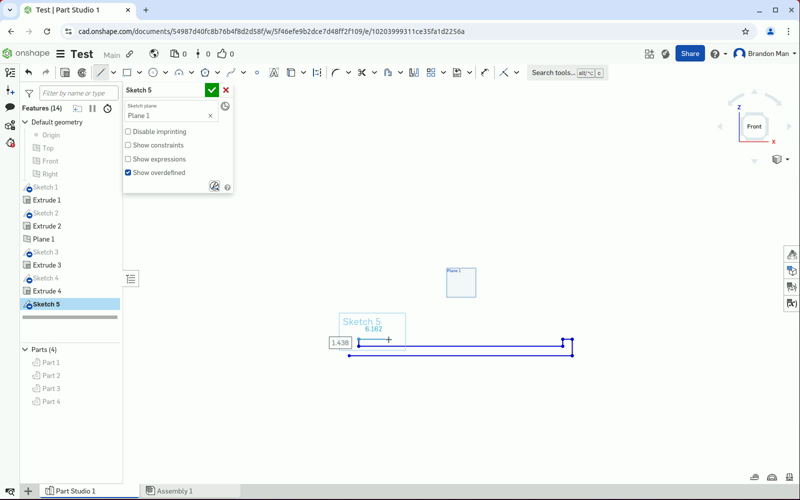
mouse_move(349, 339)
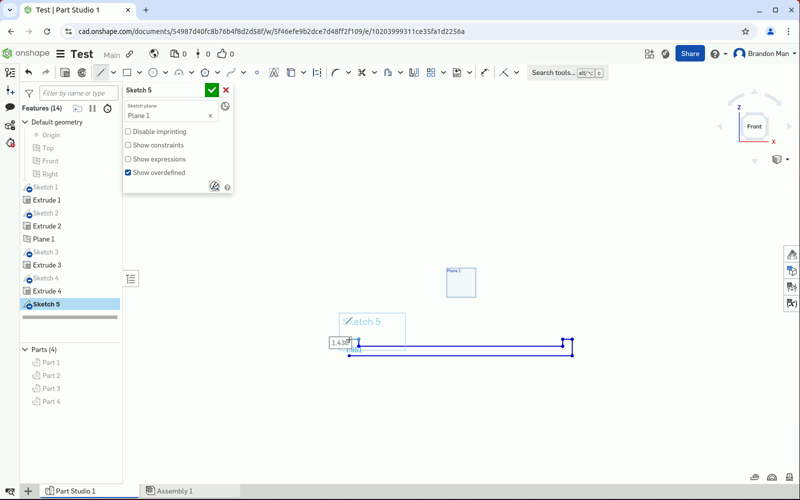
click(349, 339)
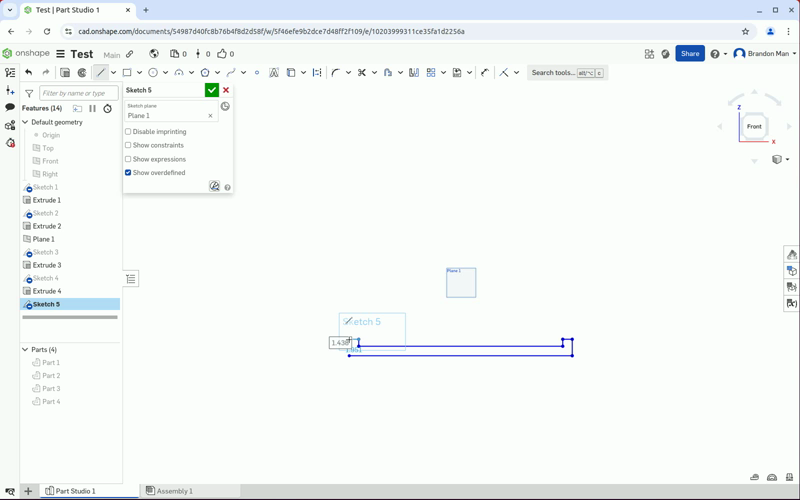
key_up(shift)
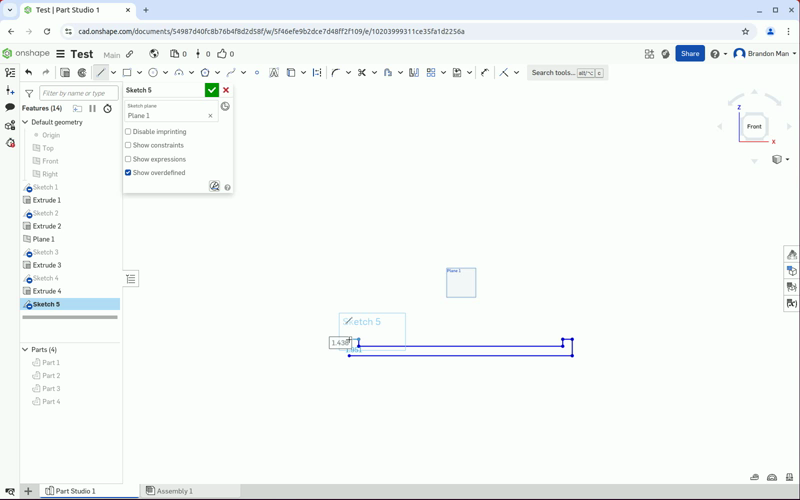
mouse_move(379, 339)
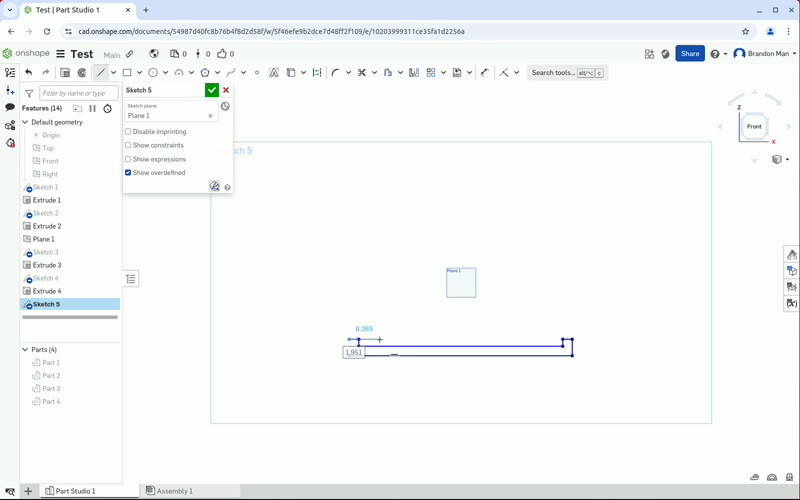
key_down(shift)
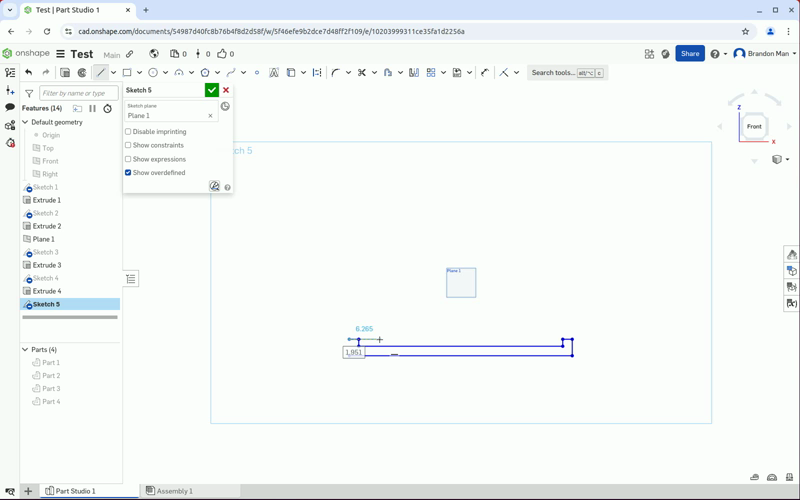
mouse_move(349, 355)
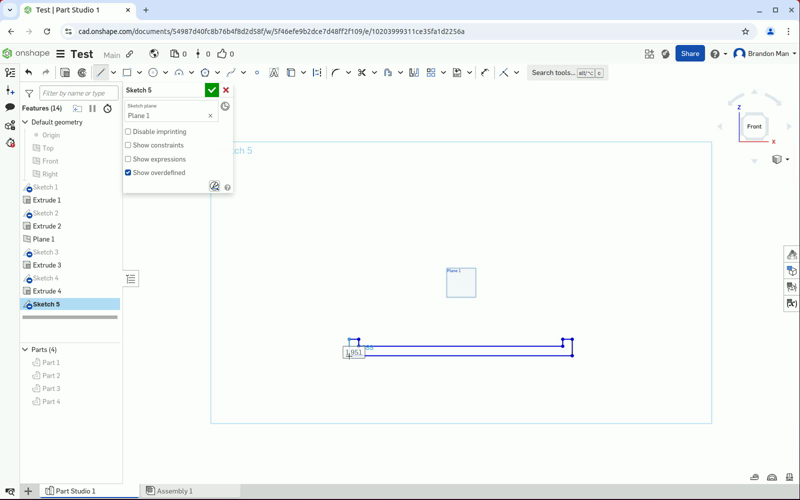
key_up(shift)
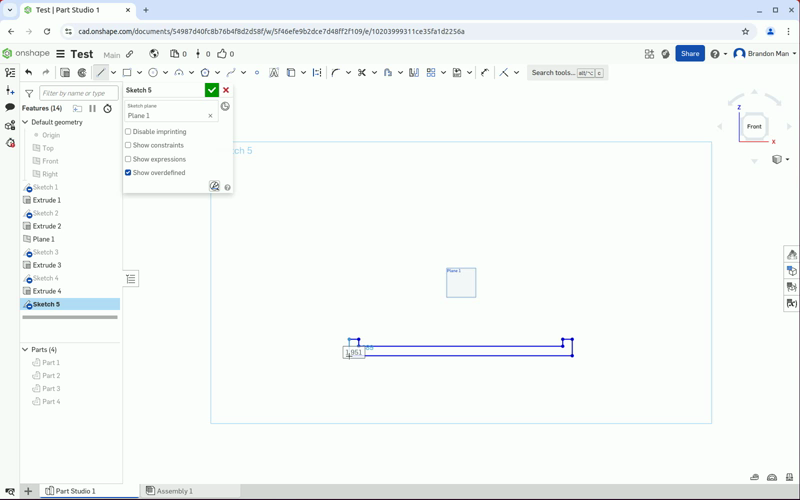
click(349, 355)
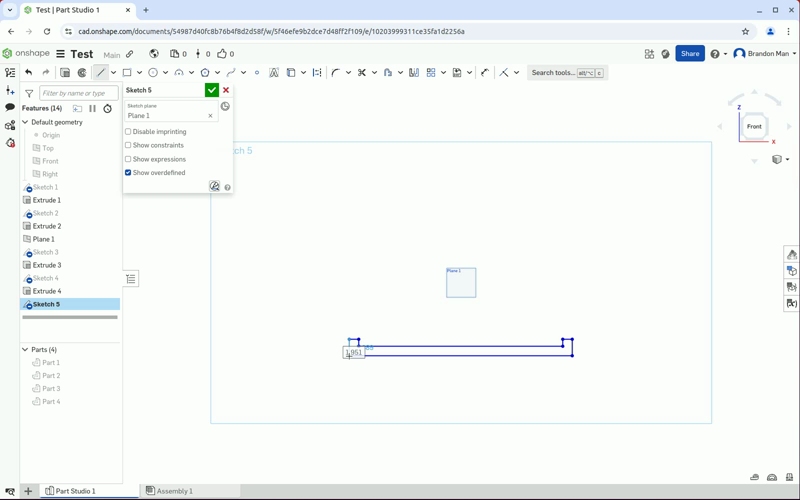
key(esc)
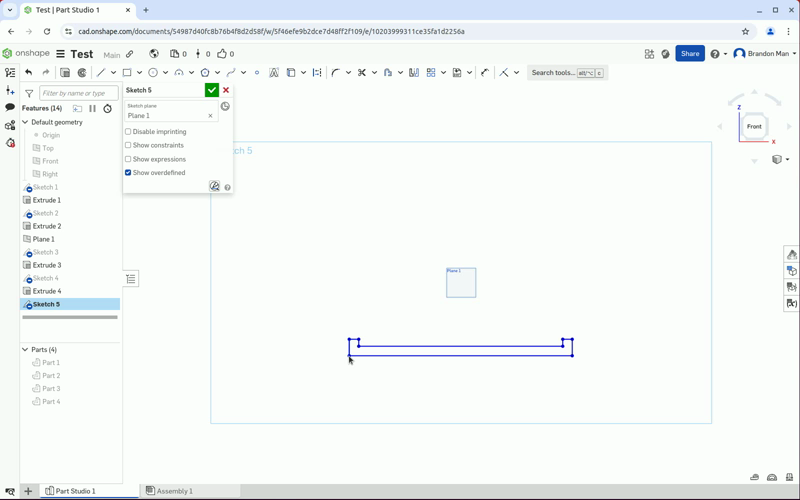
mouse_move(415, 347)
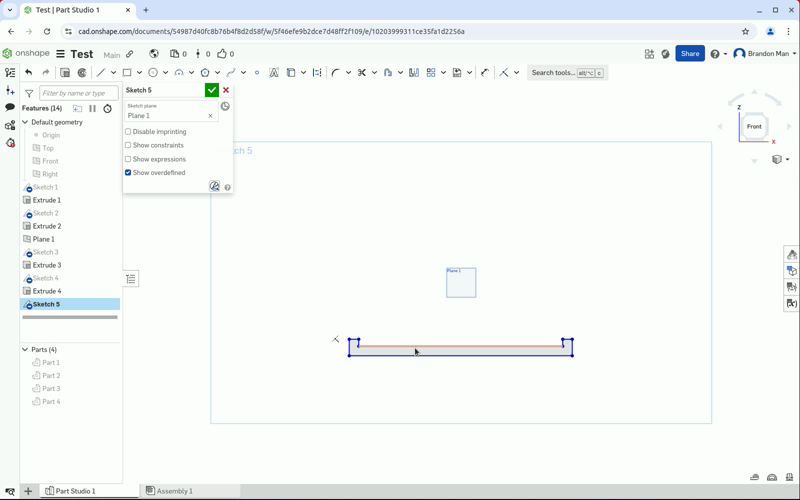
click(415, 347)
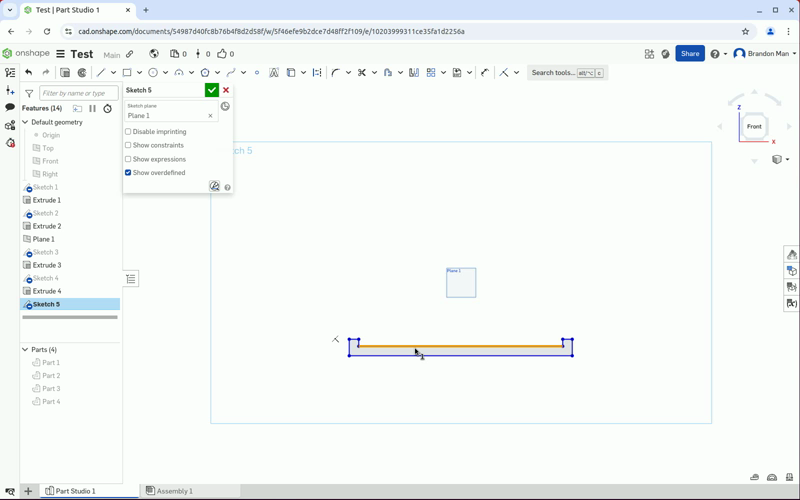
mouse_move(73, 352)
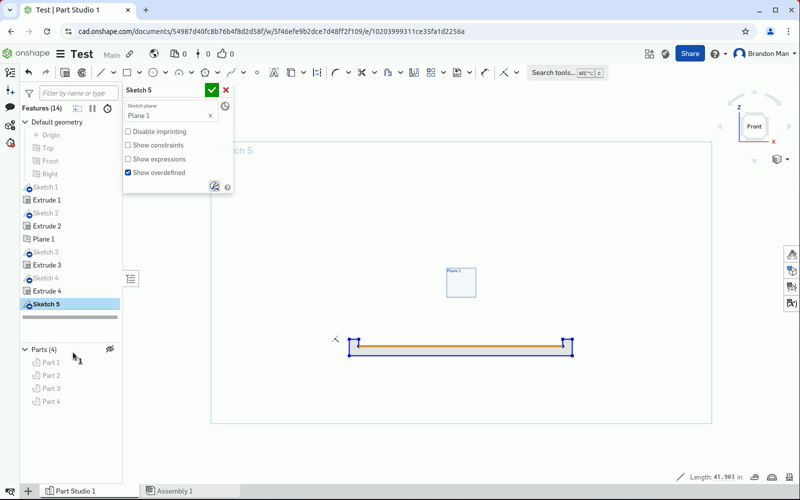
key(shift+y)
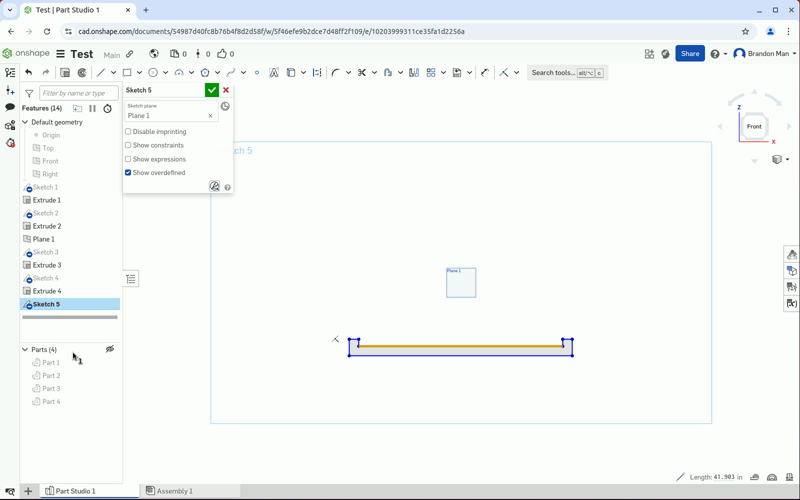
key(shift+e)
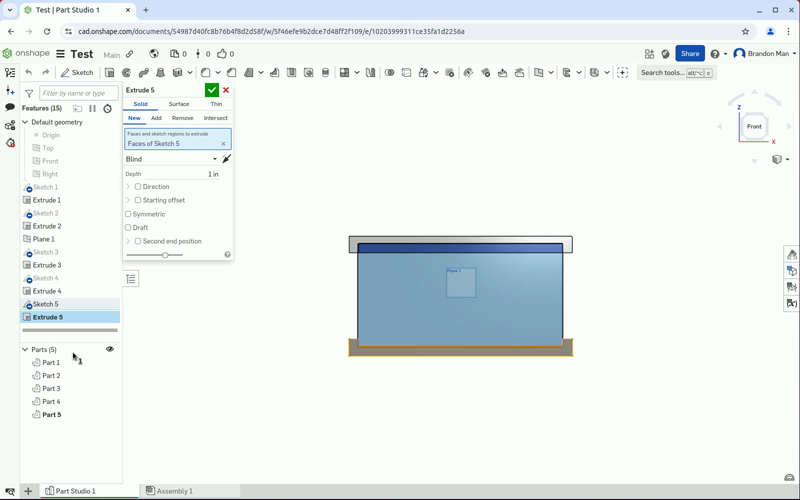
mouse_move(143, 106)
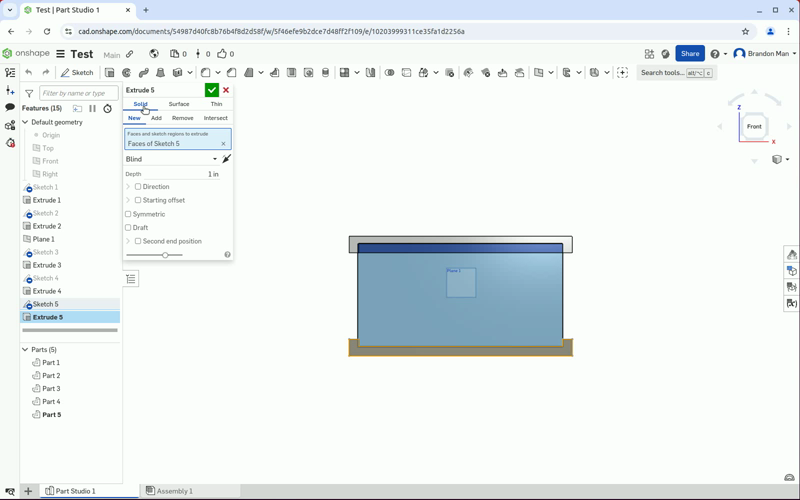
click(143, 106)
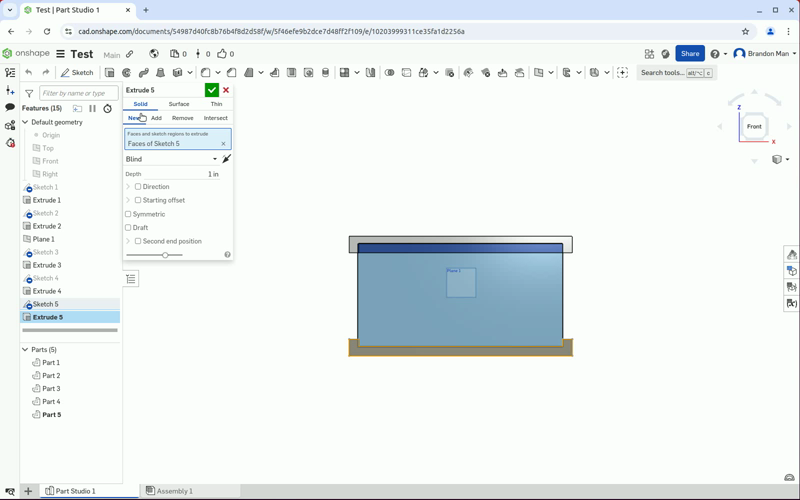
mouse_move(137, 120)
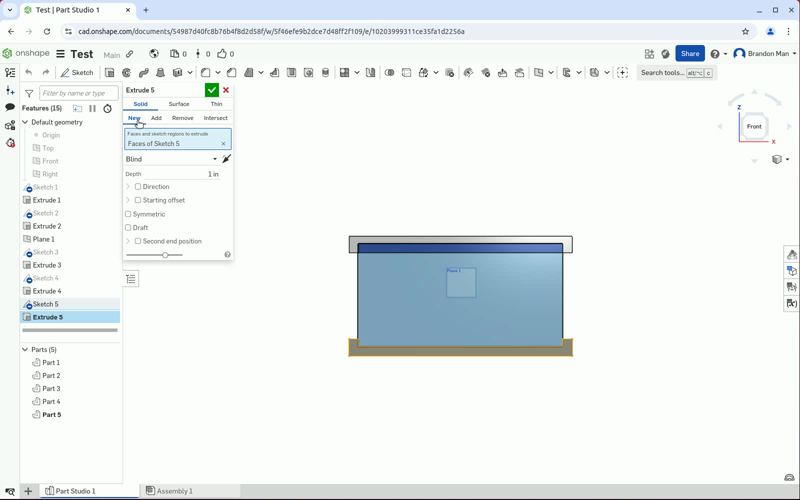
click(137, 120)
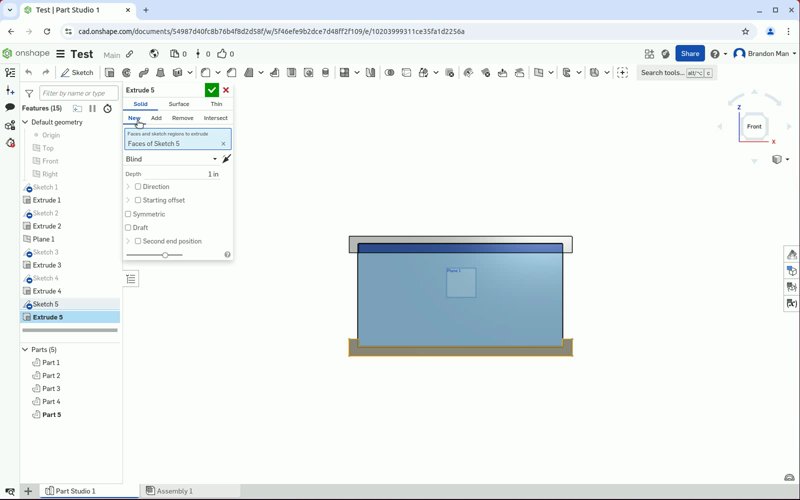
key(tab, 4)
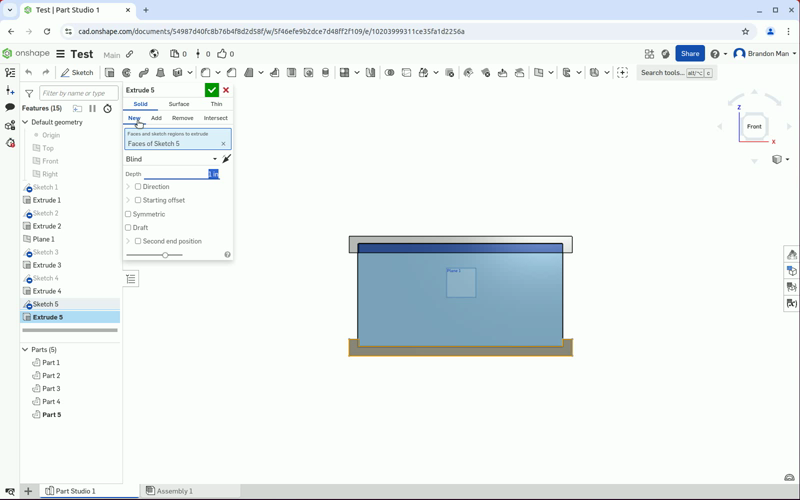
text(0.963)
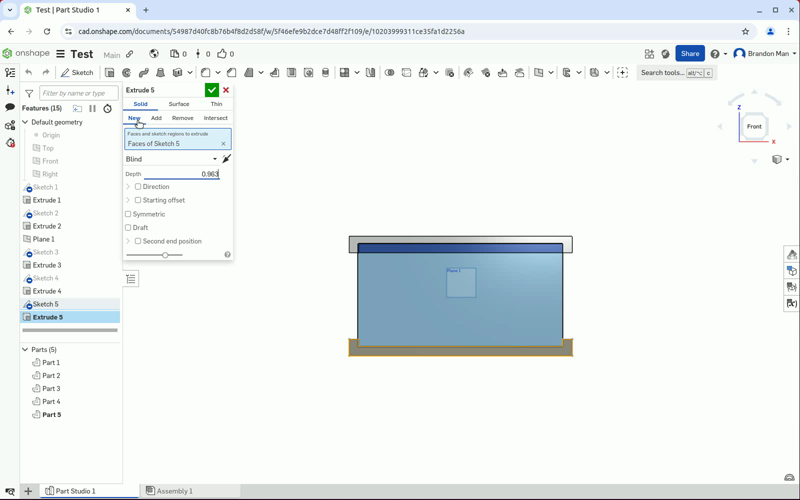
key(enter)
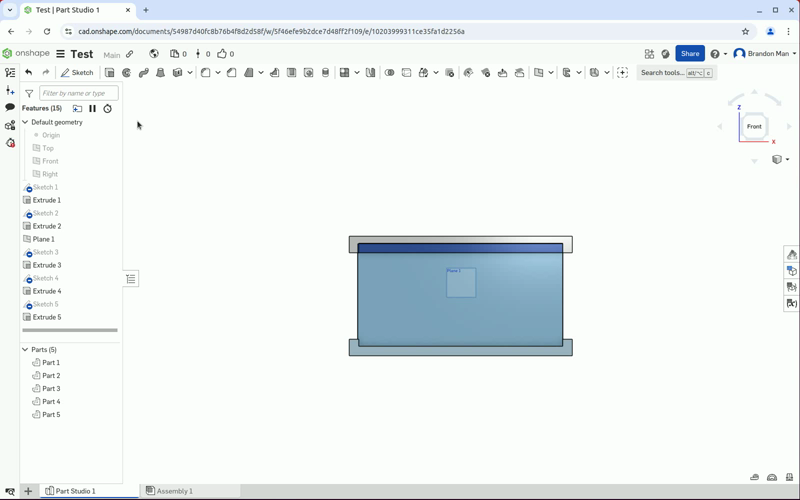
key(shift+h)
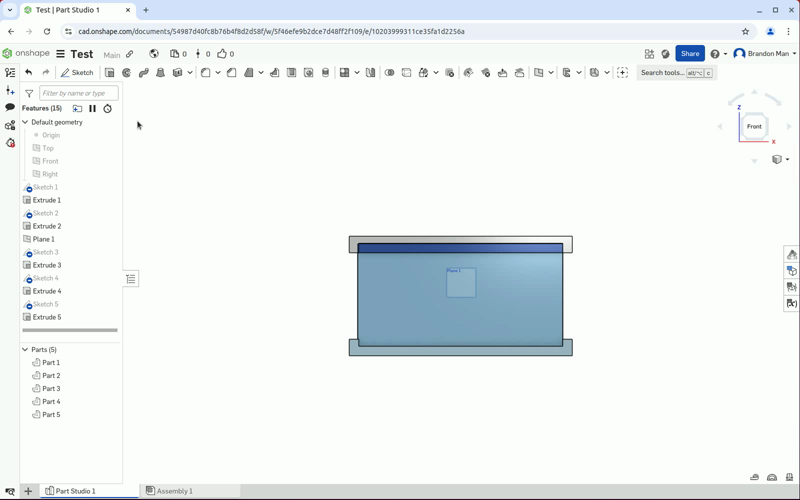
key(shift+h)
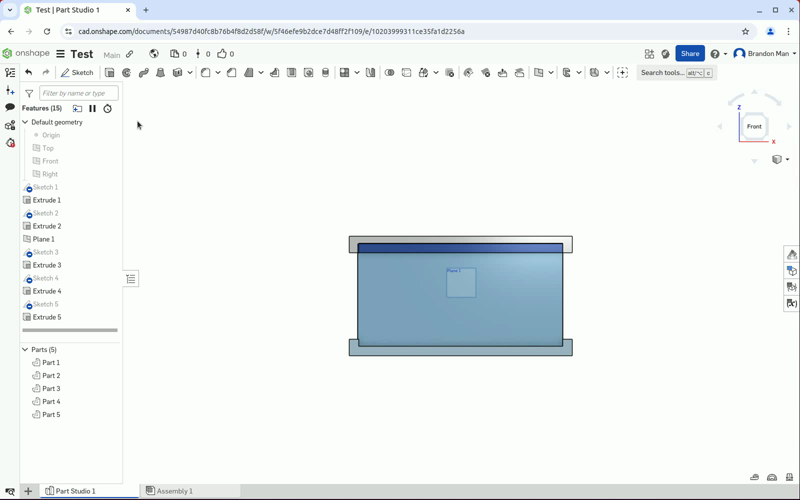
mouse_move(73, 189)
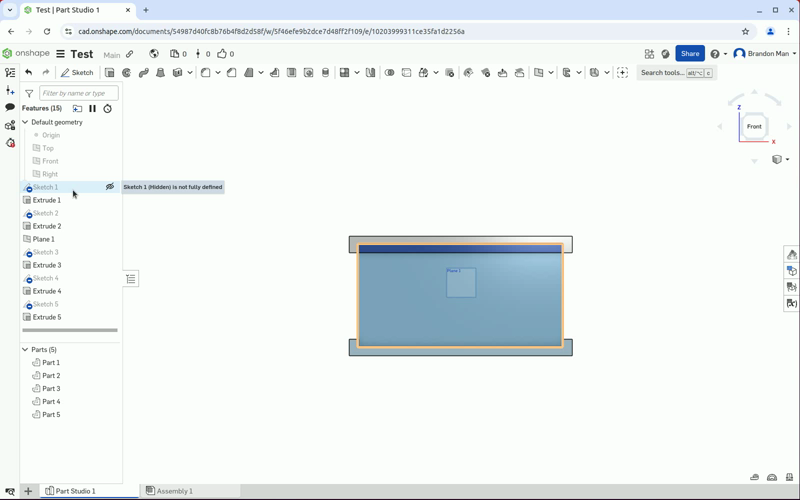
click(73, 189)
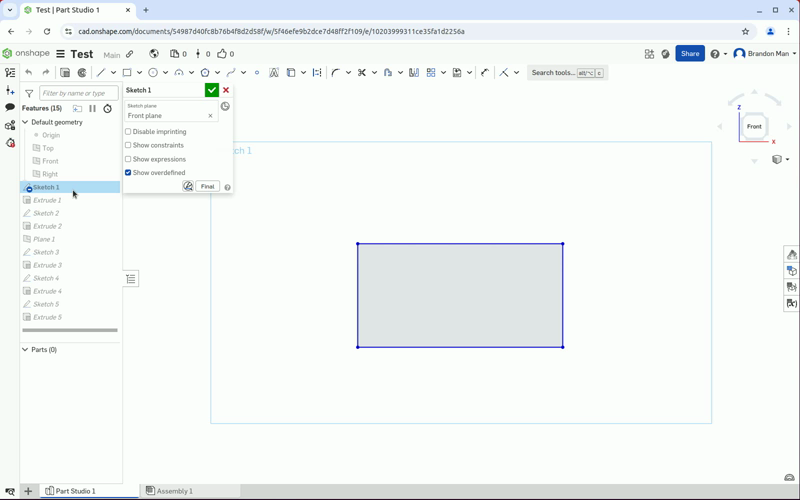
mouse_move(229, 92)
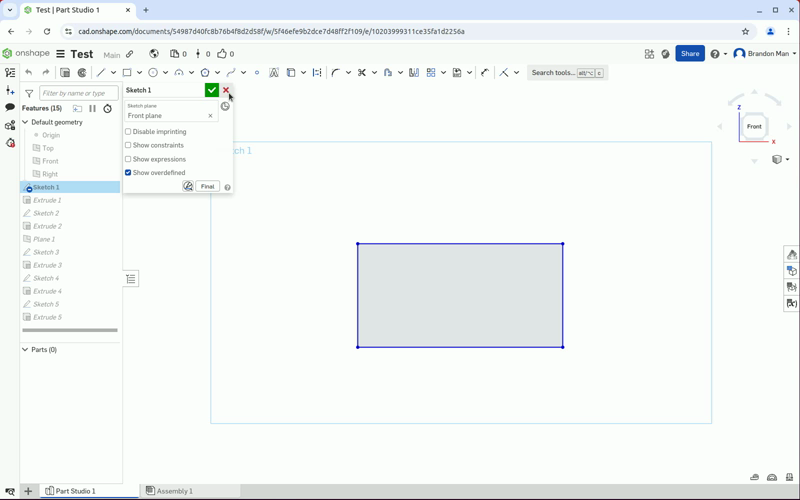
click(229, 92)
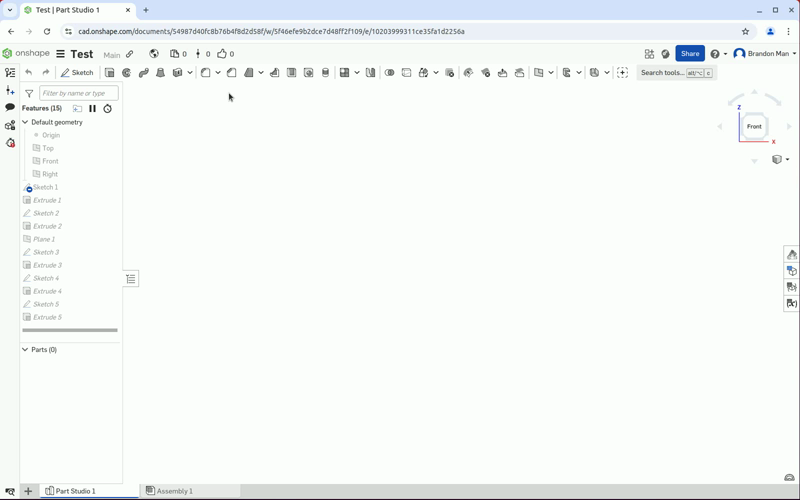
key(shift+s)
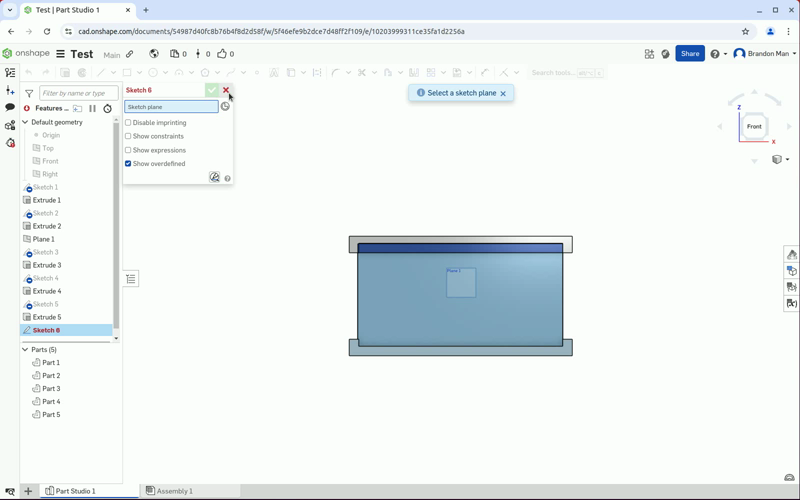
mouse_move(69, 241)
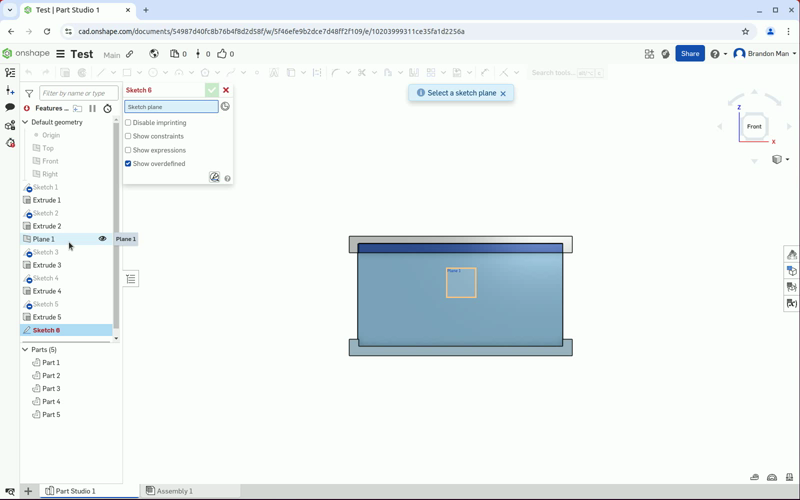
click(69, 241)
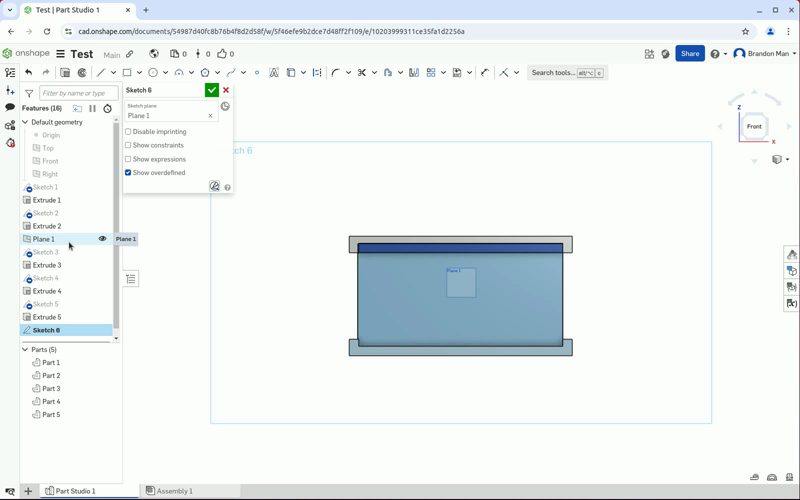
mouse_move(73, 352)
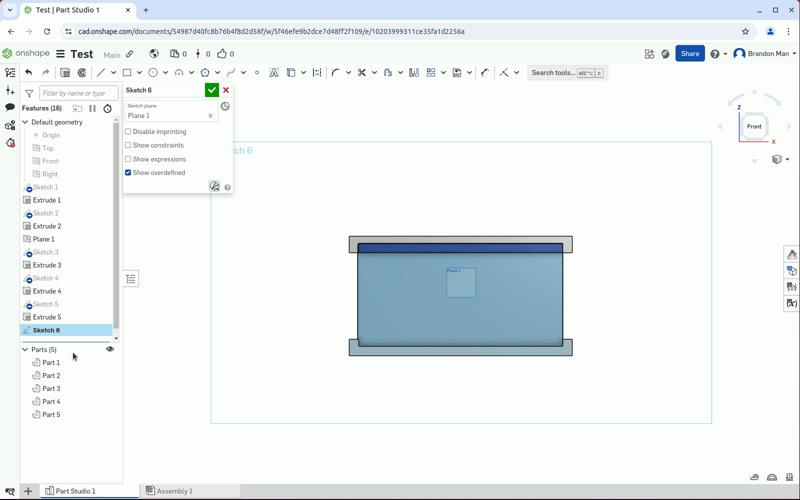
key(y)
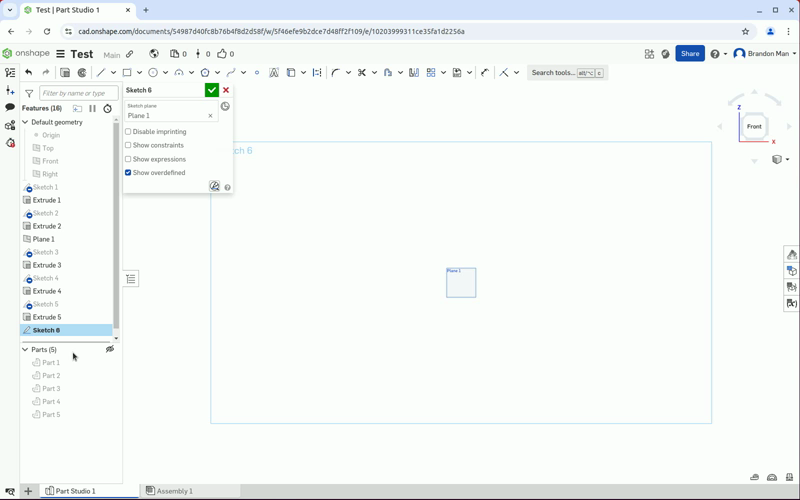
key(l)
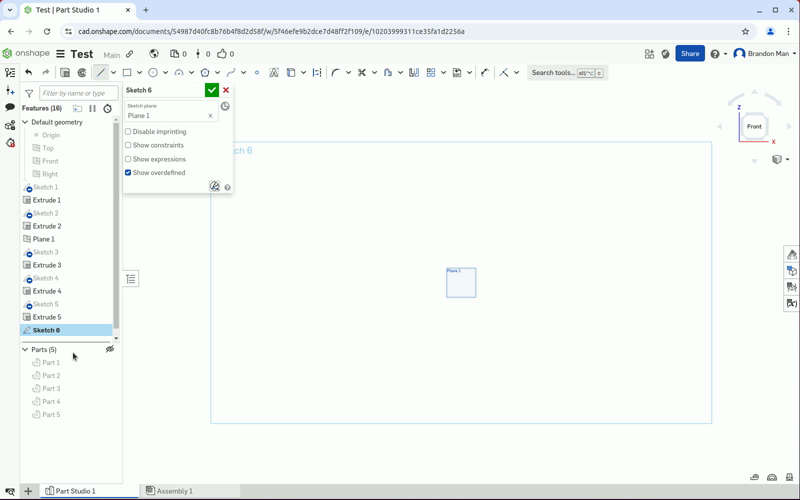
key_down(shift)
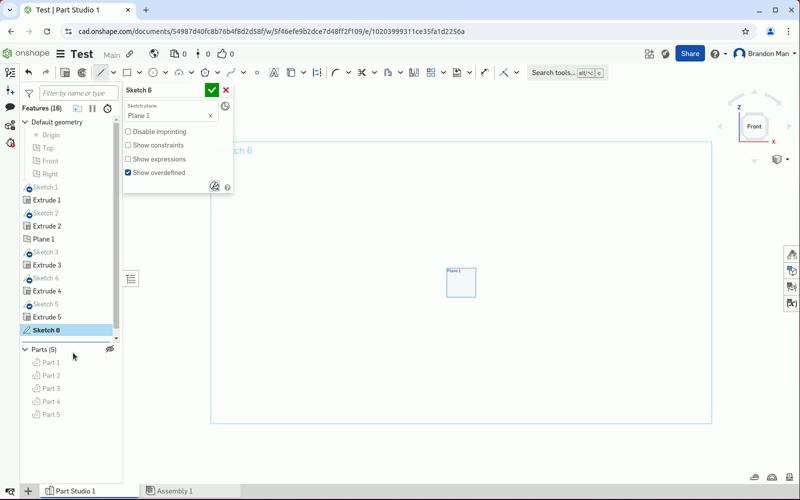
mouse_move(357, 347)
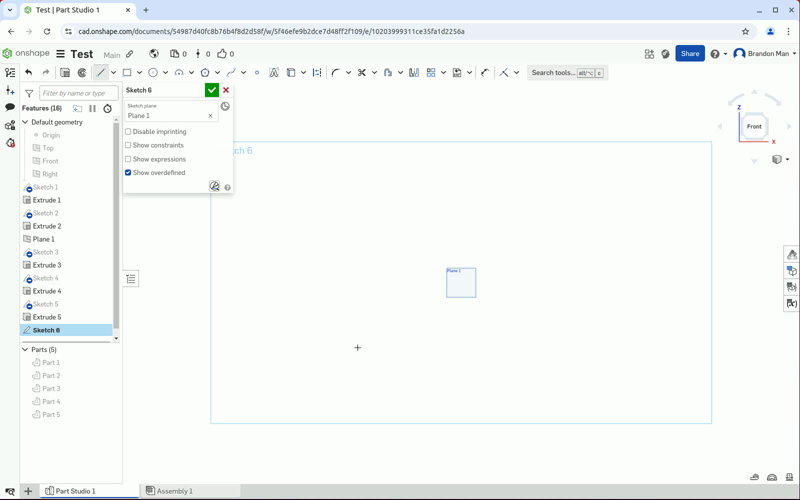
click(357, 347)
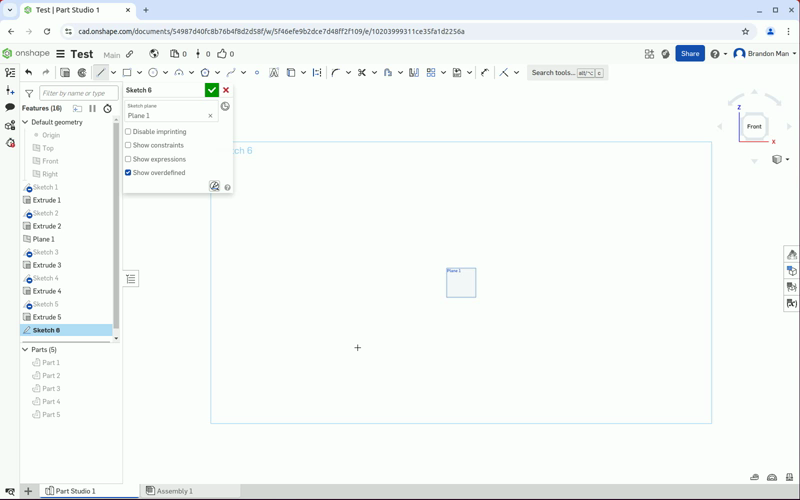
key_up(shift)
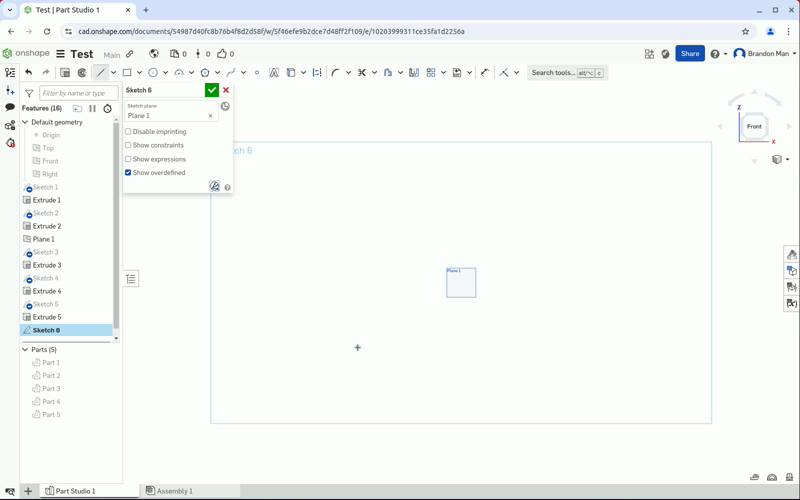
key_down(shift)
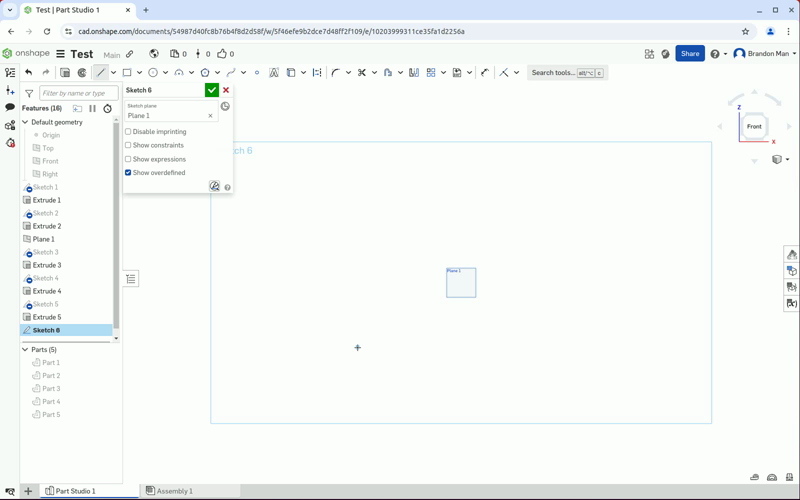
mouse_move(562, 347)
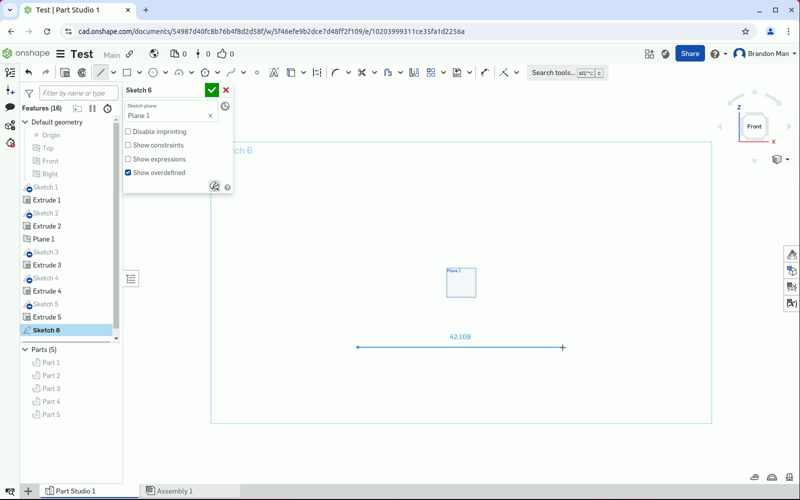
click(562, 347)
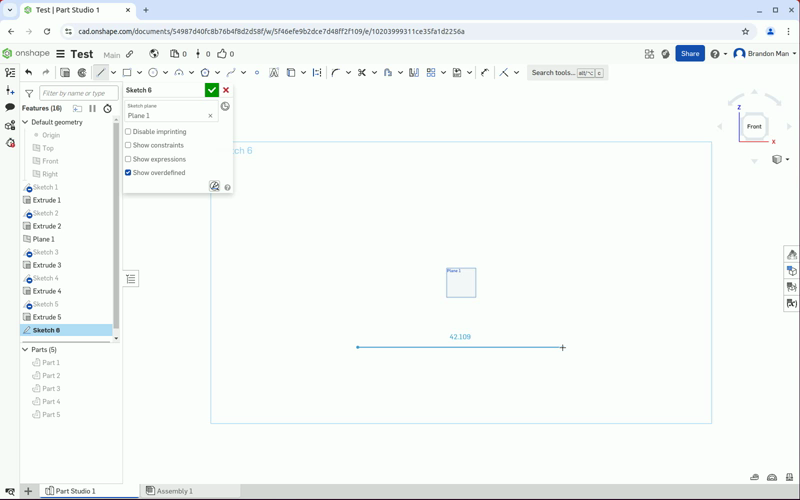
key_up(shift)
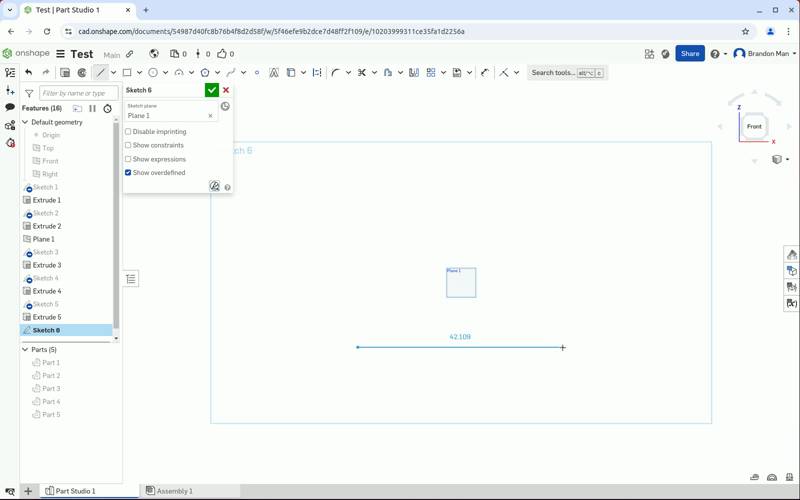
key_down(shift)
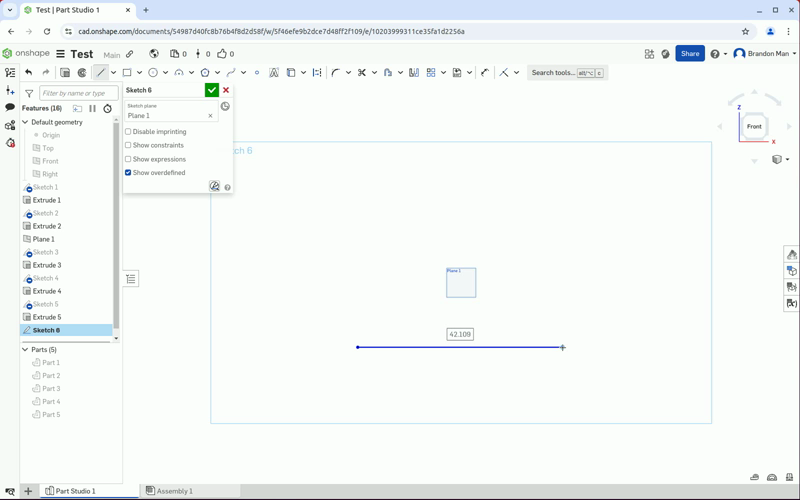
mouse_move(589, 347)
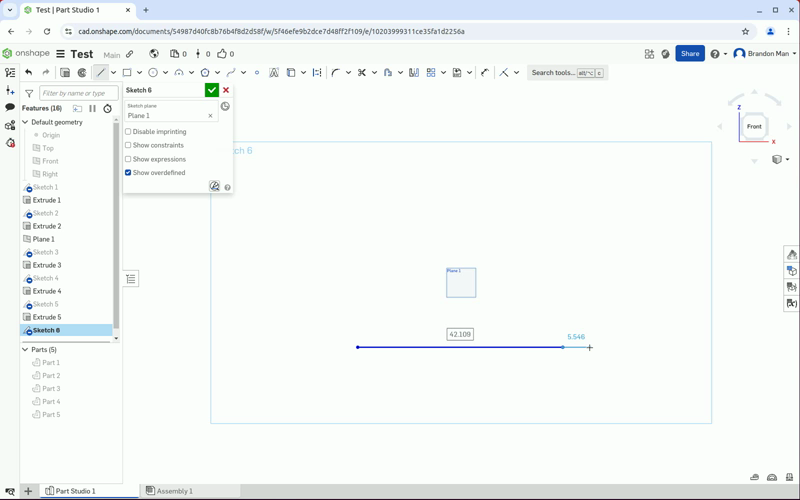
mouse_move(562, 338)
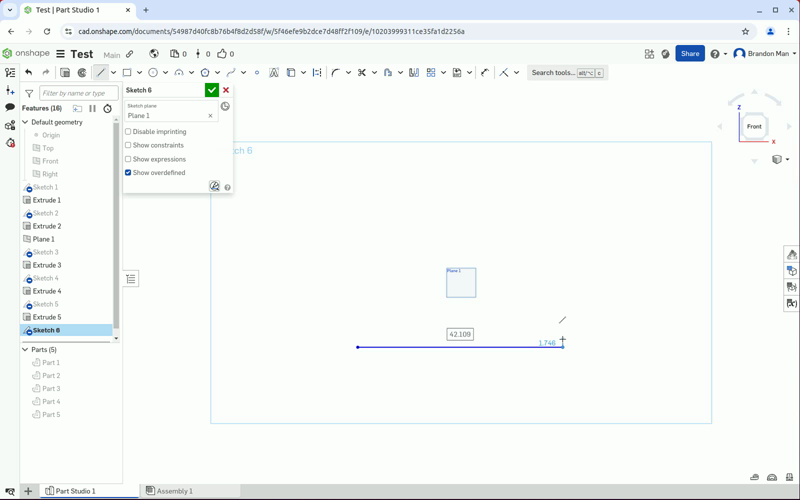
click(562, 338)
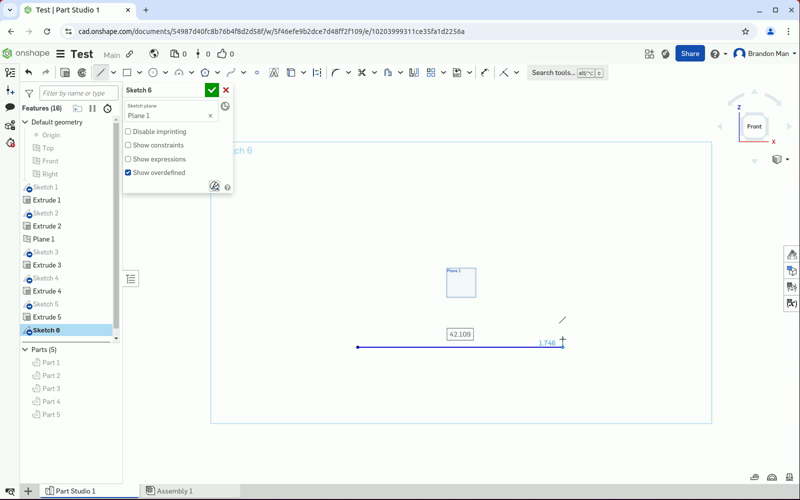
key_up(shift)
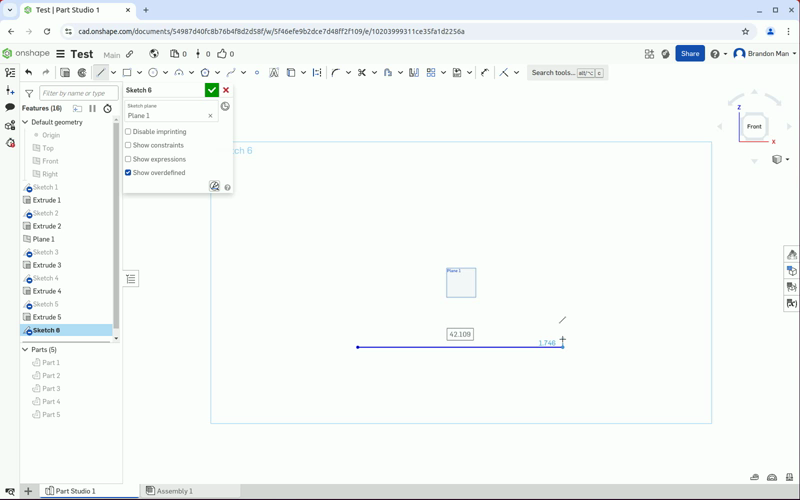
key_down(shift)
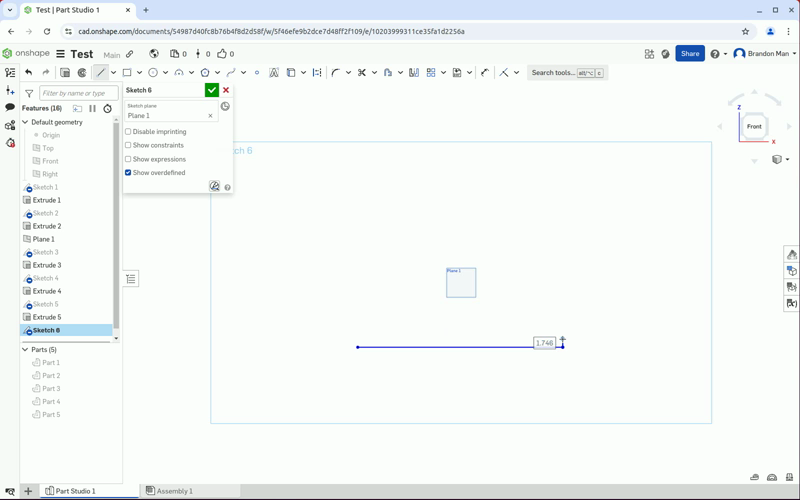
mouse_move(357, 338)
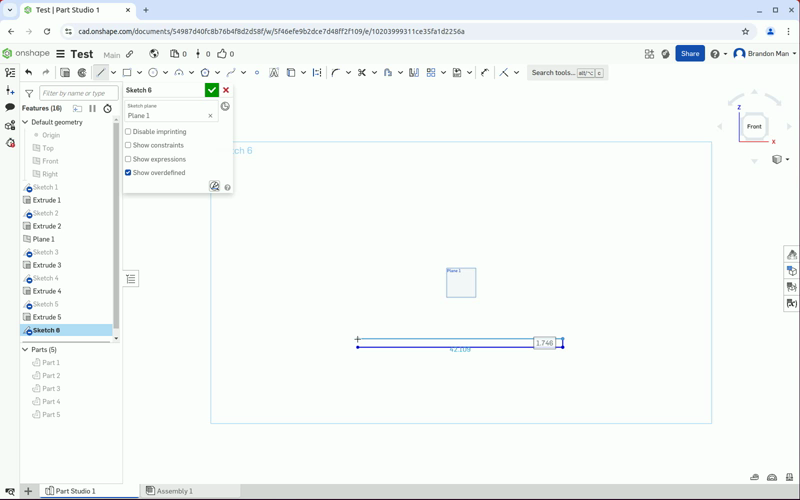
click(357, 338)
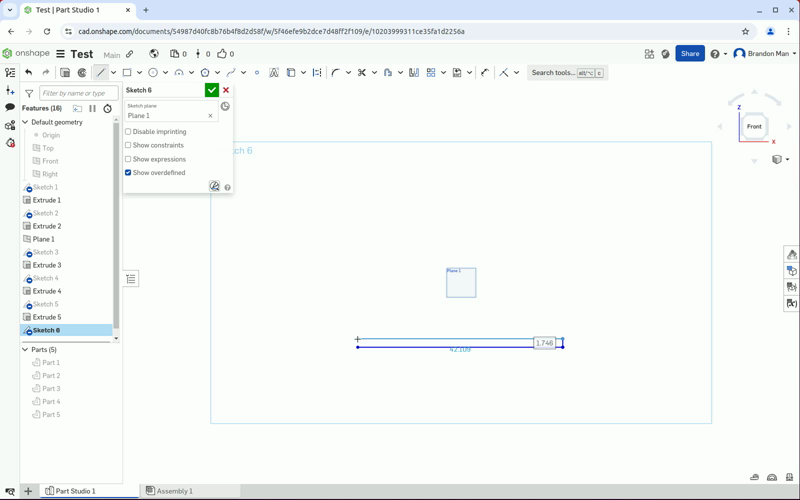
key_up(shift)
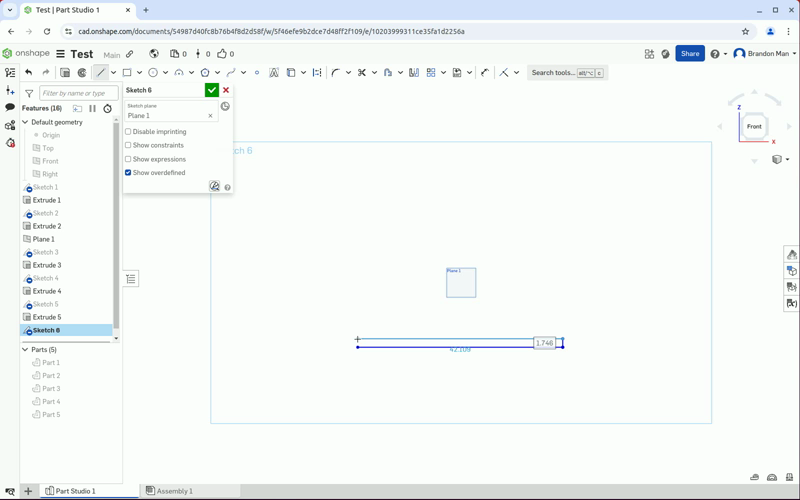
mouse_move(387, 338)
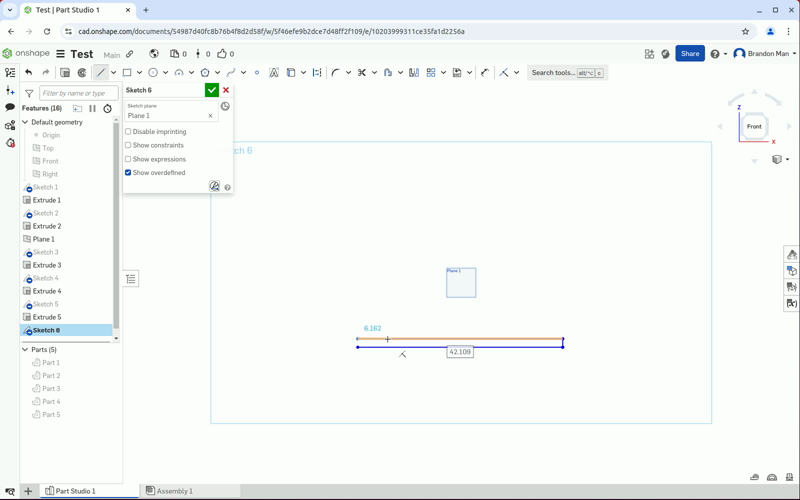
key_down(shift)
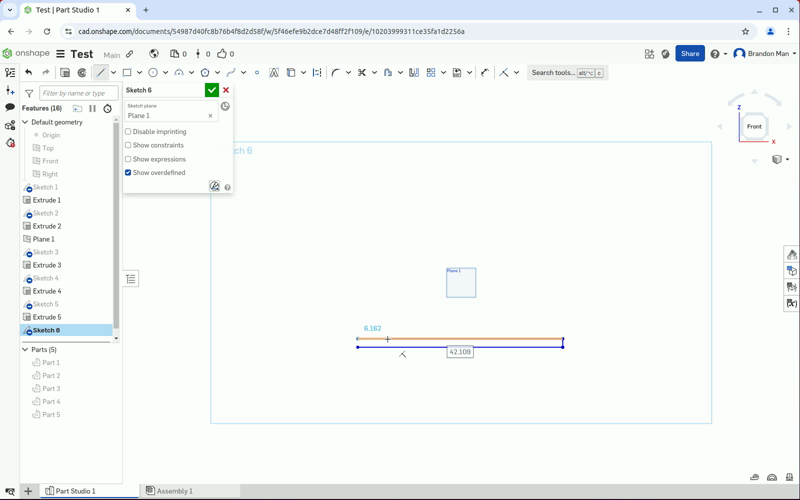
mouse_move(357, 347)
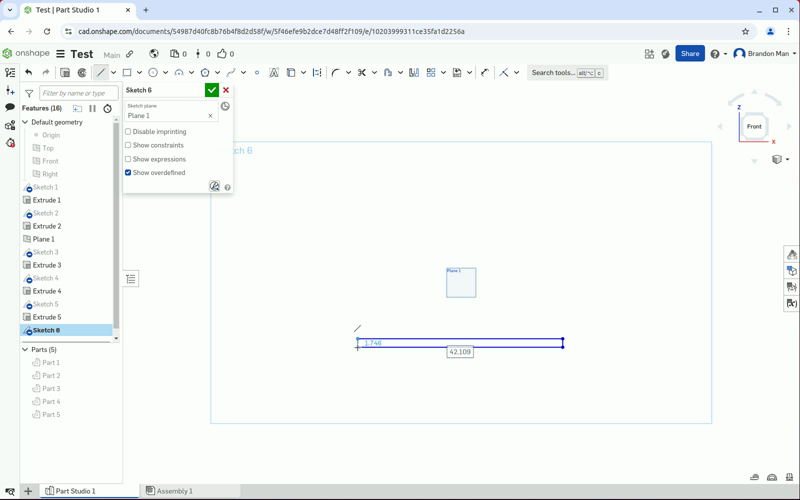
key_up(shift)
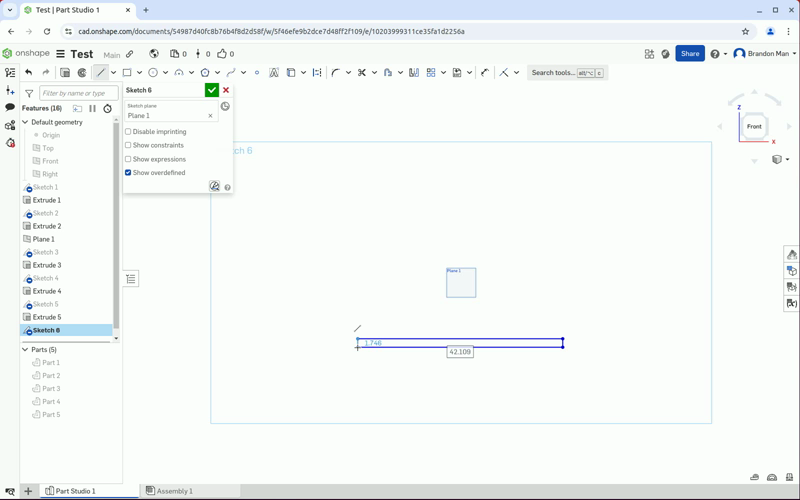
click(357, 347)
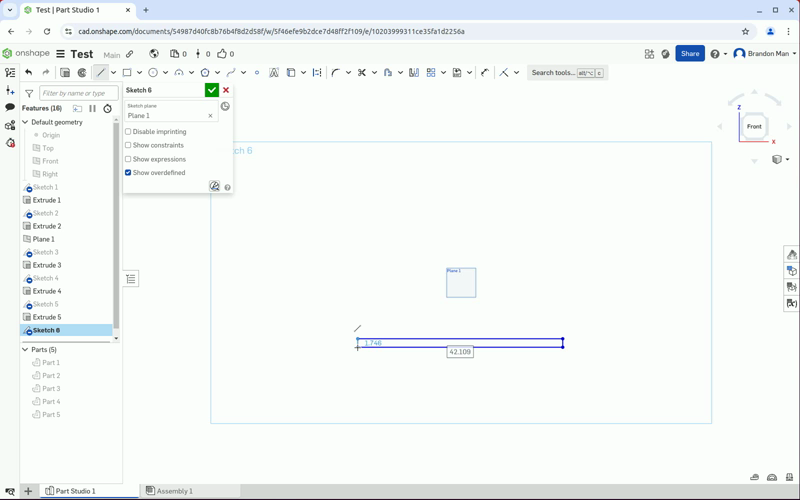
key(esc)
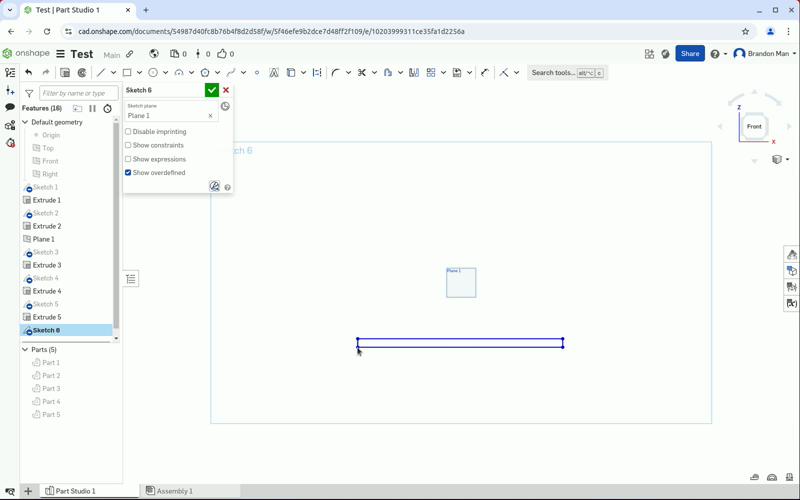
mouse_move(556, 341)
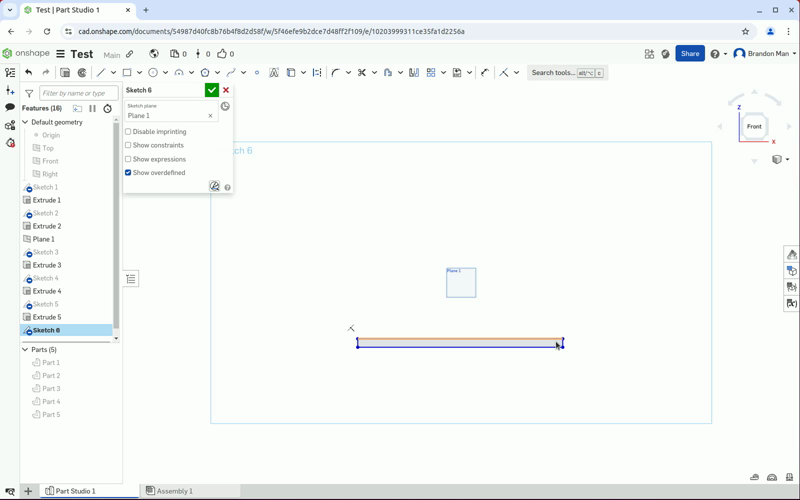
scroll(6)
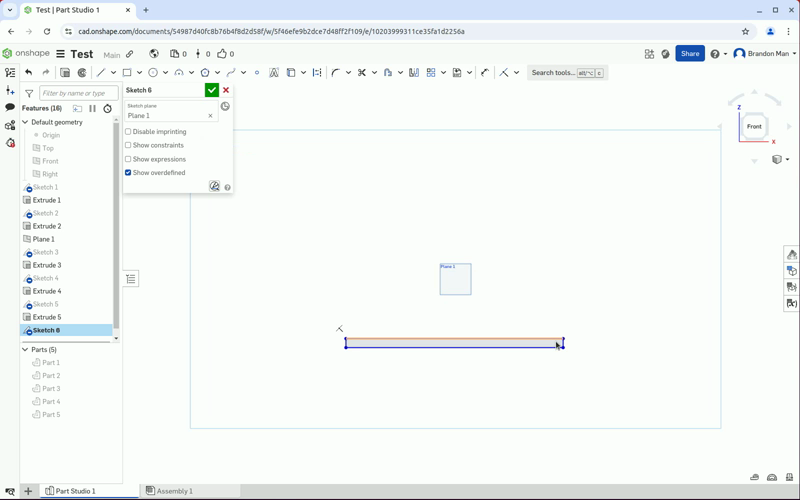
scroll(6)
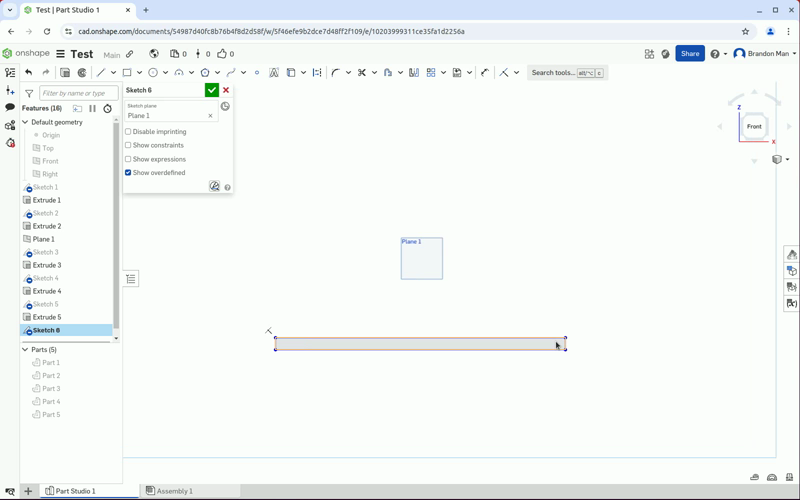
scroll(6)
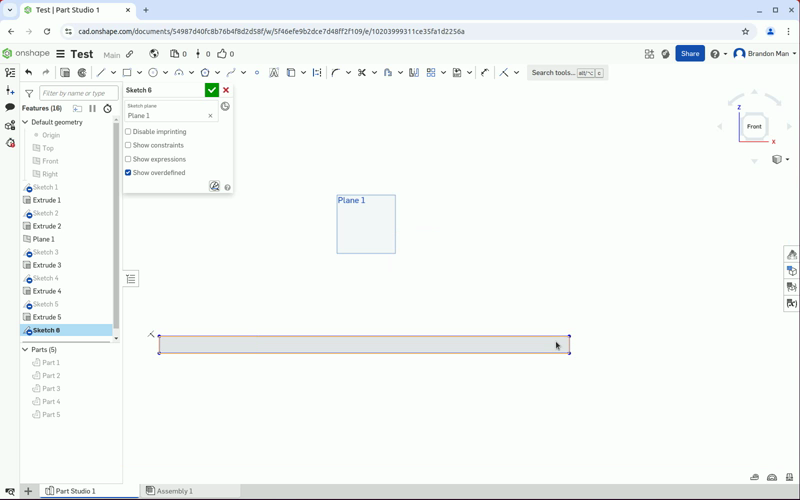
scroll(6)
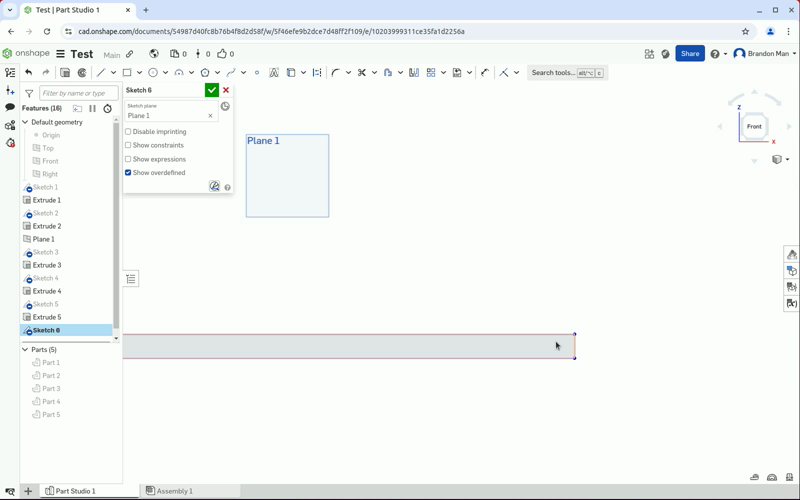
scroll(6)
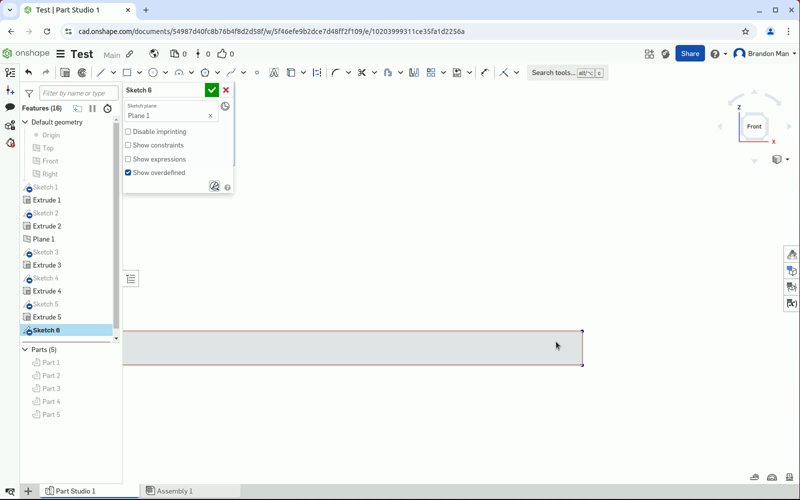
scroll(6)
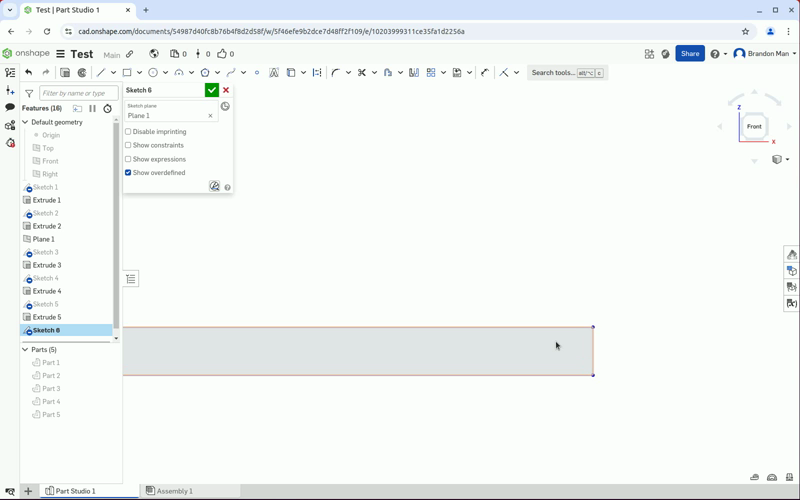
scroll(6)
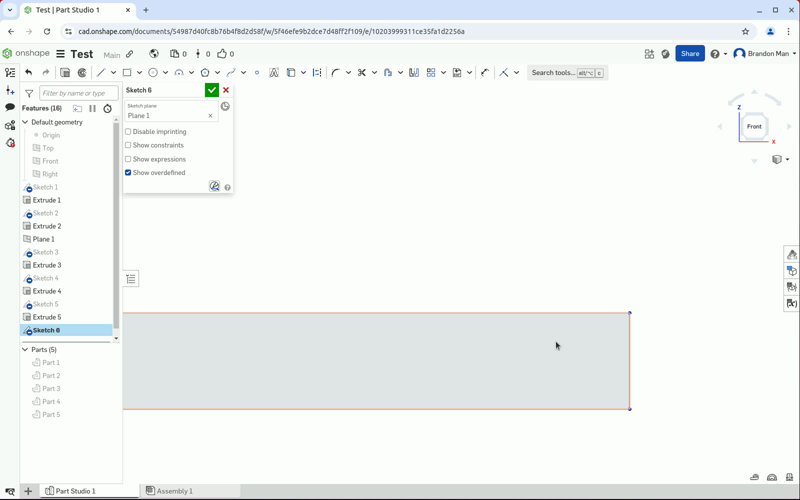
click(556, 341)
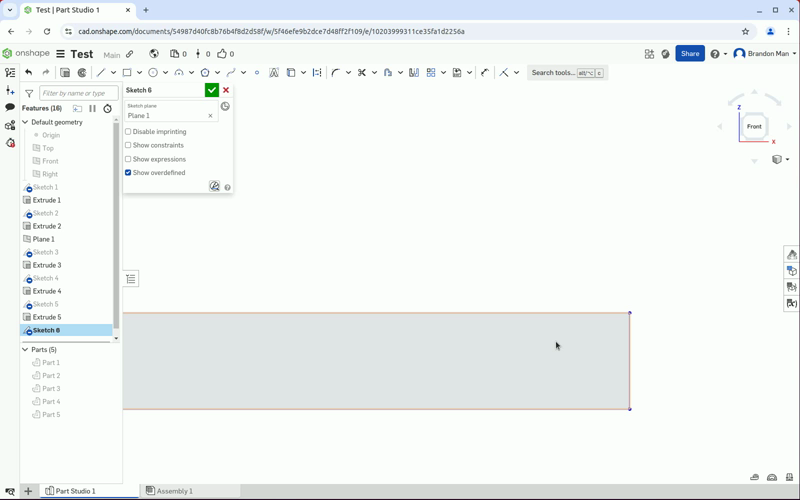
scroll(-6)
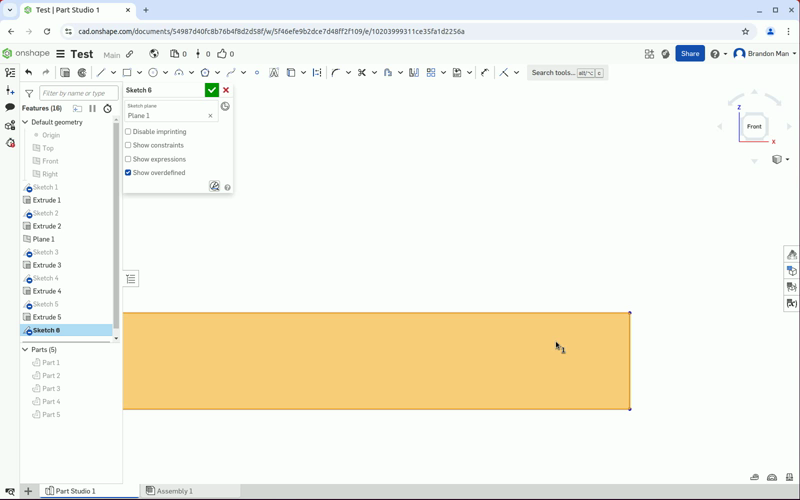
scroll(-6)
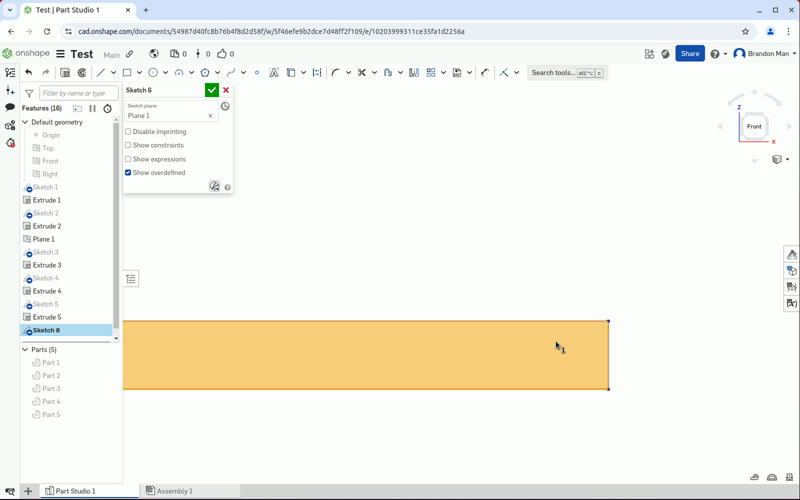
scroll(-6)
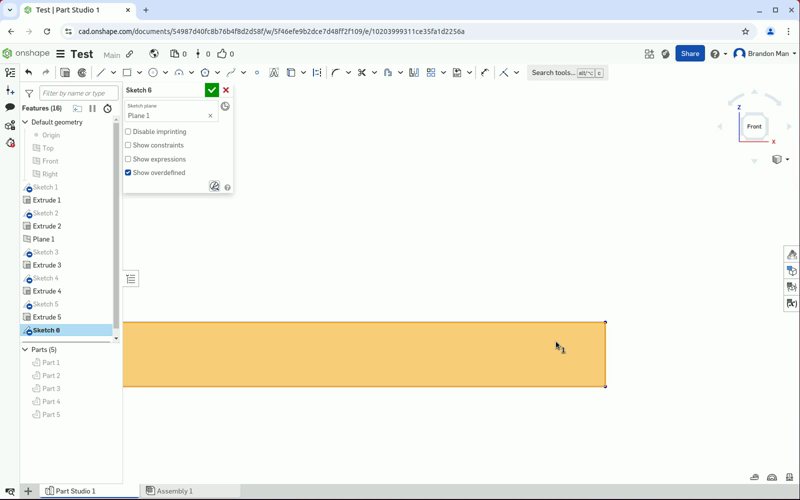
scroll(-6)
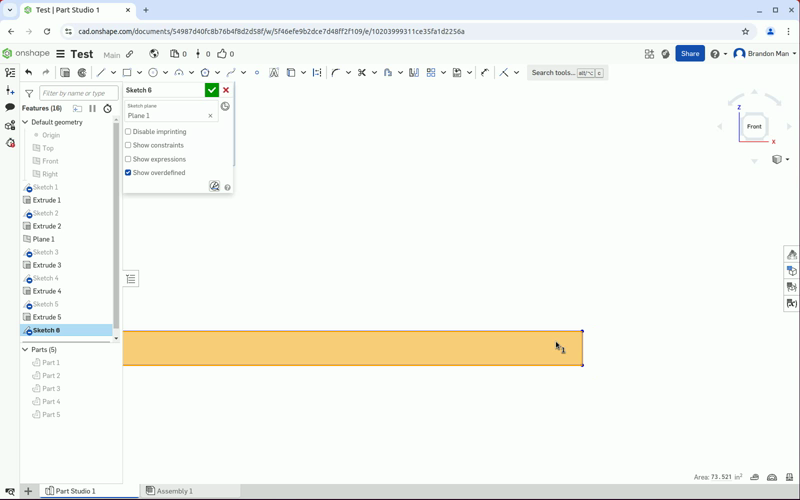
scroll(-6)
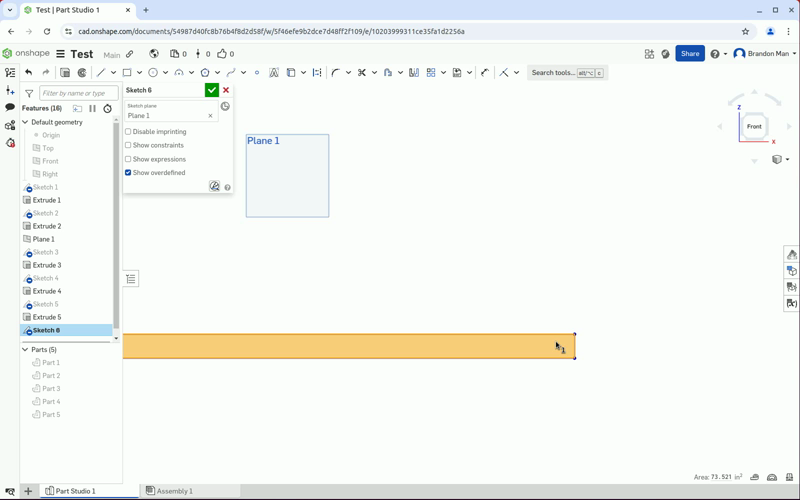
scroll(-6)
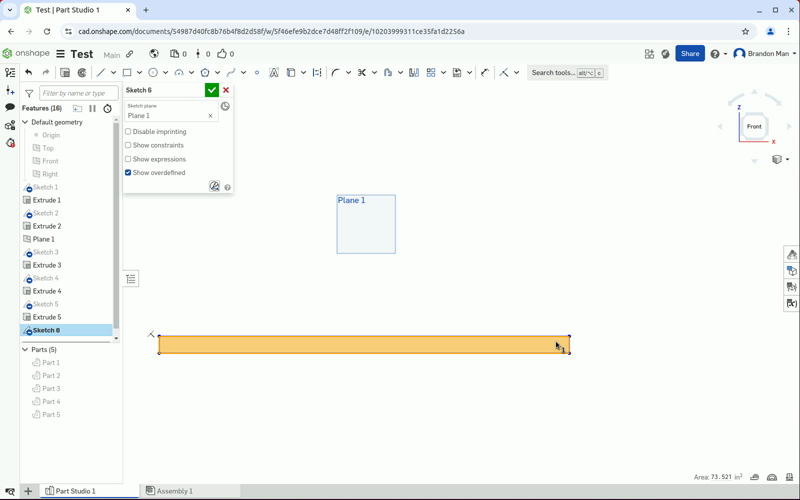
scroll(-6)
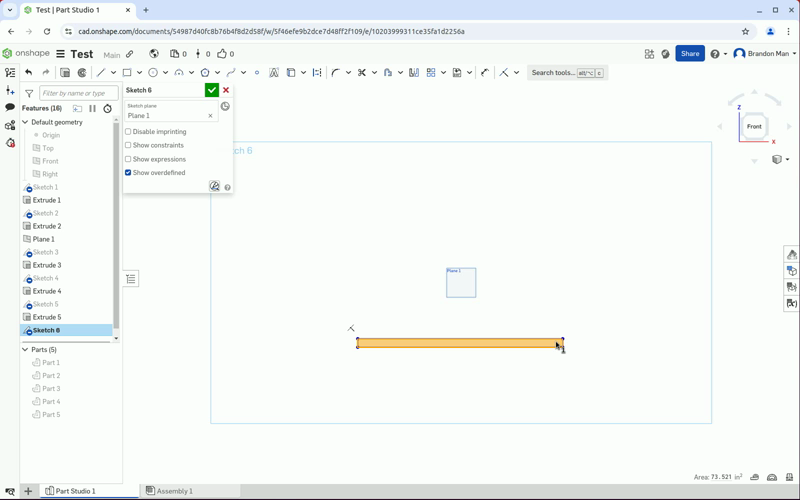
mouse_move(73, 352)
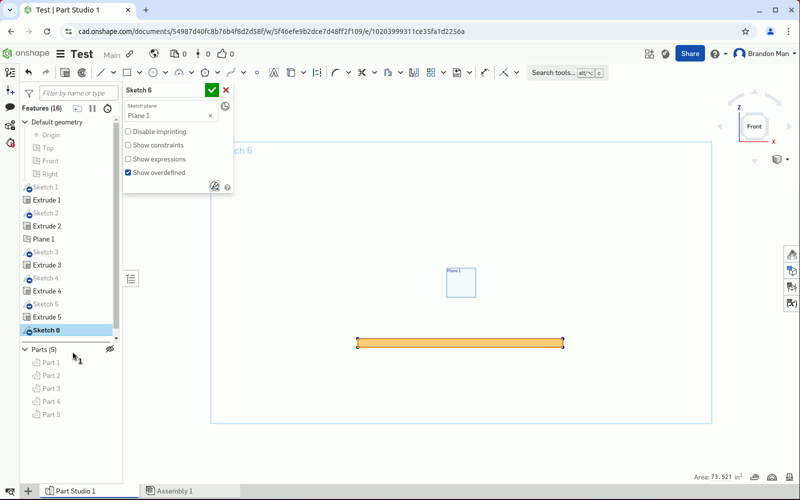
key(shift+y)
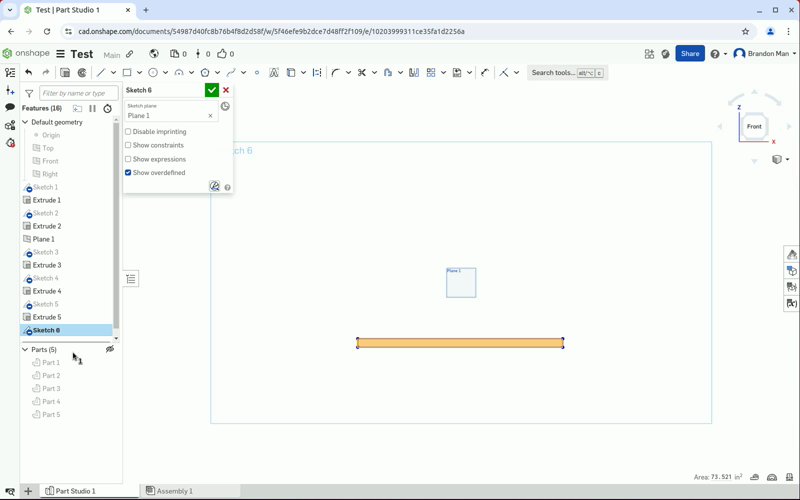
key(shift+e)
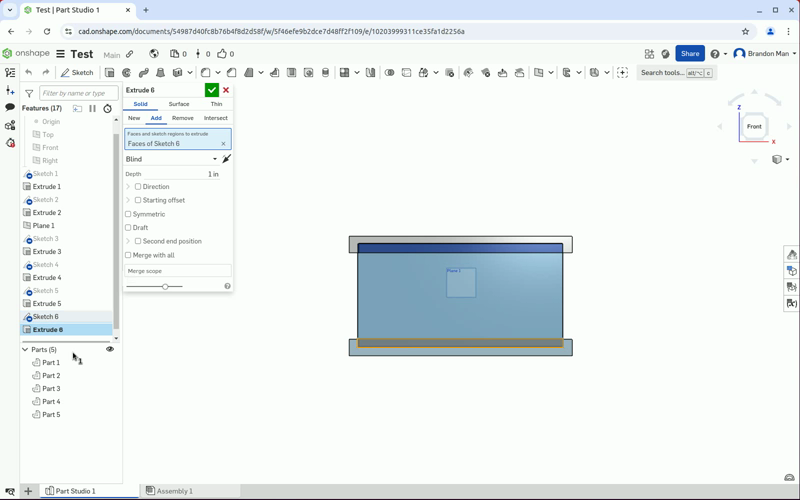
mouse_move(143, 106)
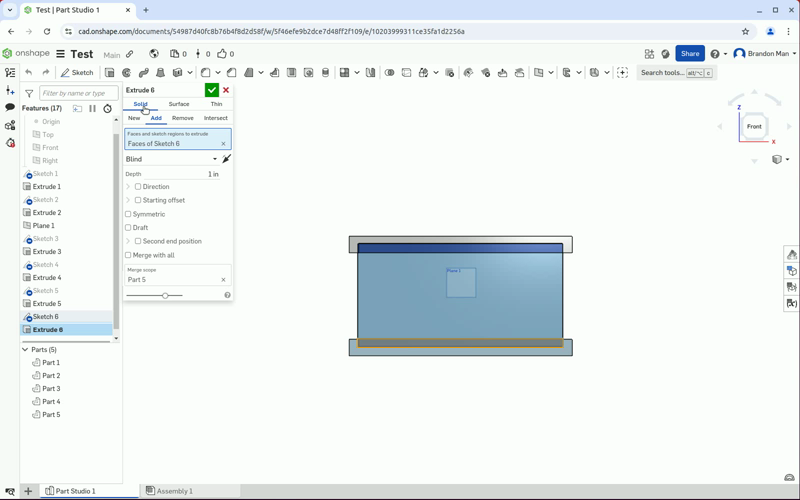
click(143, 106)
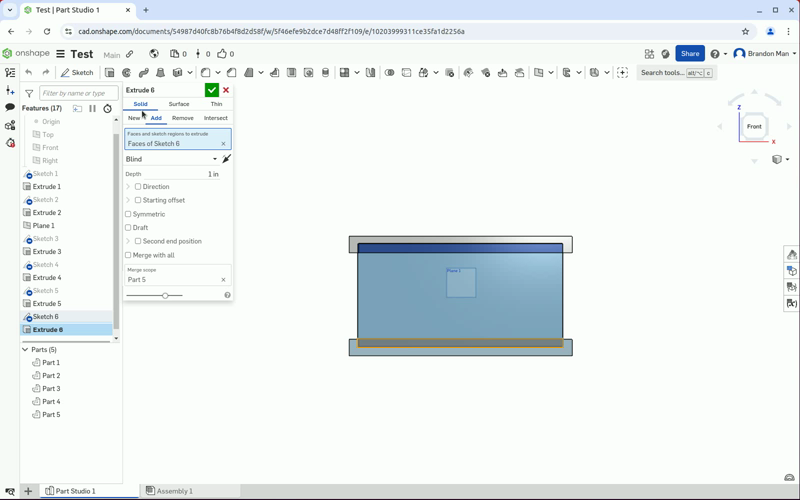
mouse_move(137, 120)
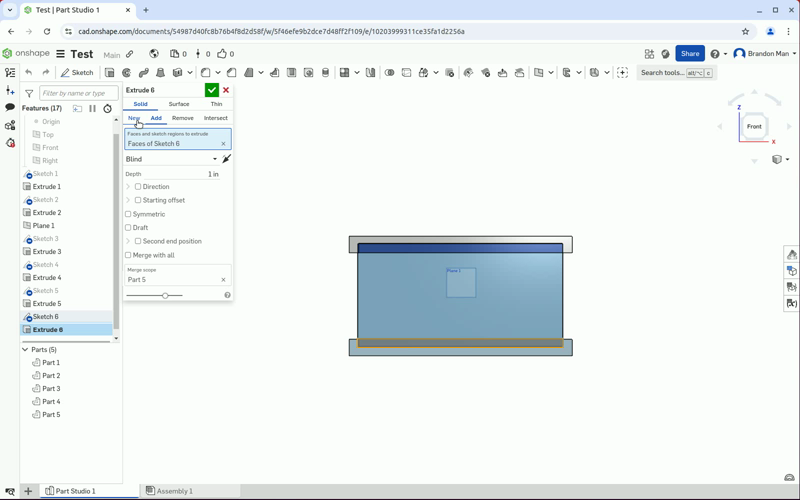
click(137, 120)
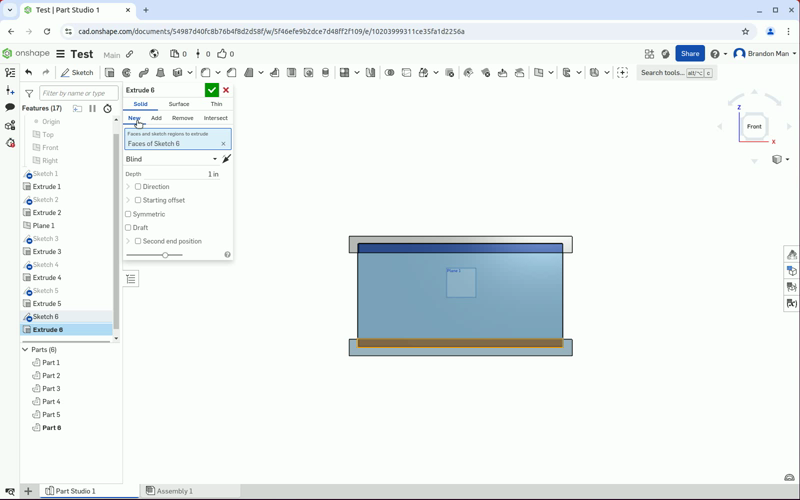
key(tab, 4)
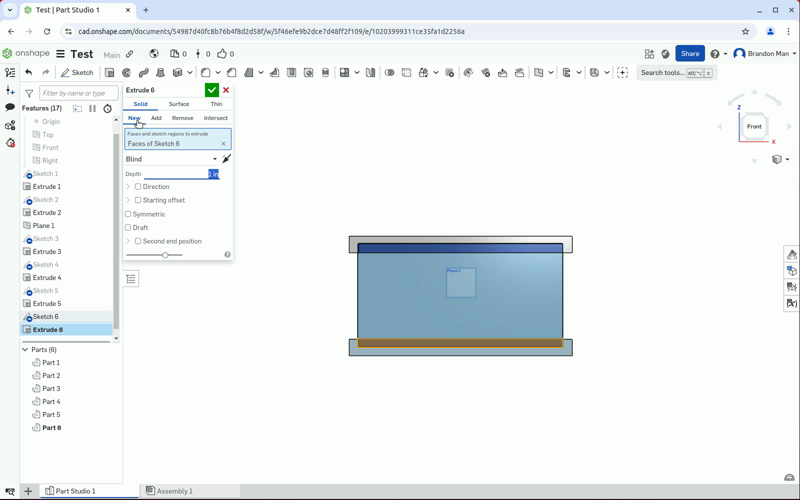
text(0.963)
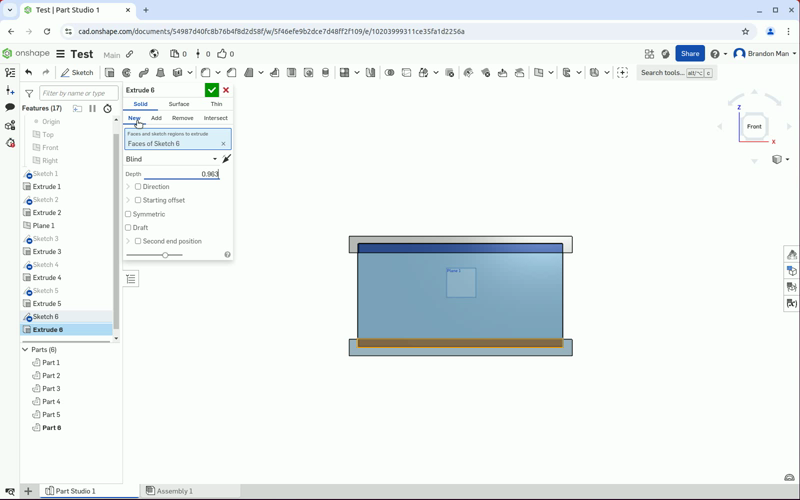
key(enter)
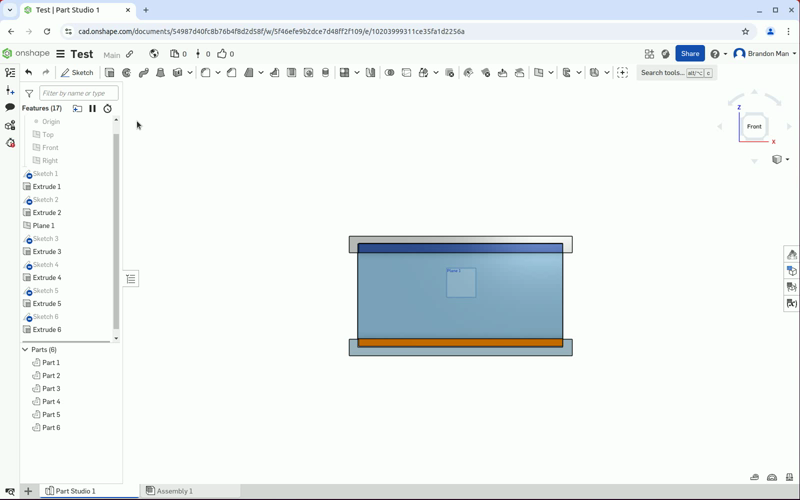
key(shift+h)
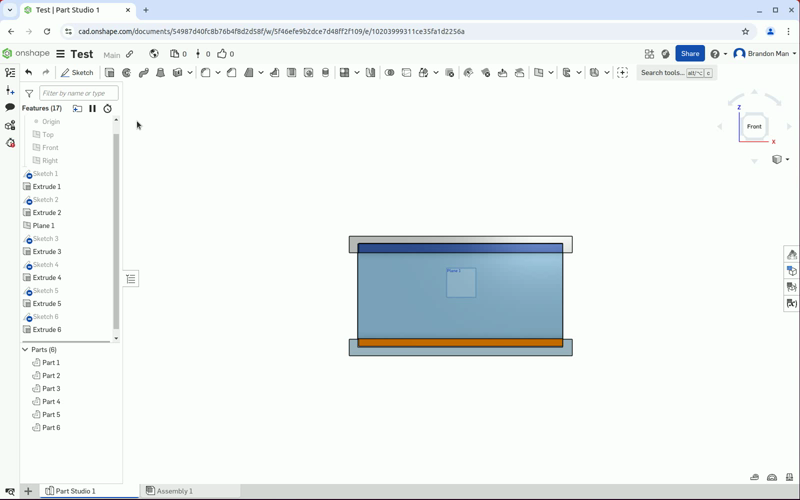
key(shift+h)
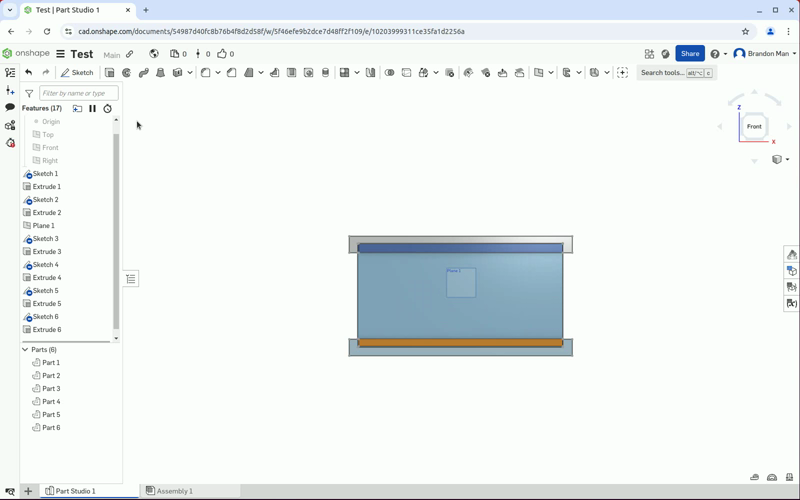
key(shift+7)
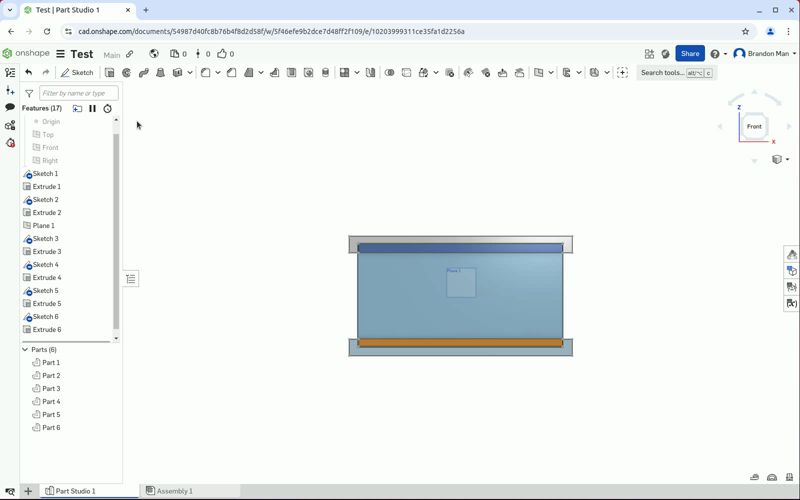
key(left, 2)
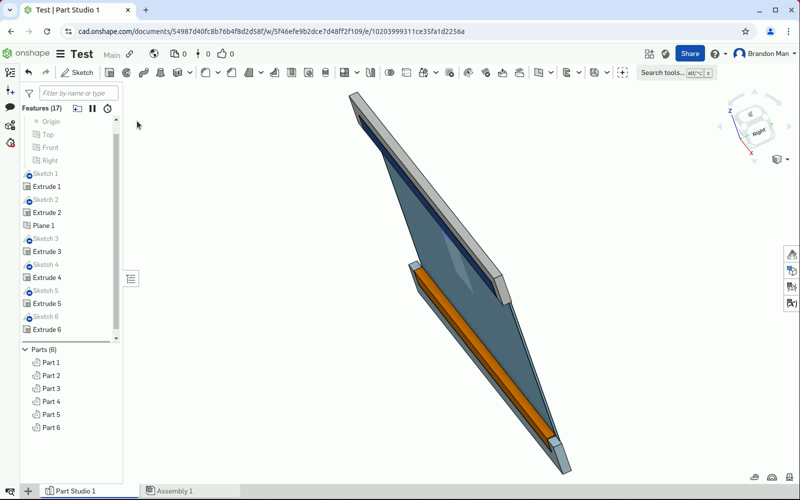
key(down, 2)
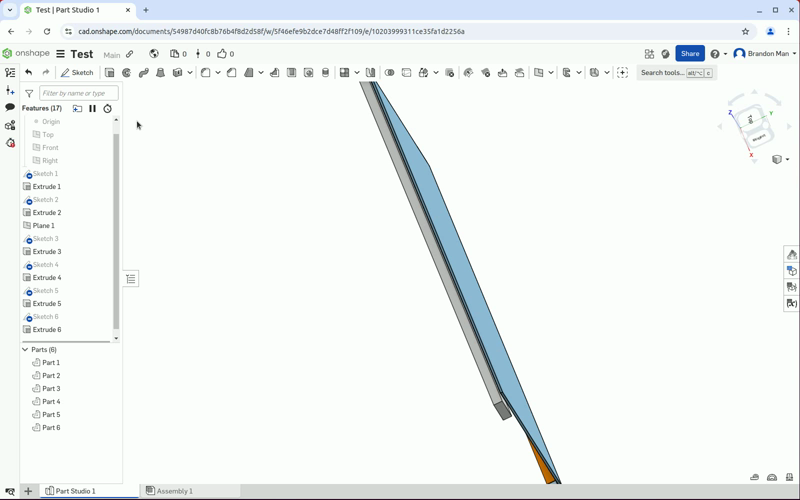
key(up, 2)
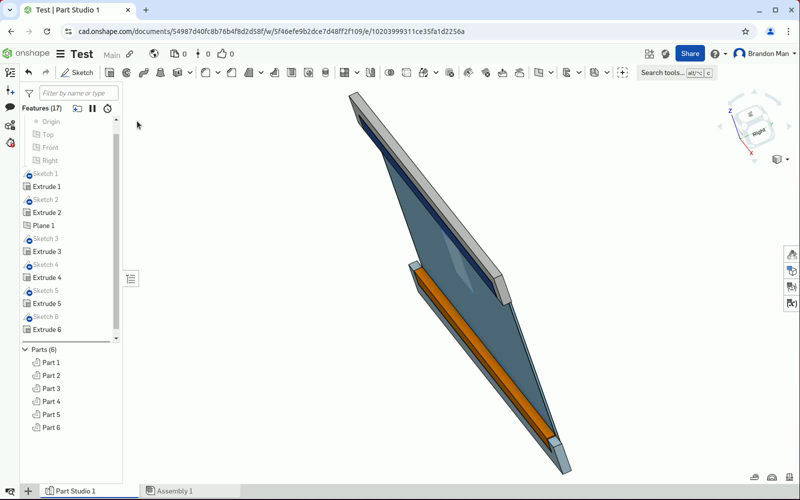
key(right, 2)
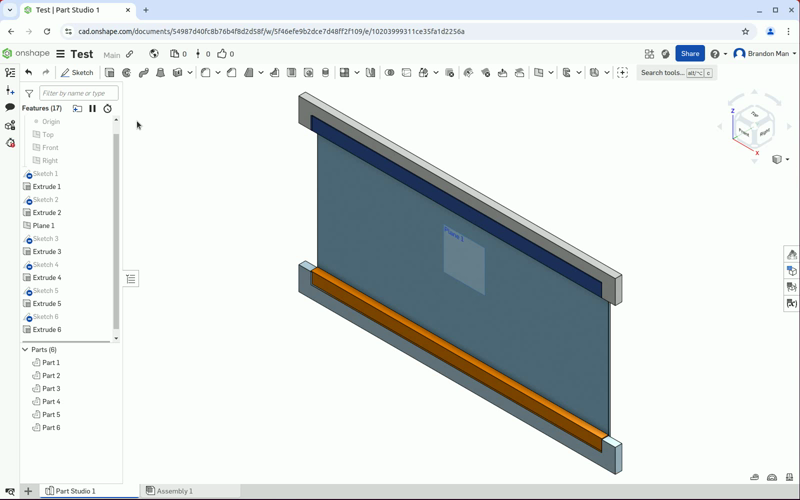
mouse_move(69, 176)
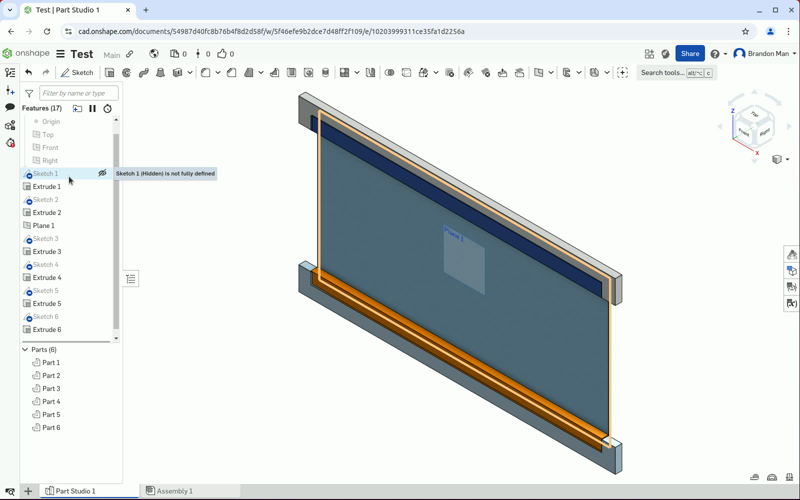
click(69, 176)